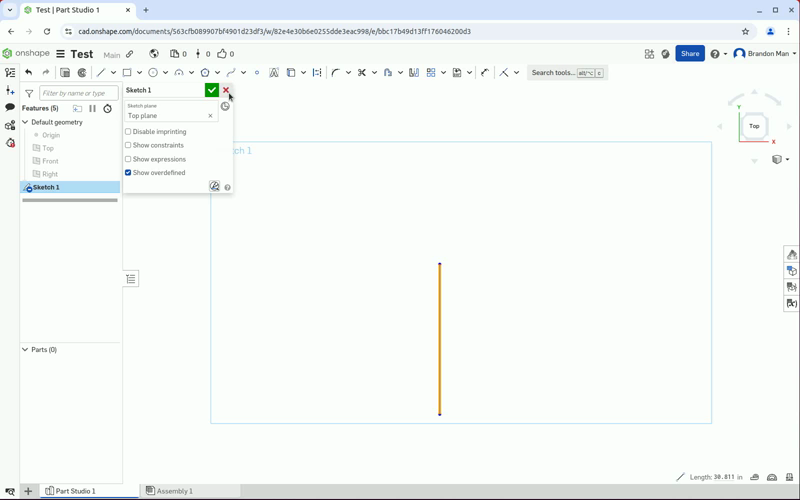
key(shift+h)
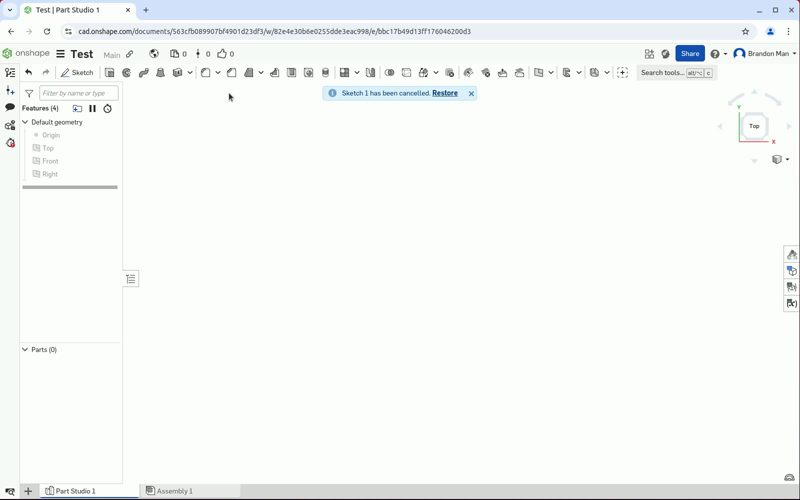
mouse_move(73, 352)
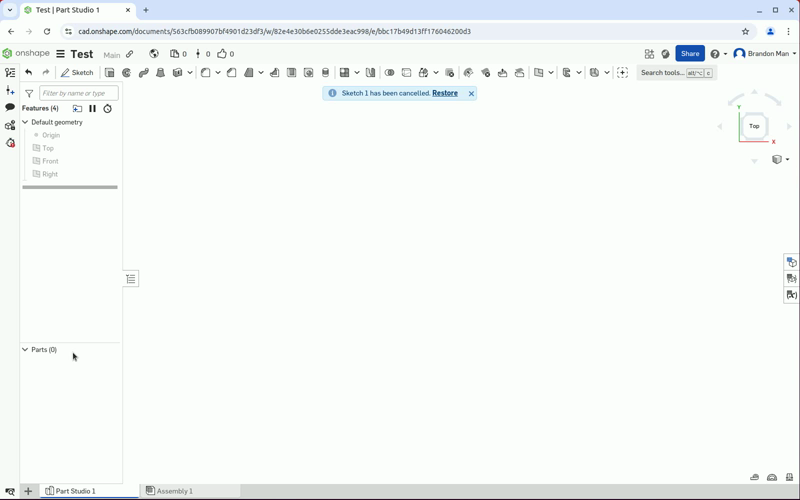
key(y)
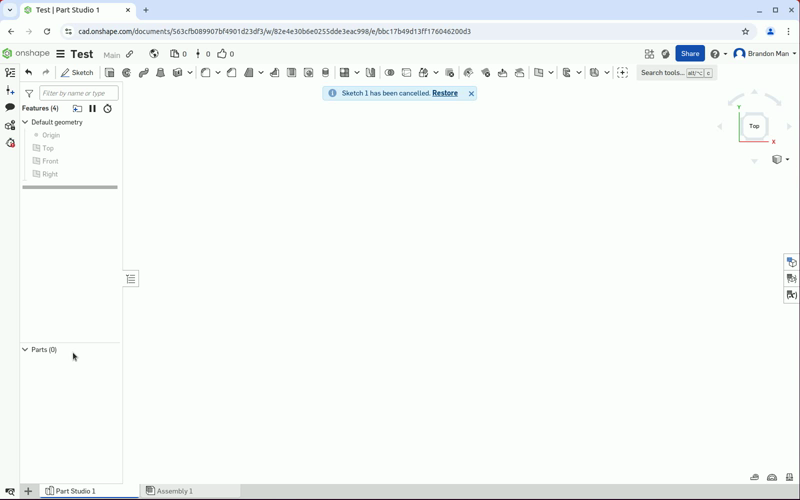
key(shift+p)
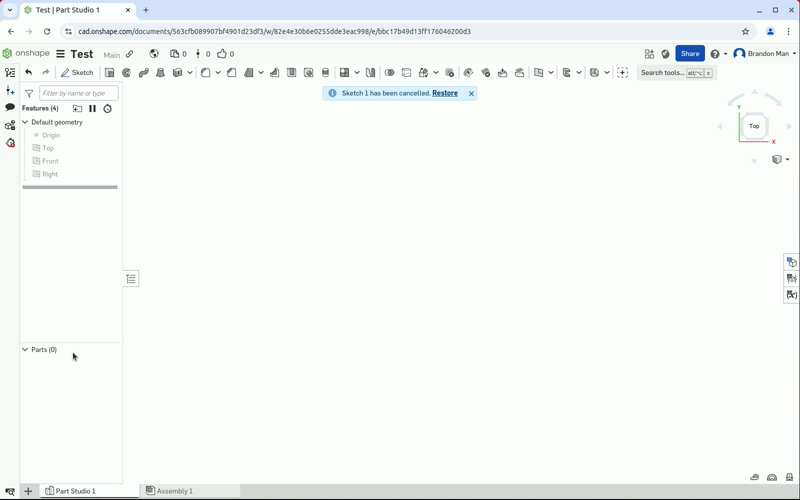
key(space)
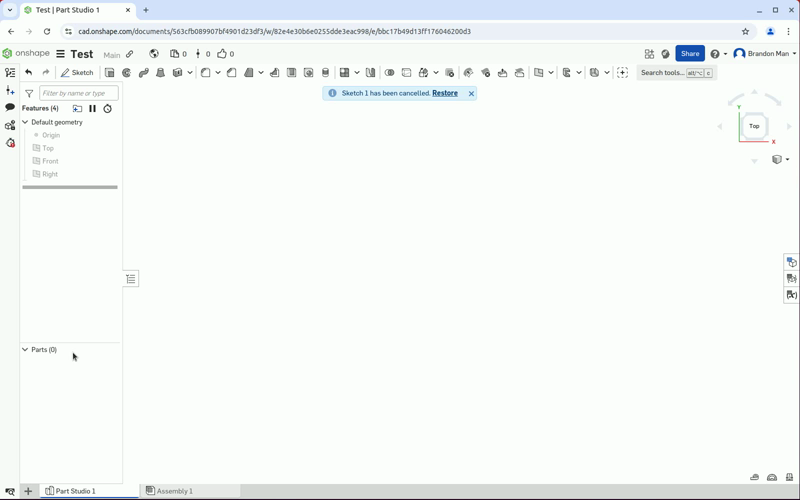
key_down(shift)
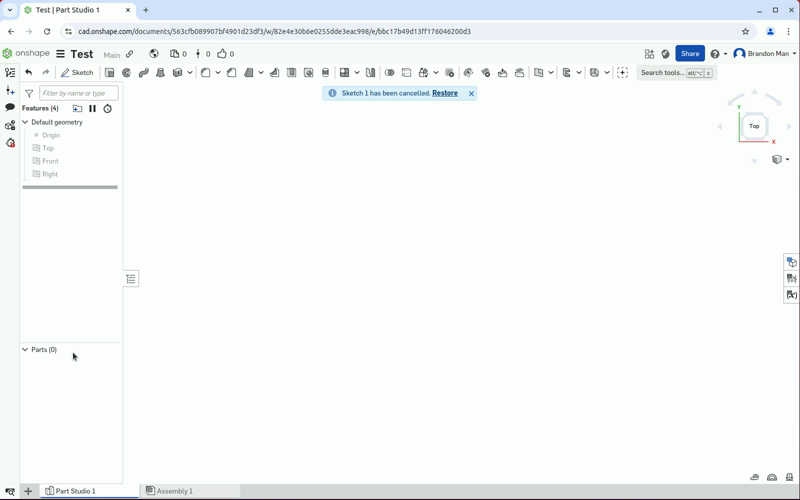
key(up)
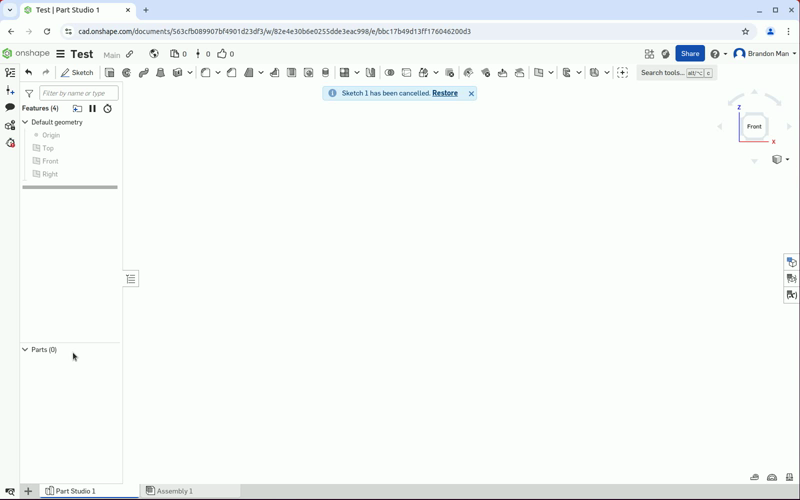
key_up(shift)
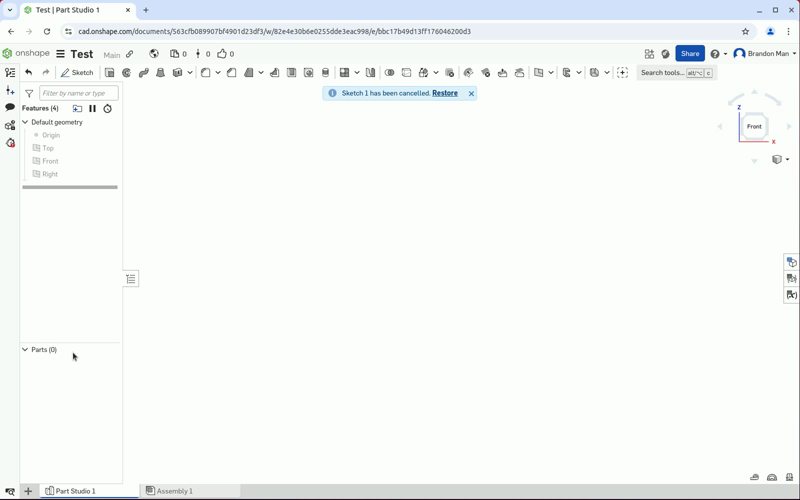
mouse_move(73, 352)
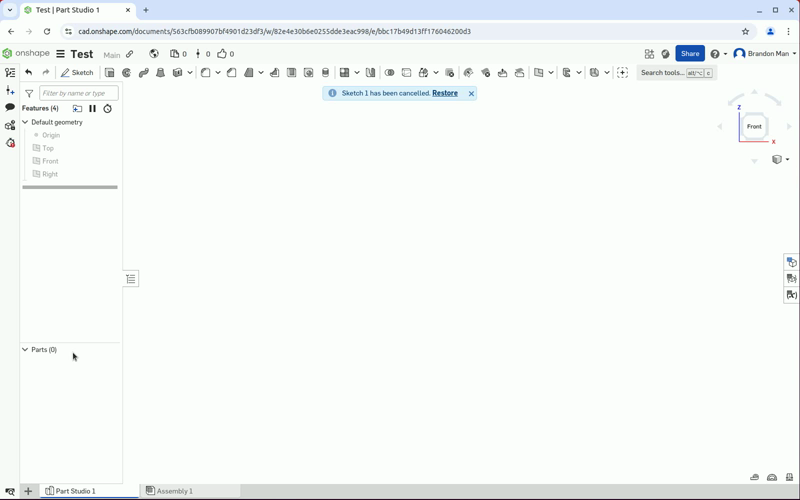
key(shift+y)
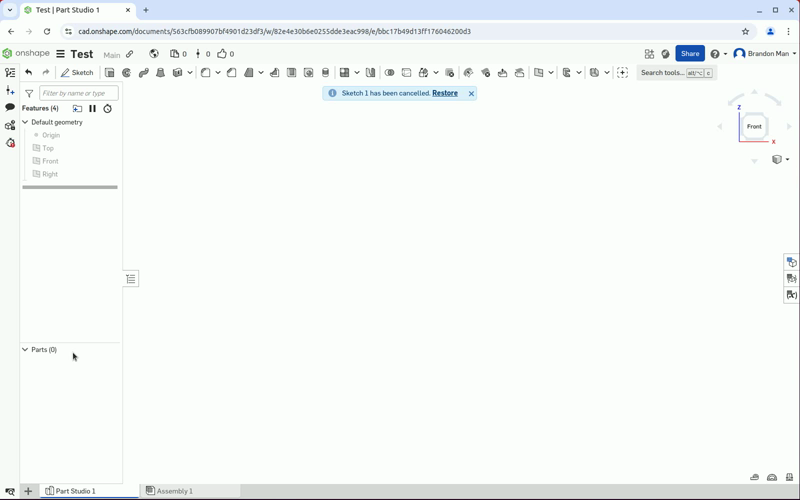
key(shift+s)
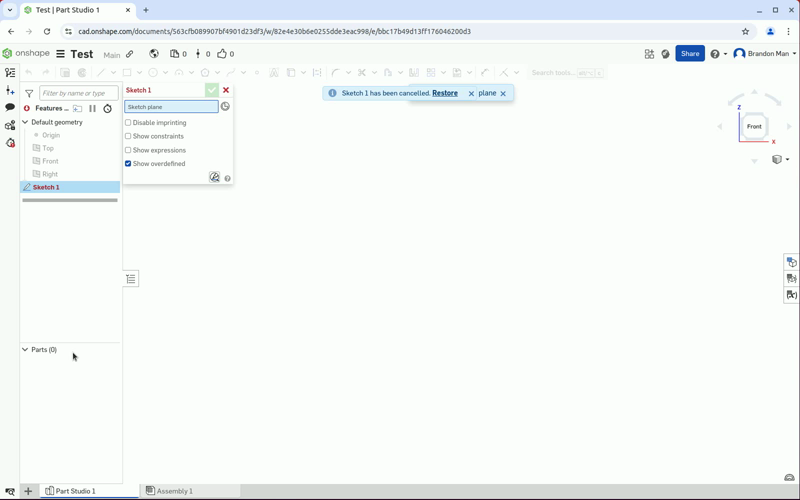
mouse_move(73, 163)
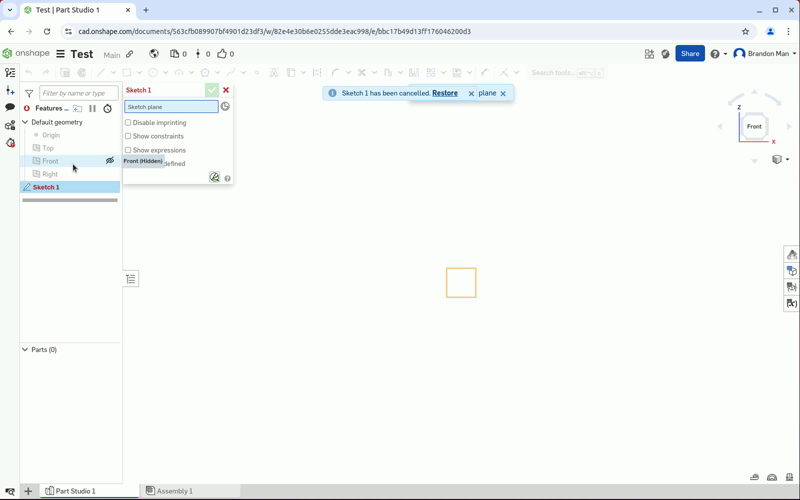
click(73, 163)
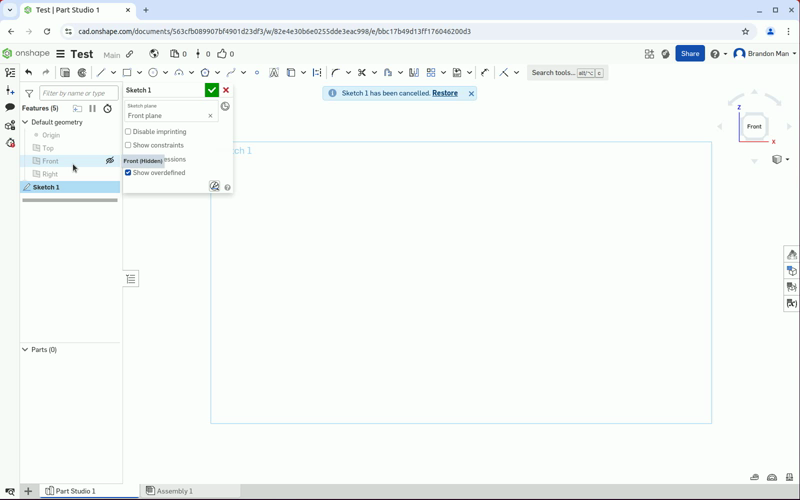
mouse_move(73, 352)
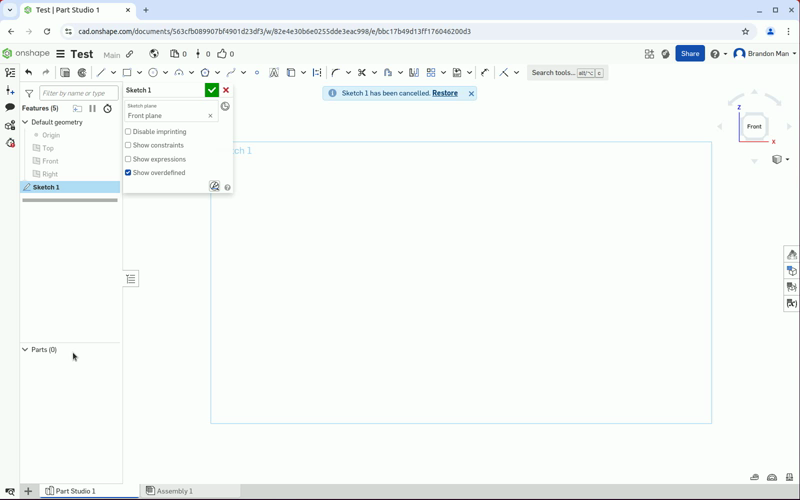
key(y)
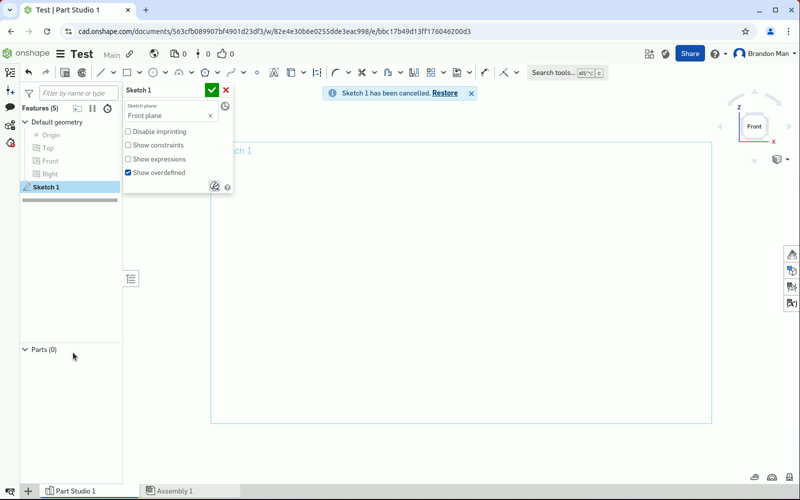
key(l)
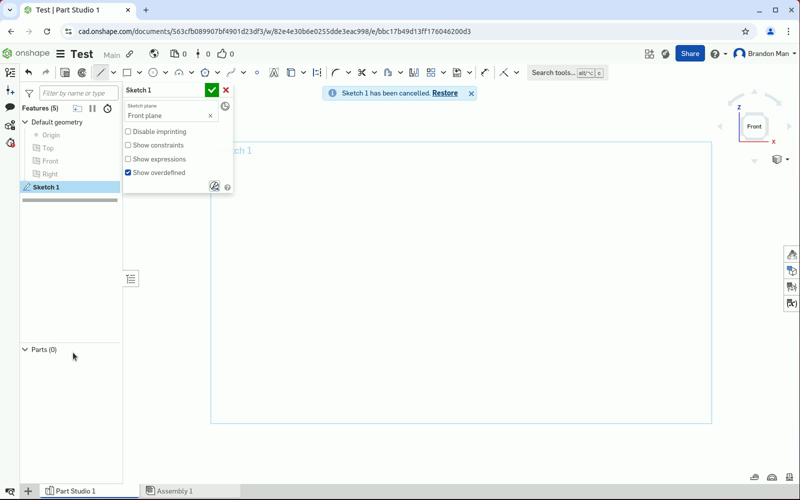
key_down(shift)
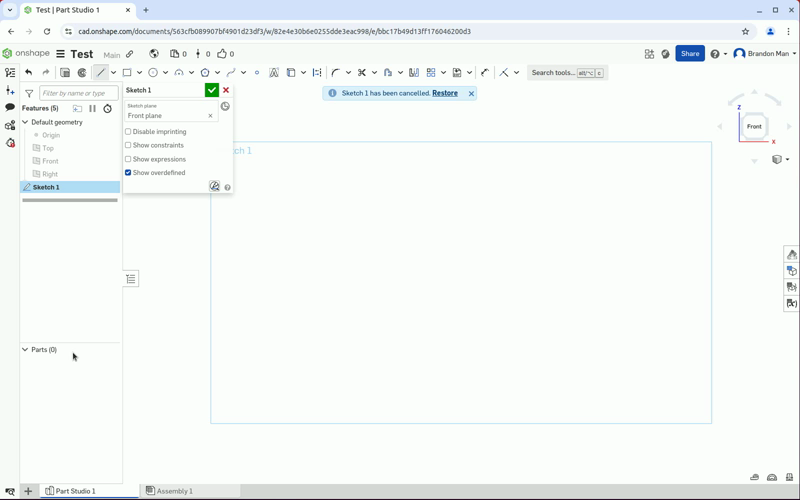
mouse_move(431, 282)
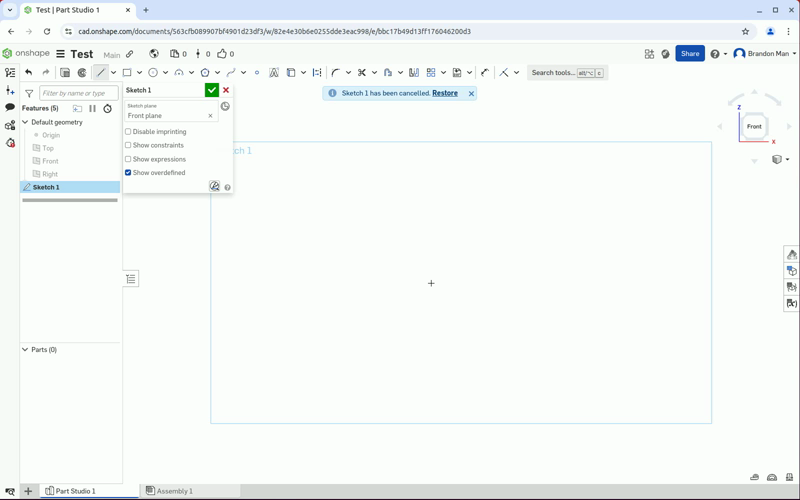
click(431, 282)
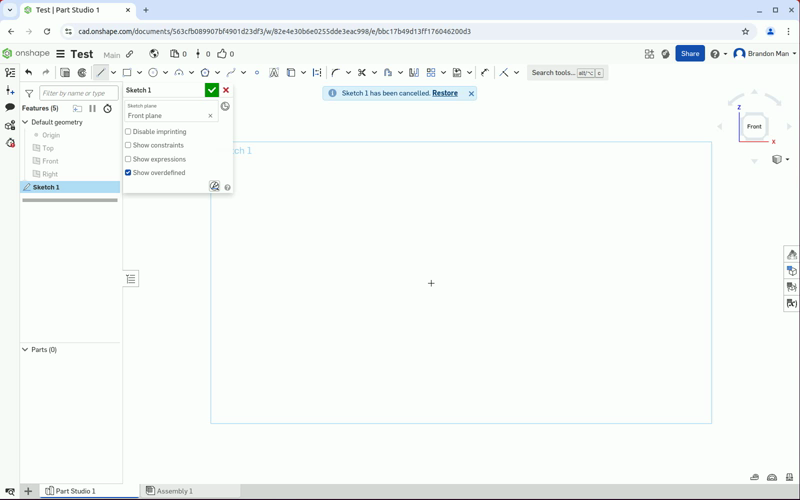
key_up(shift)
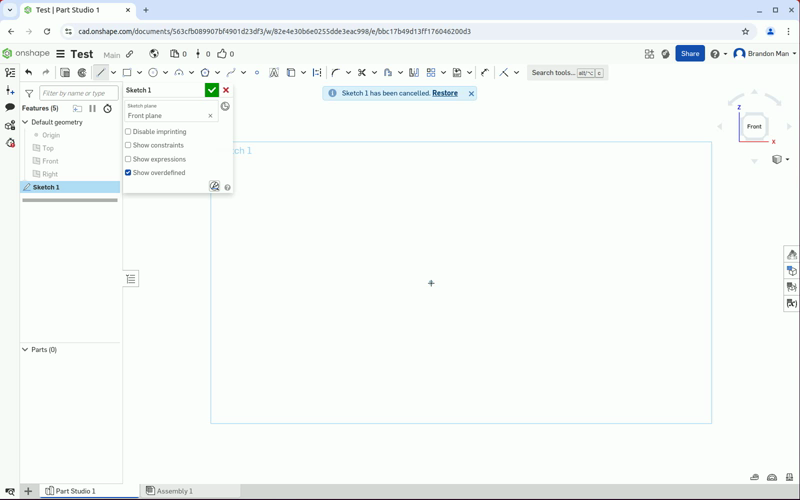
key_down(shift)
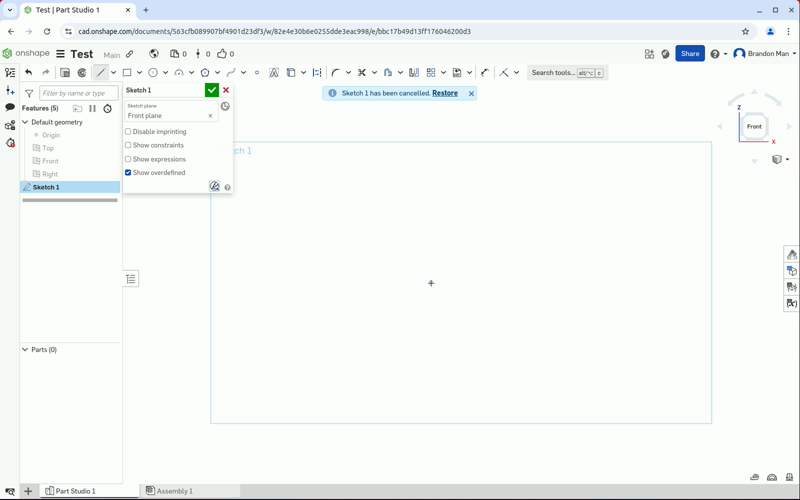
mouse_move(461, 282)
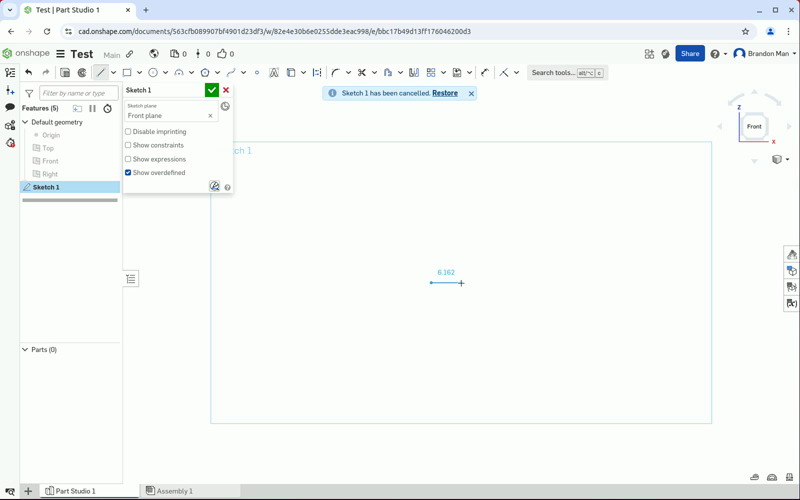
mouse_move(431, 287)
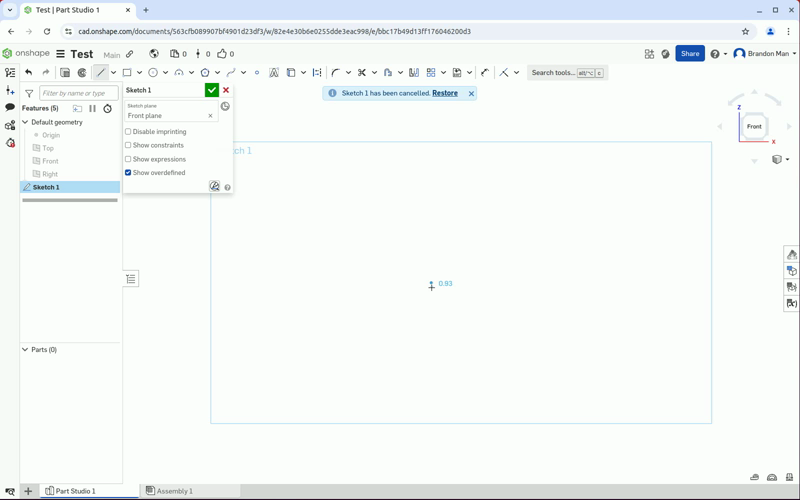
scroll(6)
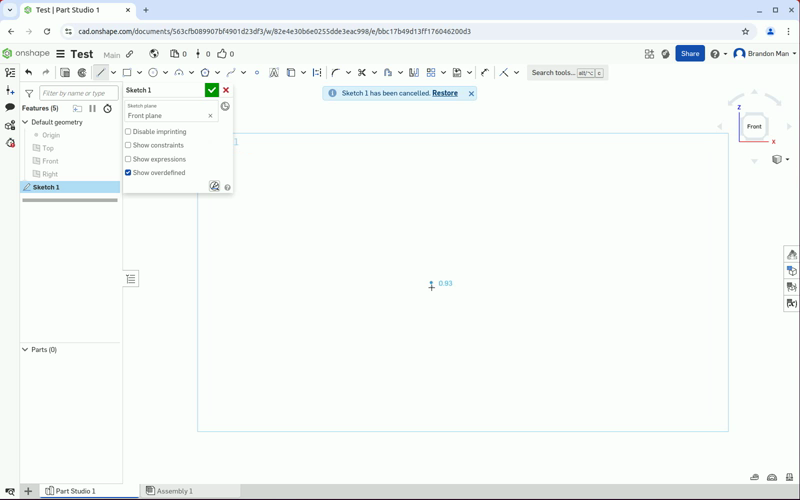
scroll(6)
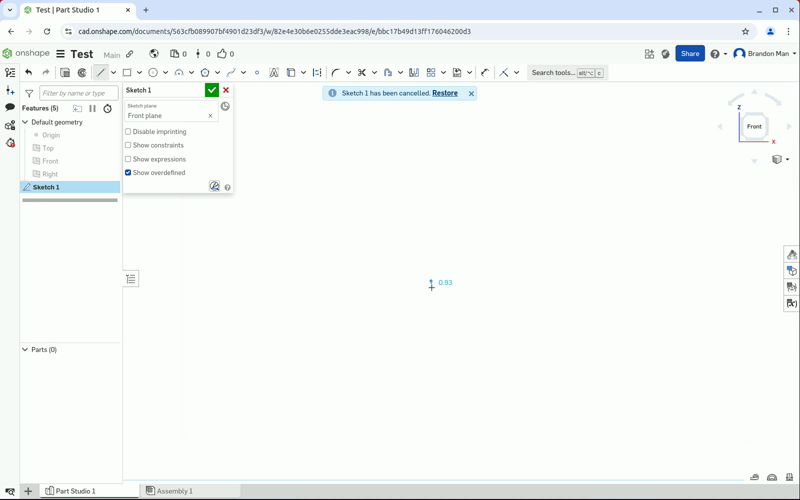
scroll(6)
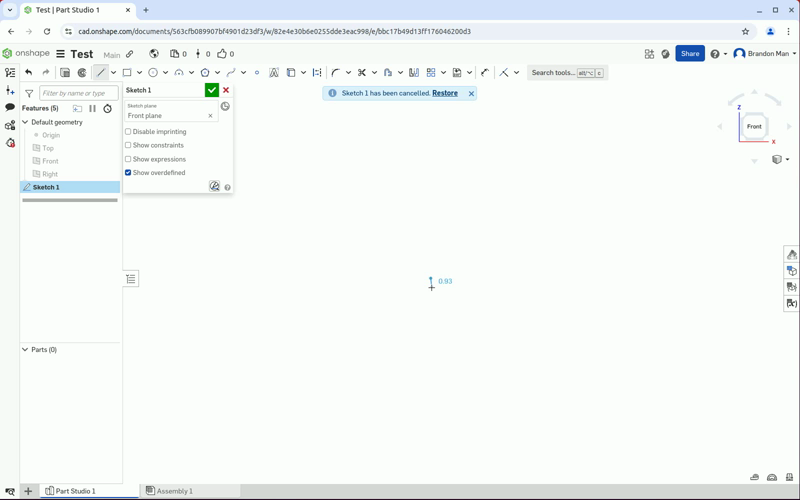
scroll(6)
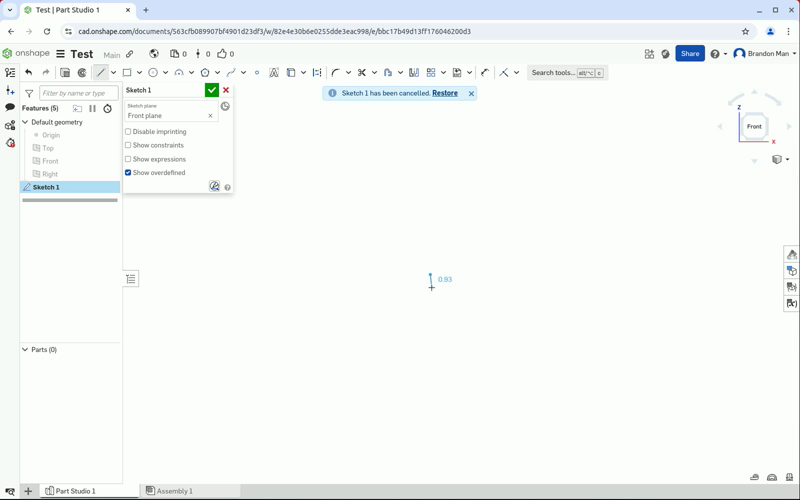
scroll(6)
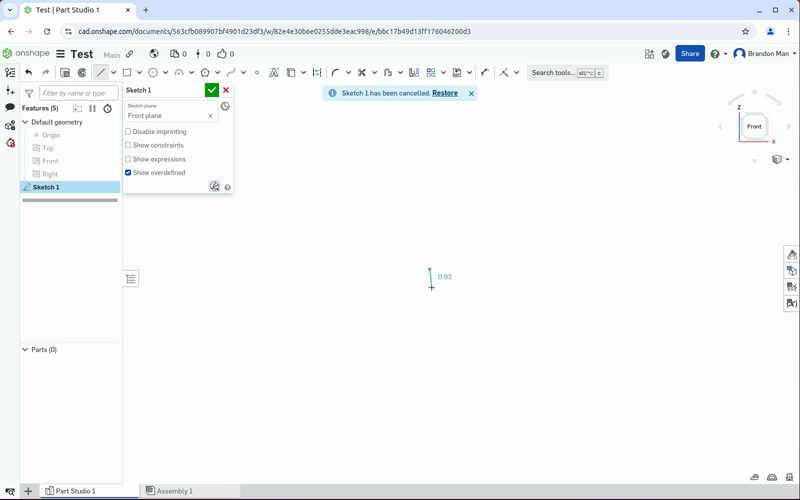
scroll(6)
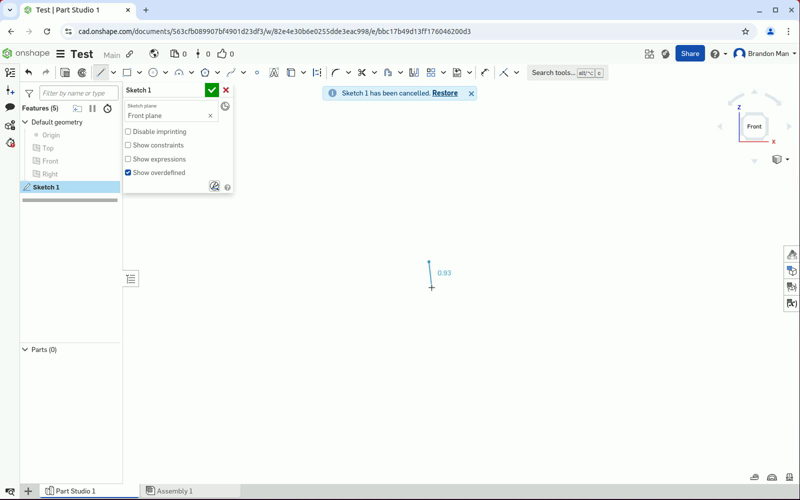
scroll(6)
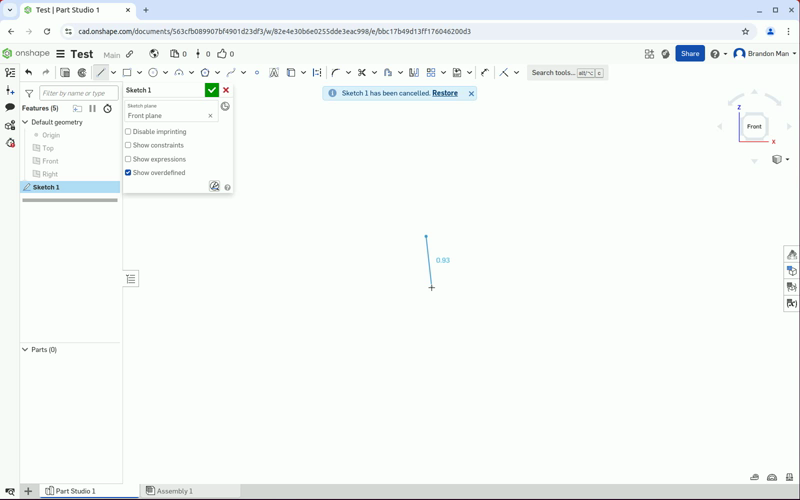
click(431, 287)
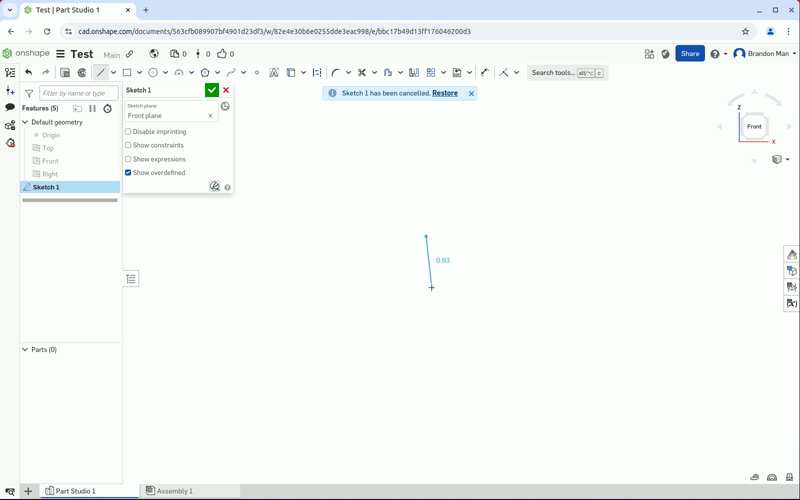
scroll(-6)
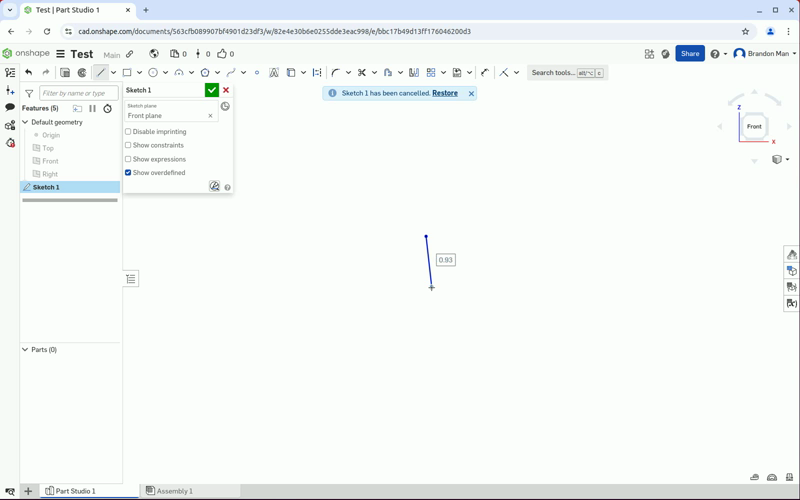
scroll(-6)
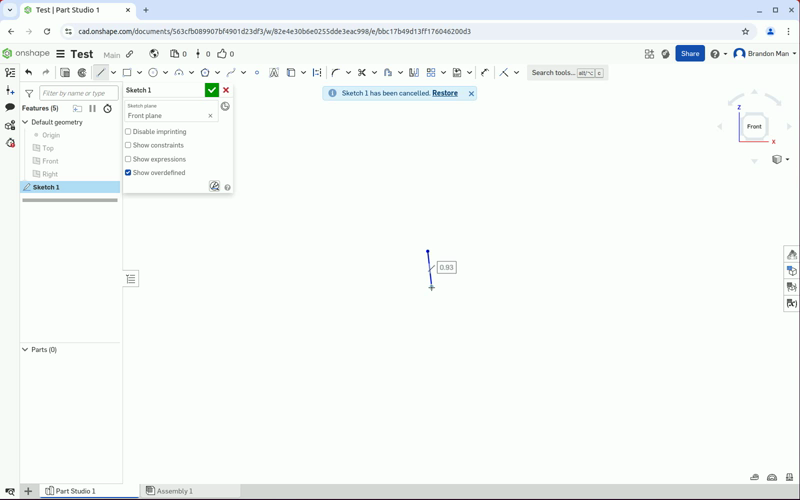
scroll(-6)
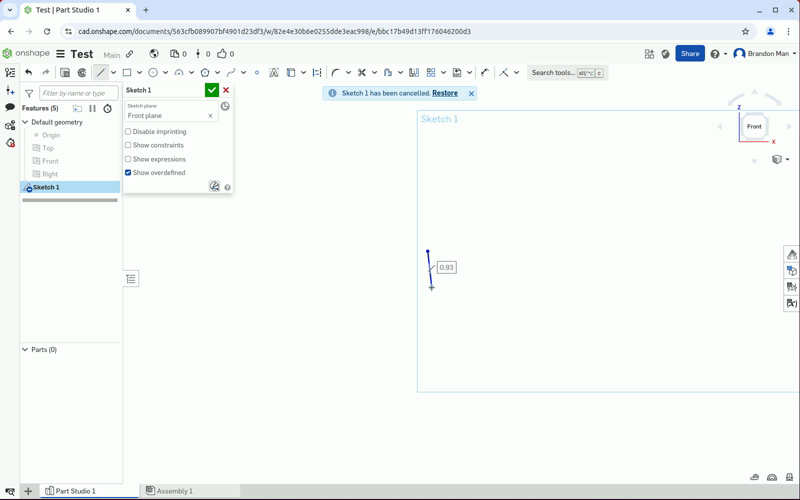
scroll(-6)
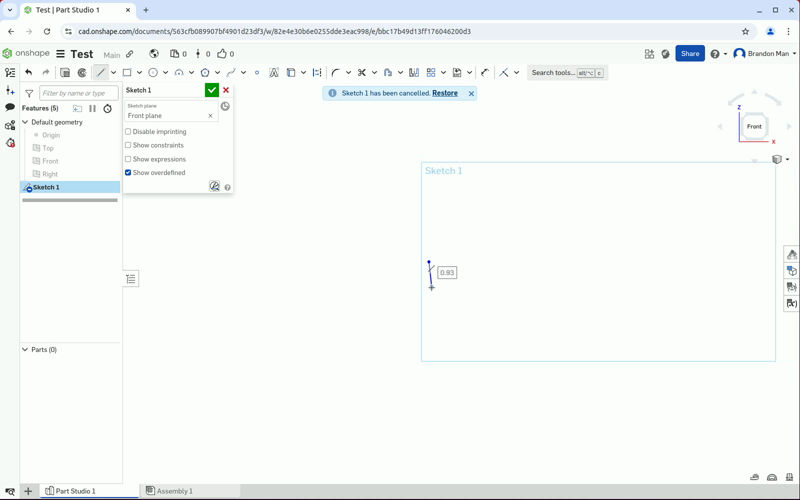
scroll(-6)
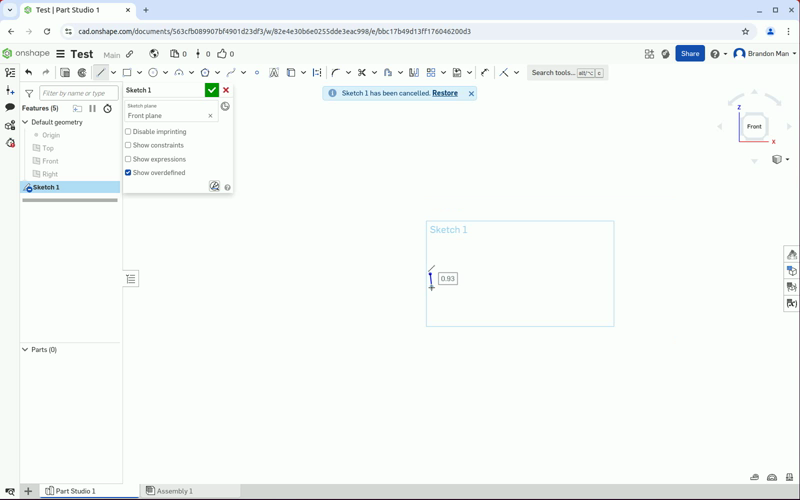
scroll(-6)
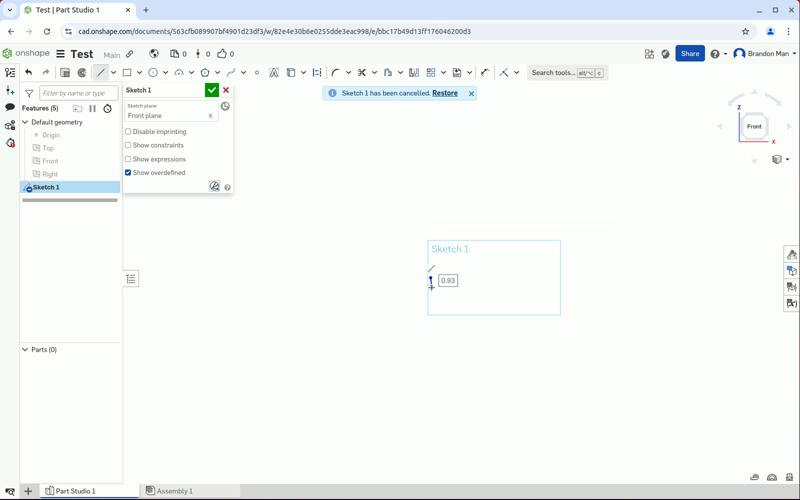
scroll(-6)
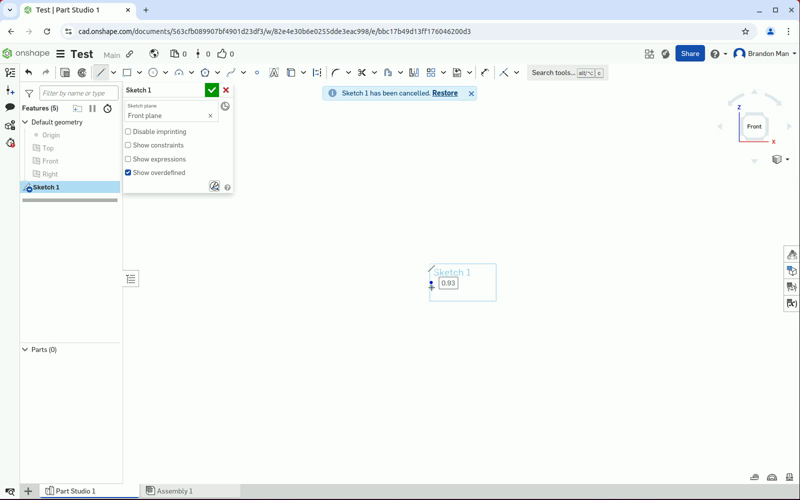
key_up(shift)
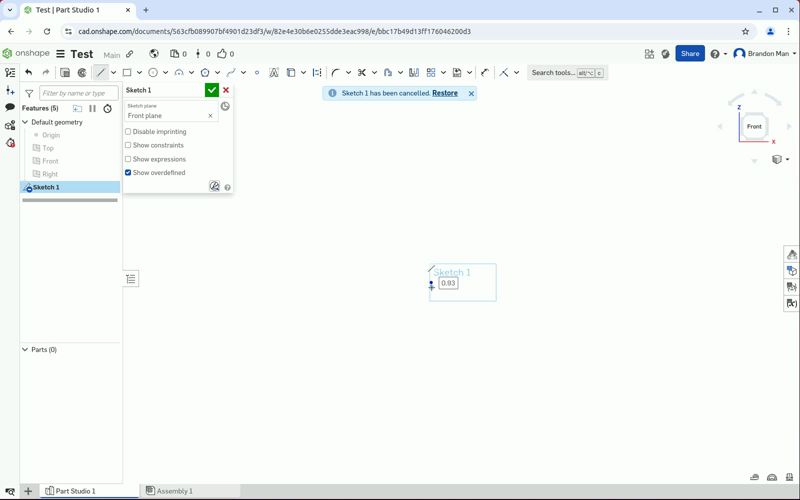
key(esc)
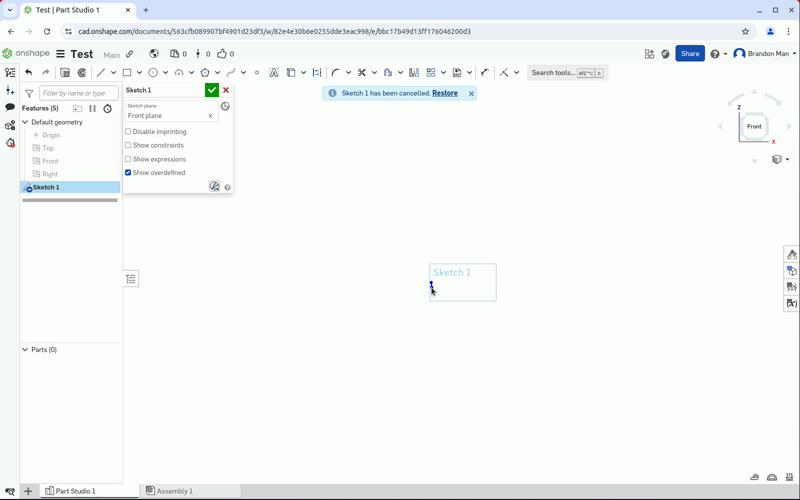
key(a)
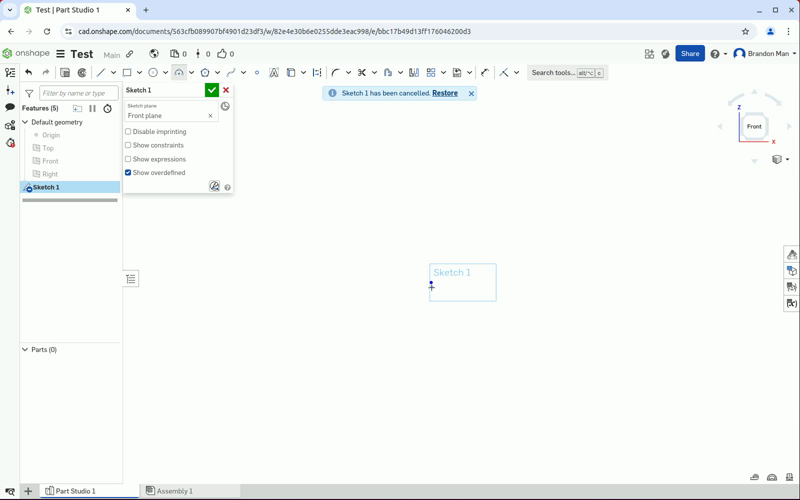
mouse_move(431, 287)
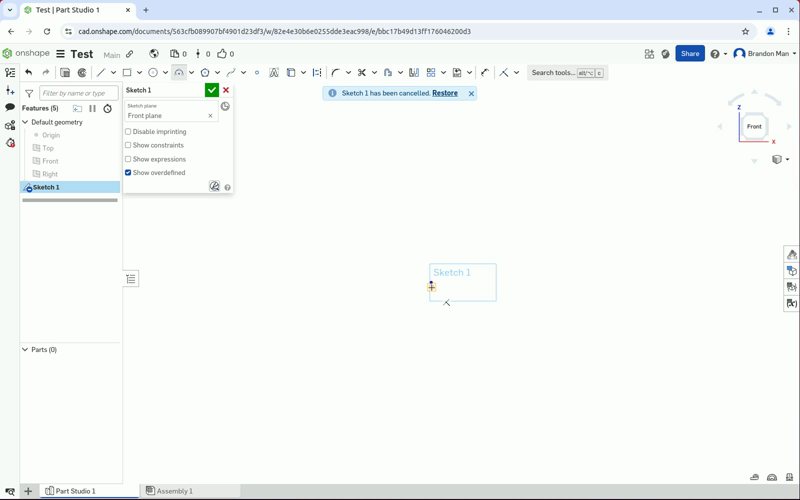
click(431, 287)
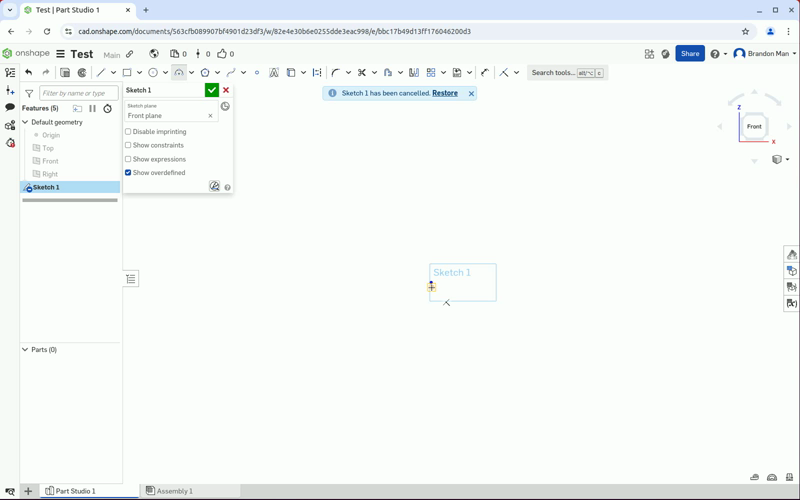
key_down(shift)
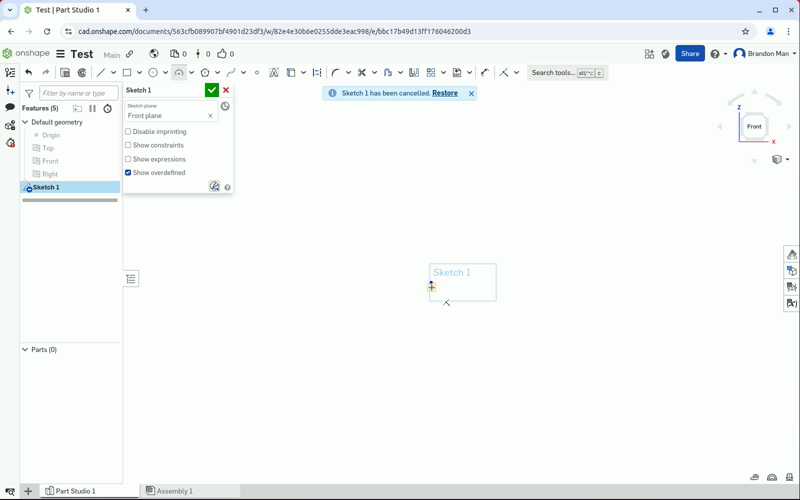
mouse_move(431, 278)
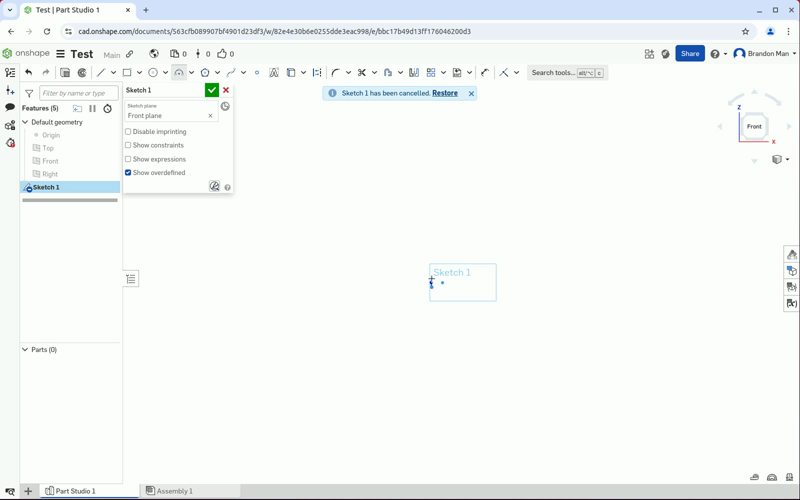
click(431, 278)
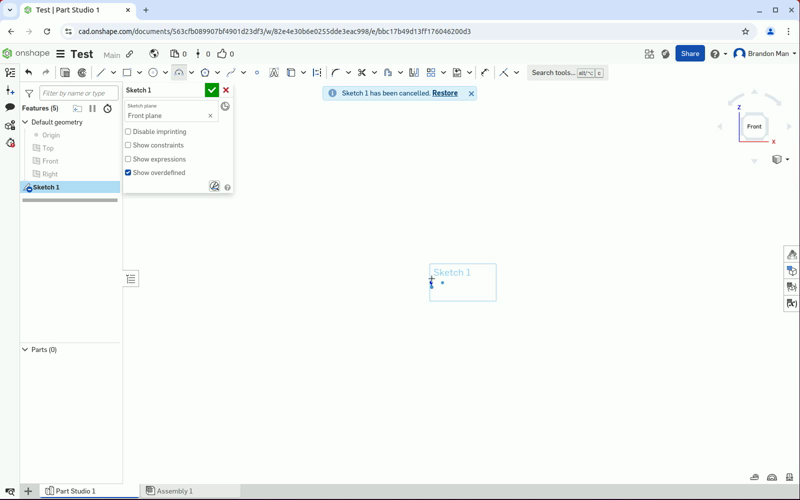
mouse_move(431, 282)
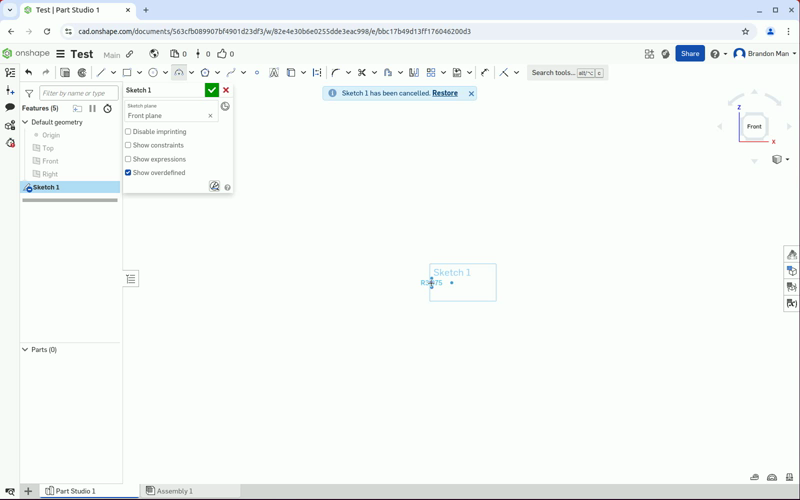
click(431, 282)
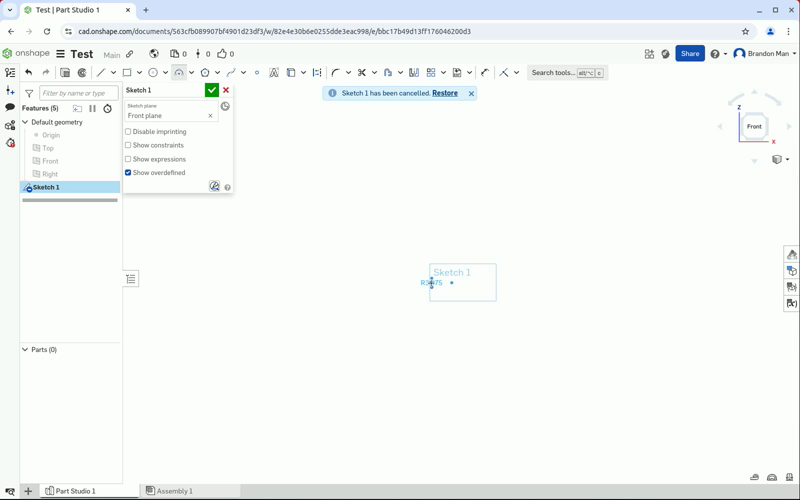
key_up(shift)
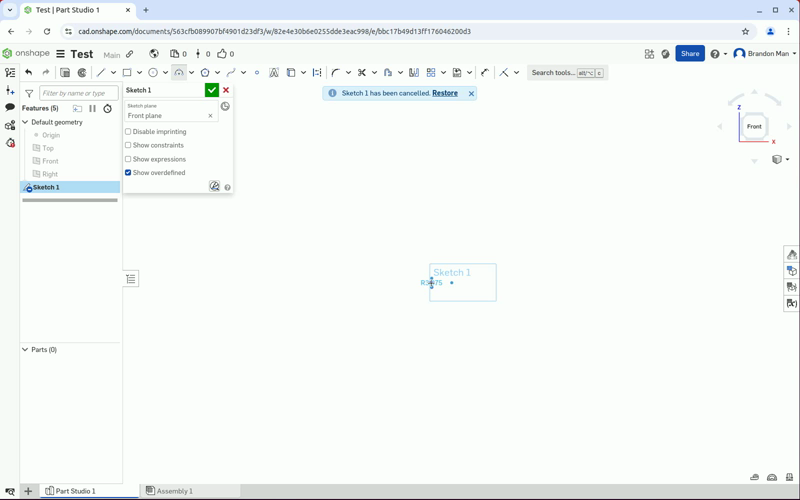
key(esc)
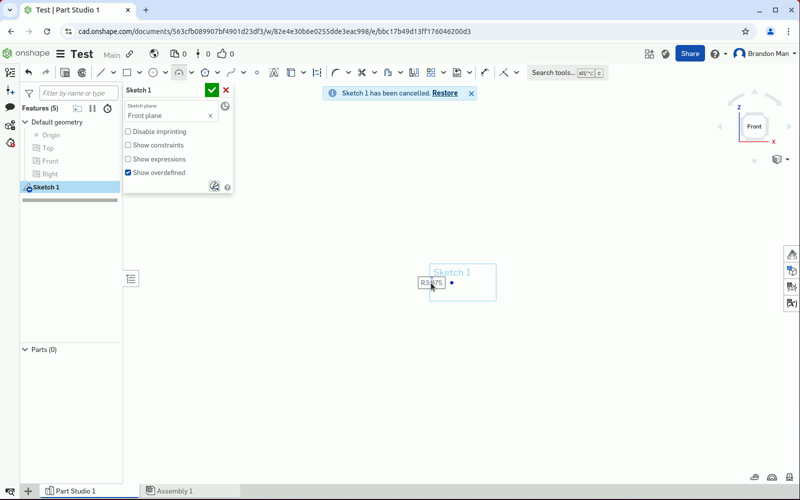
key(l)
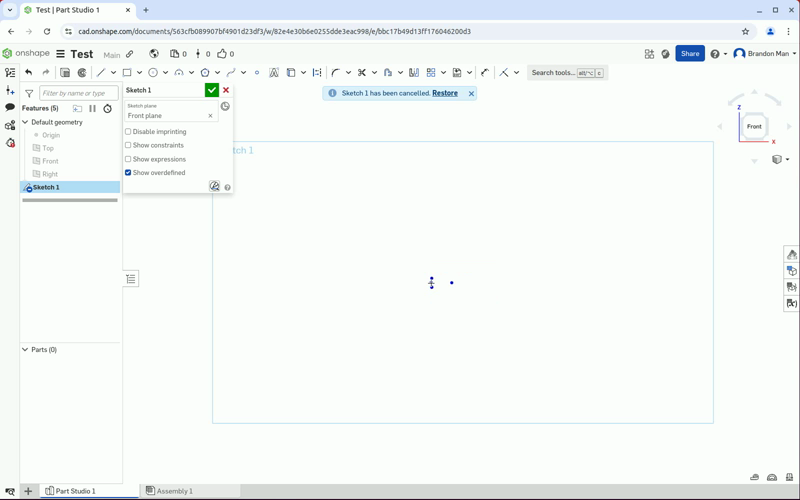
mouse_move(431, 278)
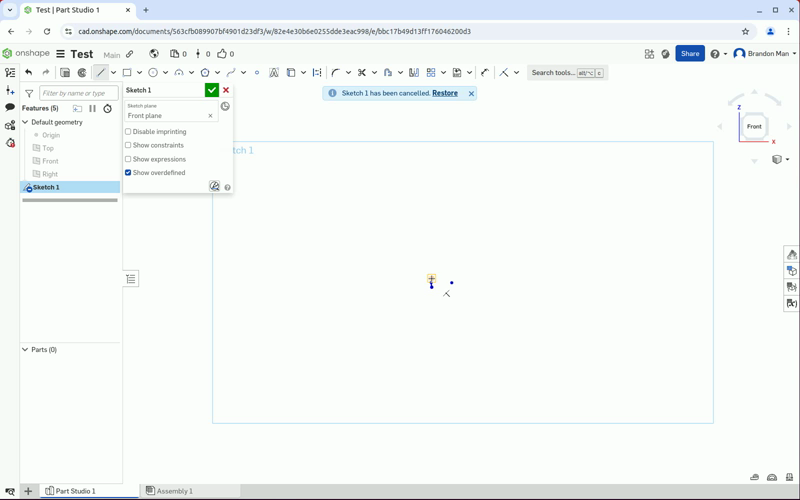
click(431, 278)
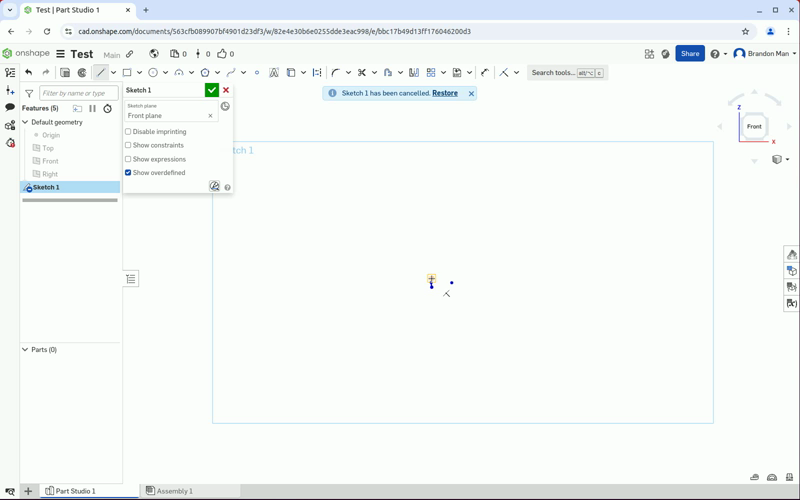
mouse_move(461, 278)
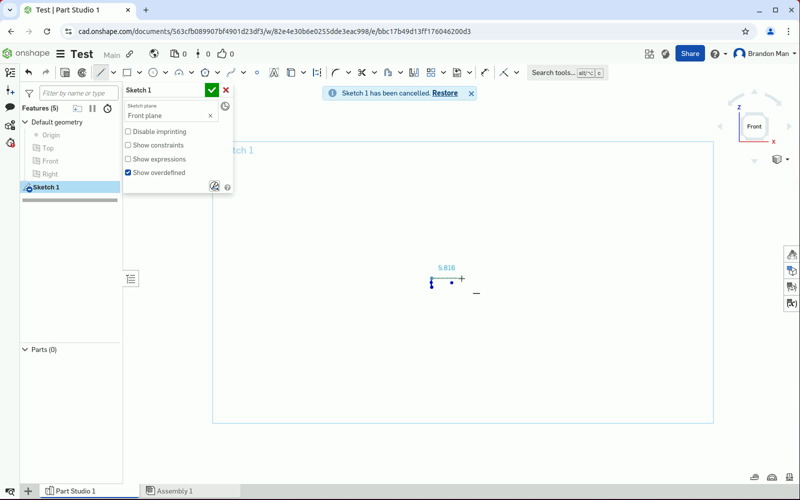
key_down(shift)
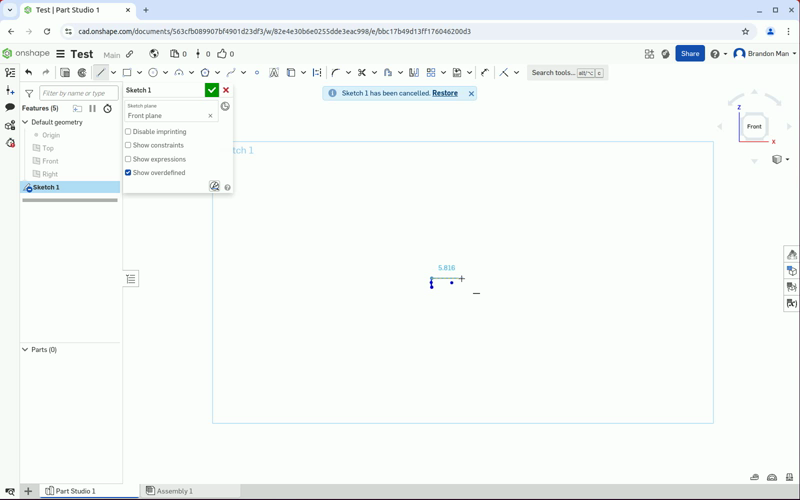
mouse_move(431, 282)
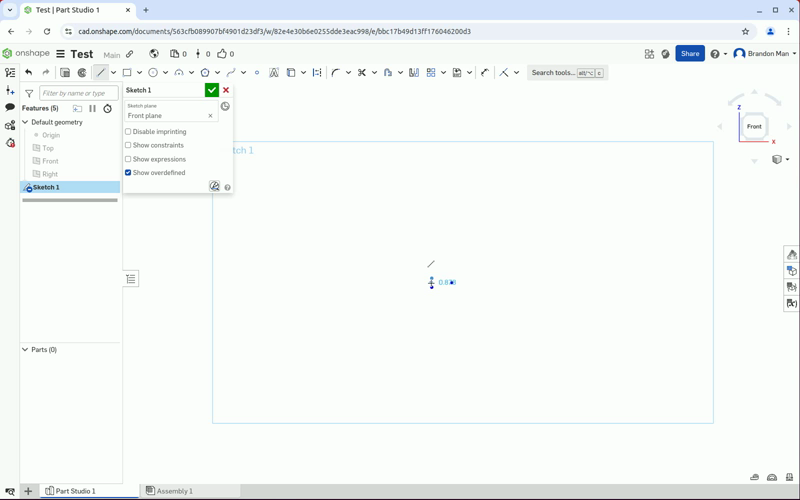
scroll(6)
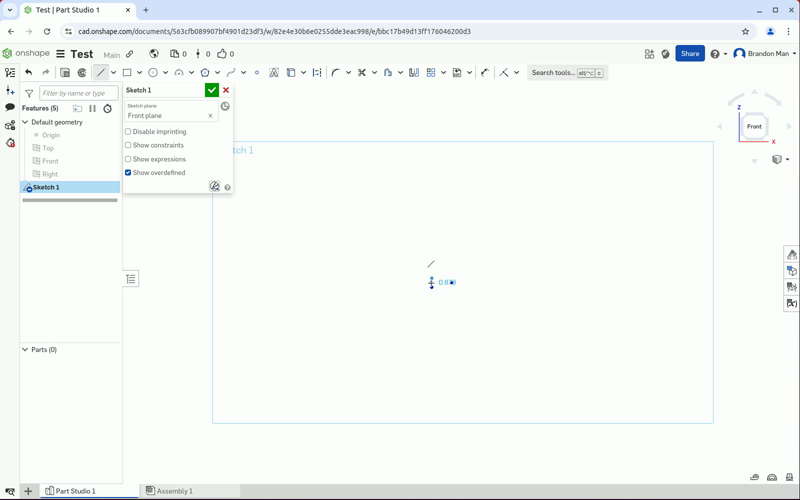
scroll(6)
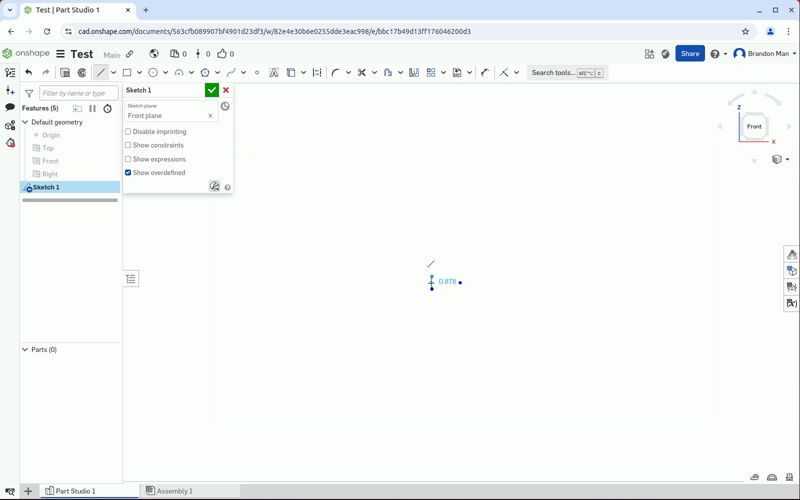
scroll(6)
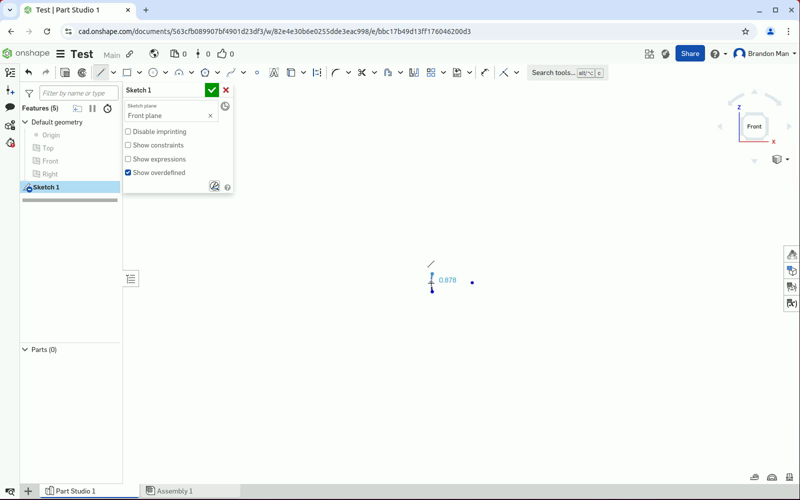
scroll(6)
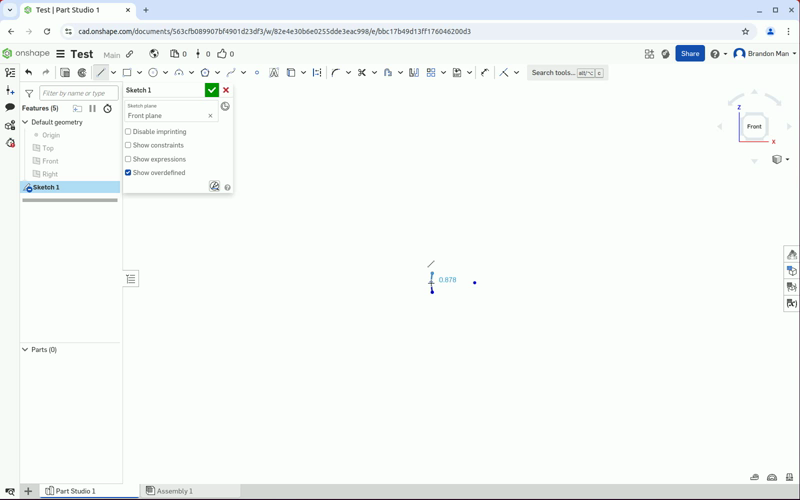
scroll(6)
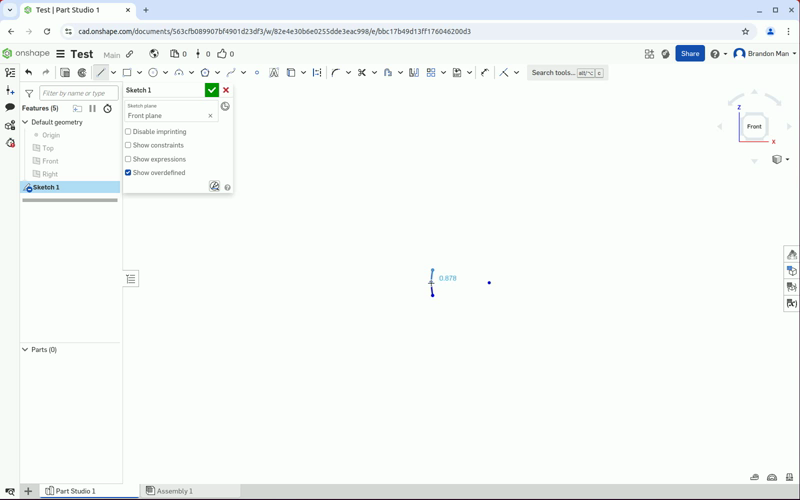
scroll(6)
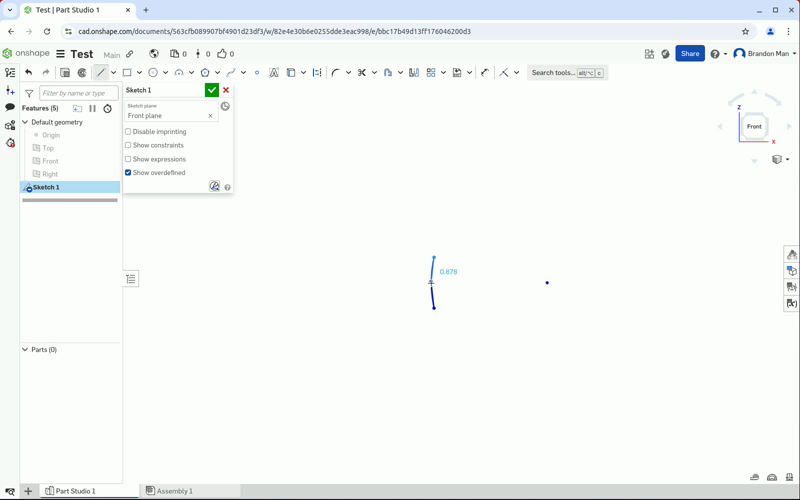
scroll(6)
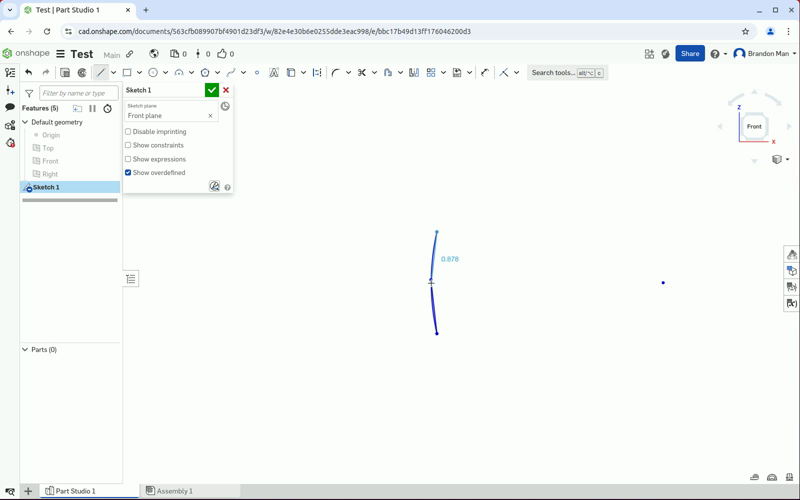
key_up(shift)
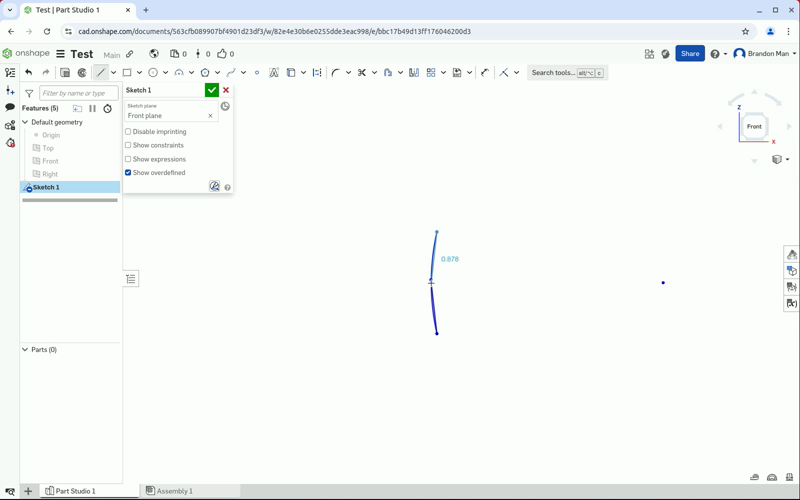
click(431, 282)
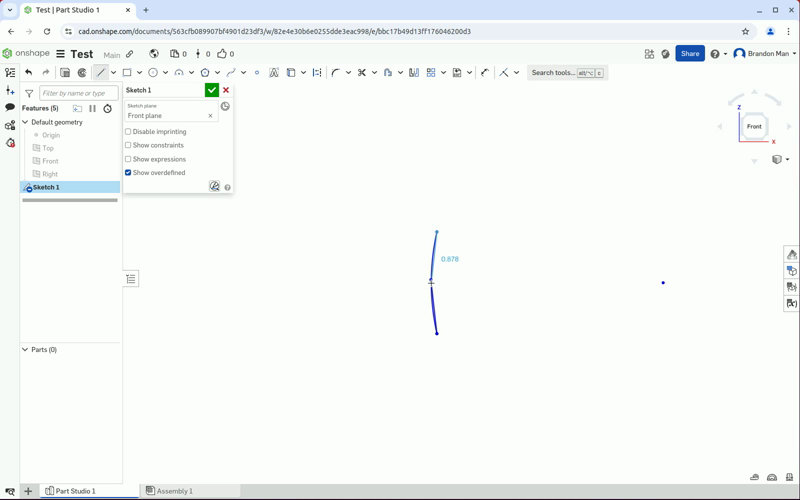
scroll(-6)
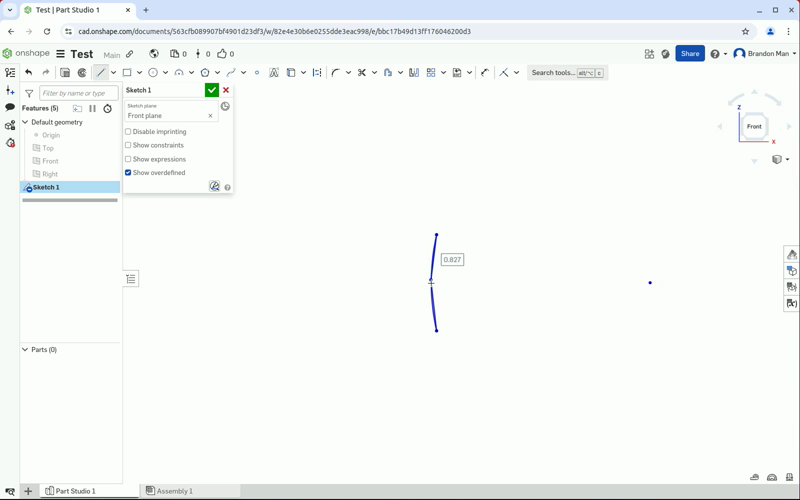
scroll(-6)
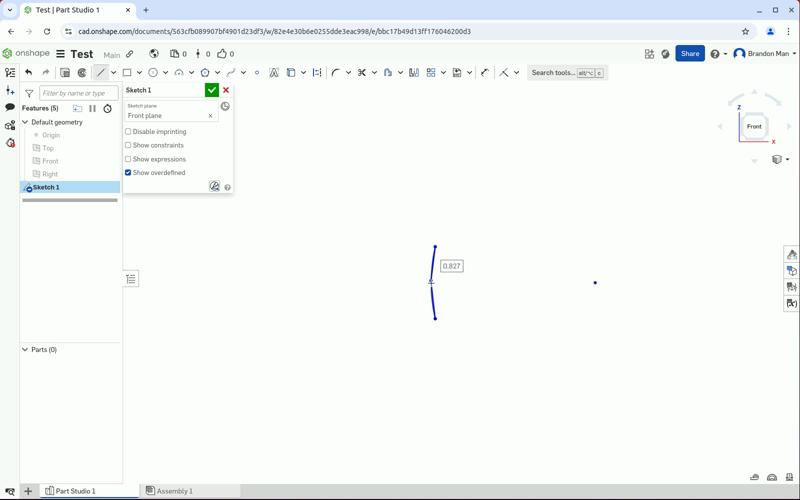
scroll(-6)
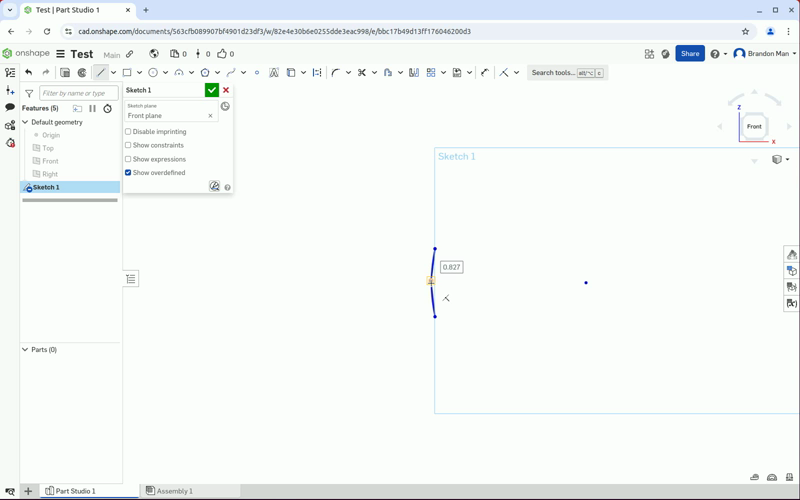
scroll(-6)
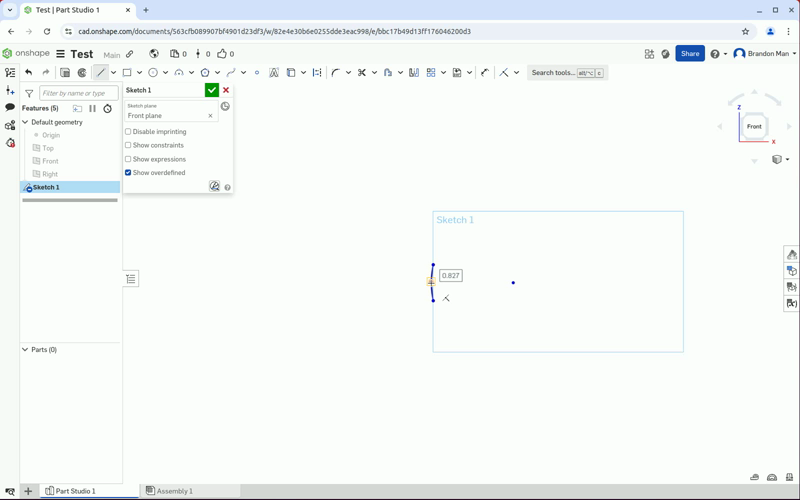
scroll(-6)
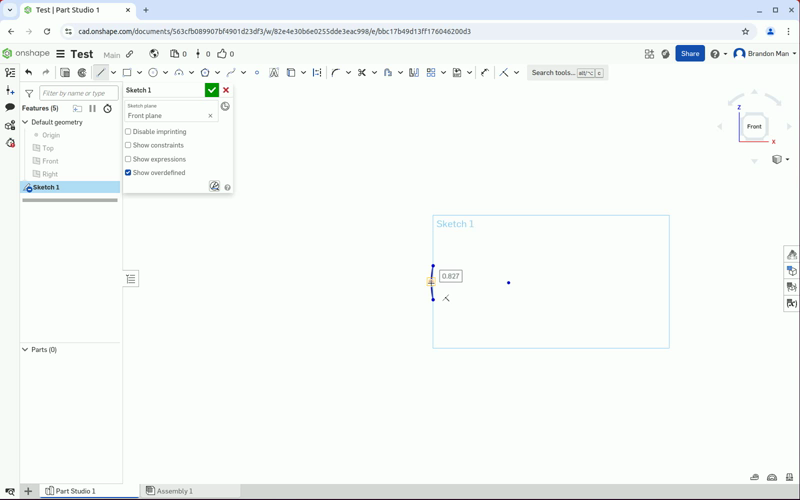
scroll(-6)
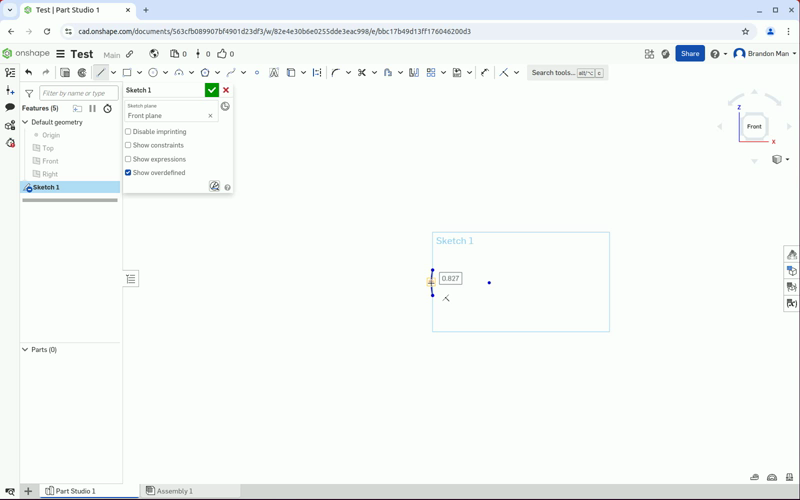
scroll(-6)
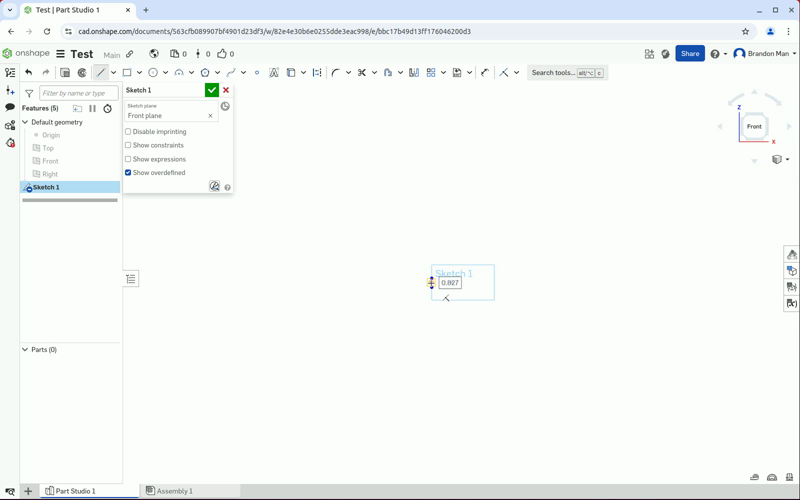
key(esc)
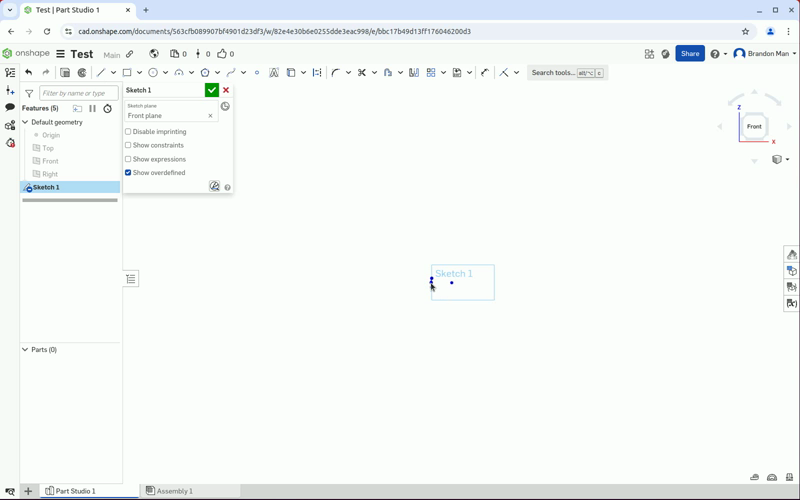
mouse_move(432, 279)
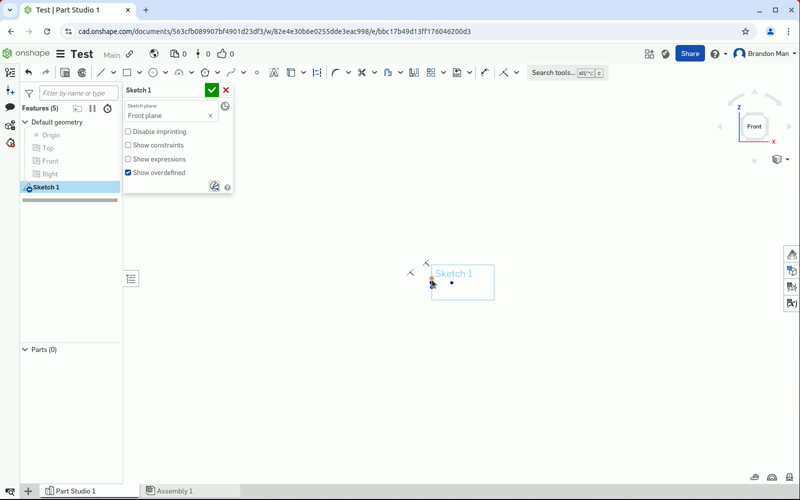
scroll(6)
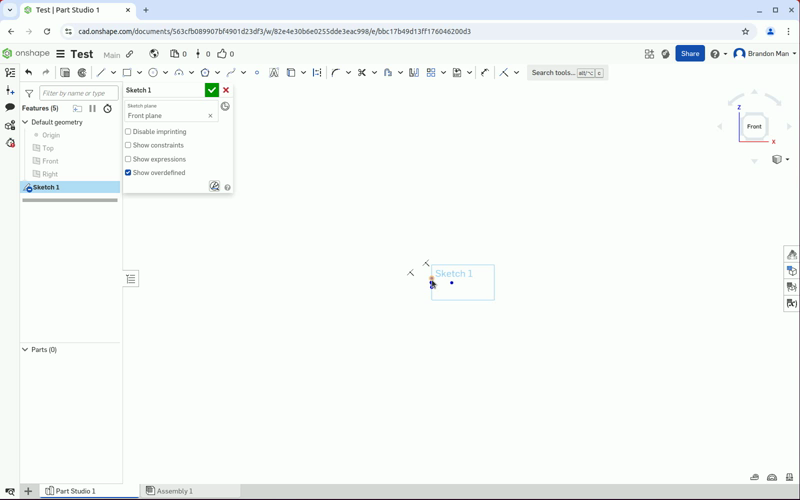
scroll(6)
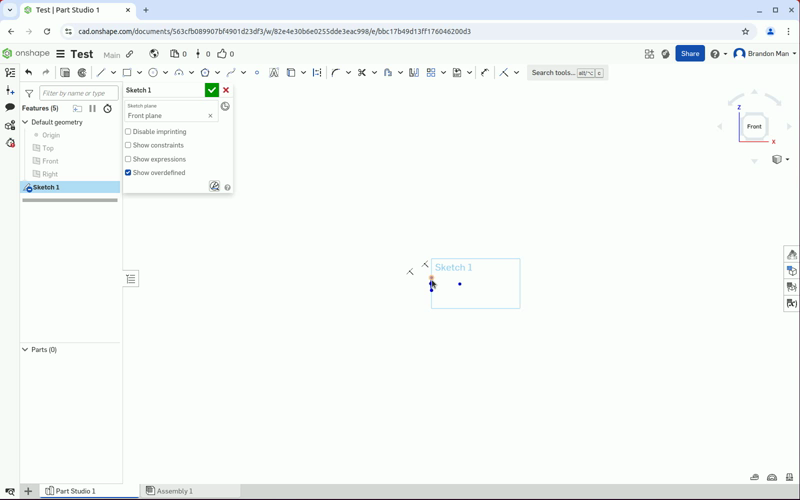
scroll(6)
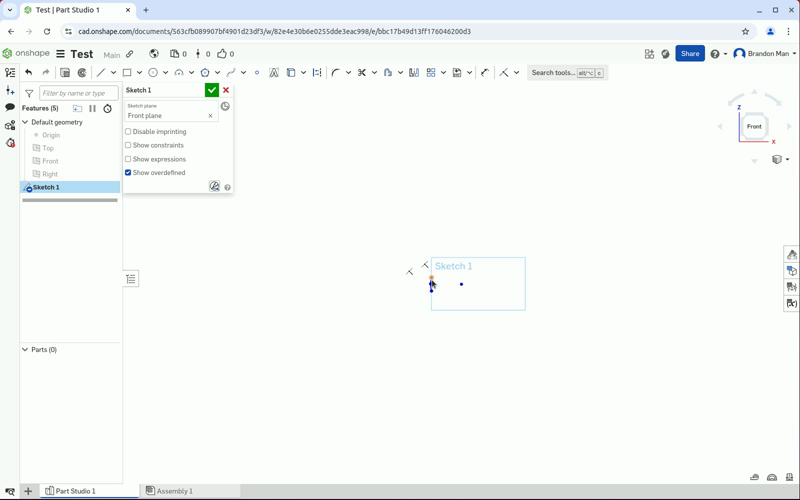
scroll(6)
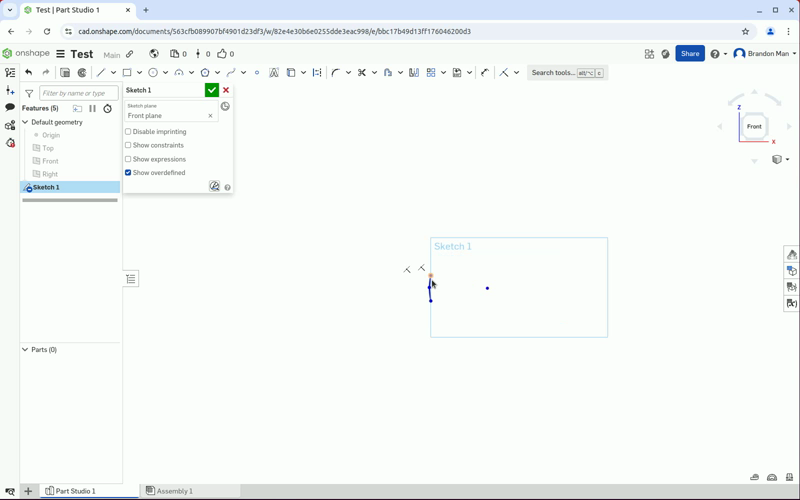
scroll(6)
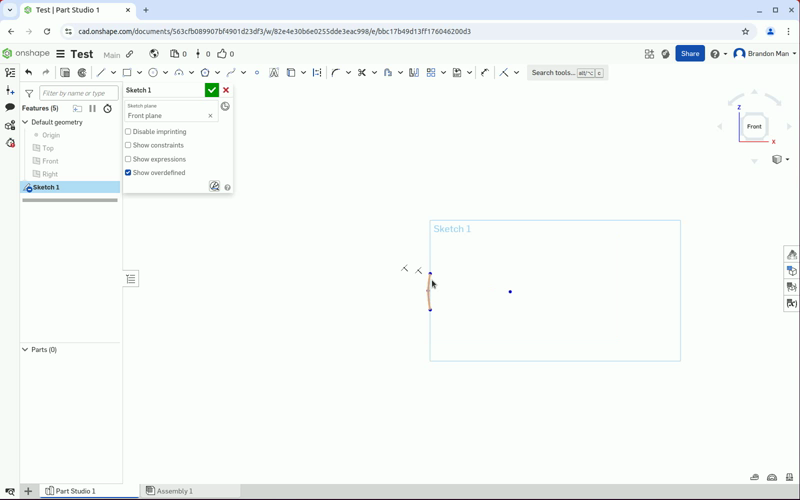
scroll(6)
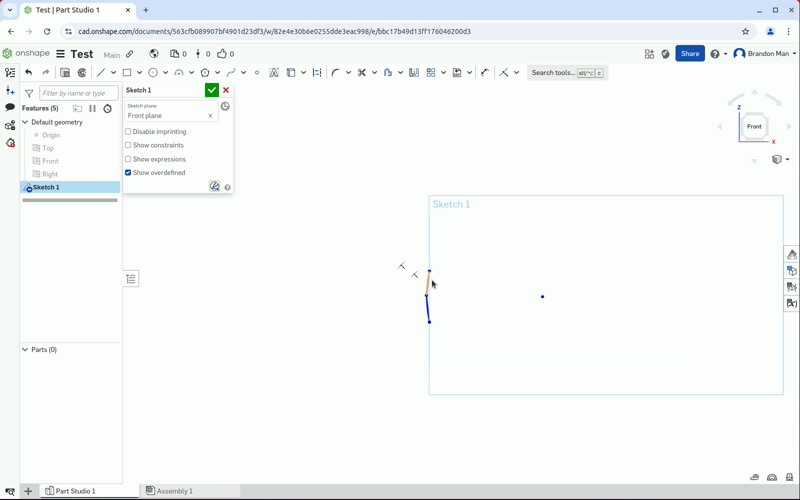
scroll(6)
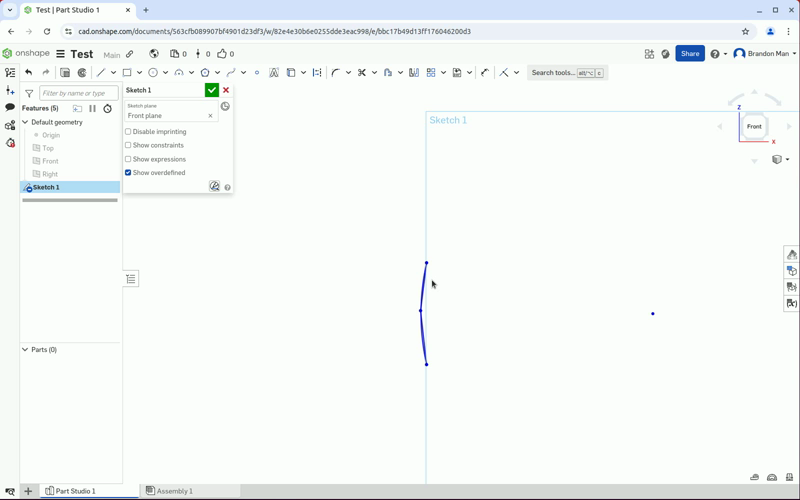
click(432, 279)
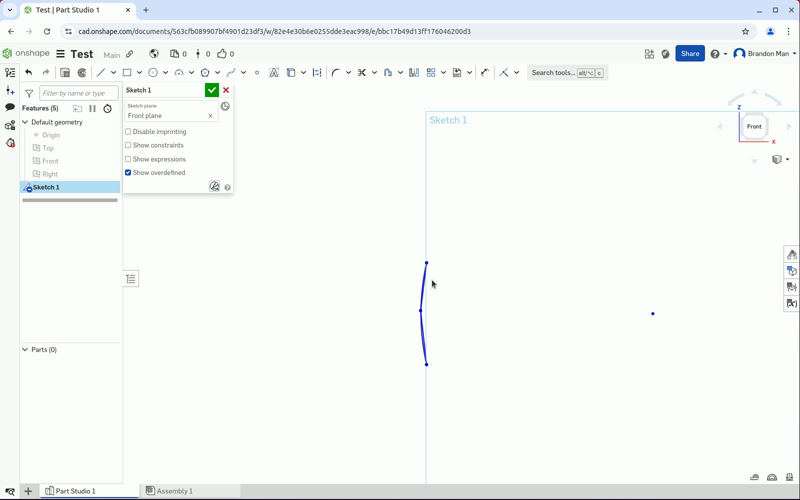
scroll(-6)
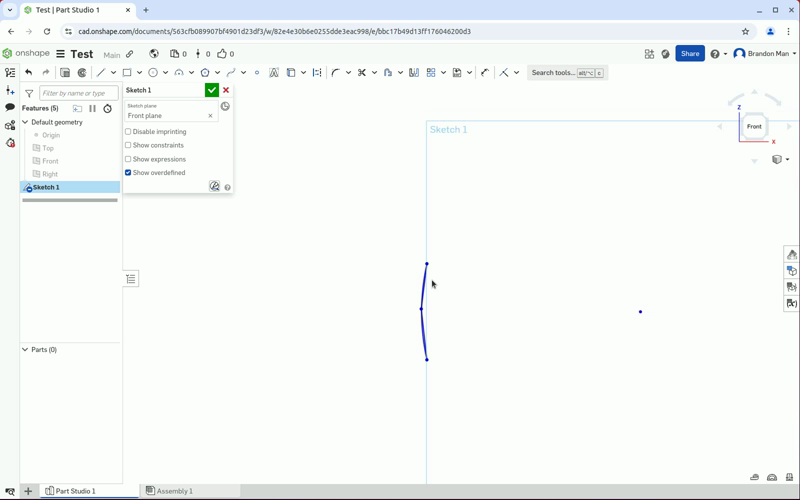
scroll(-6)
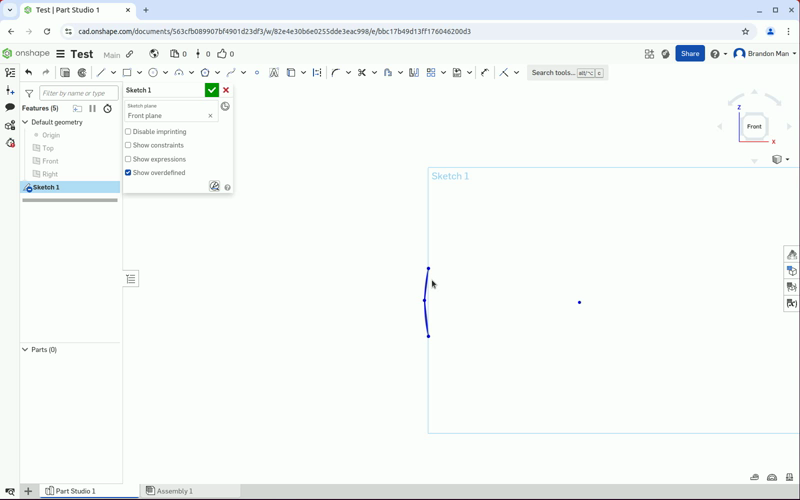
scroll(-6)
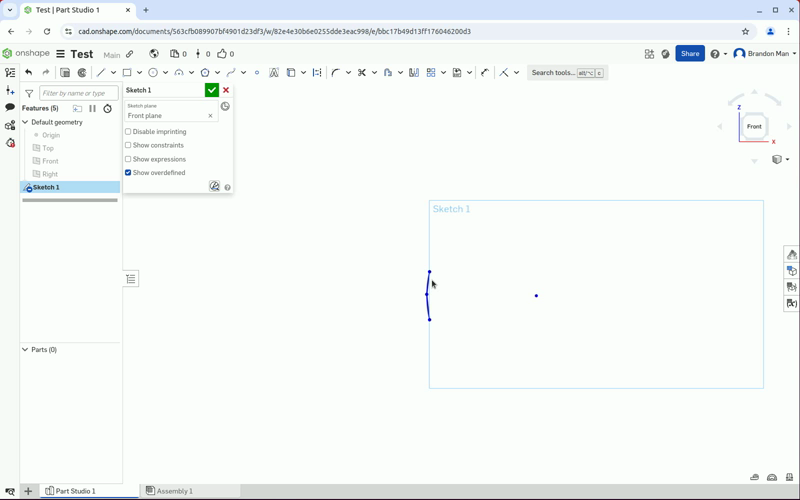
scroll(-6)
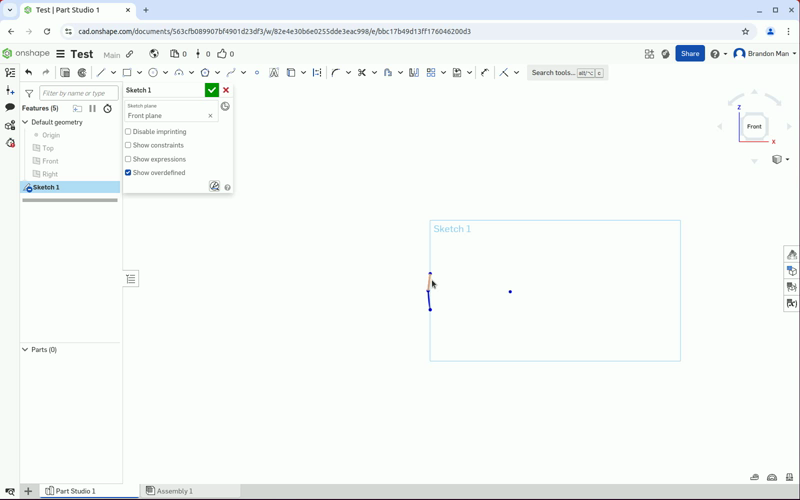
scroll(-6)
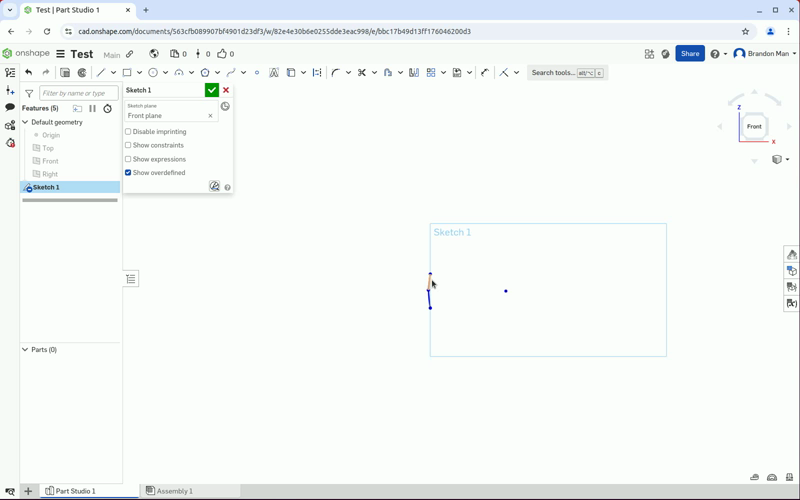
scroll(-6)
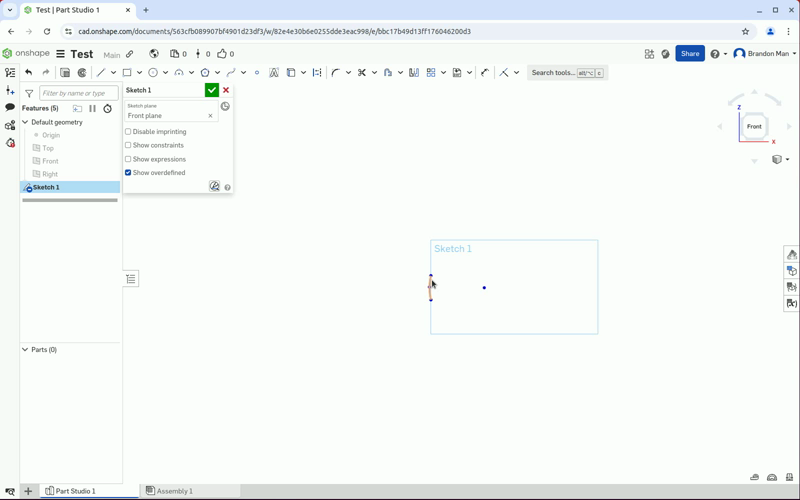
scroll(-6)
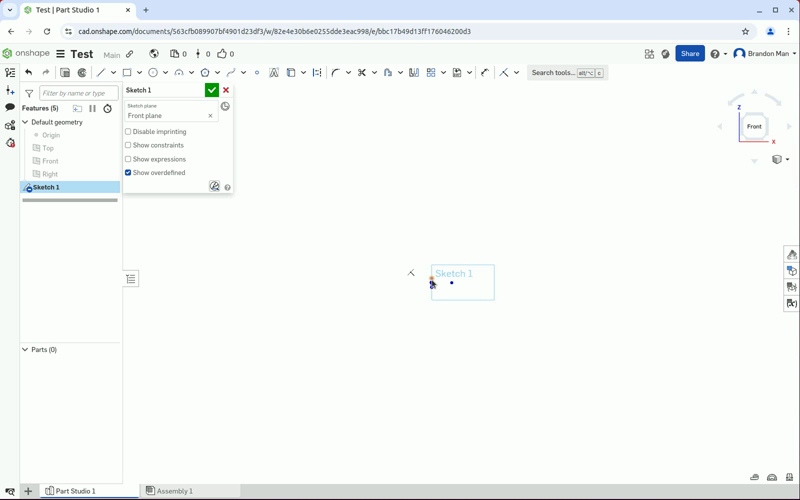
mouse_move(73, 352)
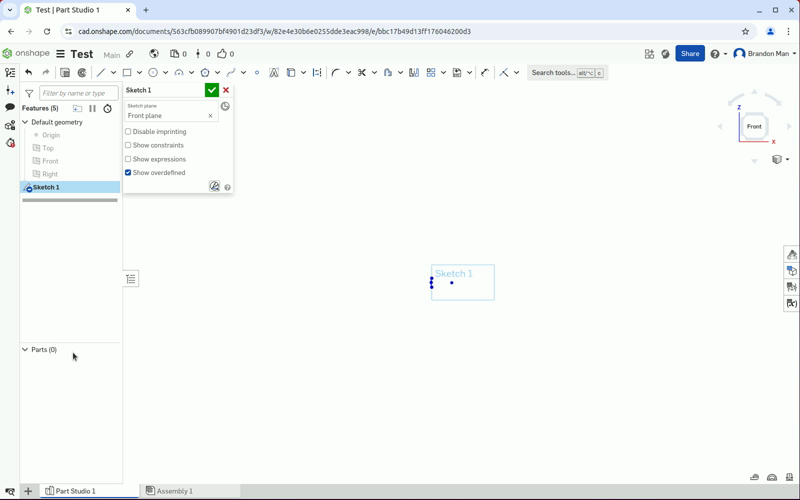
key(shift+y)
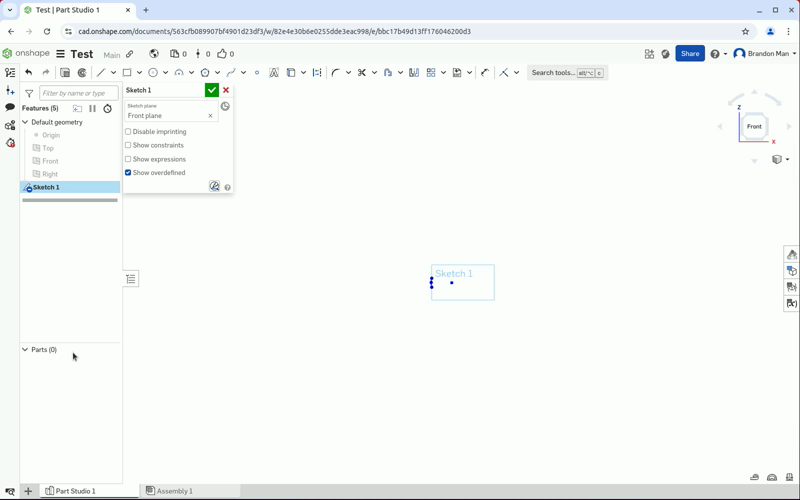
key(shift+e)
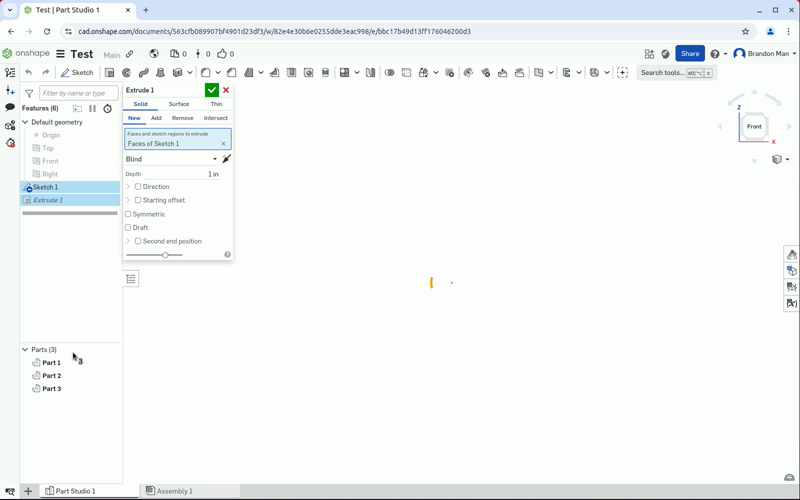
mouse_move(143, 106)
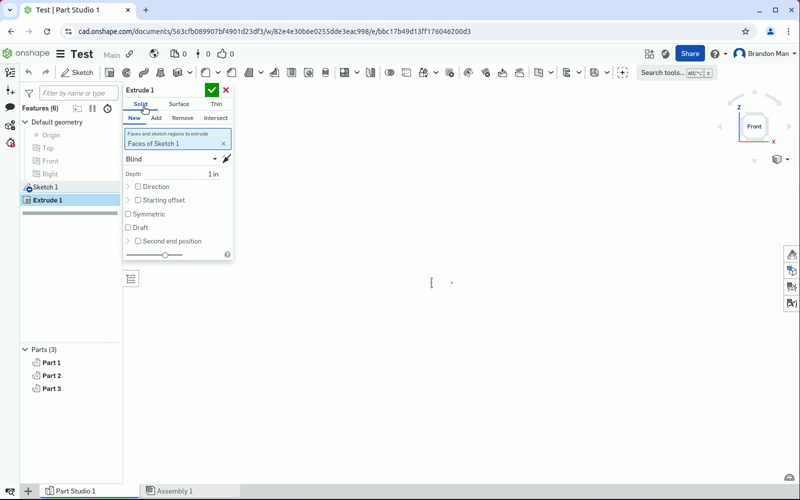
click(143, 106)
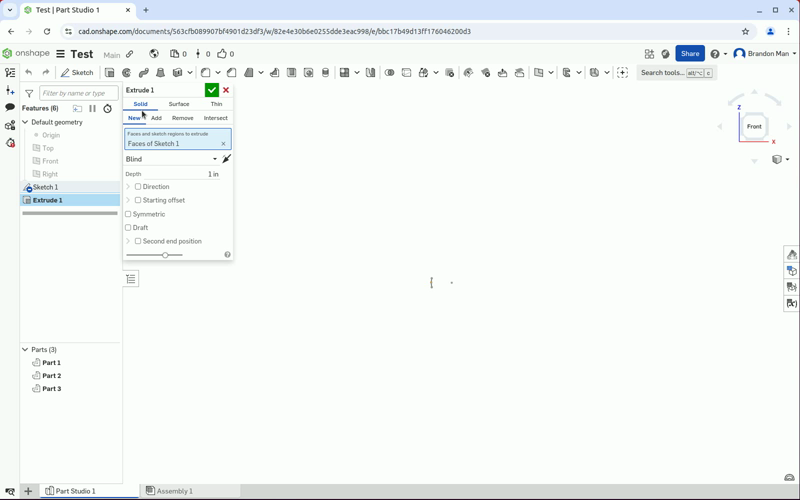
mouse_move(137, 120)
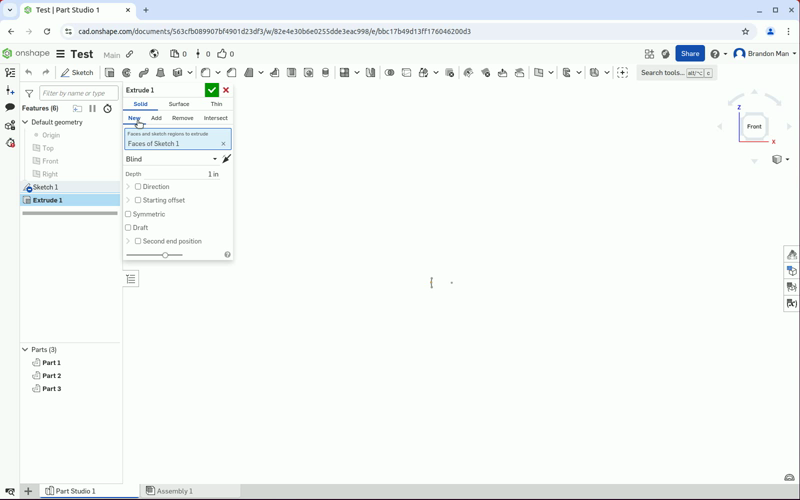
click(137, 120)
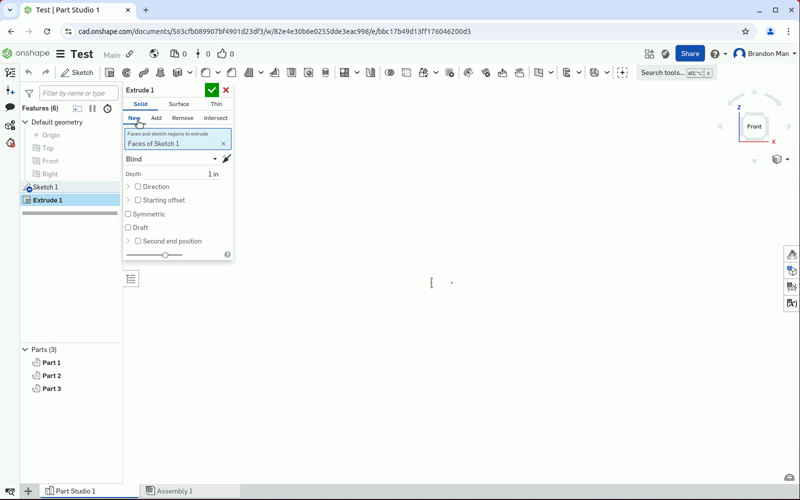
key(tab, 4)
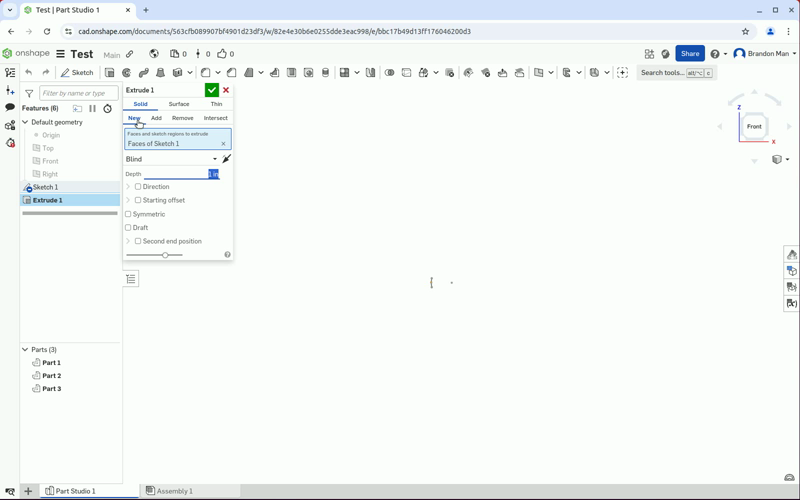
text(2.407)
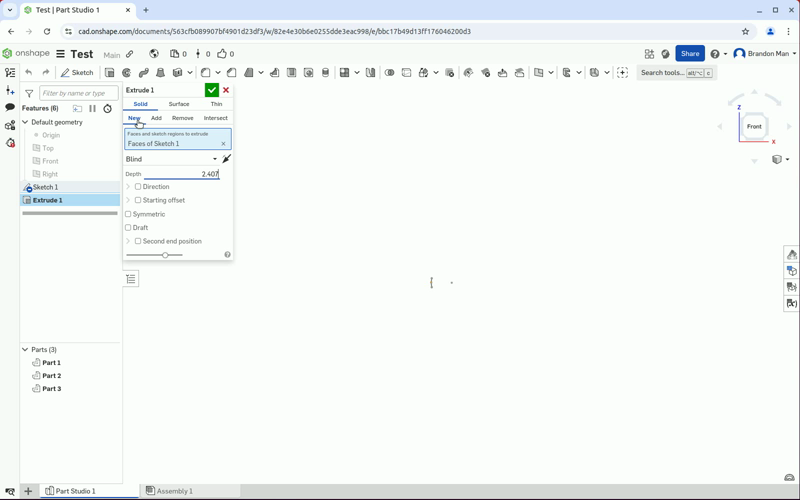
key(enter)
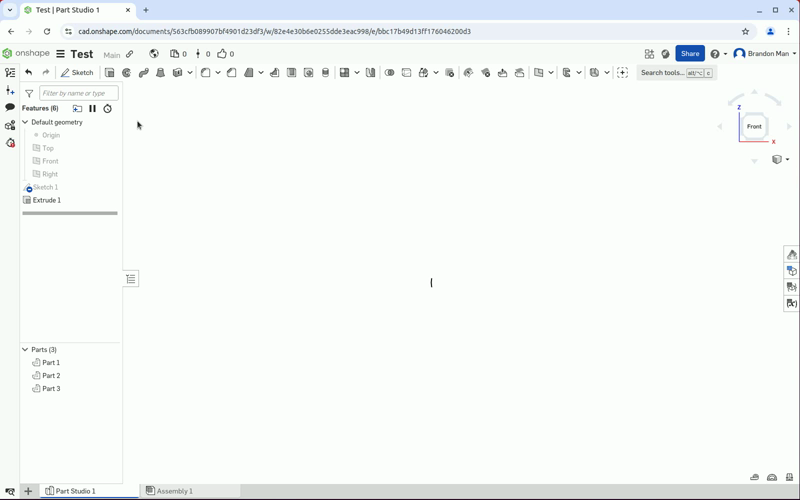
key(shift+h)
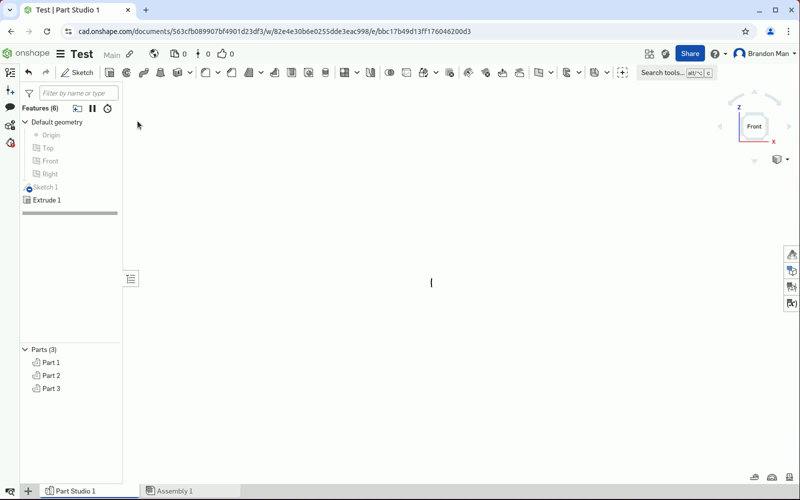
key(shift+h)
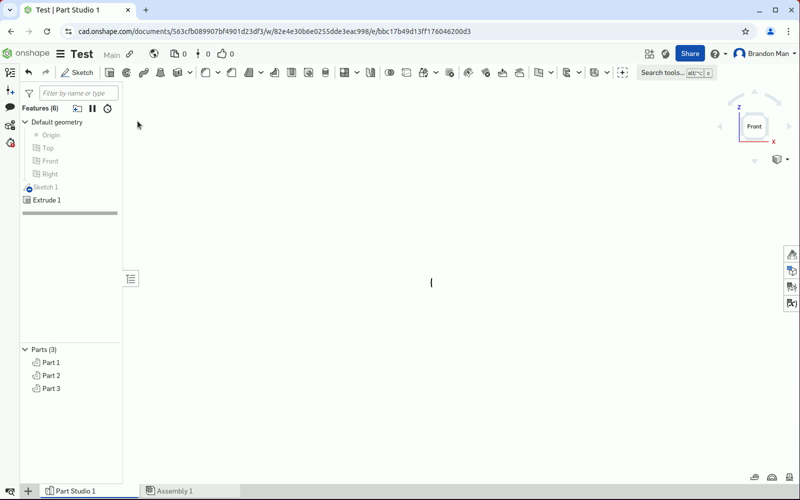
mouse_move(73, 189)
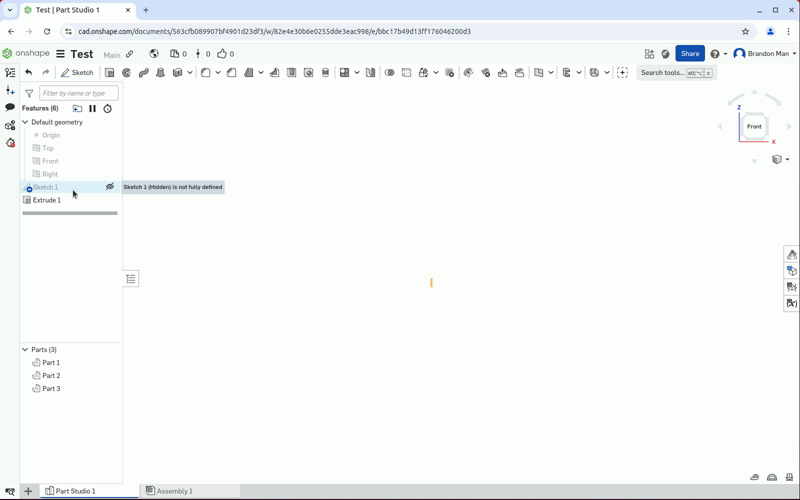
click(73, 189)
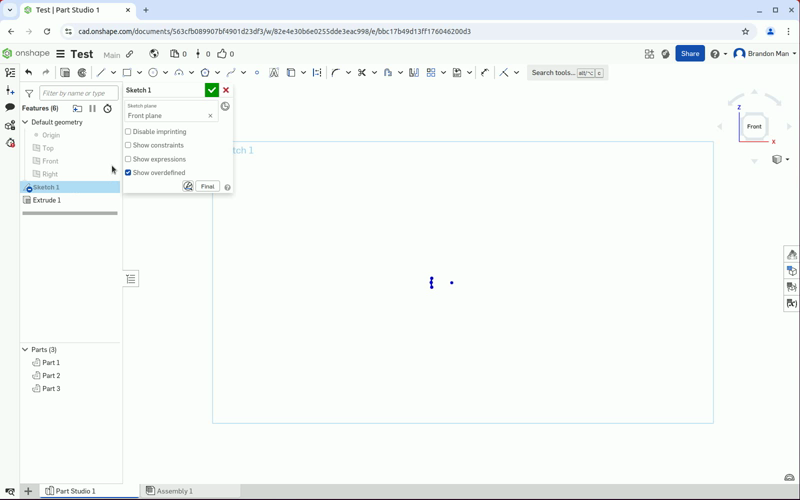
mouse_move(229, 92)
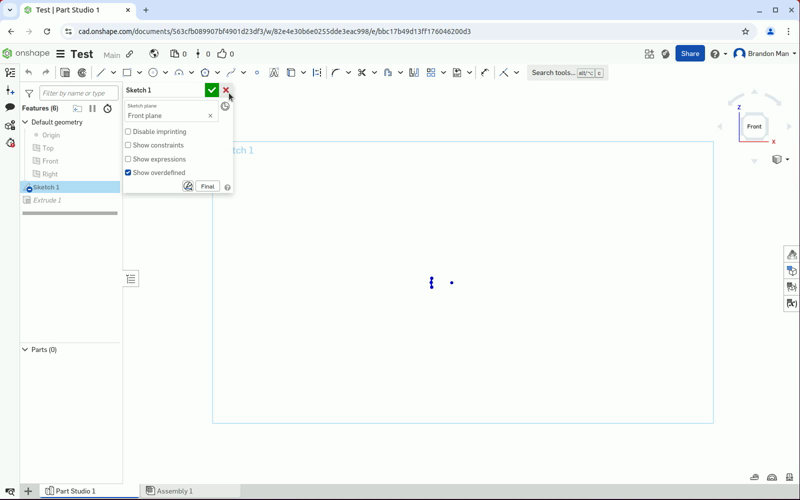
click(229, 92)
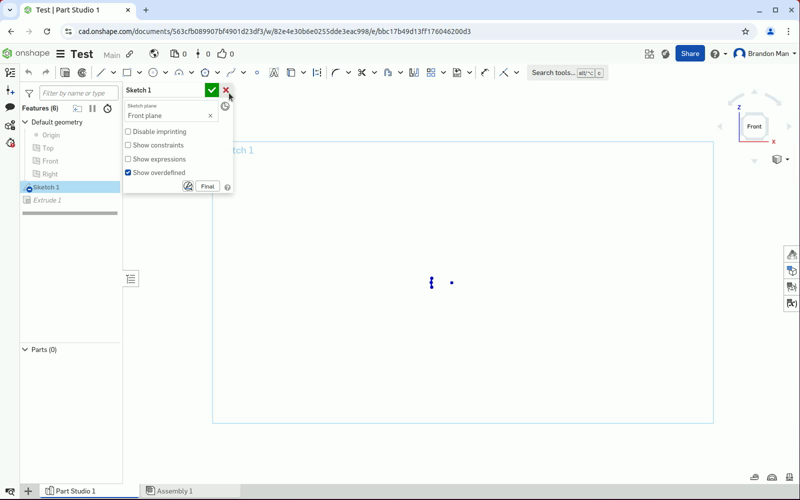
key(shift+s)
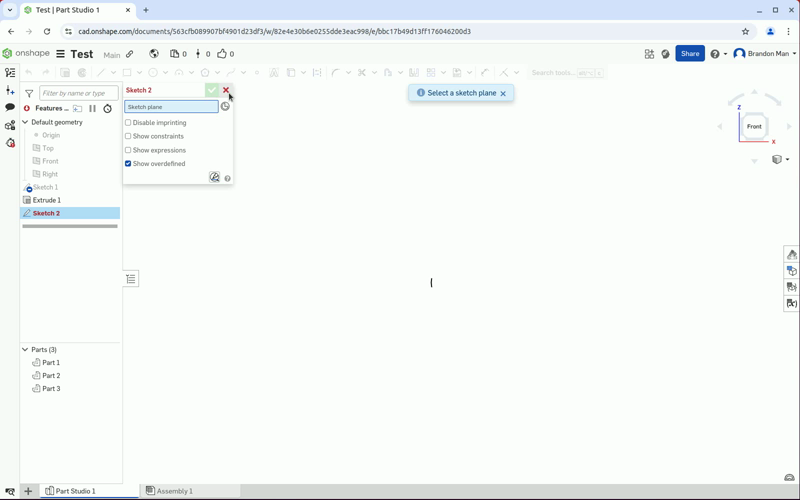
mouse_move(73, 163)
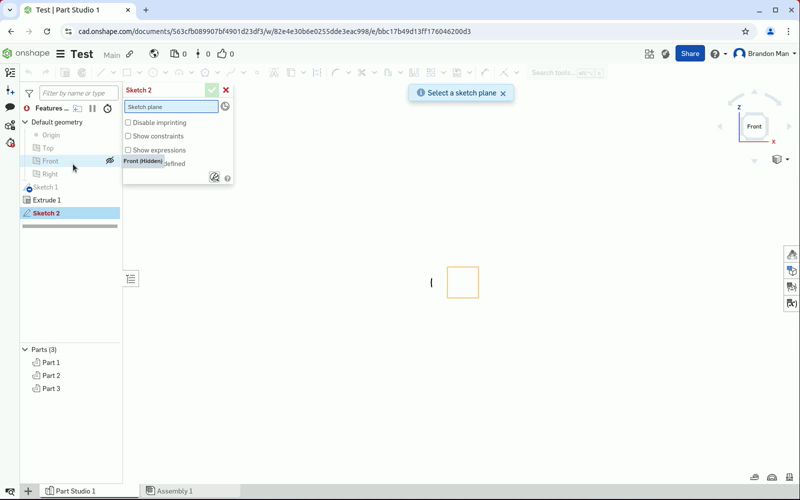
click(73, 163)
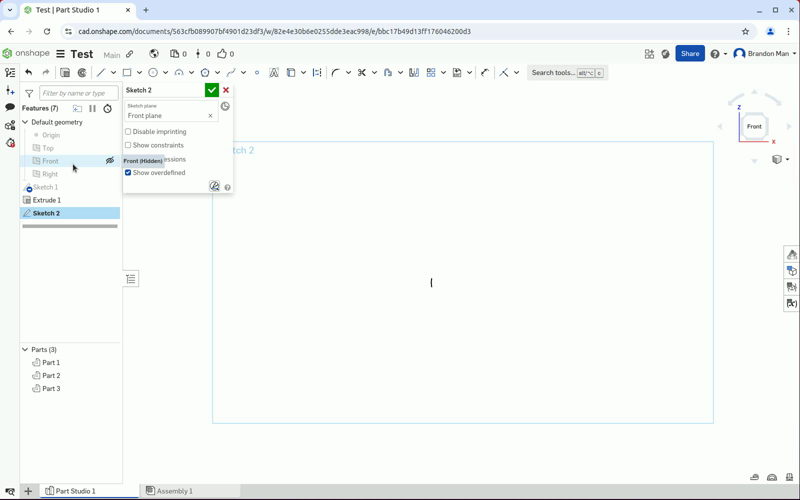
mouse_move(73, 352)
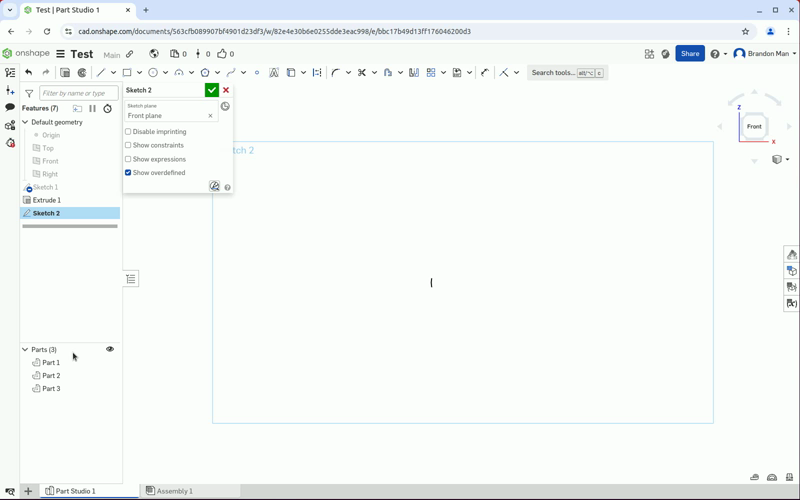
key(y)
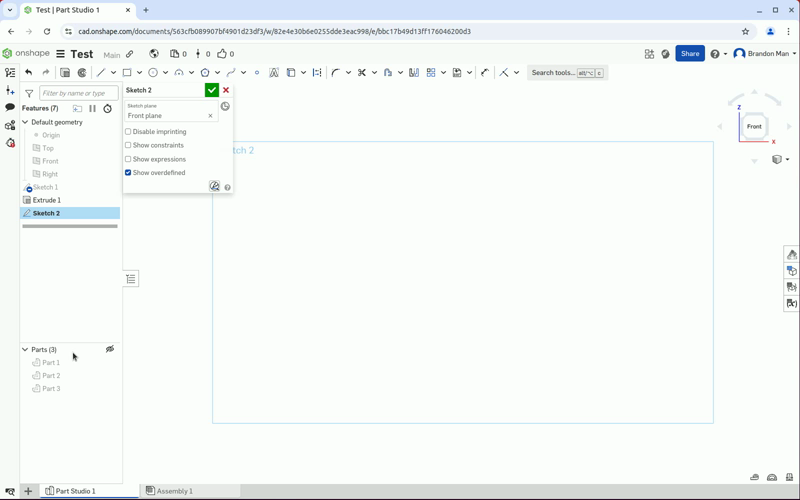
key(c)
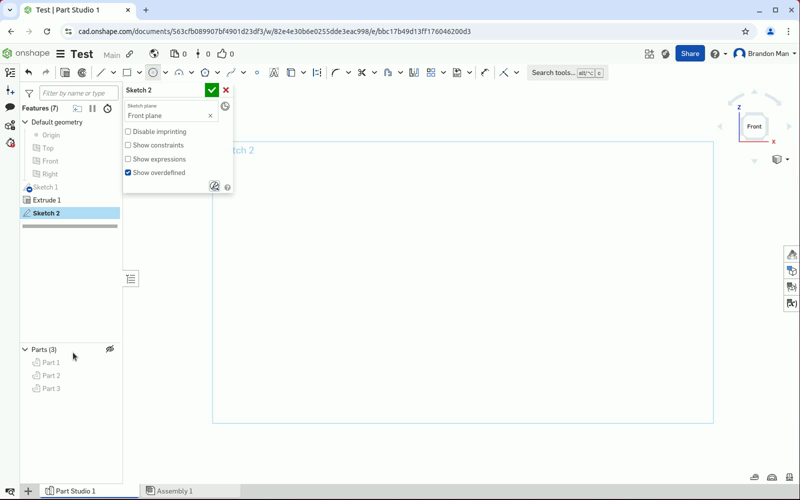
key_down(shift)
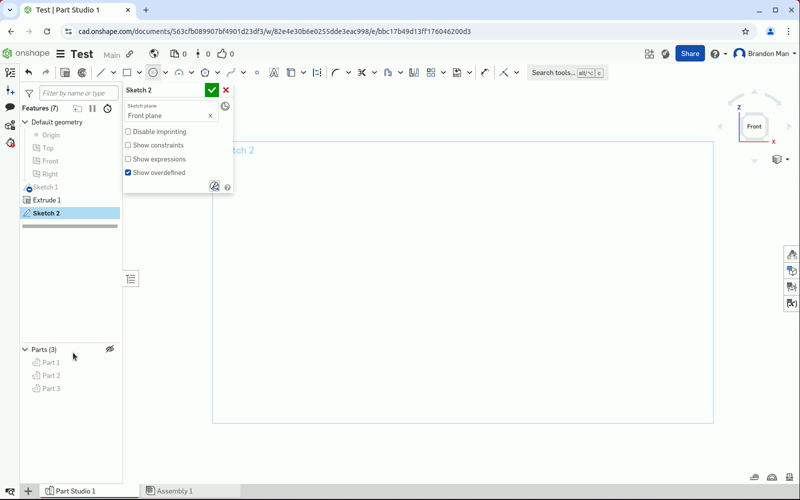
mouse_move(542, 381)
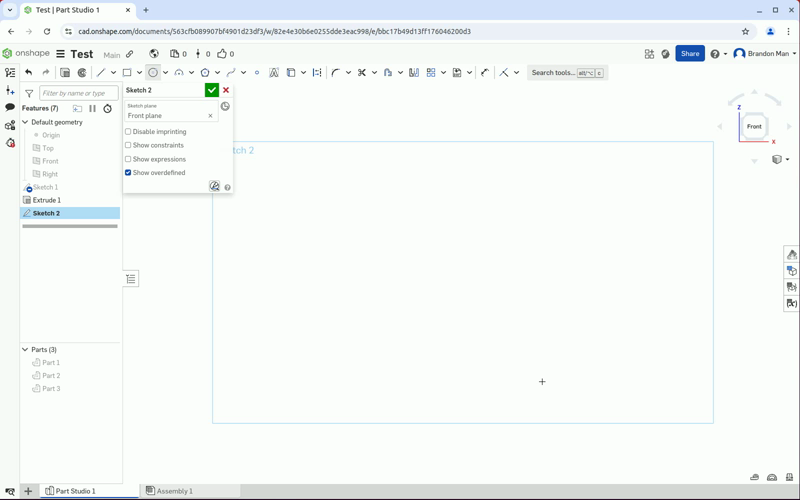
click(542, 381)
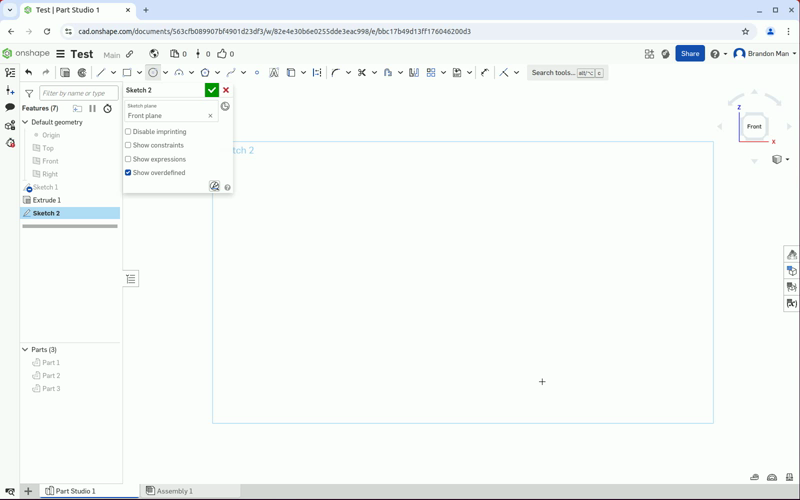
key_up(shift)
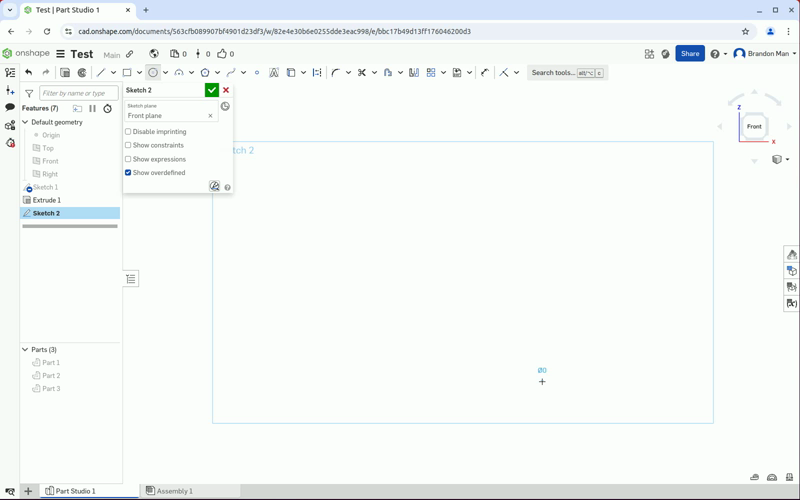
mouse_move(556, 381)
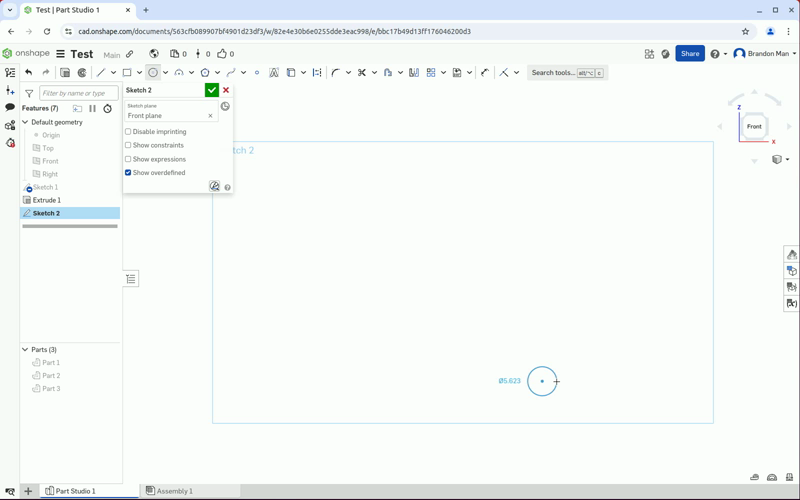
click(556, 381)
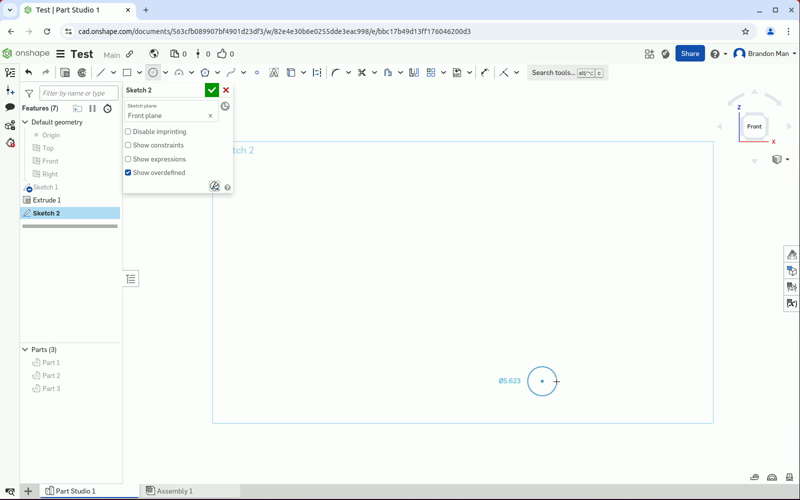
key(esc)
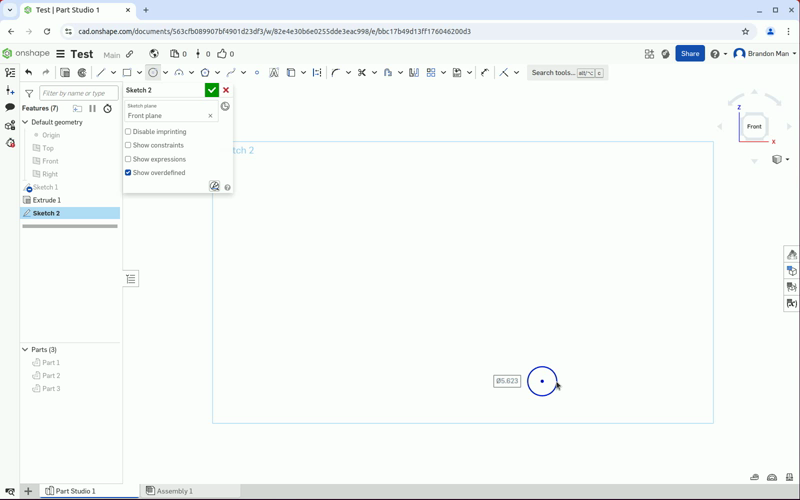
key(c)
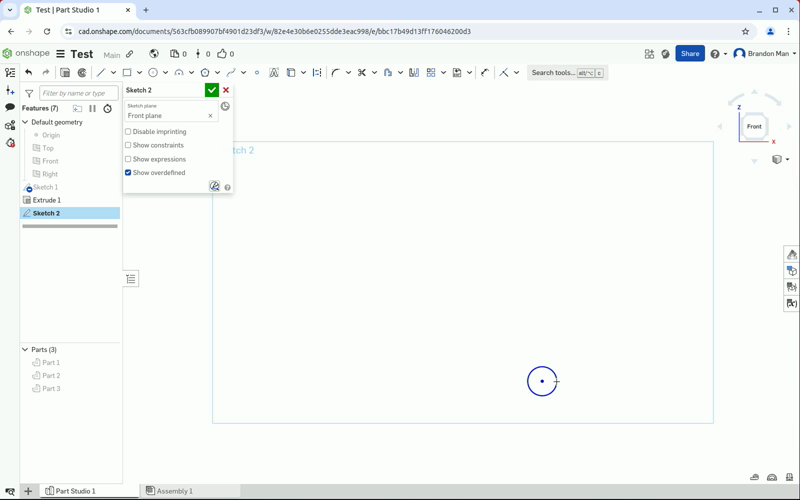
key_down(shift)
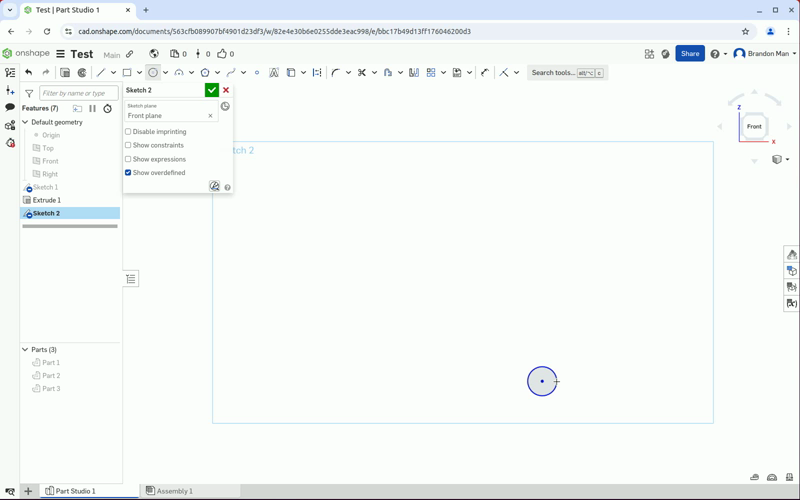
mouse_move(542, 381)
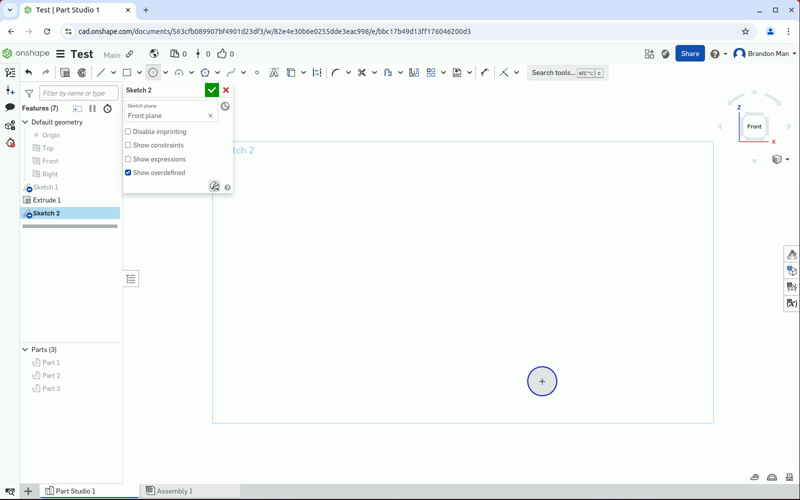
click(542, 381)
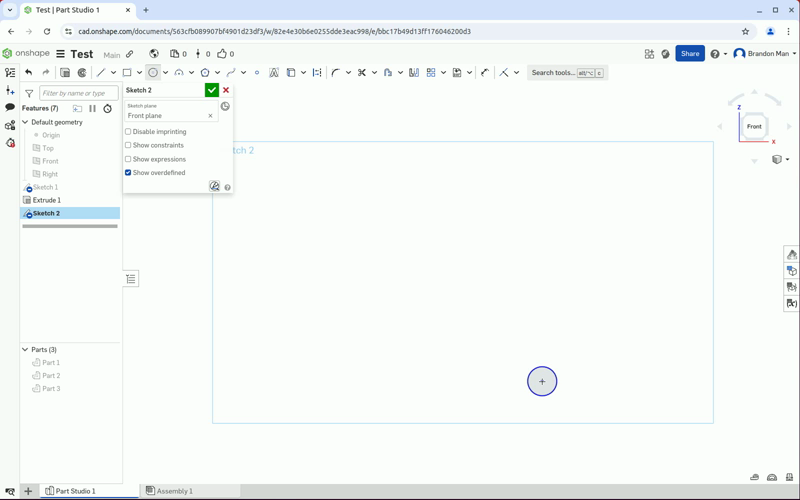
key_up(shift)
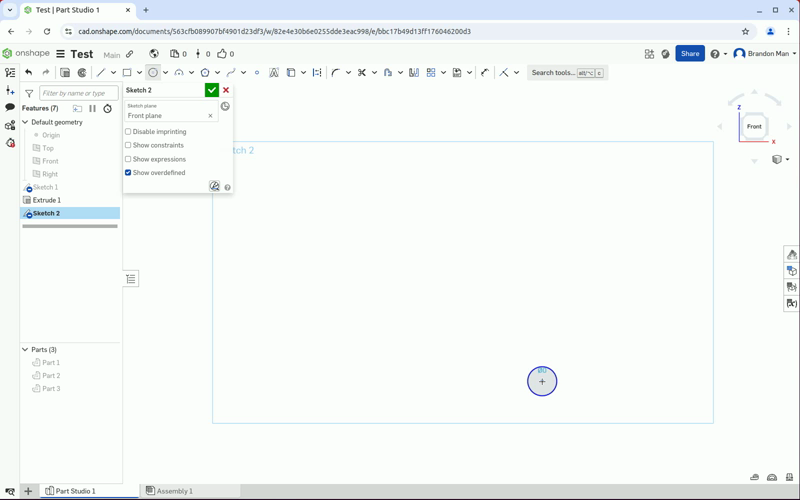
mouse_move(547, 381)
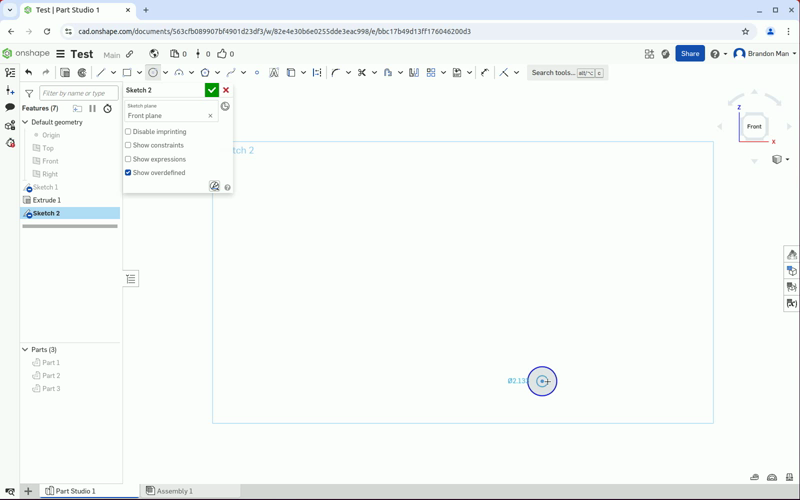
click(547, 381)
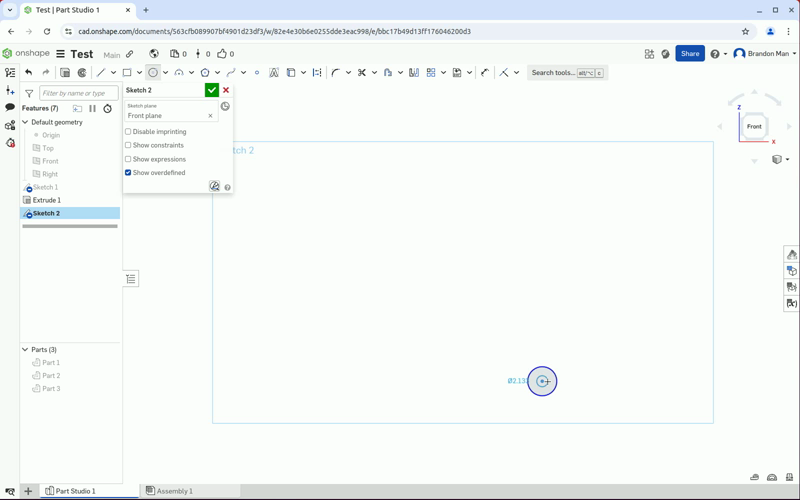
key(esc)
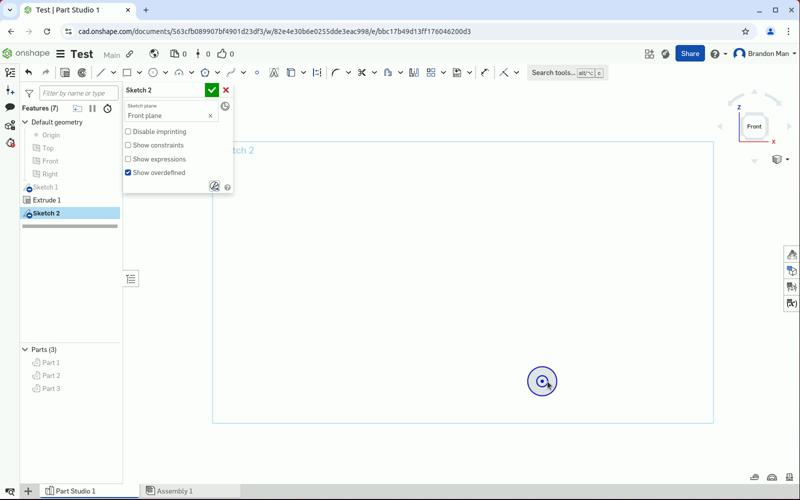
mouse_move(551, 384)
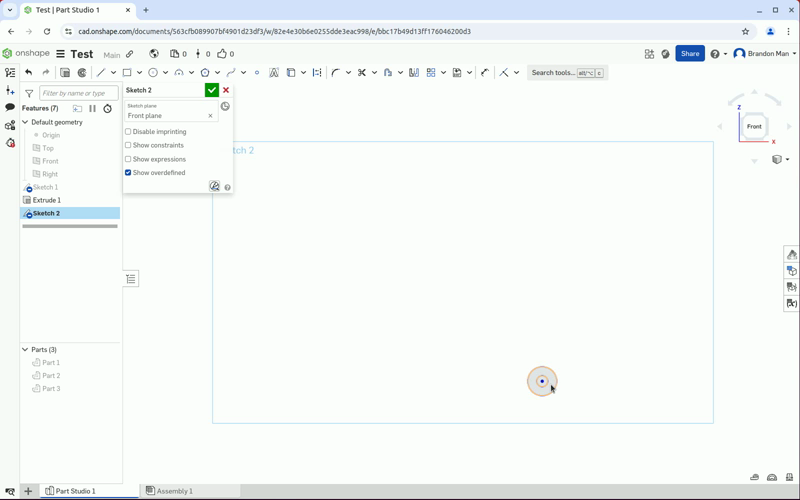
scroll(6)
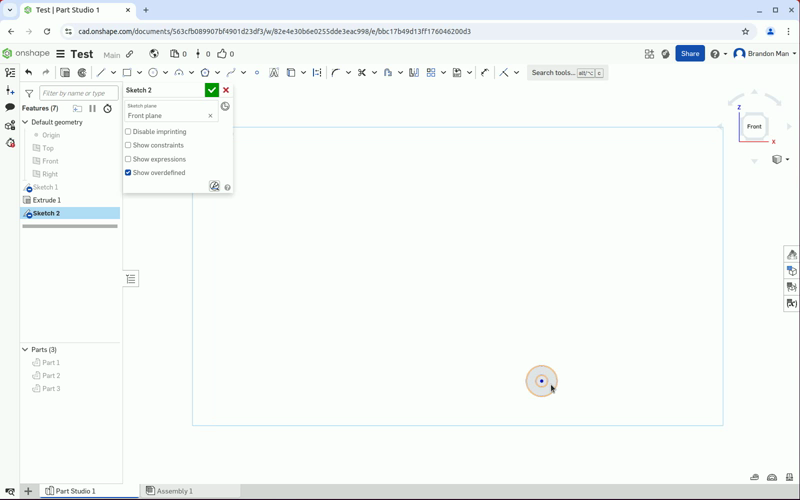
scroll(6)
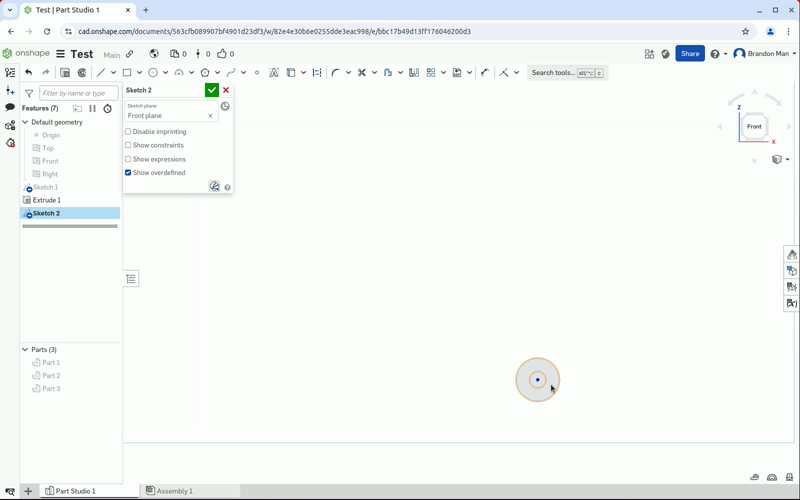
scroll(6)
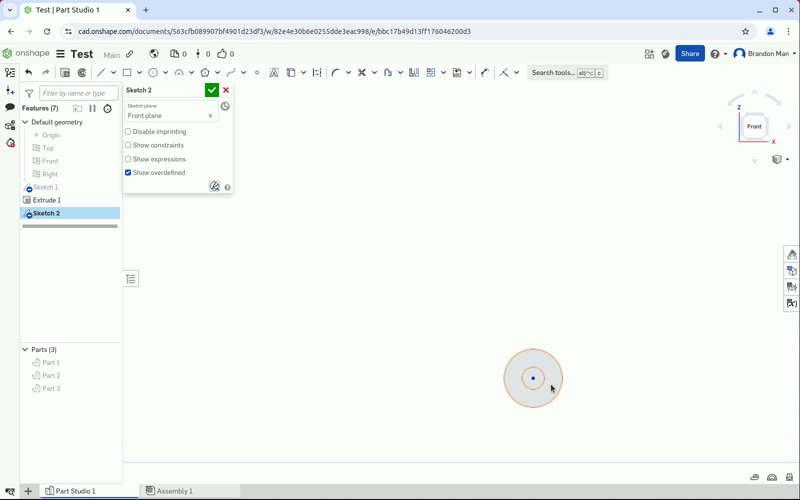
scroll(6)
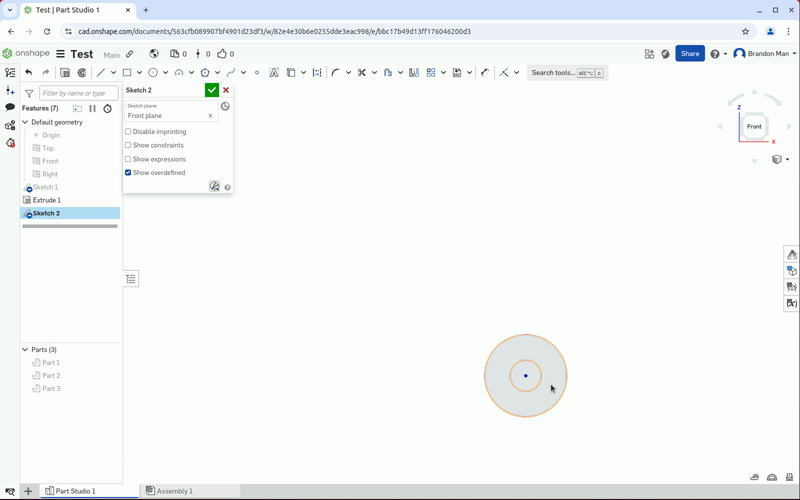
scroll(6)
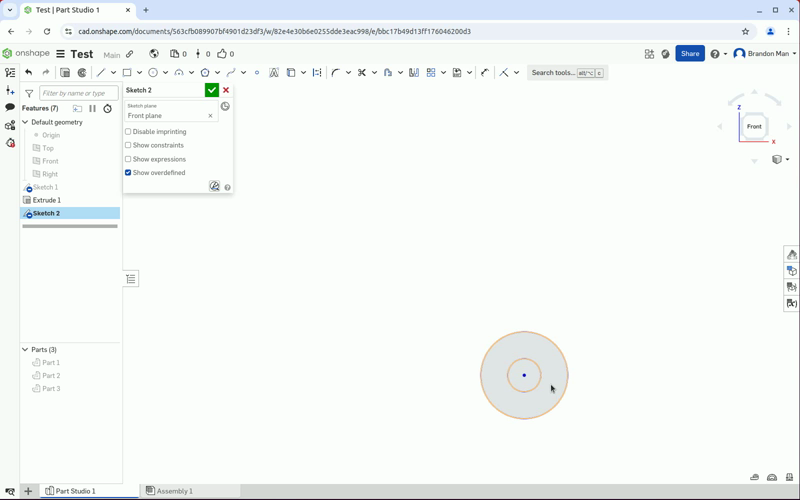
scroll(6)
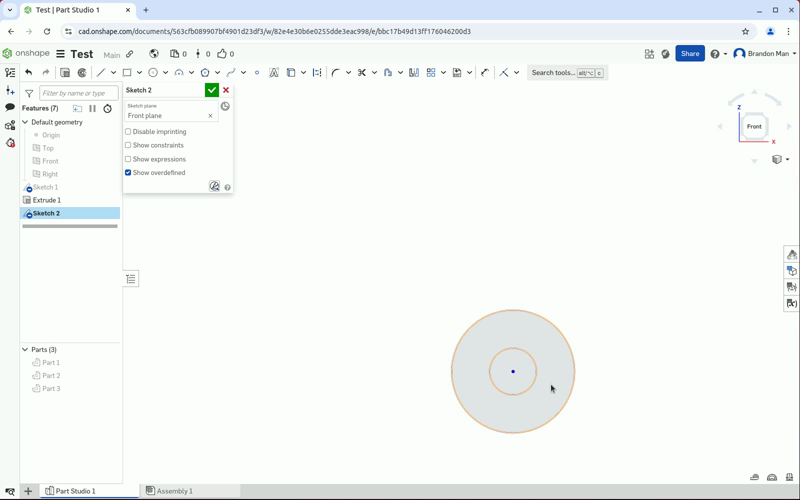
scroll(6)
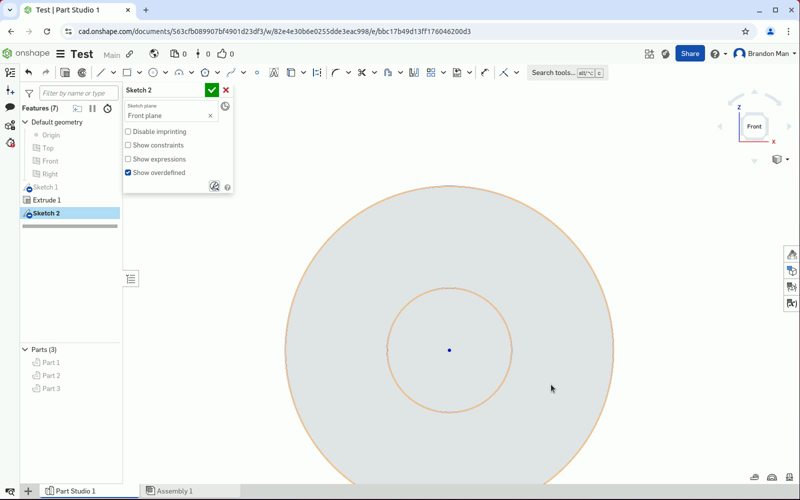
click(551, 384)
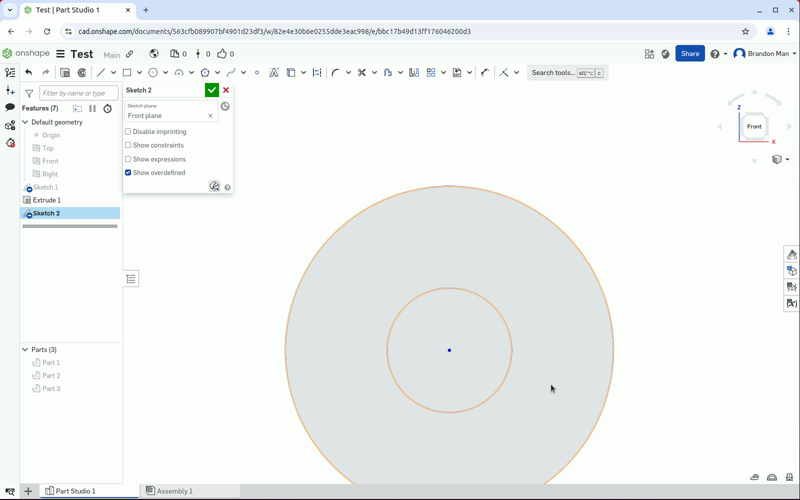
scroll(-6)
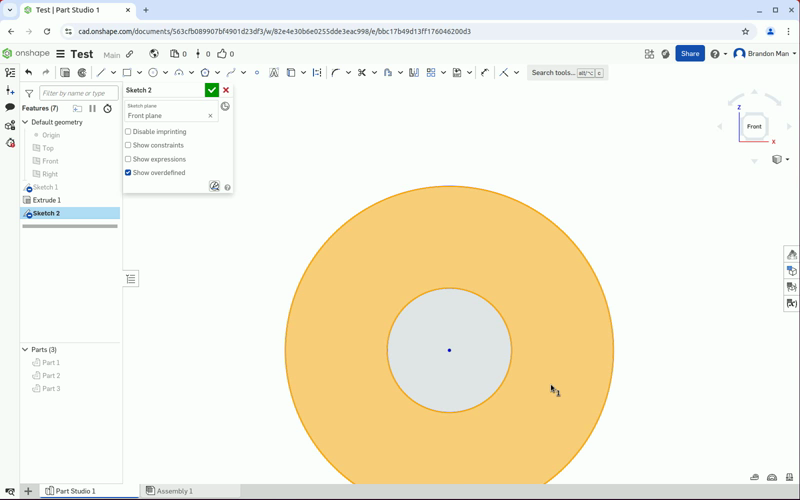
scroll(-6)
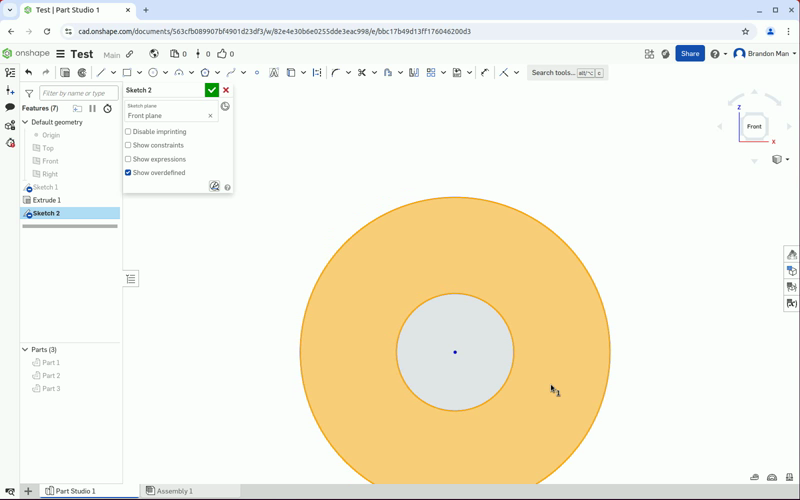
scroll(-6)
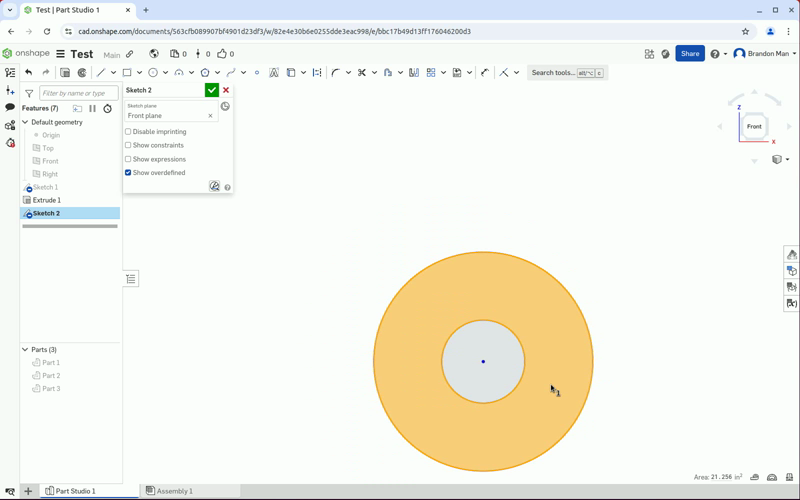
scroll(-6)
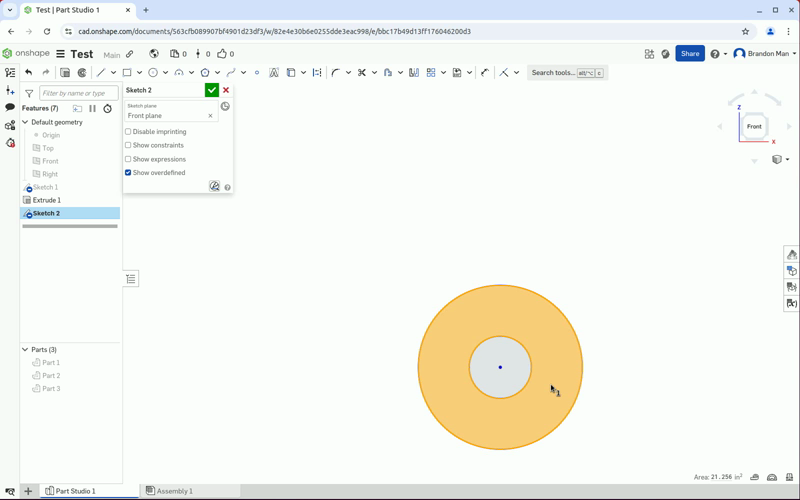
scroll(-6)
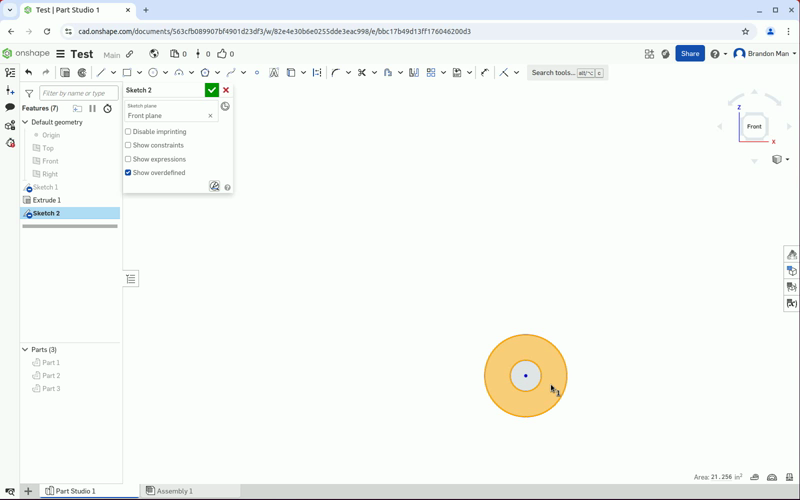
scroll(-6)
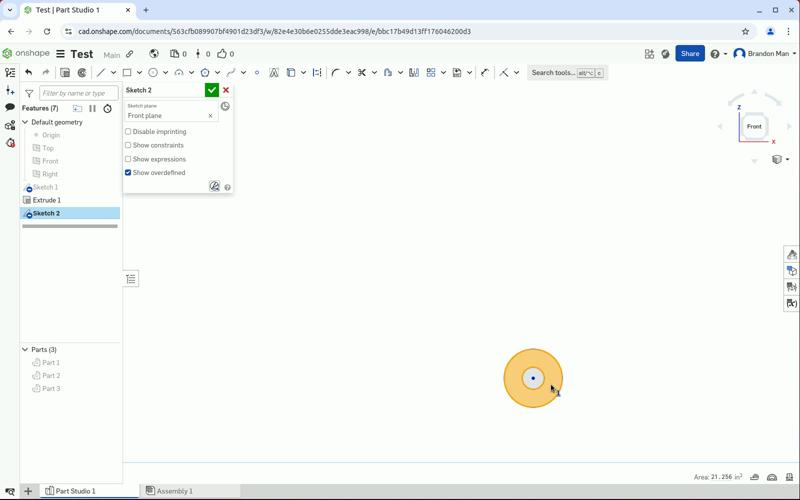
scroll(-6)
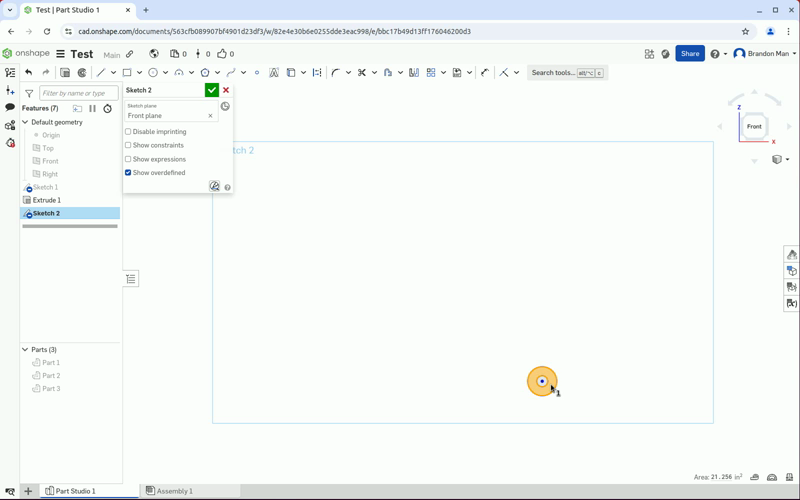
mouse_move(73, 352)
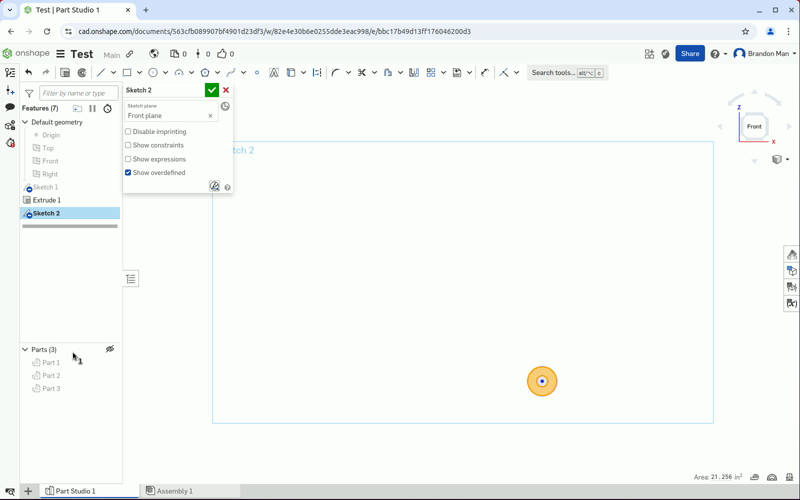
key(shift+y)
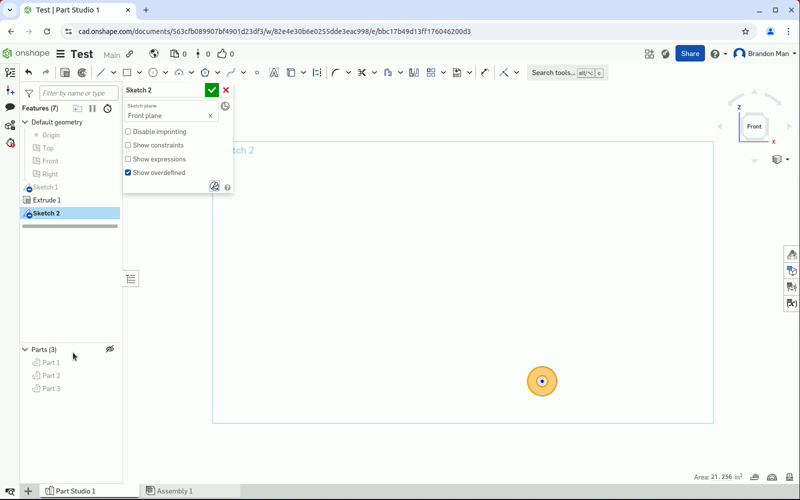
key(shift+e)
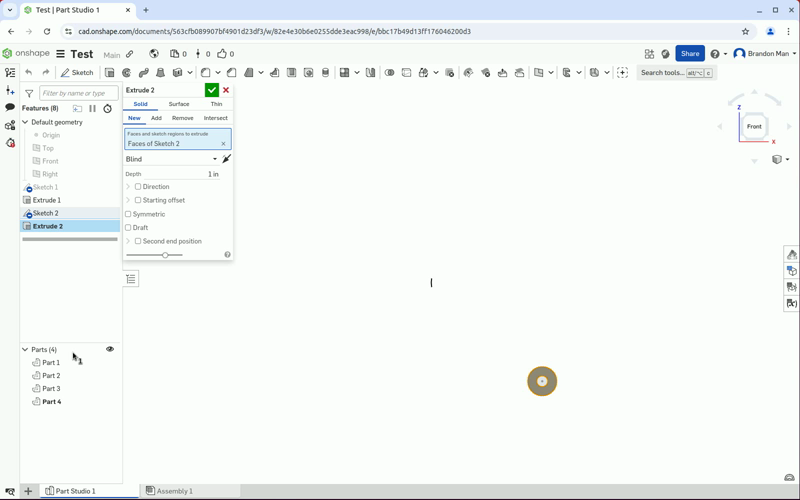
mouse_move(143, 106)
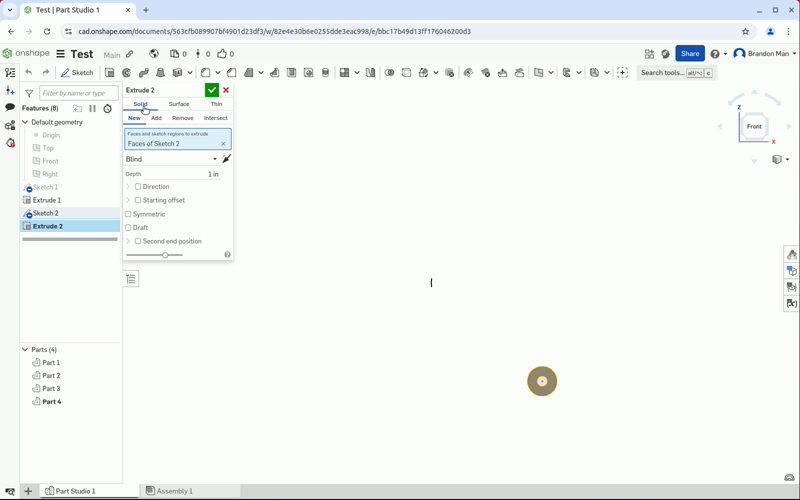
click(143, 106)
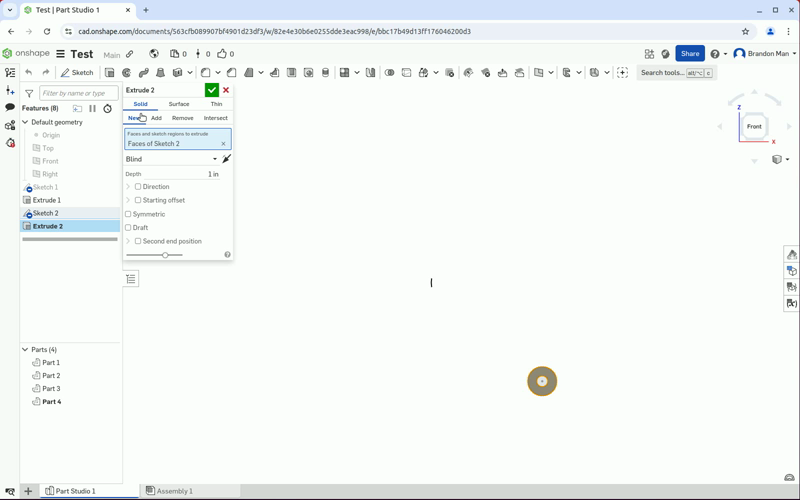
mouse_move(137, 120)
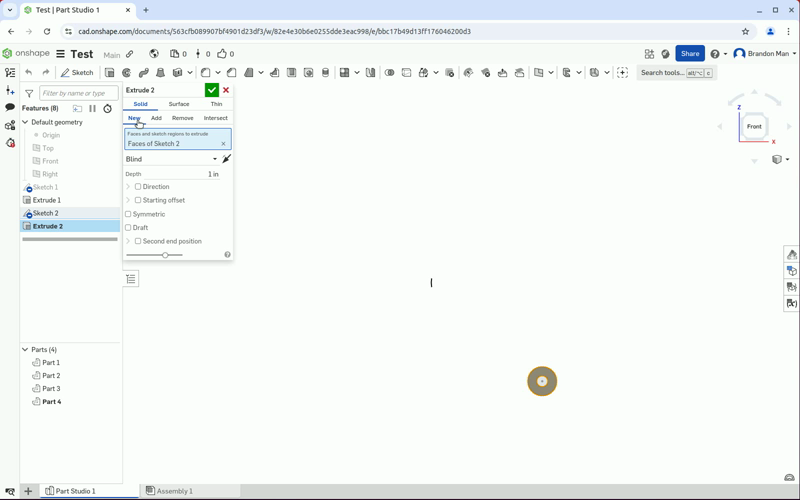
click(137, 120)
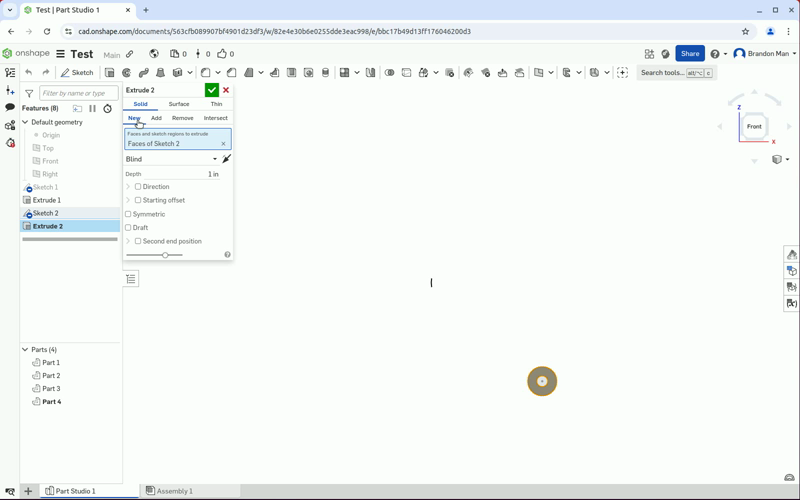
key(tab, 4)
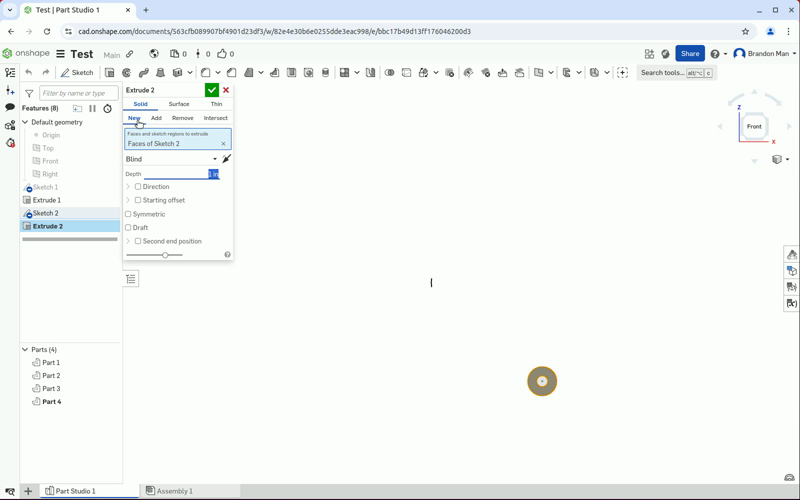
text(2.407)
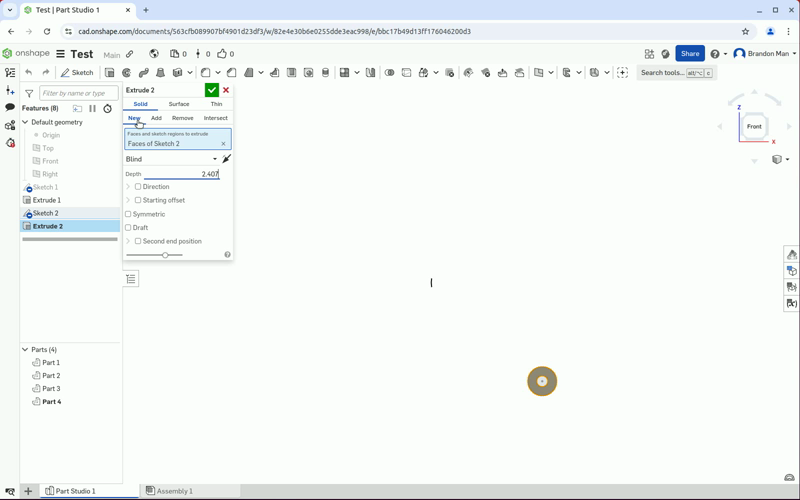
key(enter)
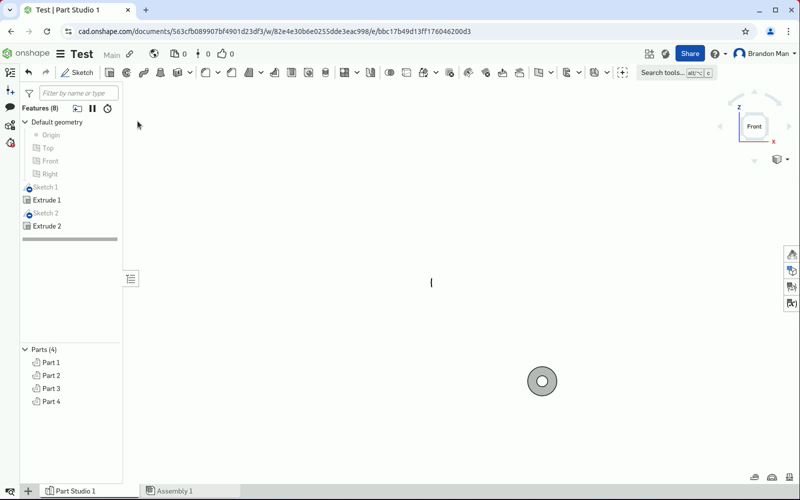
key(shift+h)
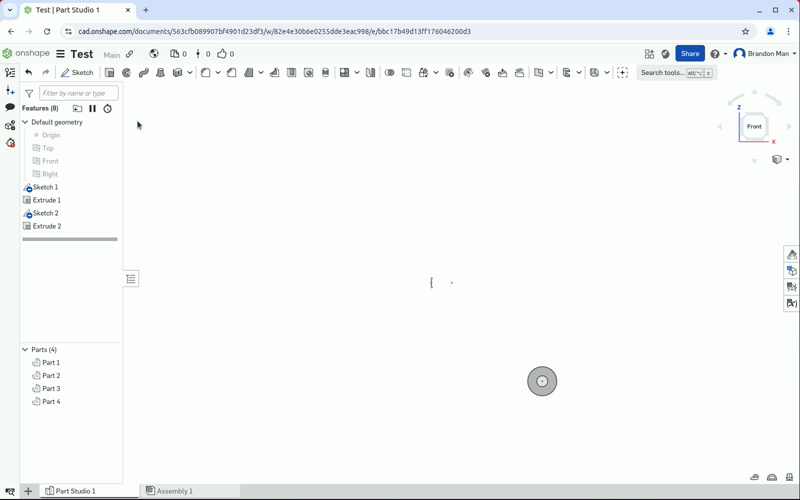
key(shift+h)
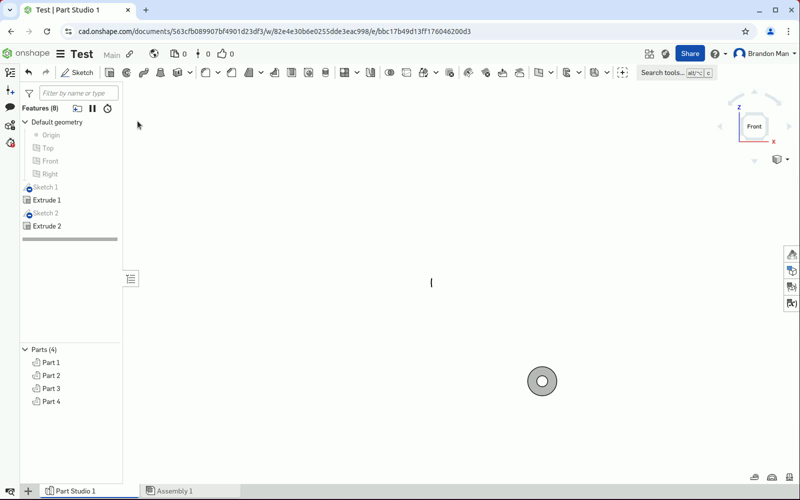
mouse_move(73, 189)
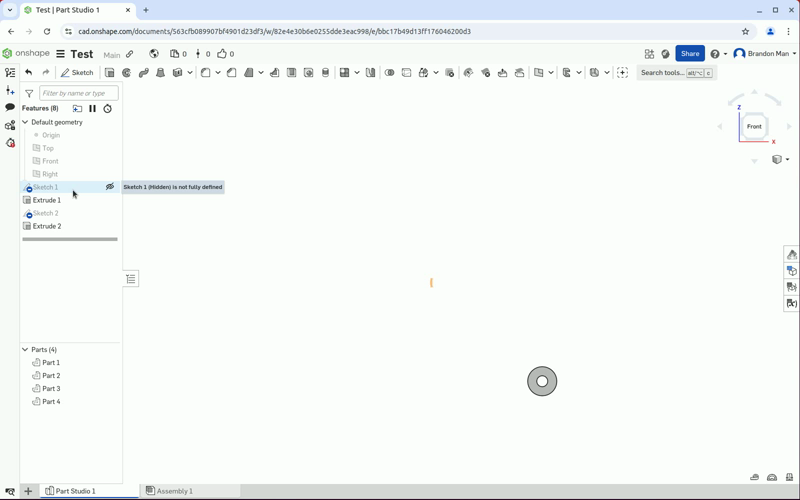
click(73, 189)
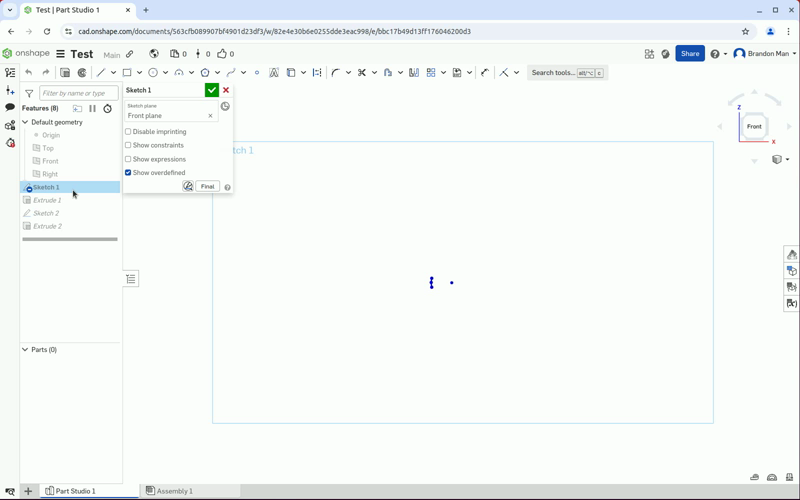
mouse_move(229, 92)
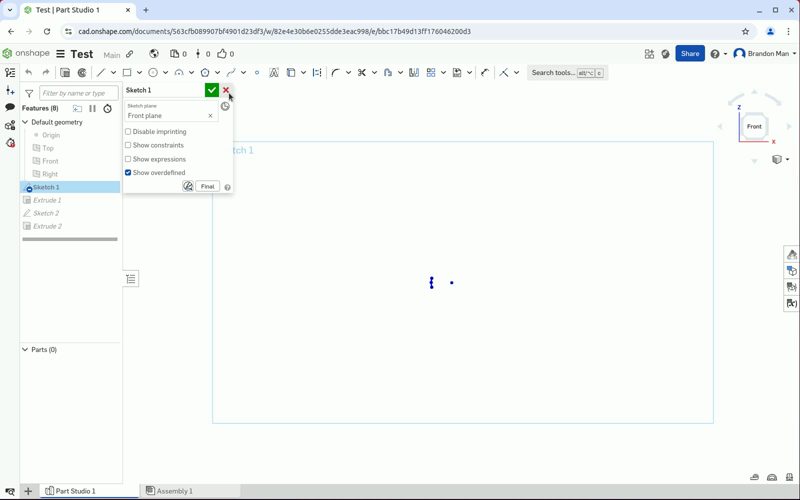
click(229, 92)
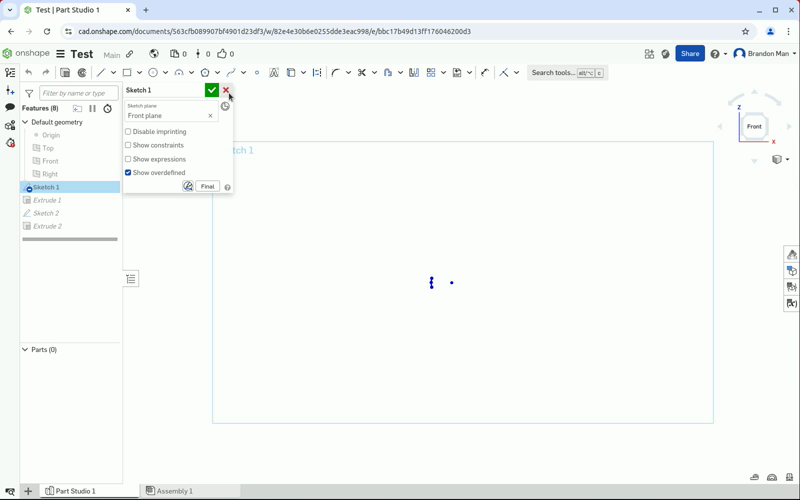
key(shift+s)
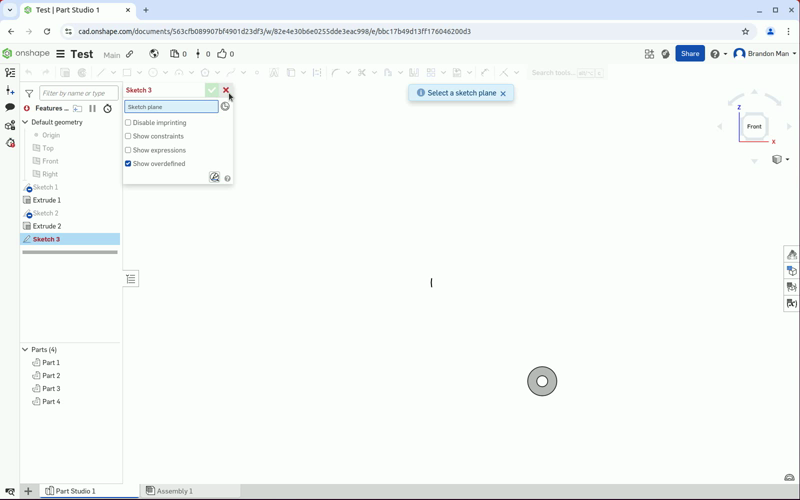
mouse_move(73, 163)
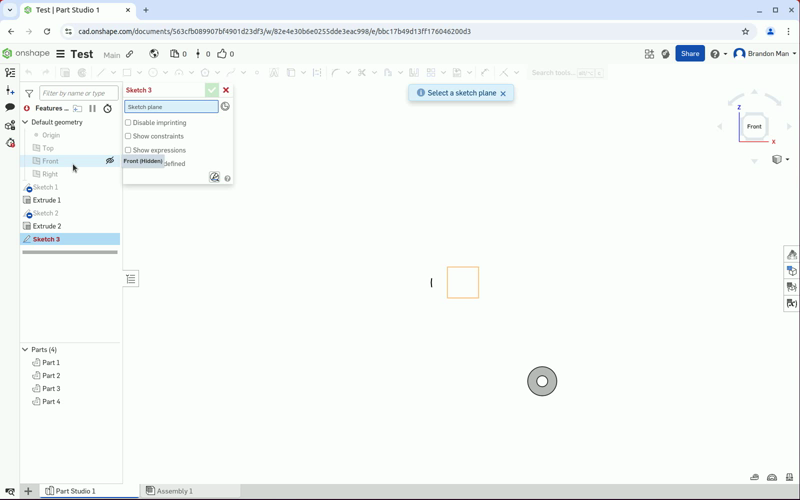
click(73, 163)
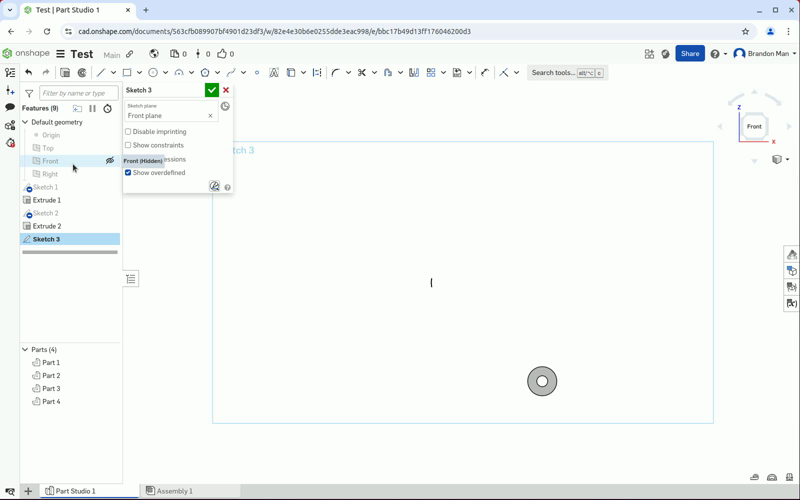
mouse_move(73, 352)
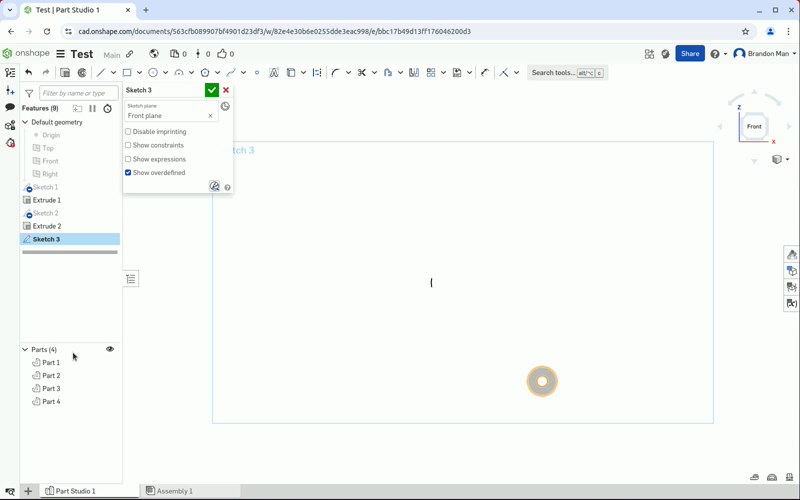
key(y)
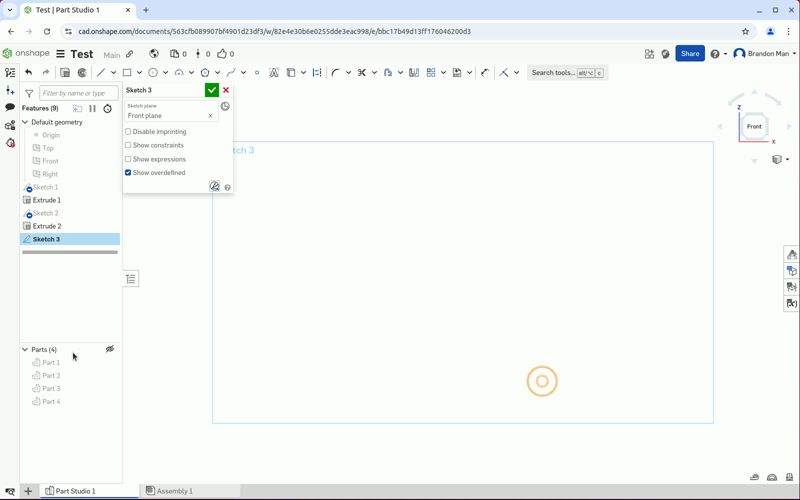
key(a)
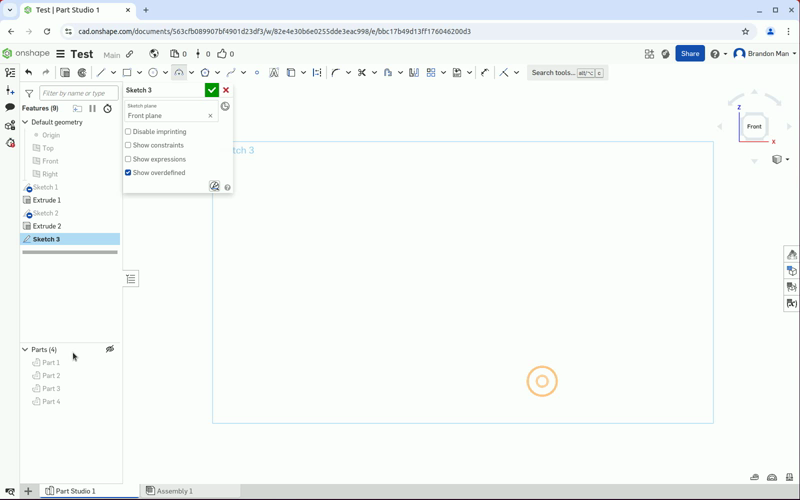
key_down(shift)
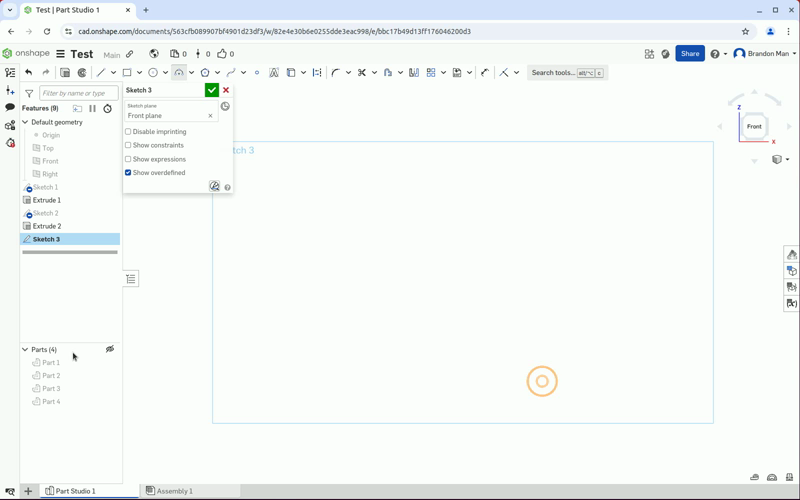
mouse_move(460, 254)
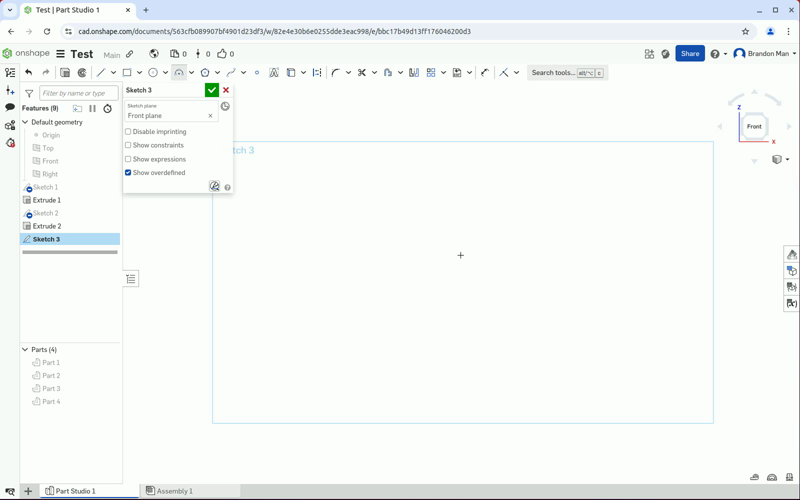
click(460, 254)
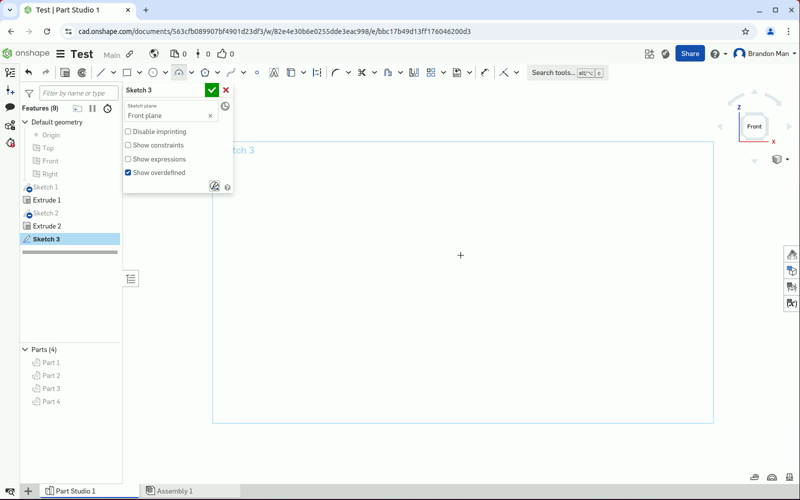
key_up(shift)
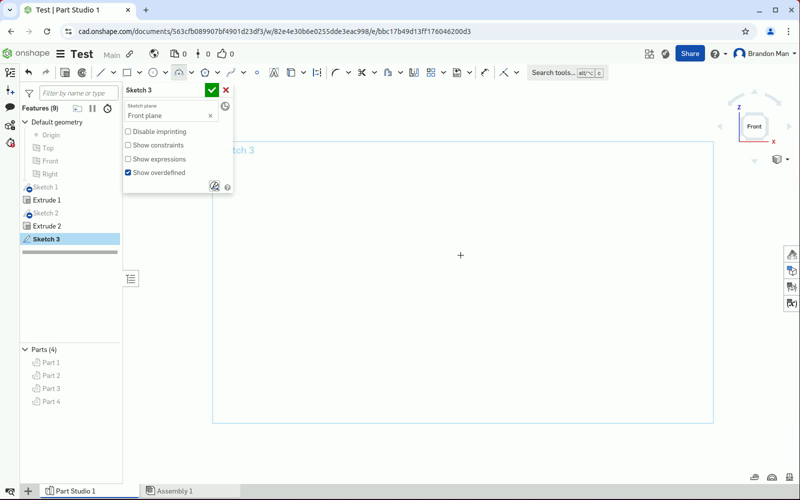
key_down(shift)
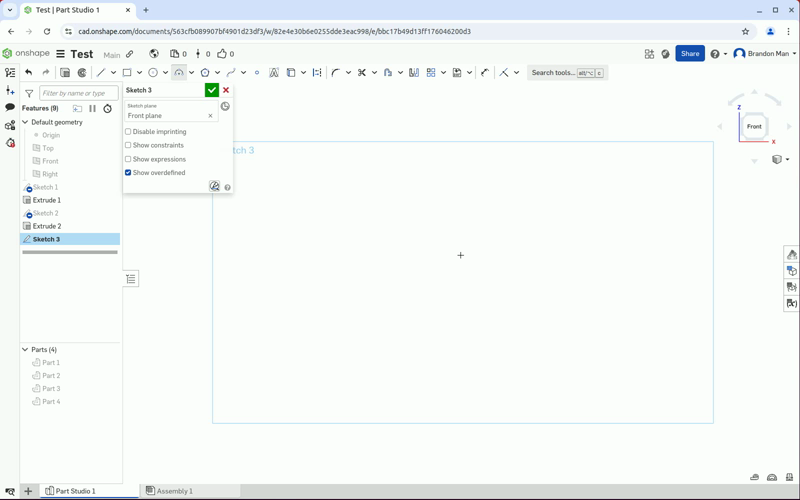
mouse_move(489, 280)
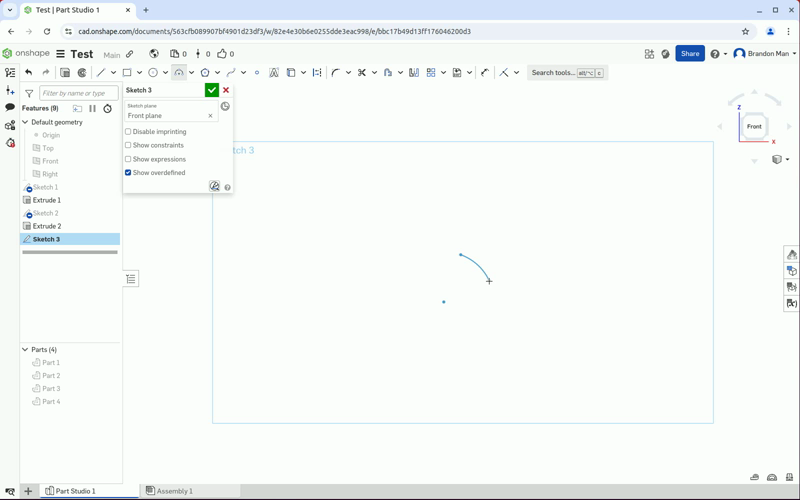
click(489, 280)
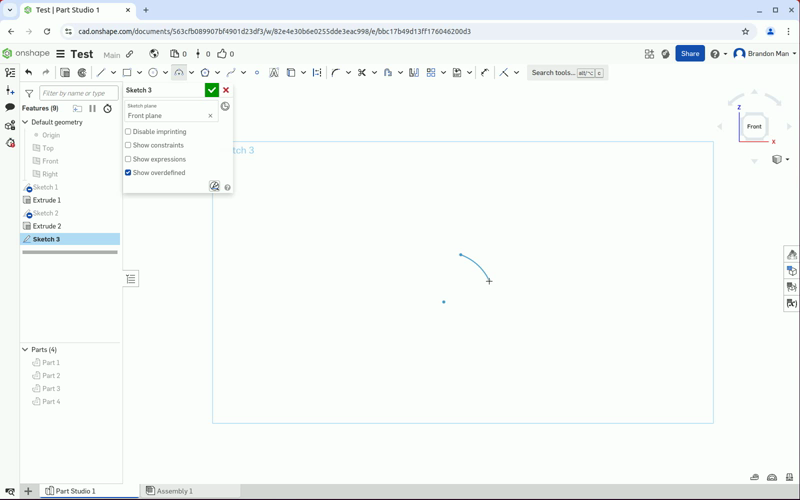
mouse_move(480, 262)
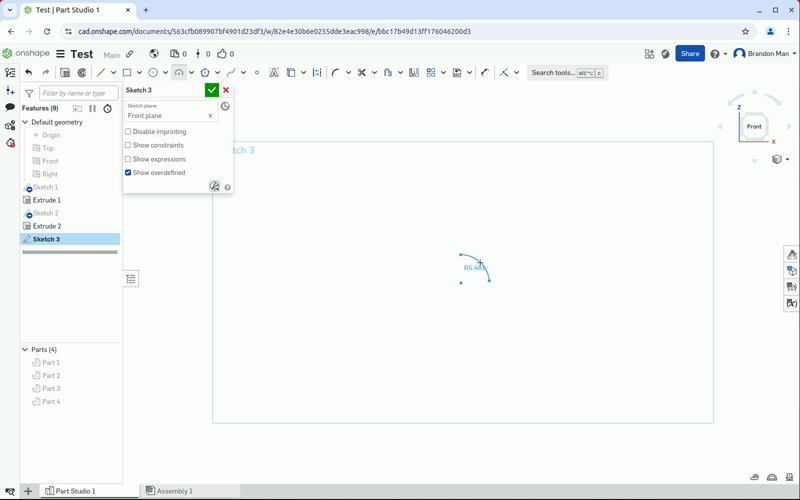
click(480, 262)
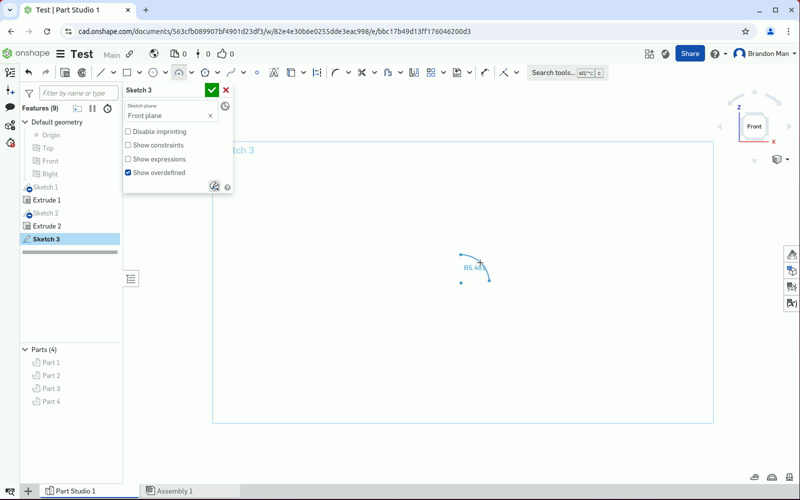
key_up(shift)
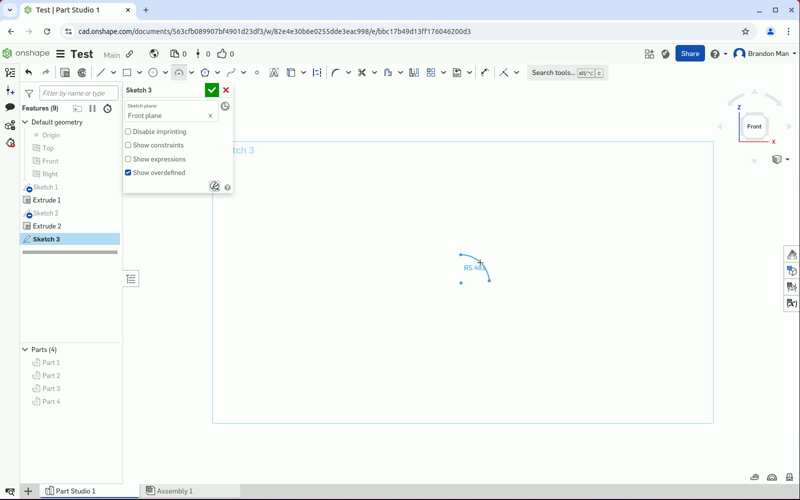
key(esc)
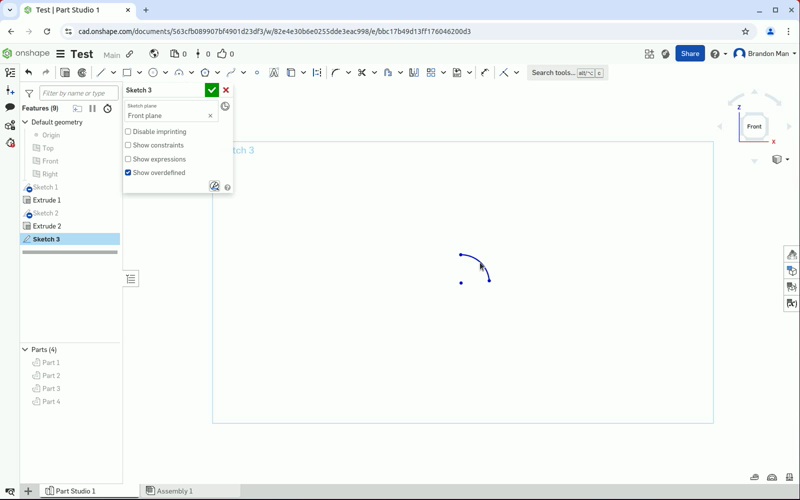
key(l)
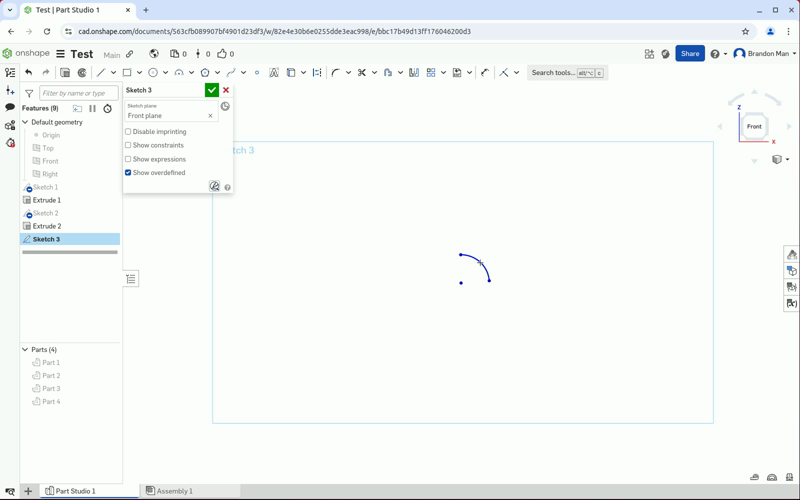
mouse_move(489, 280)
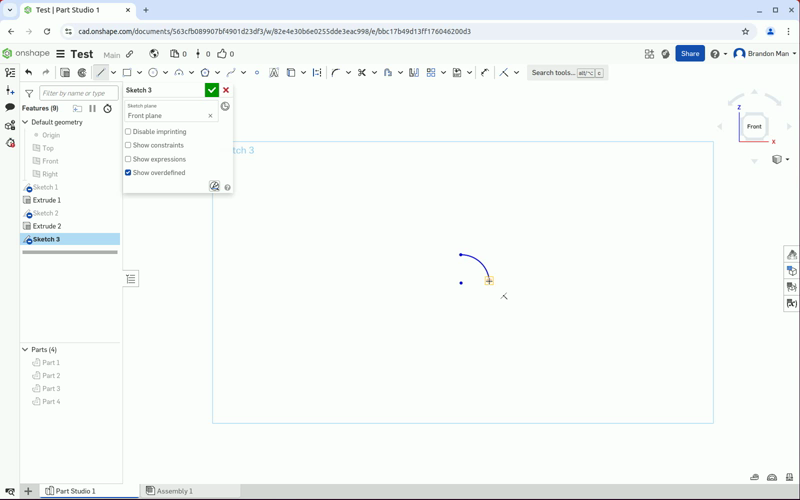
click(489, 280)
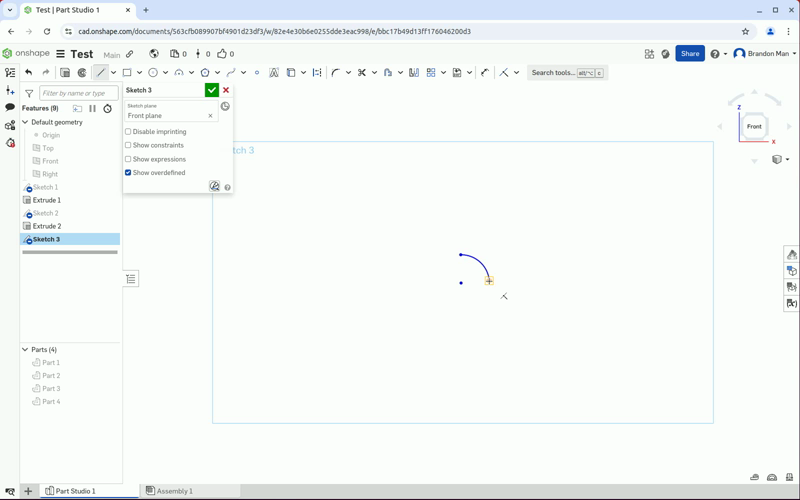
key_down(shift)
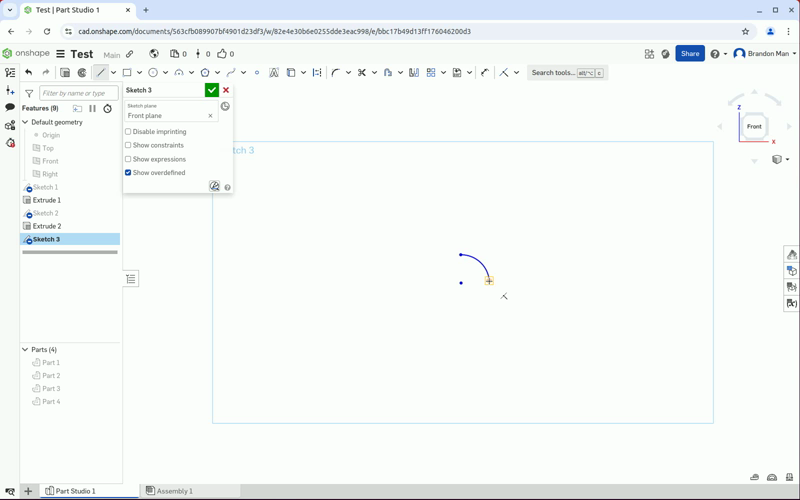
mouse_move(478, 188)
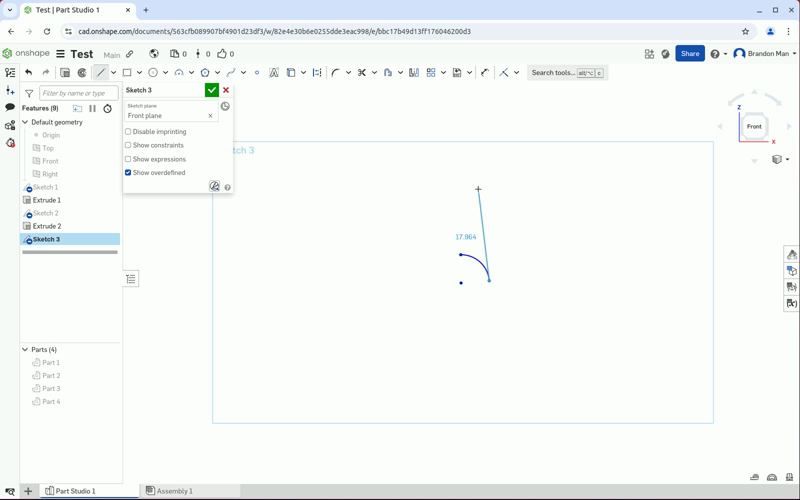
click(478, 188)
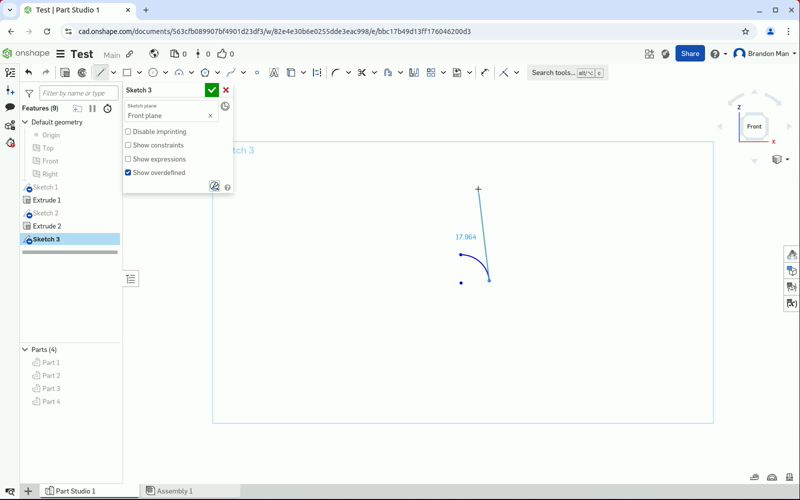
key_up(shift)
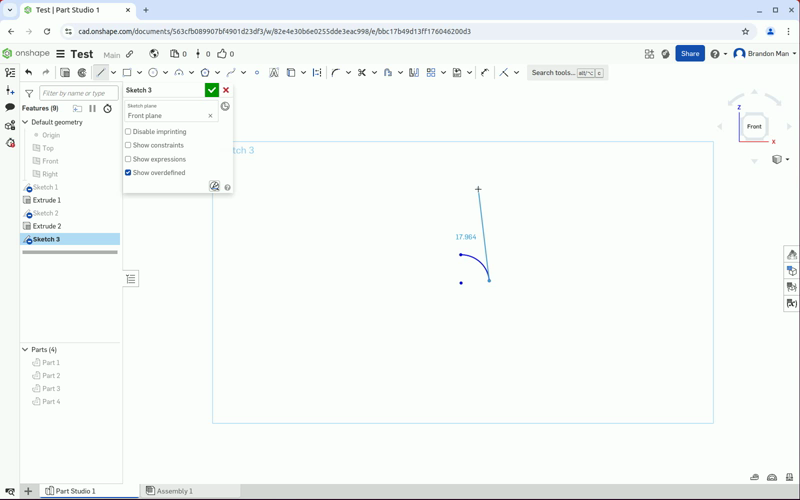
key(esc)
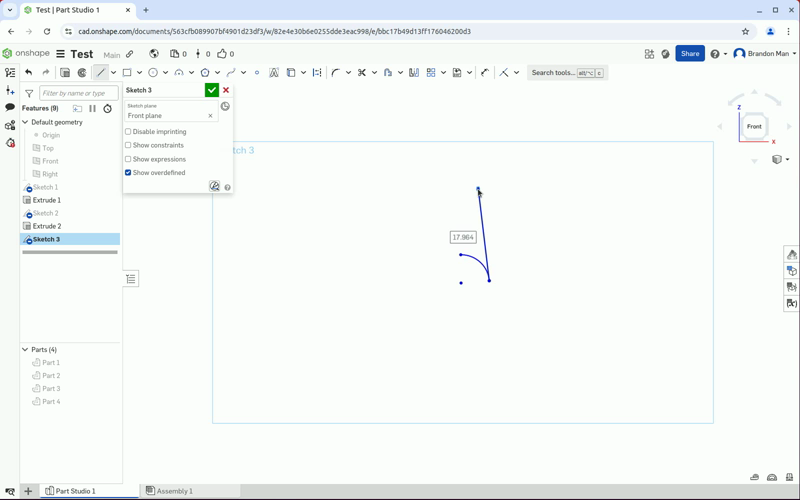
key(a)
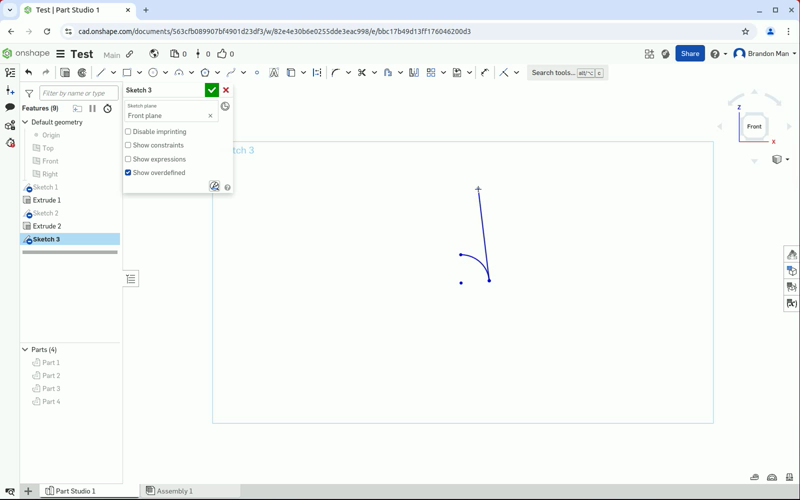
mouse_move(478, 188)
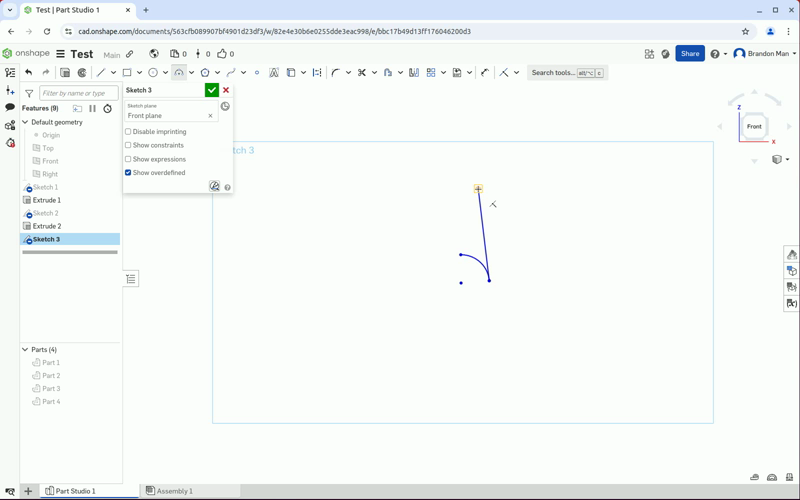
click(478, 188)
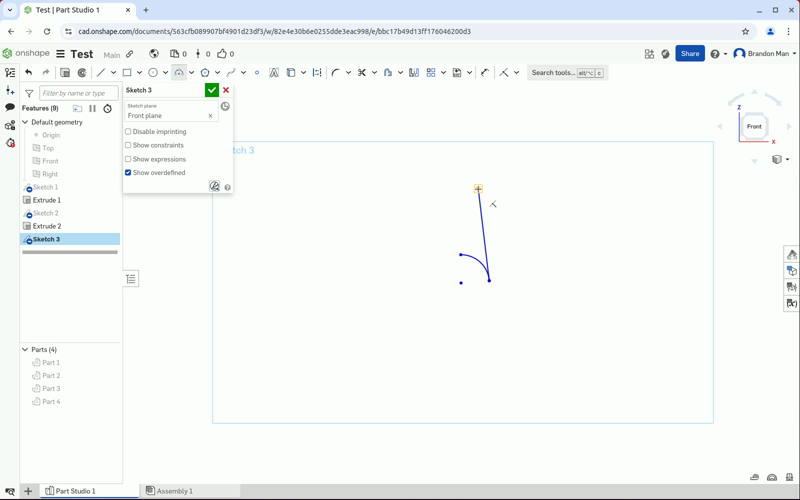
key_down(shift)
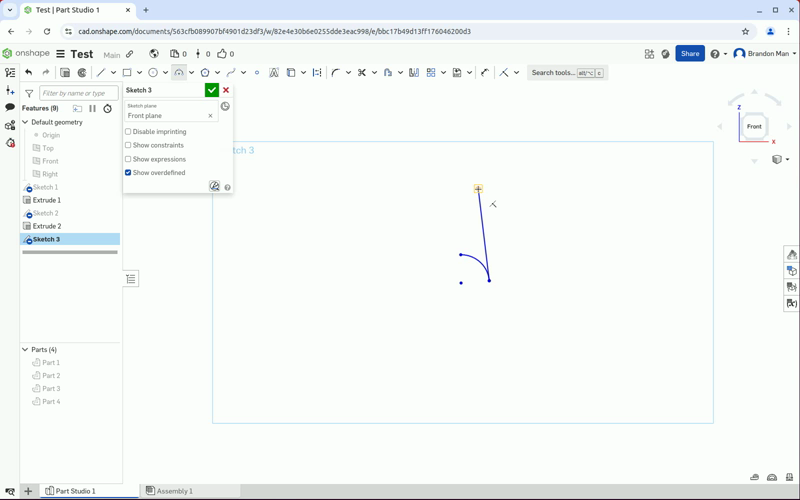
mouse_move(460, 208)
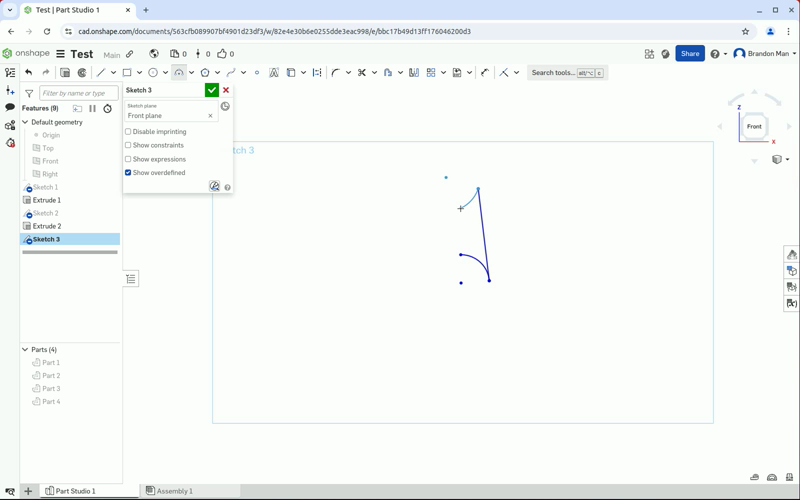
click(460, 208)
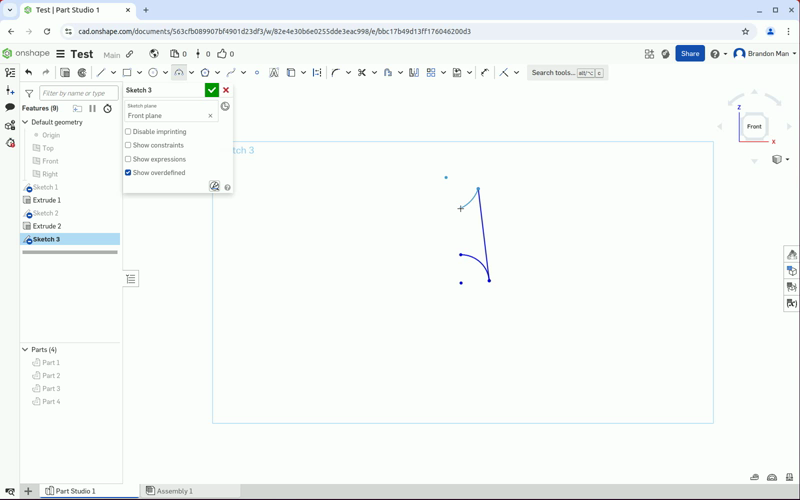
mouse_move(474, 202)
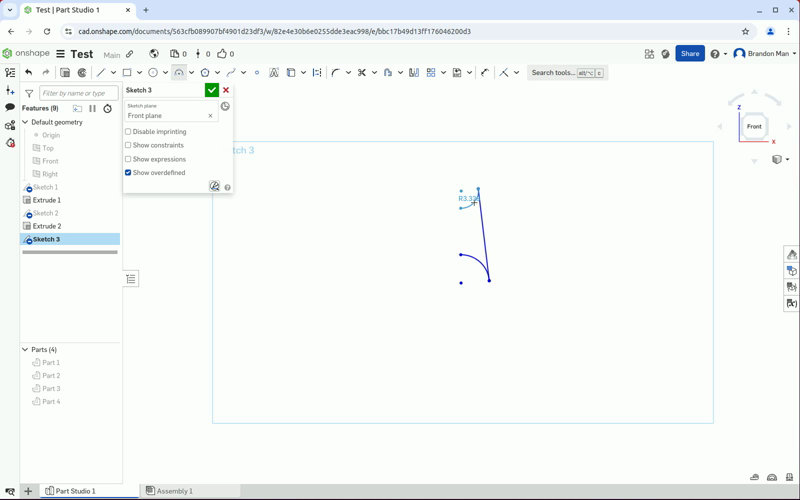
click(474, 202)
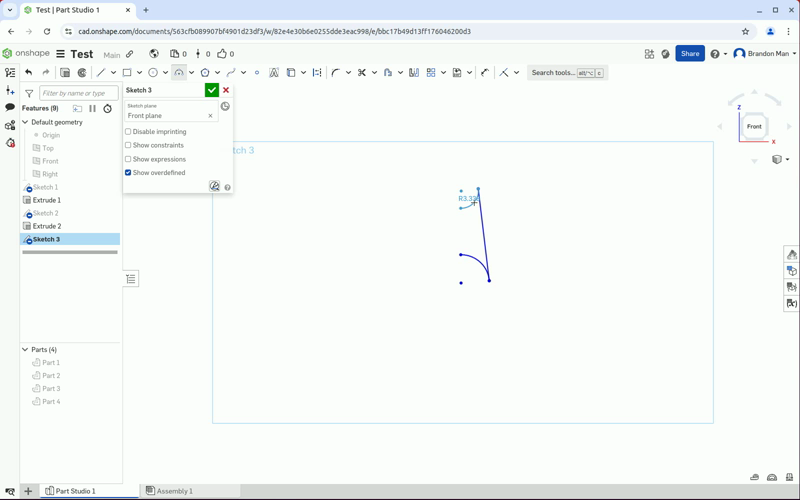
key_up(shift)
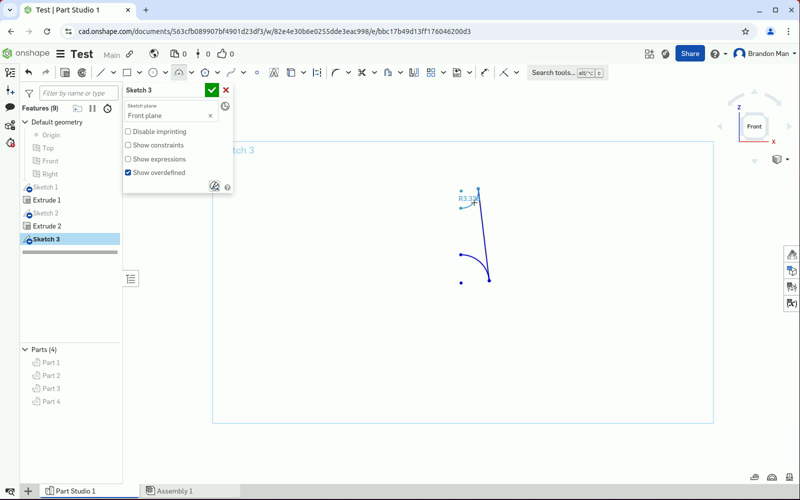
key(esc)
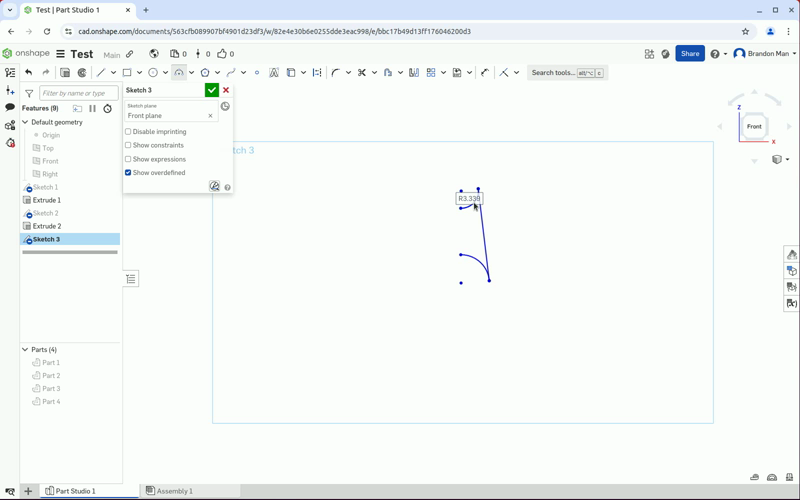
key(l)
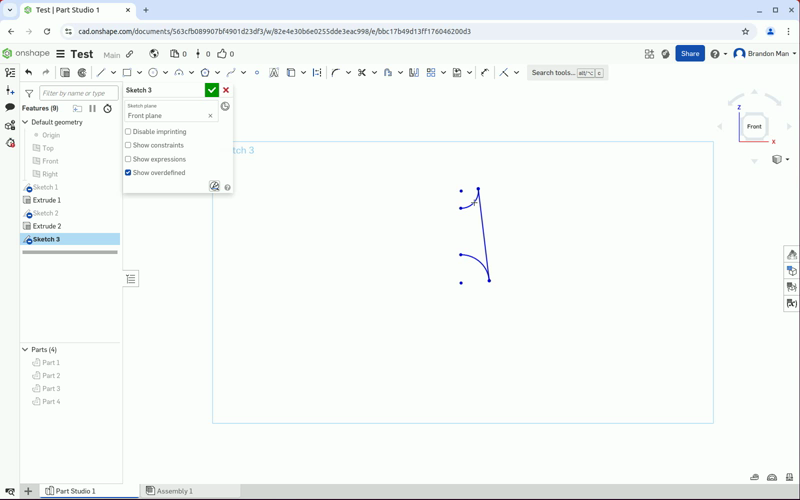
mouse_move(460, 208)
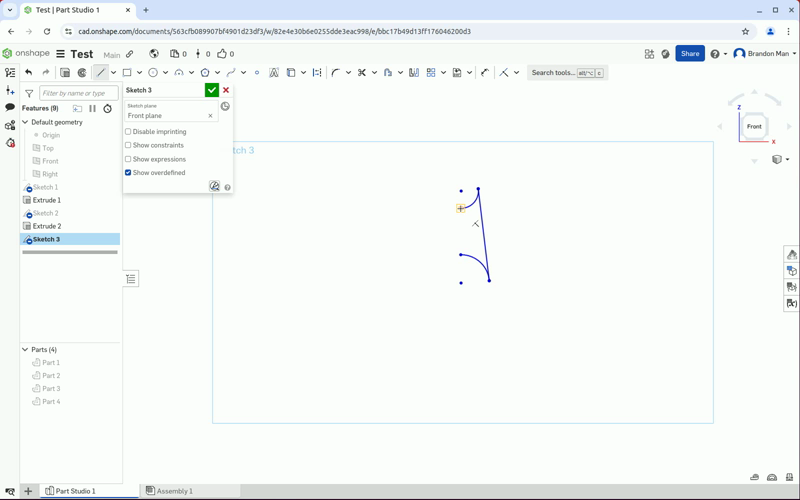
click(460, 208)
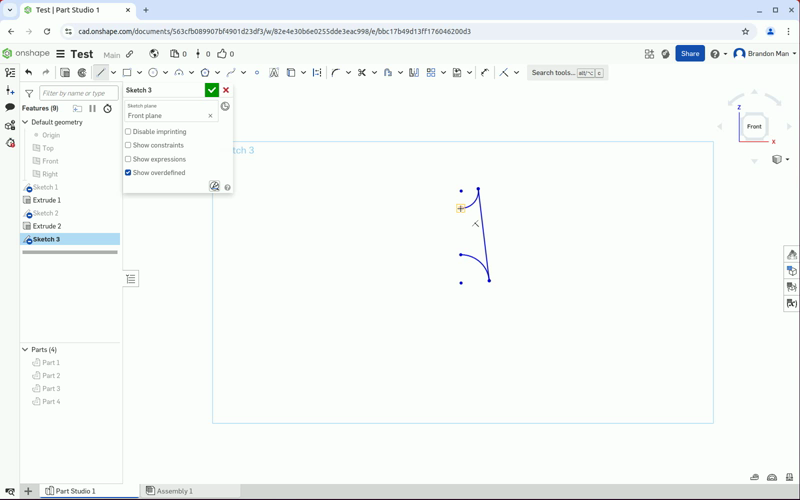
mouse_move(490, 208)
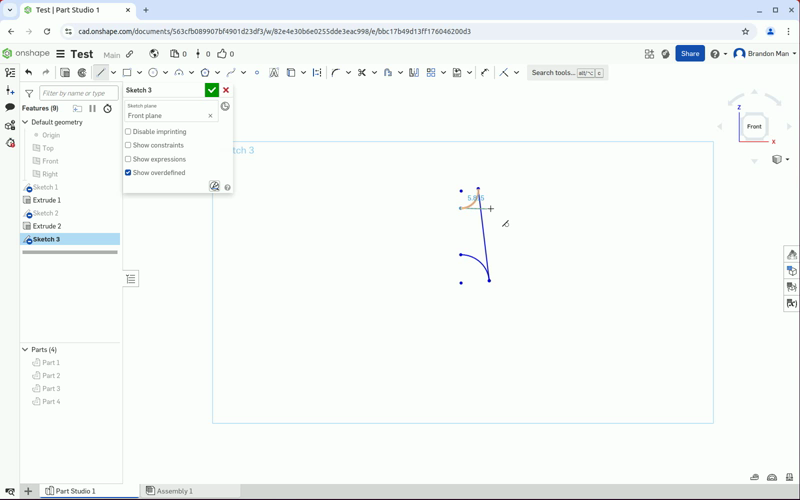
key_down(shift)
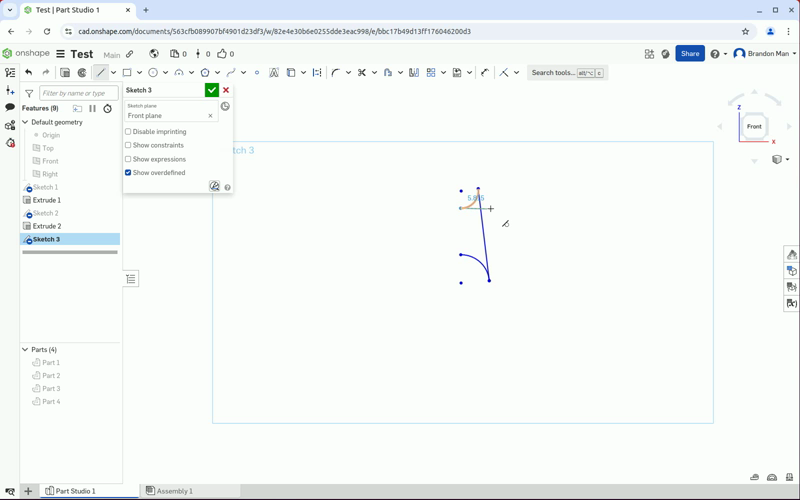
mouse_move(460, 254)
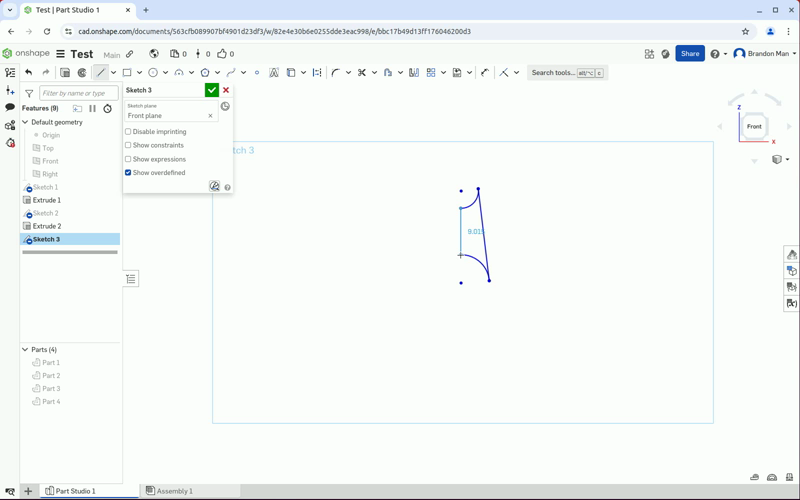
key_up(shift)
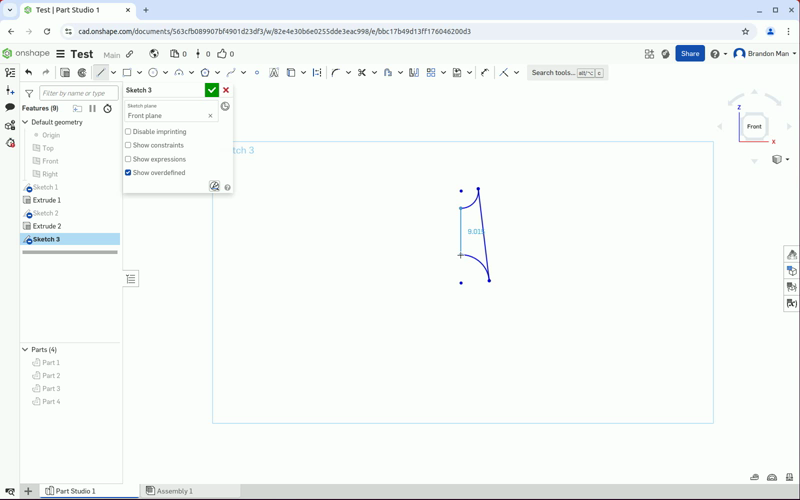
click(460, 254)
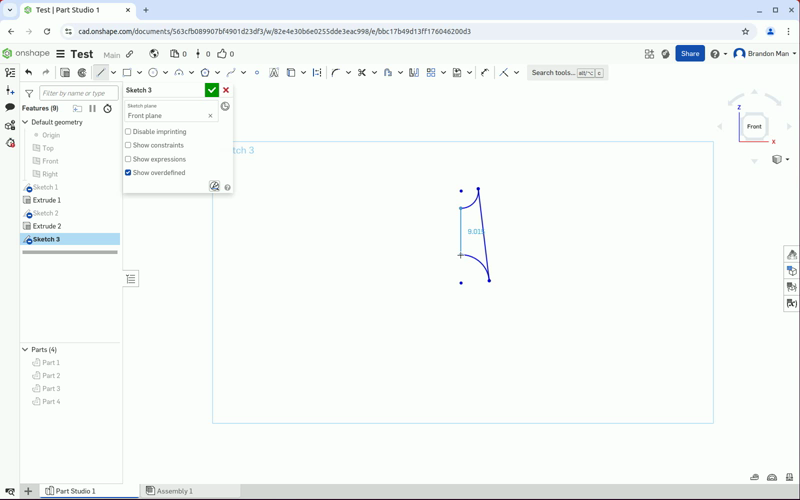
key(esc)
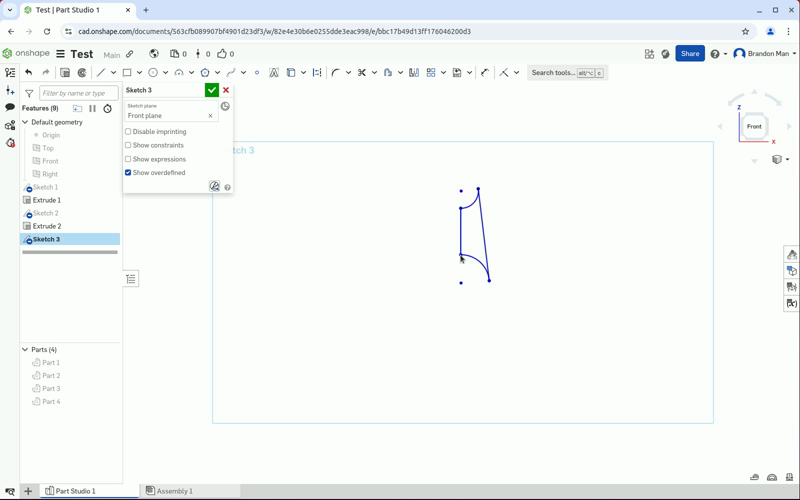
mouse_move(464, 234)
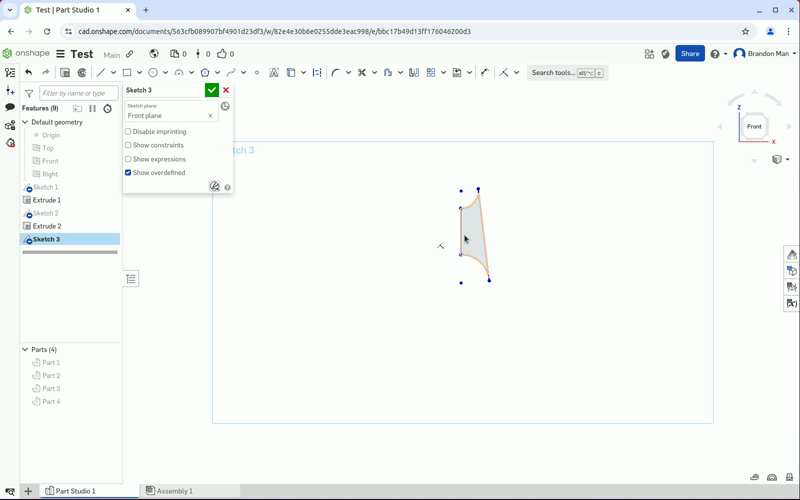
scroll(6)
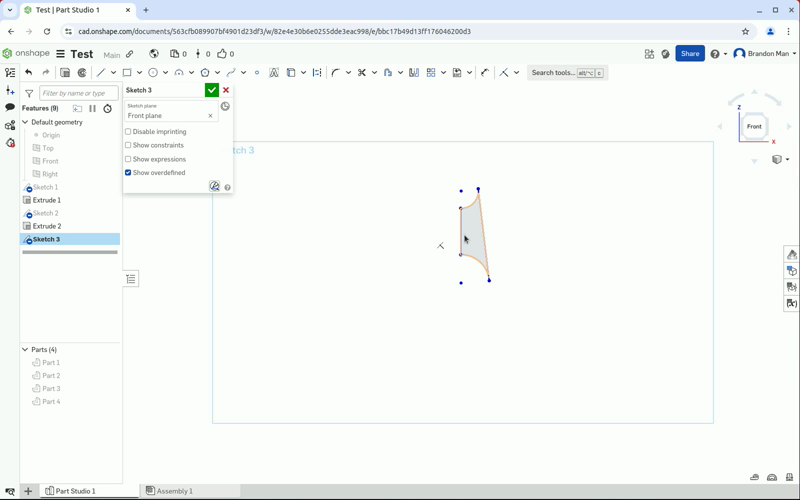
scroll(6)
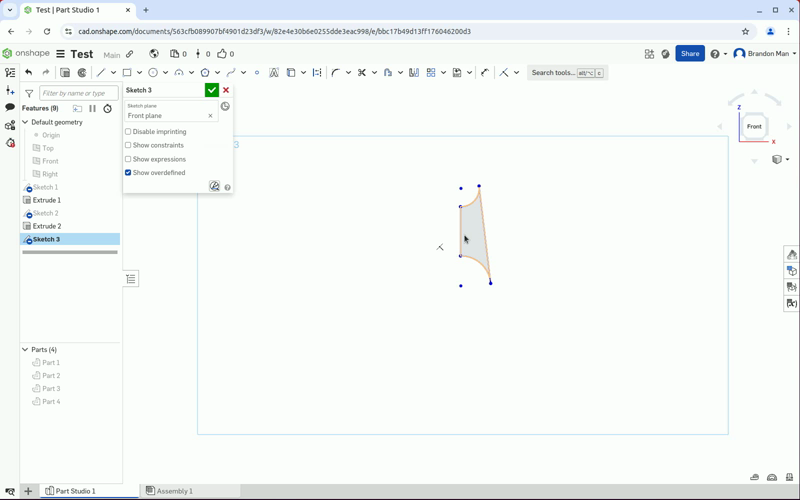
scroll(6)
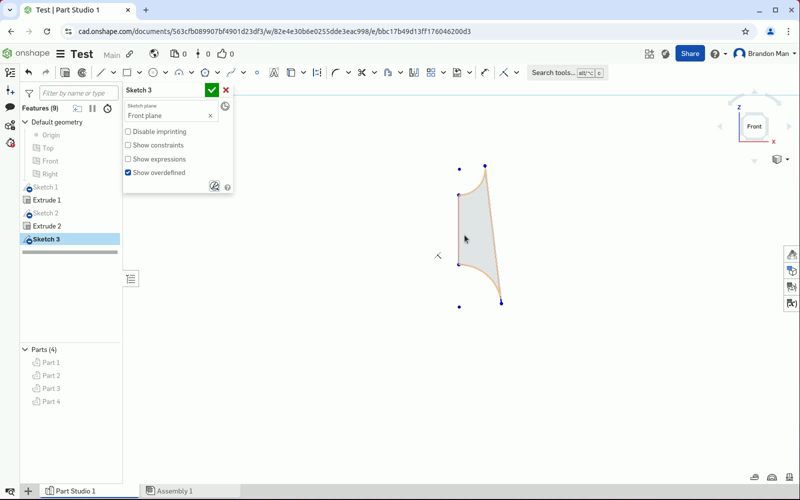
scroll(6)
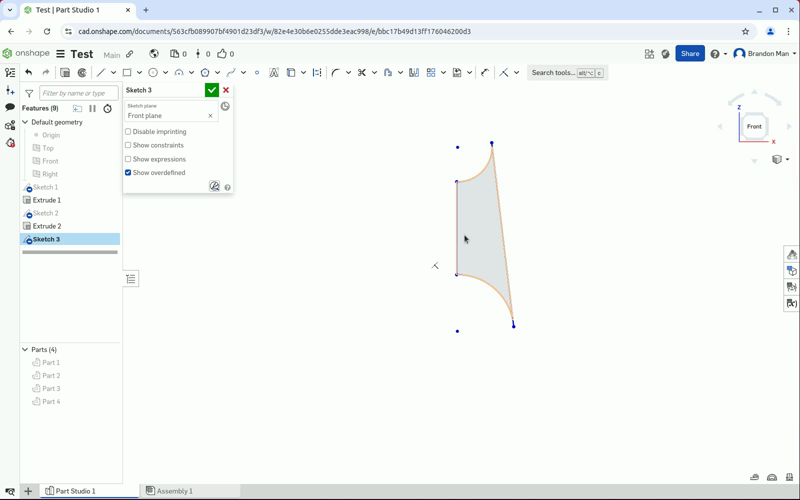
scroll(6)
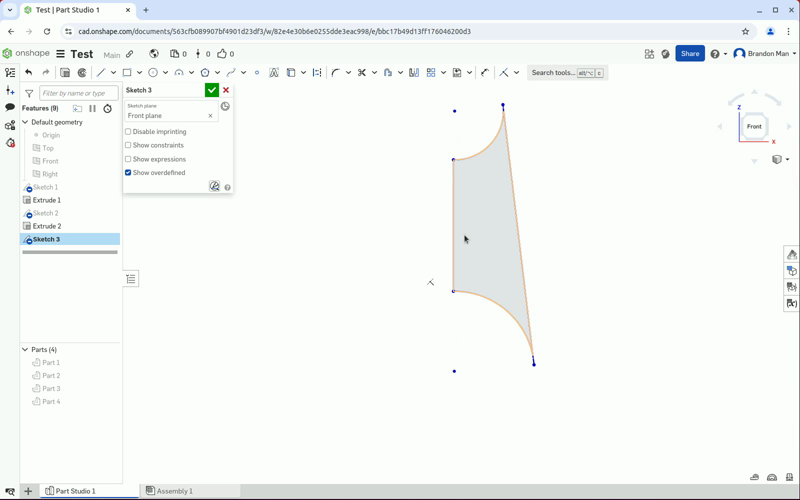
scroll(6)
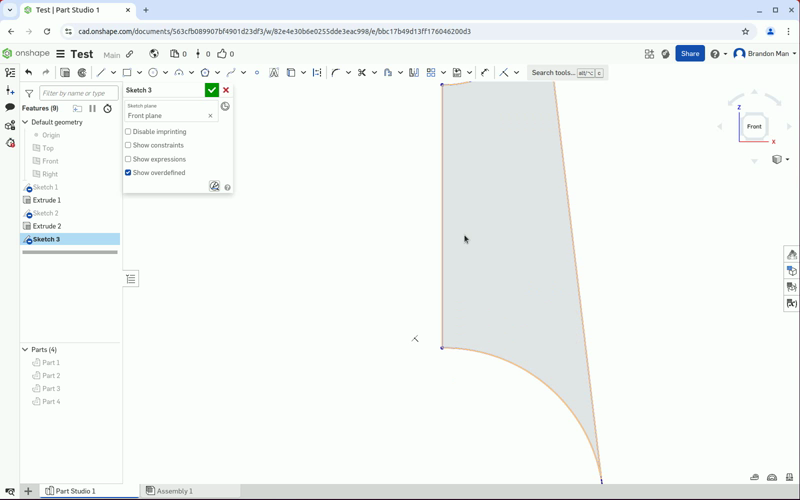
scroll(6)
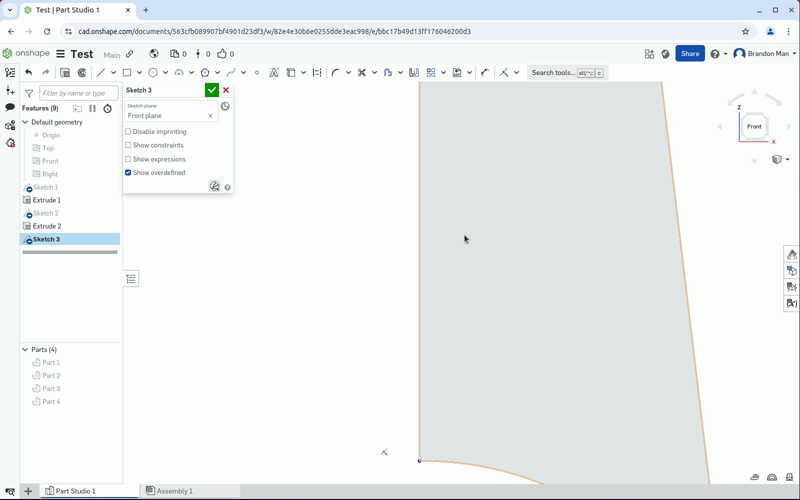
click(464, 234)
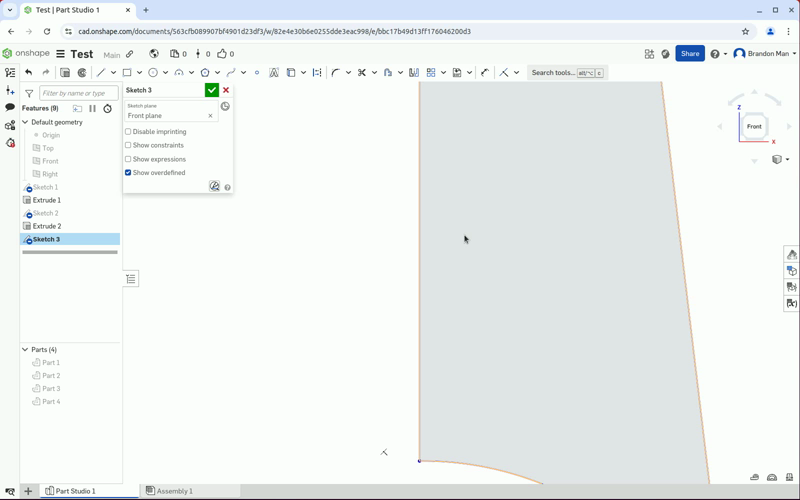
scroll(-6)
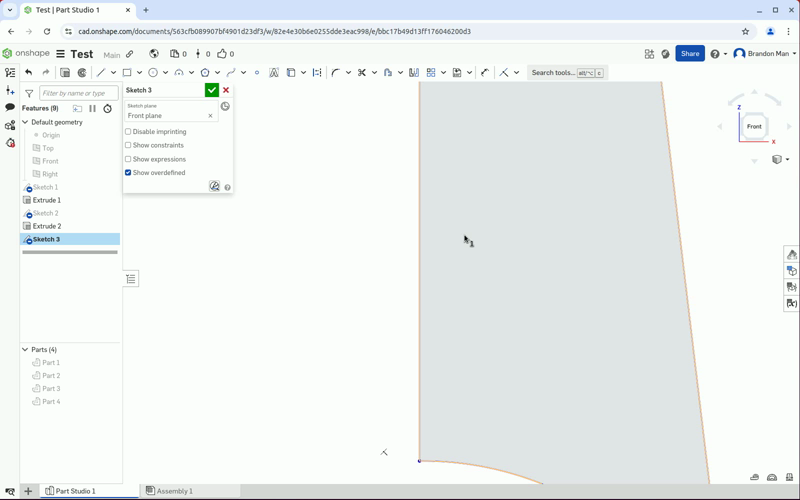
scroll(-6)
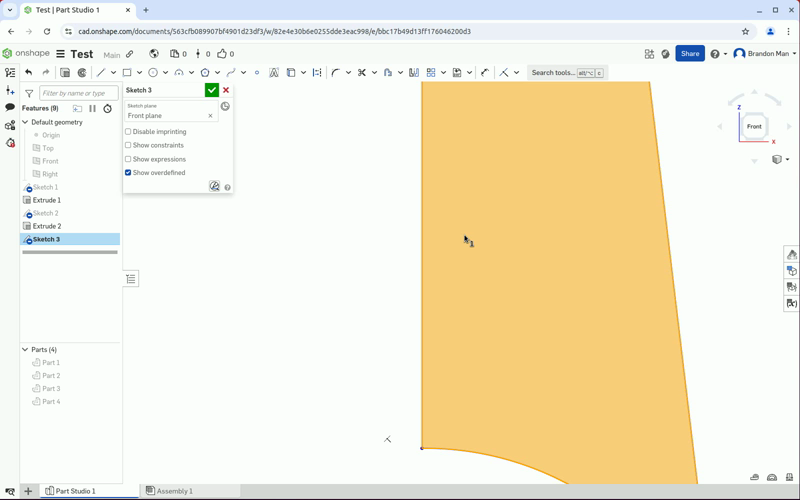
scroll(-6)
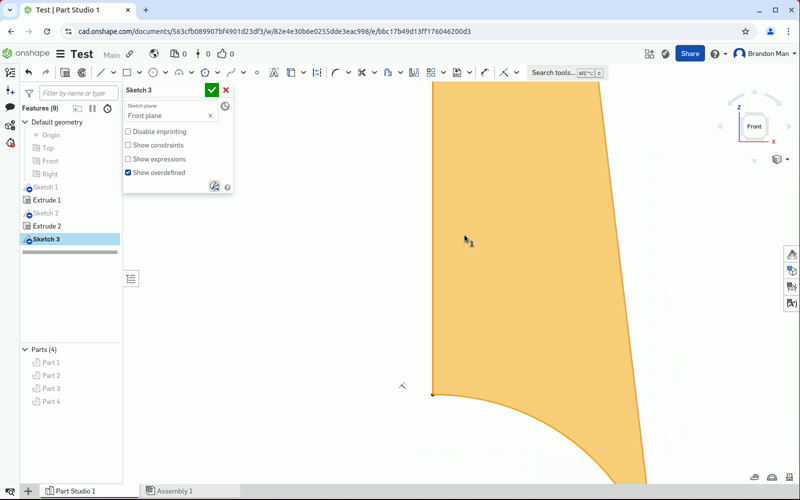
scroll(-6)
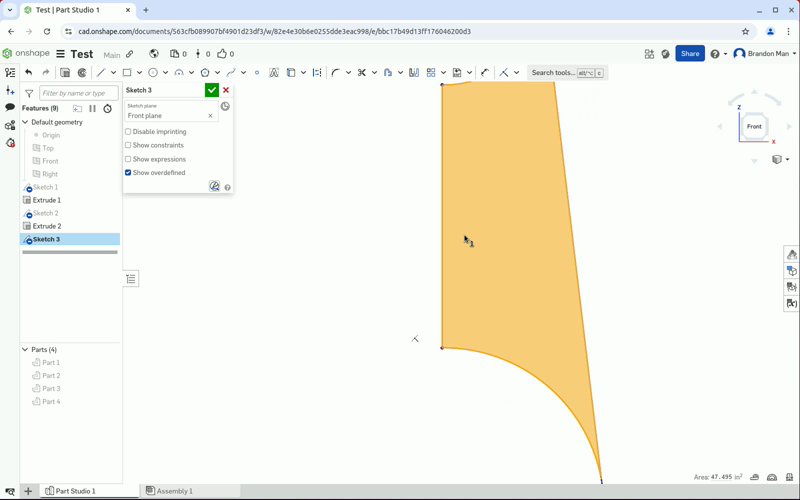
scroll(-6)
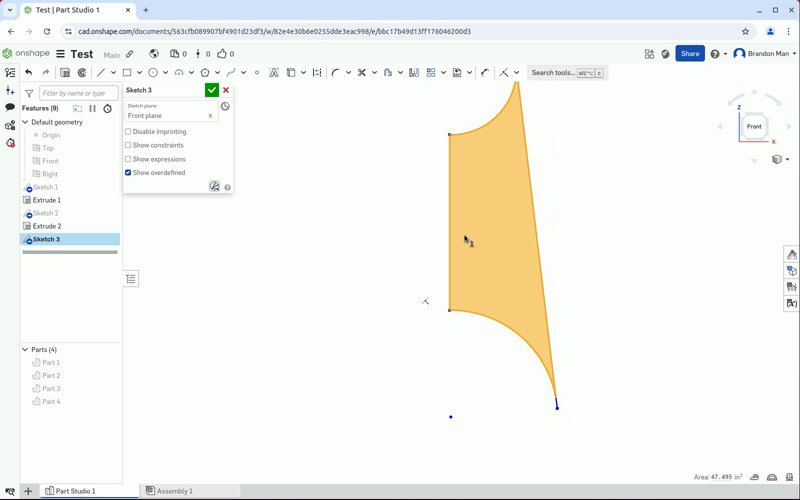
scroll(-6)
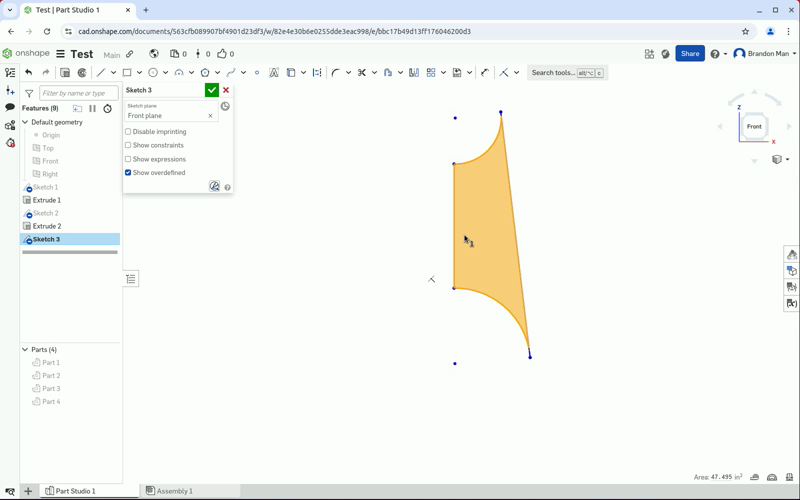
scroll(-6)
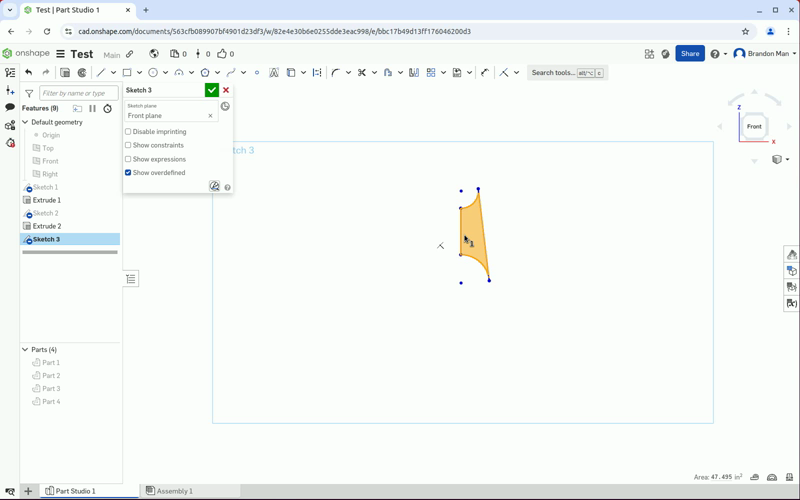
mouse_move(73, 352)
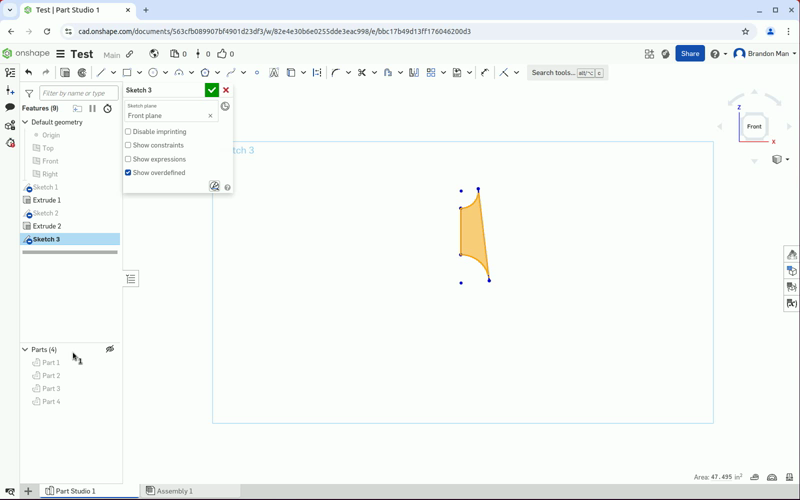
key(shift+y)
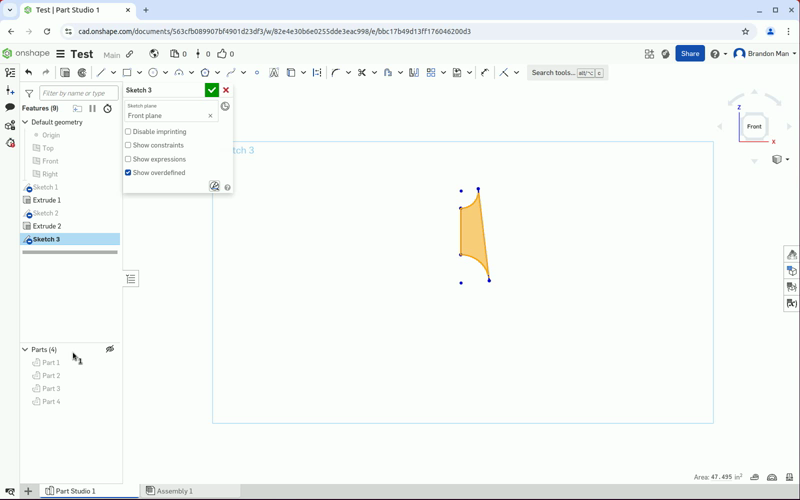
key(shift+e)
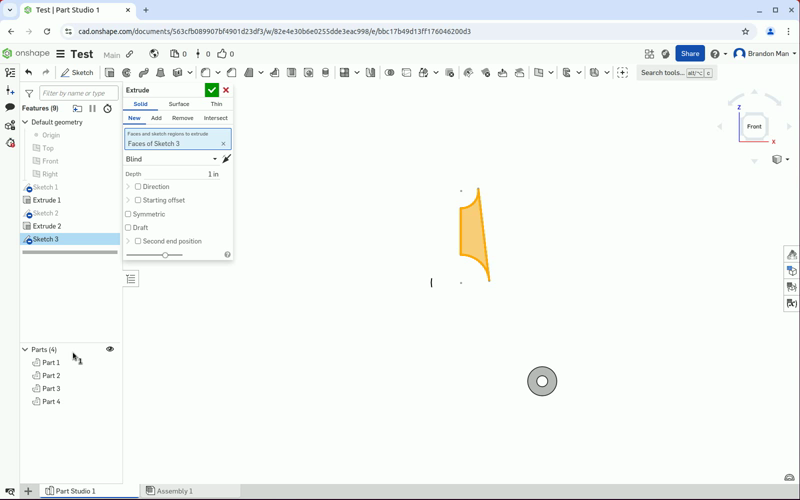
mouse_move(143, 106)
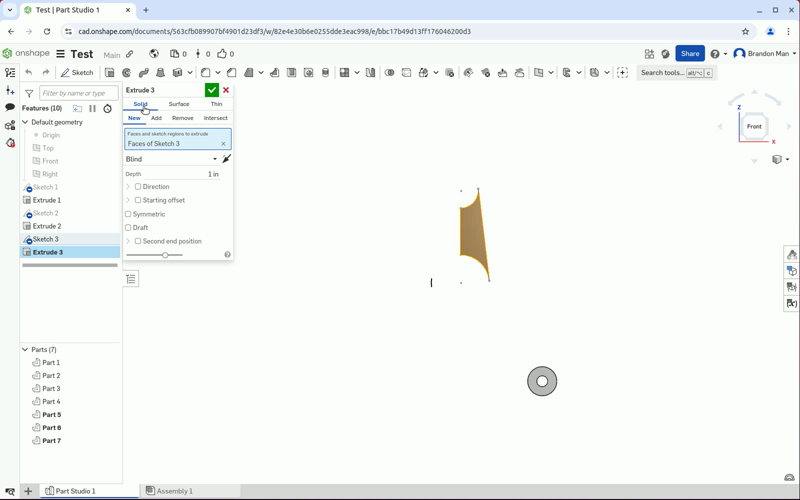
click(143, 106)
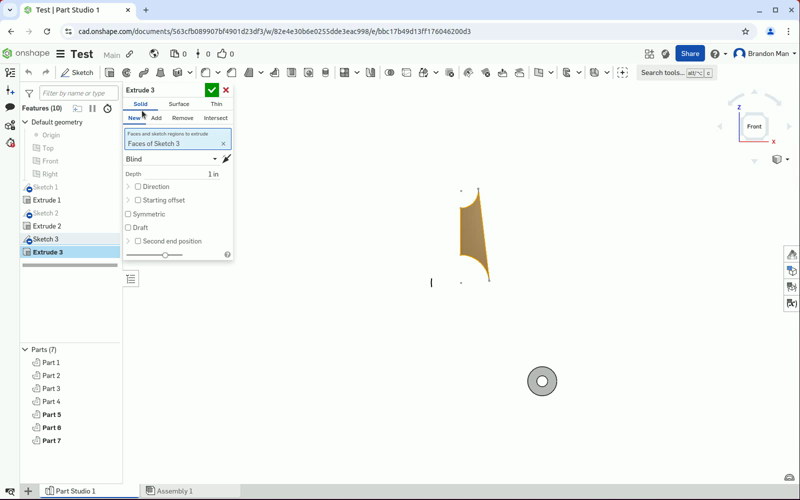
mouse_move(137, 120)
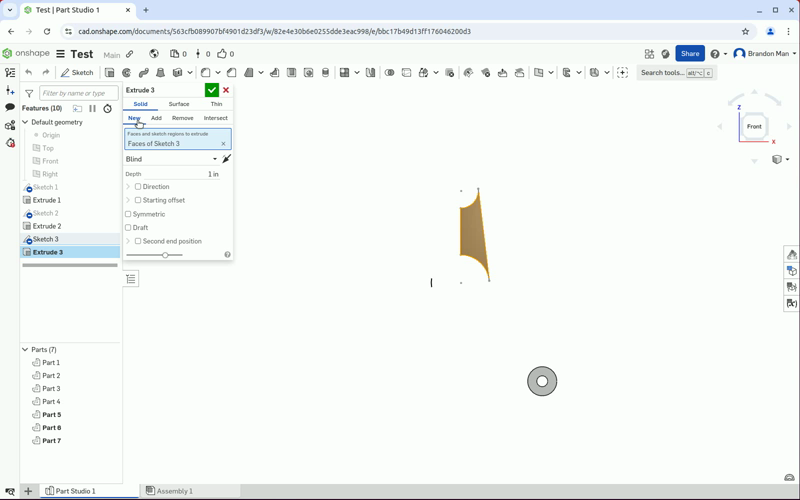
click(137, 120)
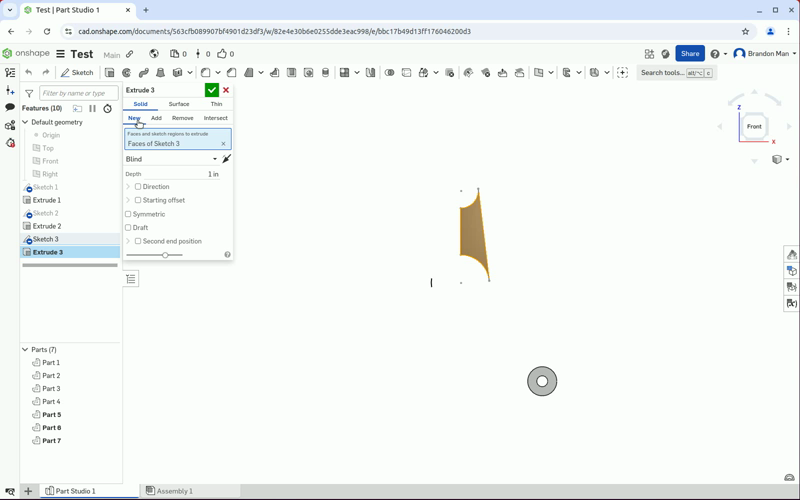
key(tab, 4)
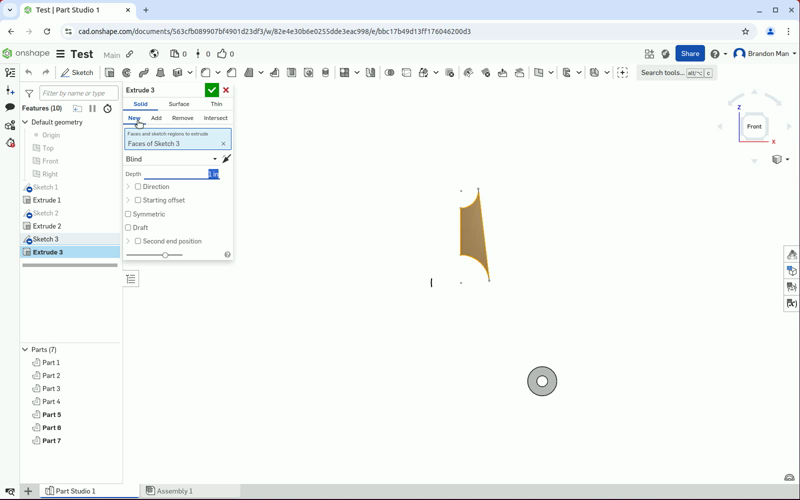
text(2.407)
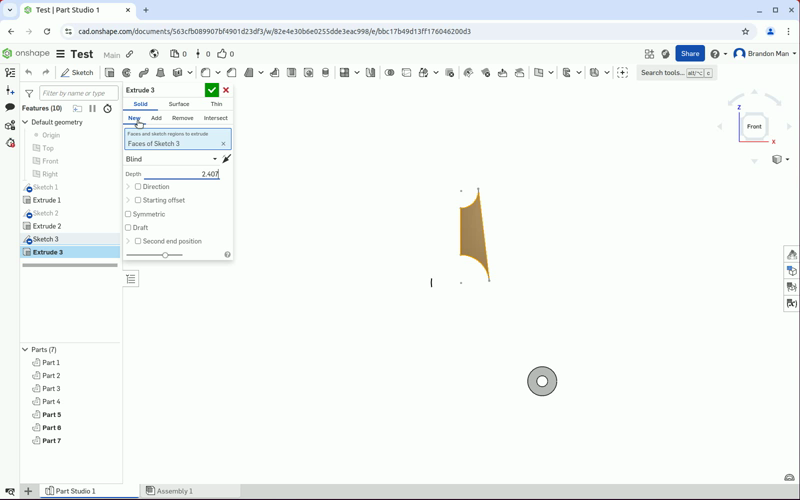
key(enter)
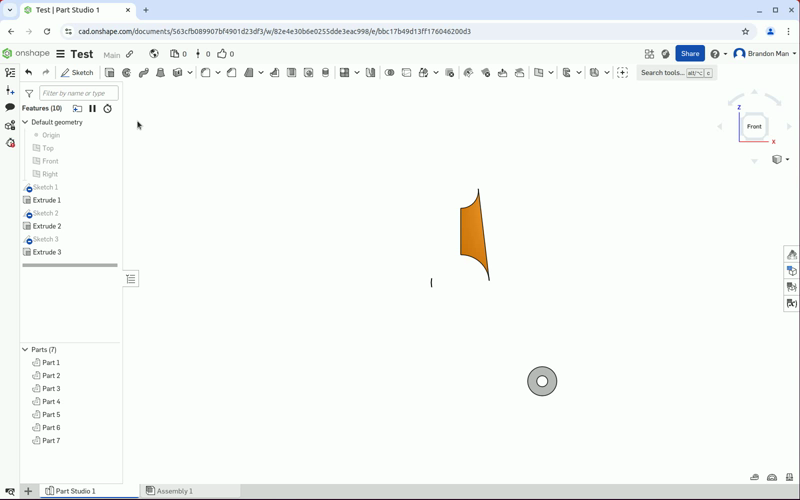
key(shift+h)
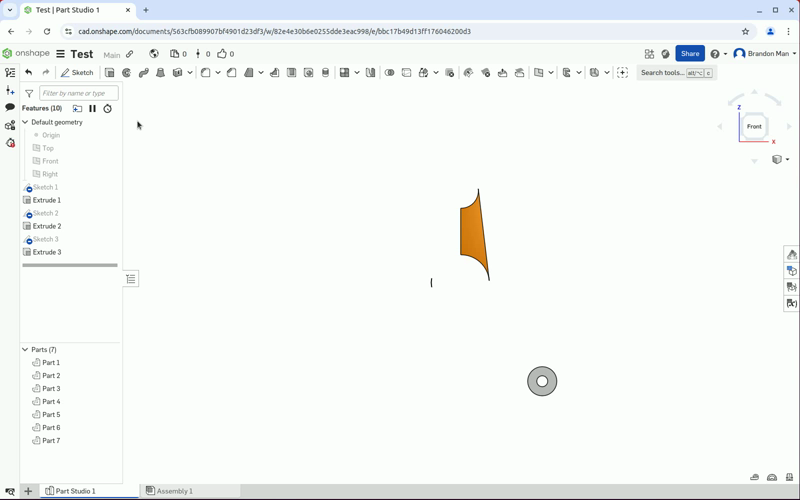
key(shift+h)
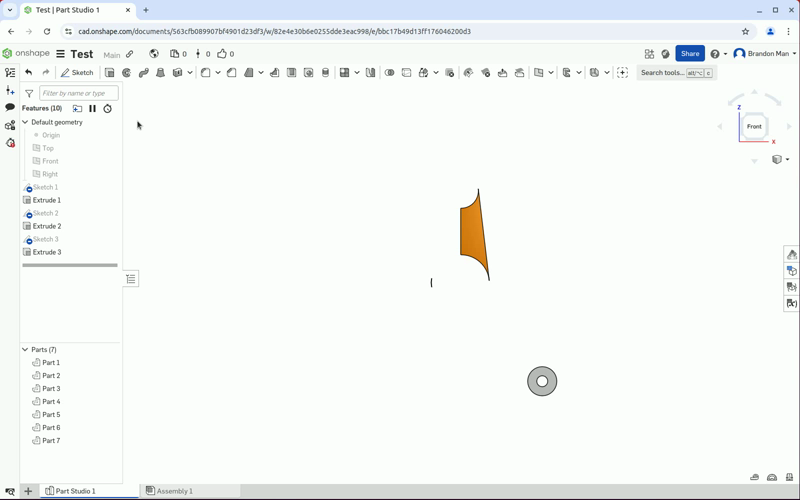
mouse_move(73, 189)
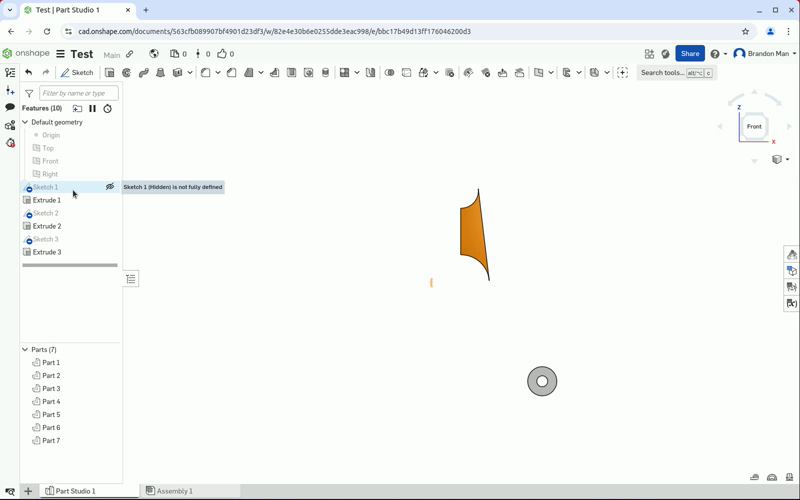
click(73, 189)
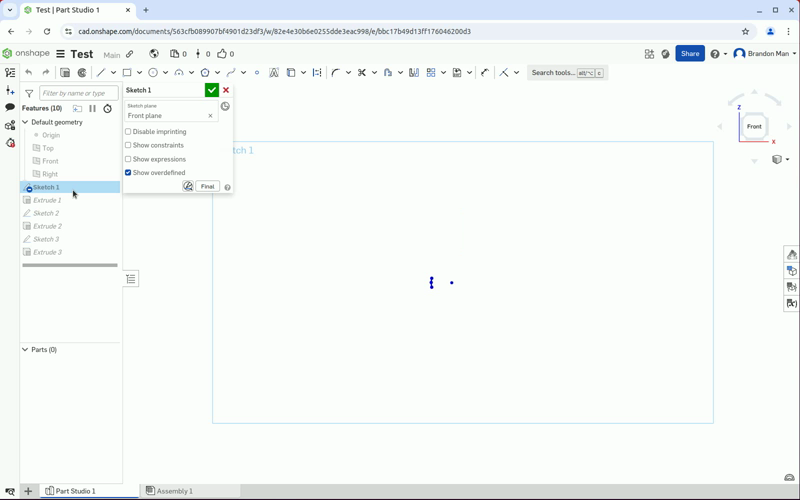
mouse_move(229, 92)
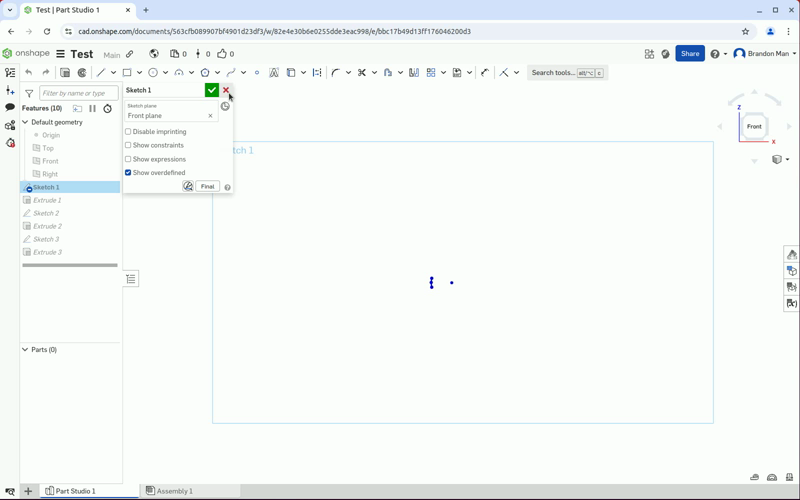
click(229, 92)
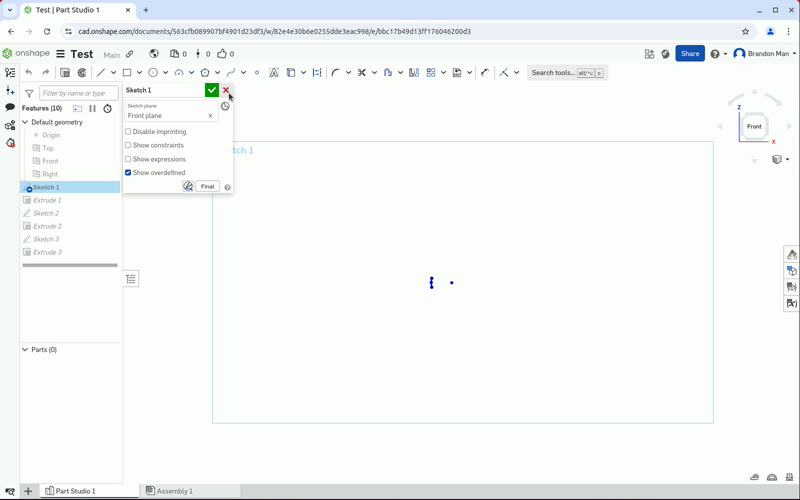
key(shift+s)
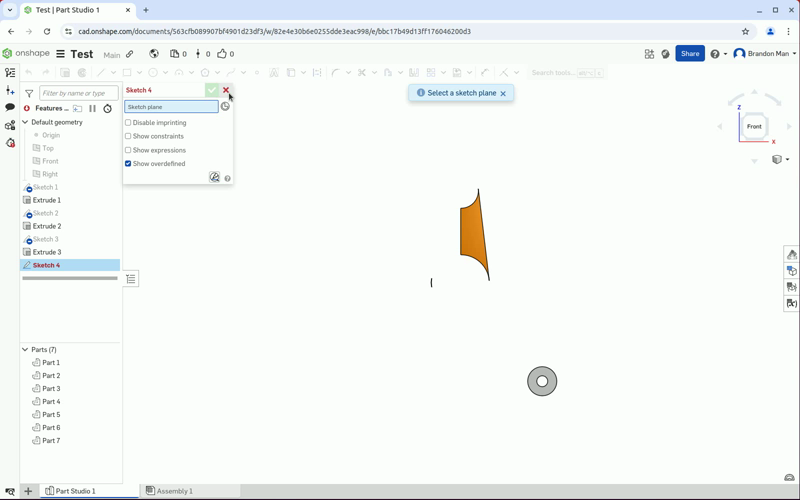
mouse_move(73, 163)
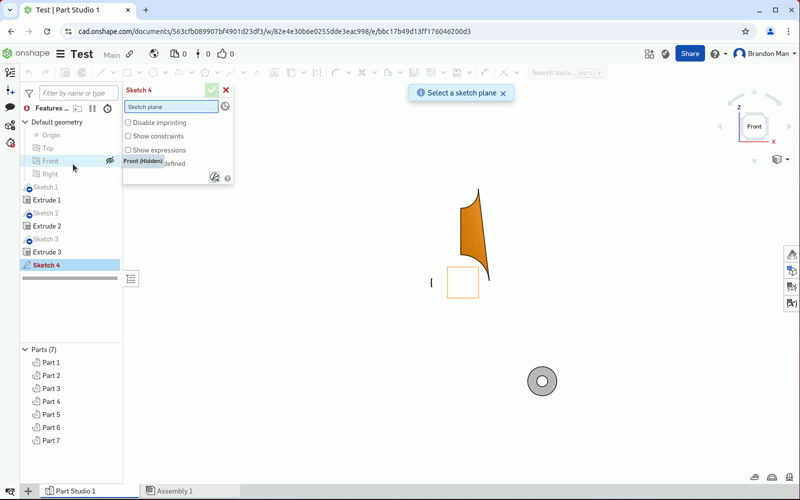
click(73, 163)
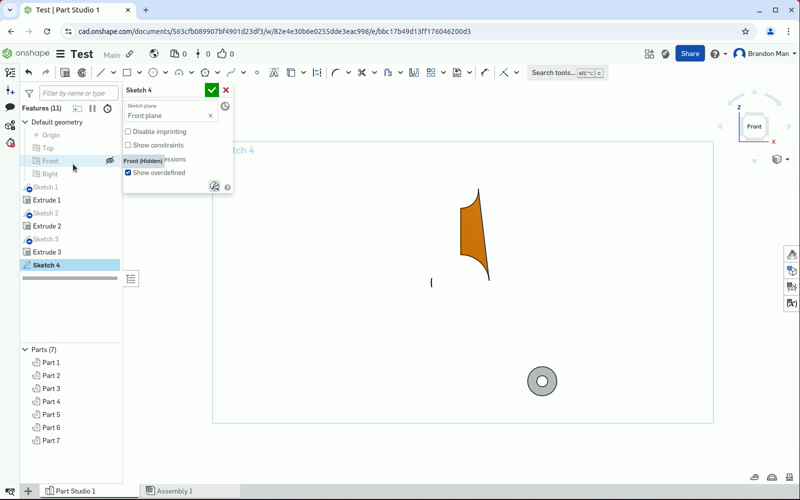
mouse_move(73, 352)
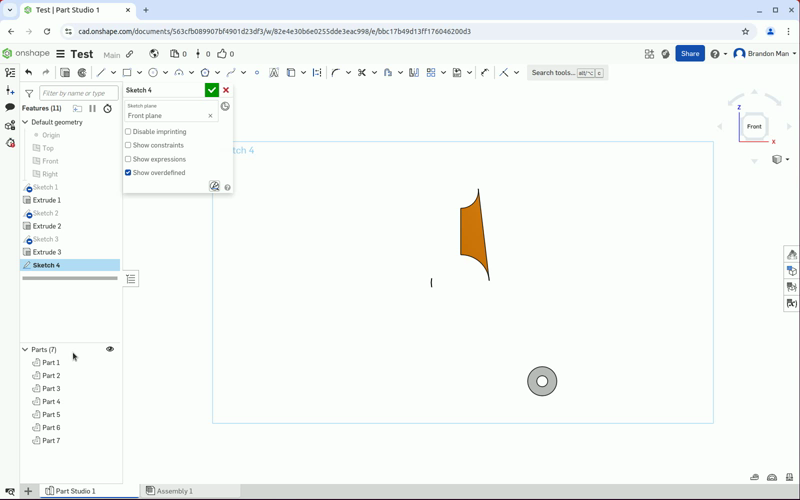
key(y)
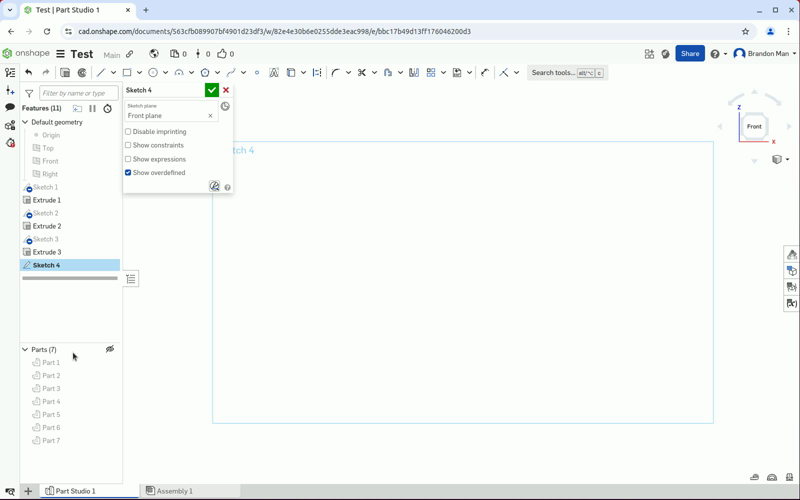
key(a)
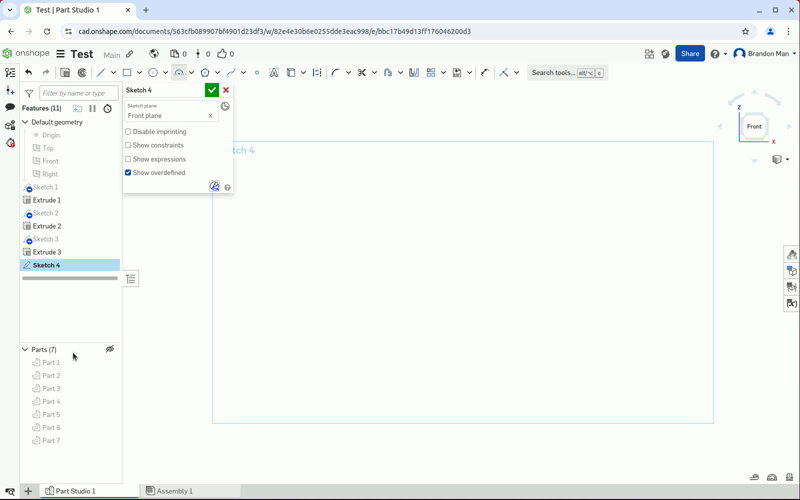
key_down(shift)
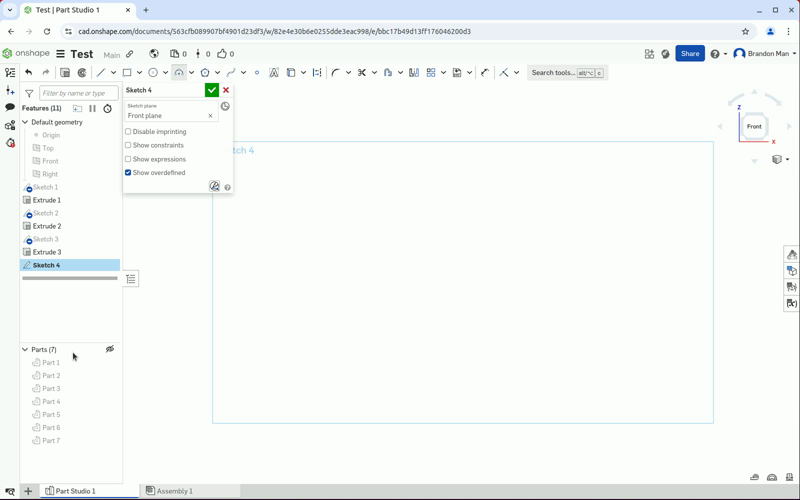
mouse_move(432, 279)
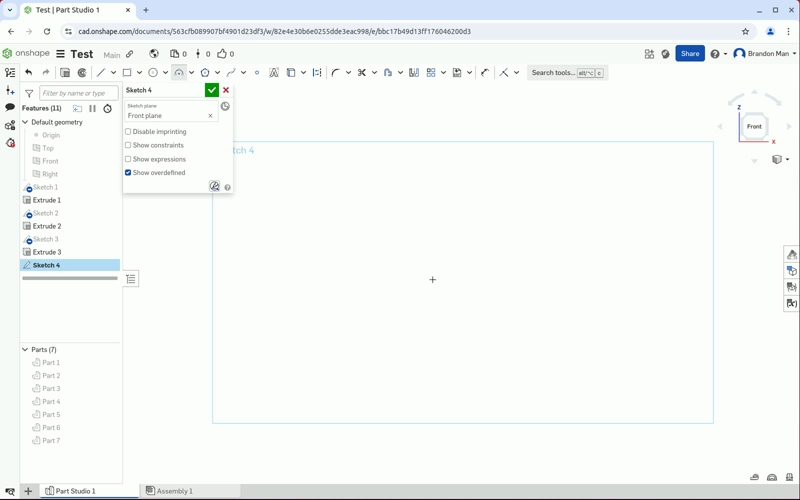
click(432, 279)
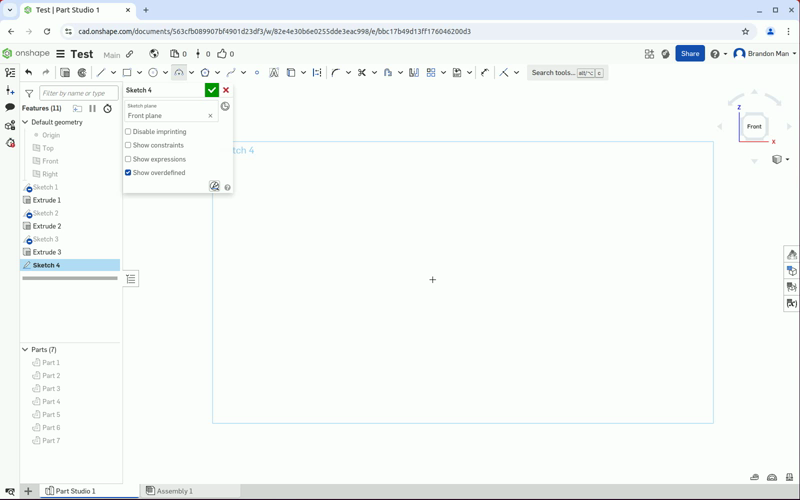
key_up(shift)
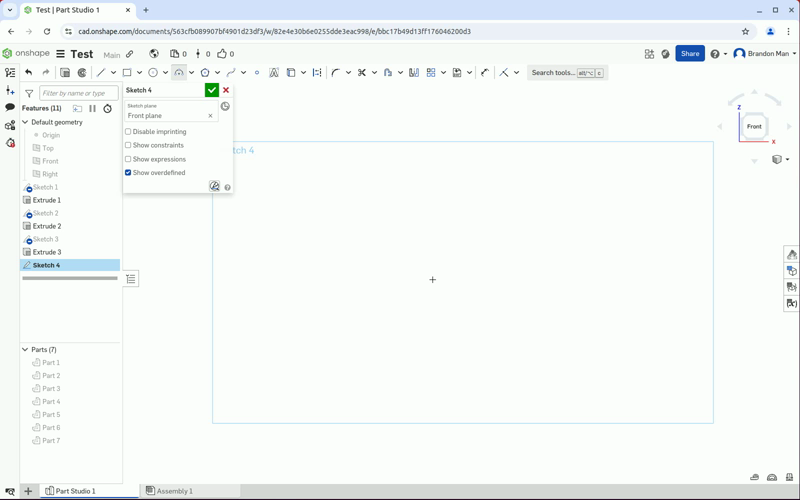
key_down(shift)
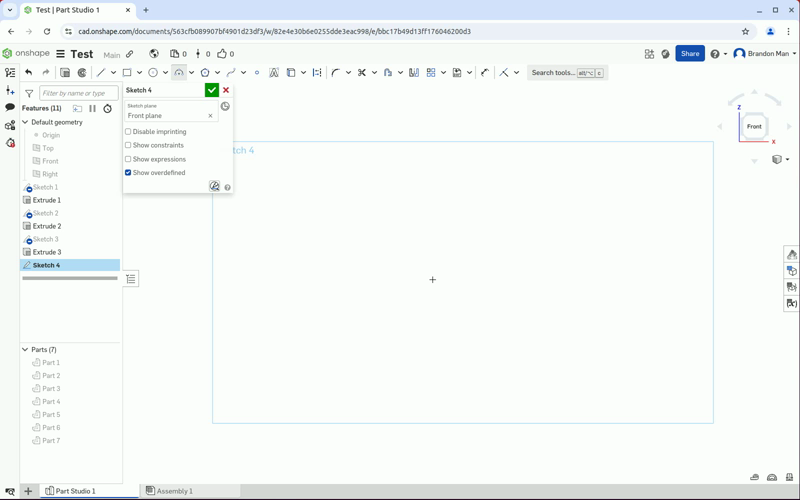
mouse_move(461, 254)
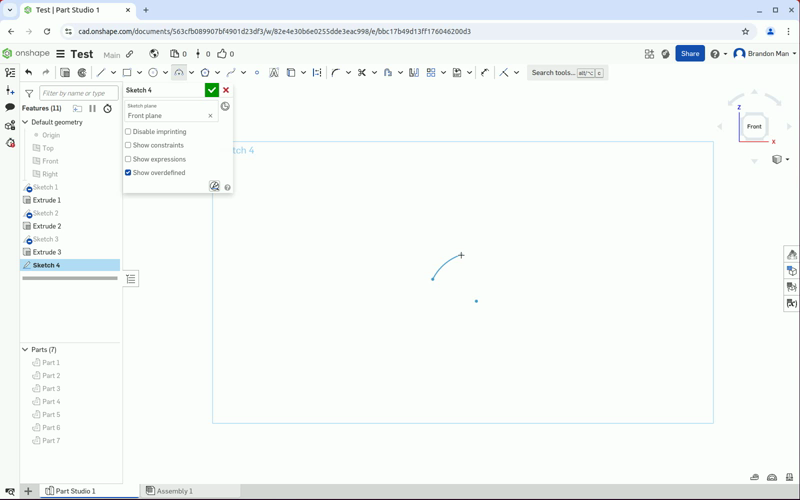
click(461, 254)
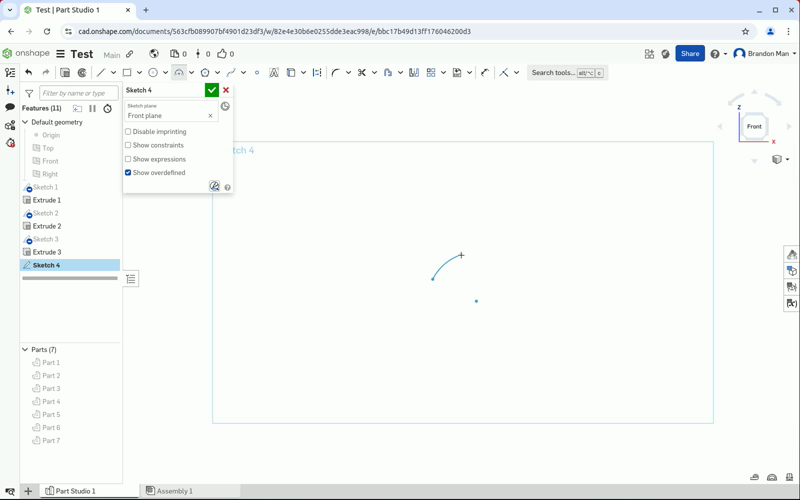
mouse_move(442, 261)
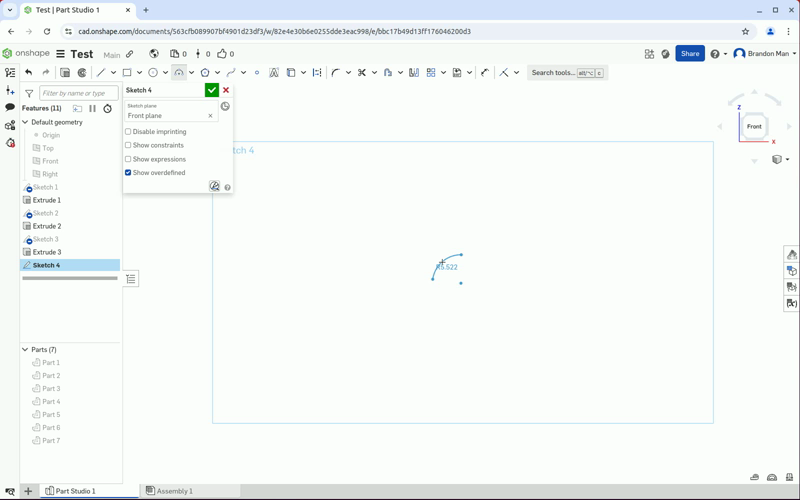
click(442, 261)
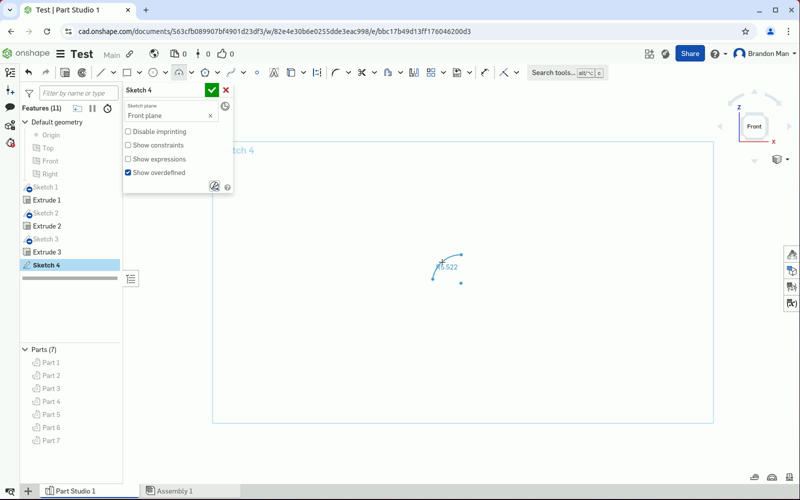
key_up(shift)
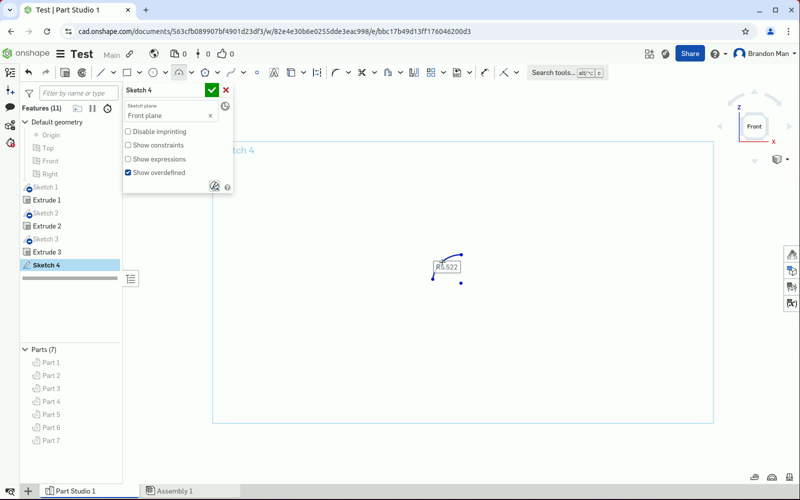
key(esc)
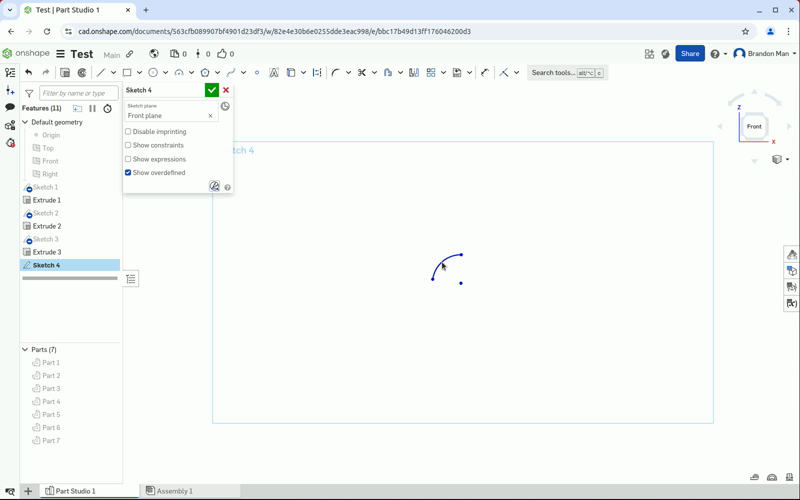
key(l)
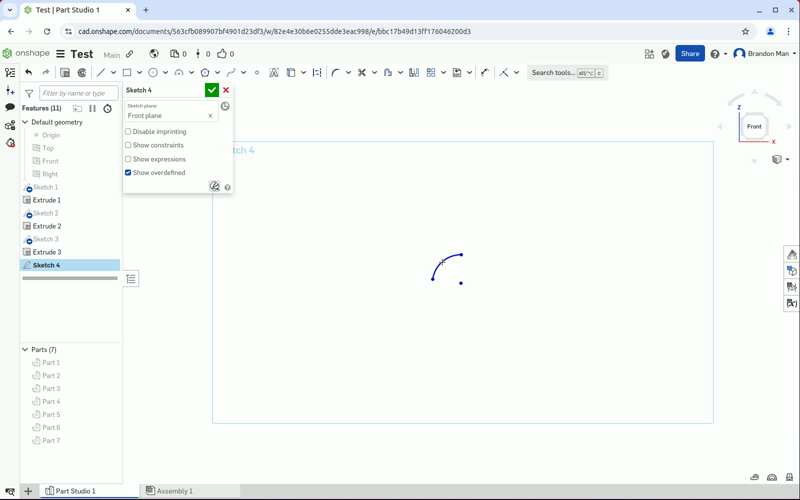
mouse_move(461, 254)
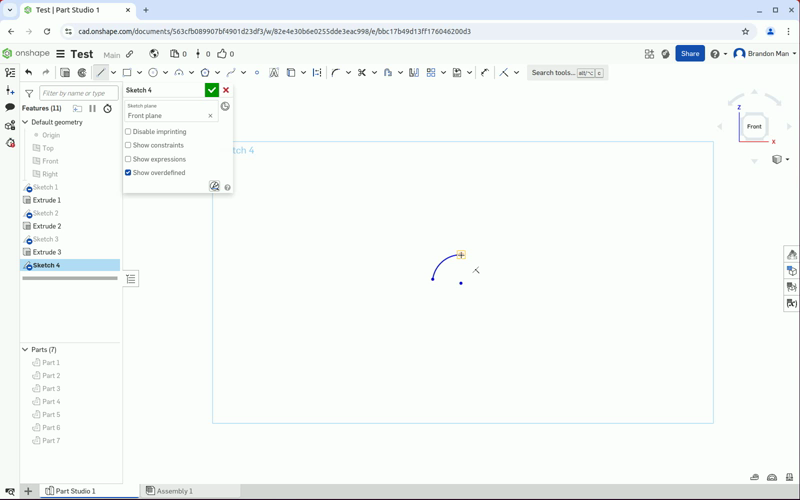
click(461, 254)
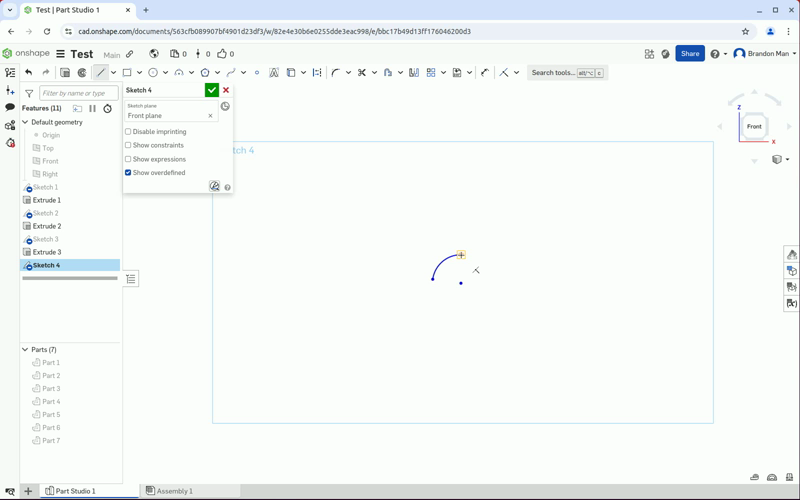
key_down(shift)
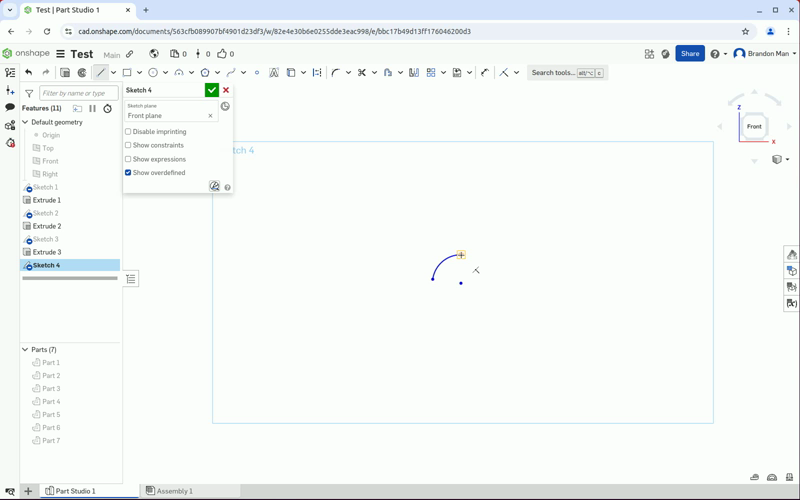
mouse_move(491, 254)
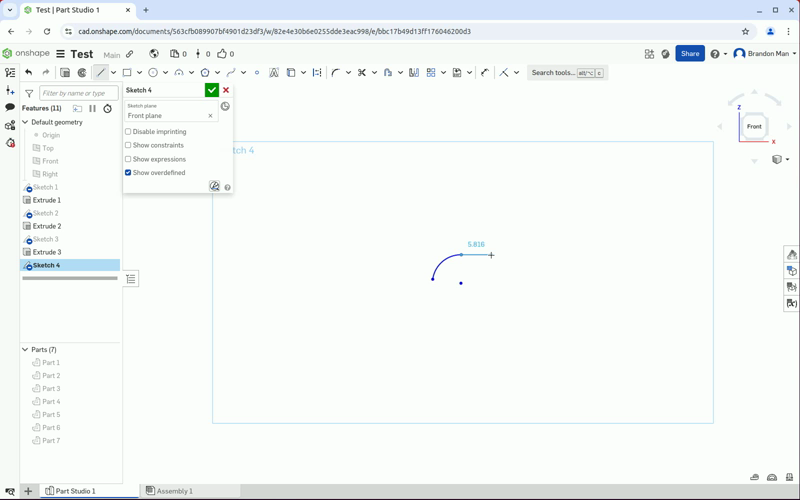
mouse_move(461, 207)
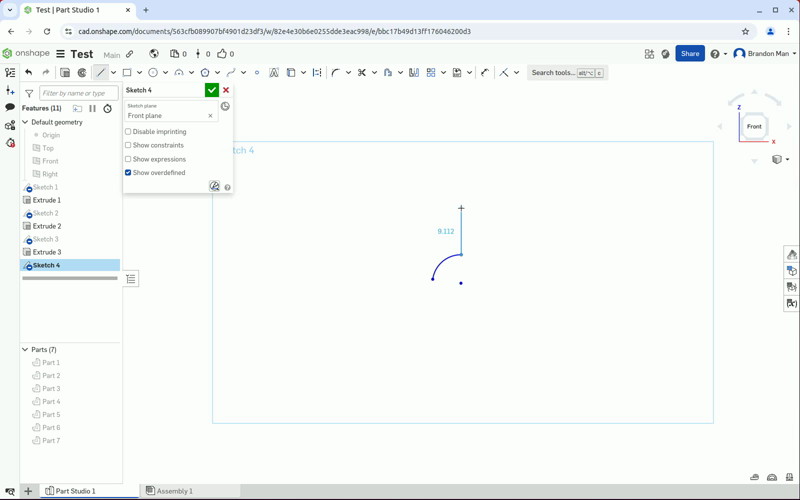
click(461, 207)
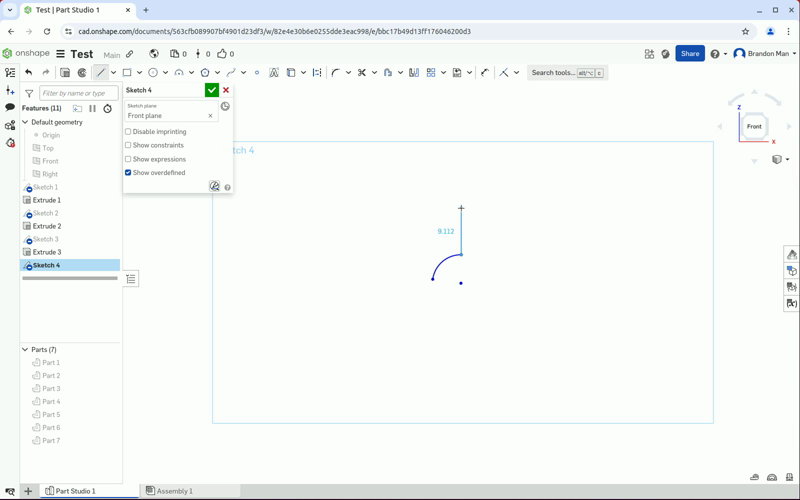
key_up(shift)
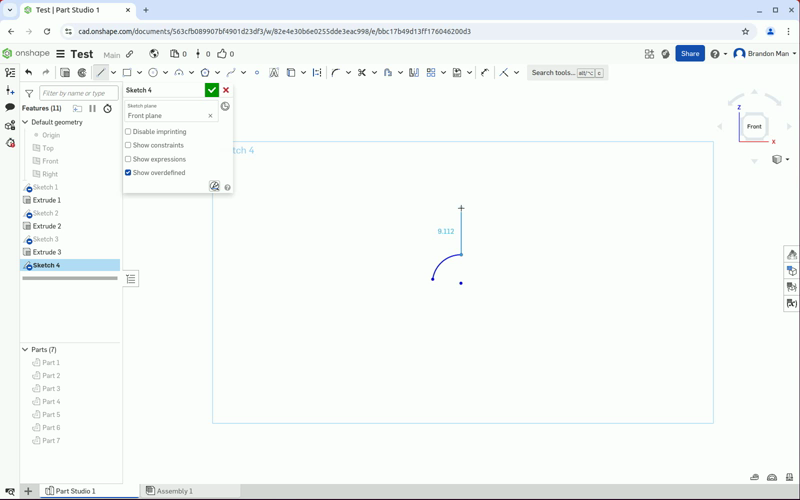
key(esc)
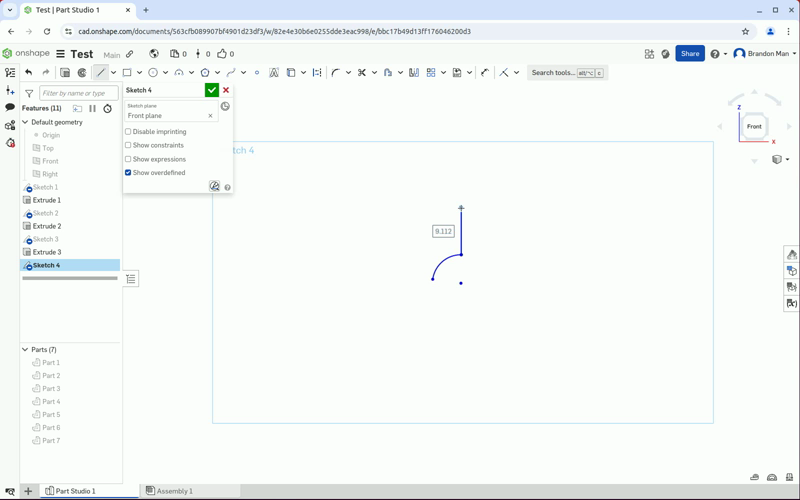
key(a)
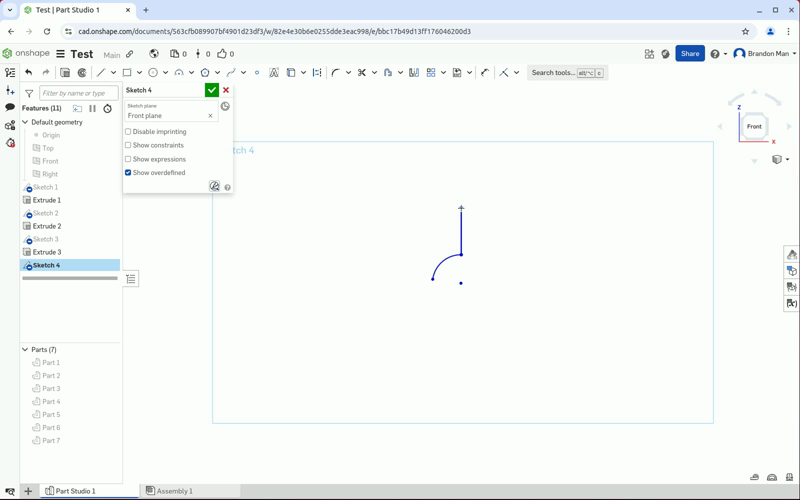
mouse_move(461, 207)
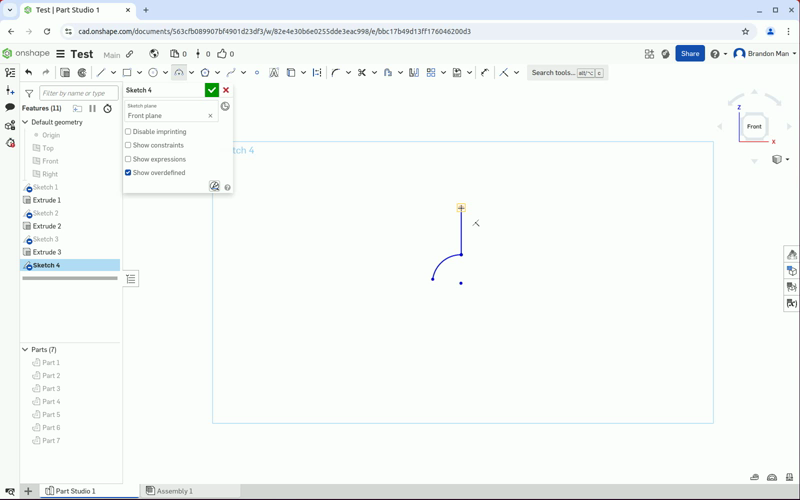
click(461, 207)
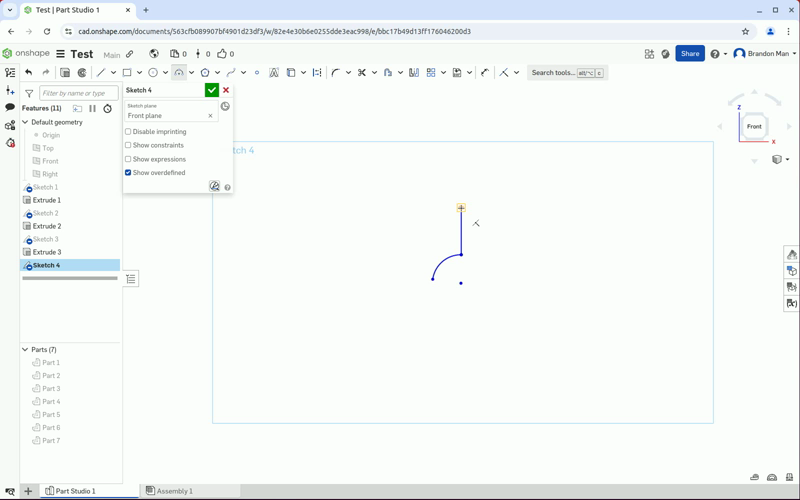
key_down(shift)
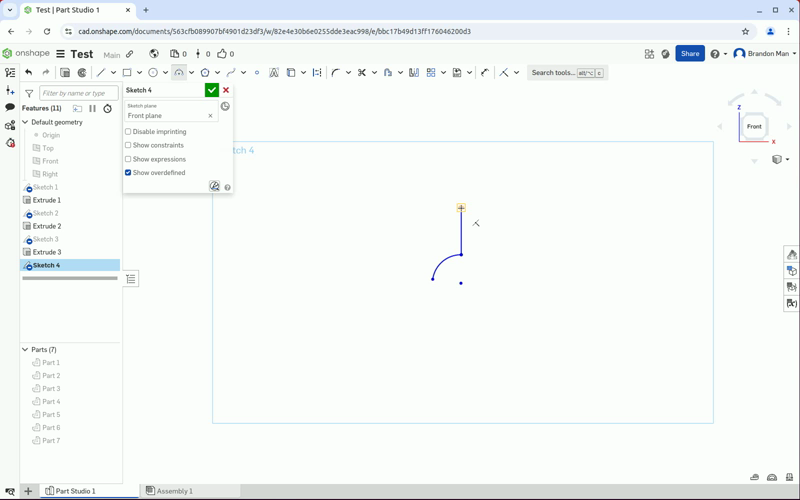
mouse_move(444, 189)
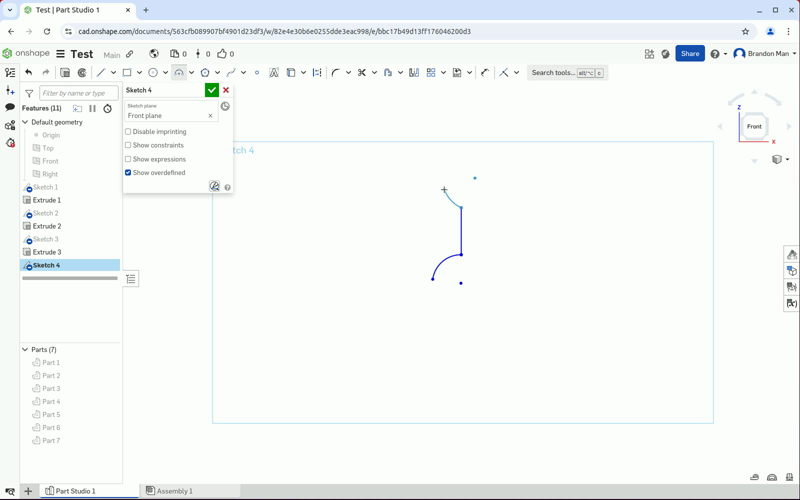
click(444, 189)
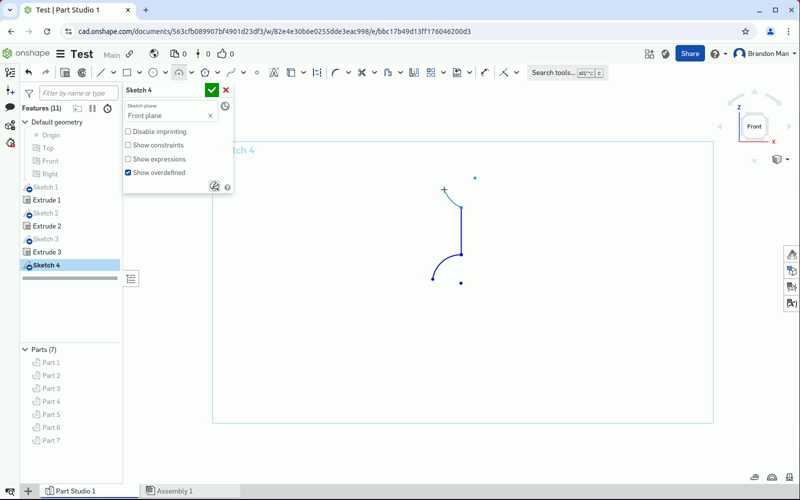
mouse_move(448, 202)
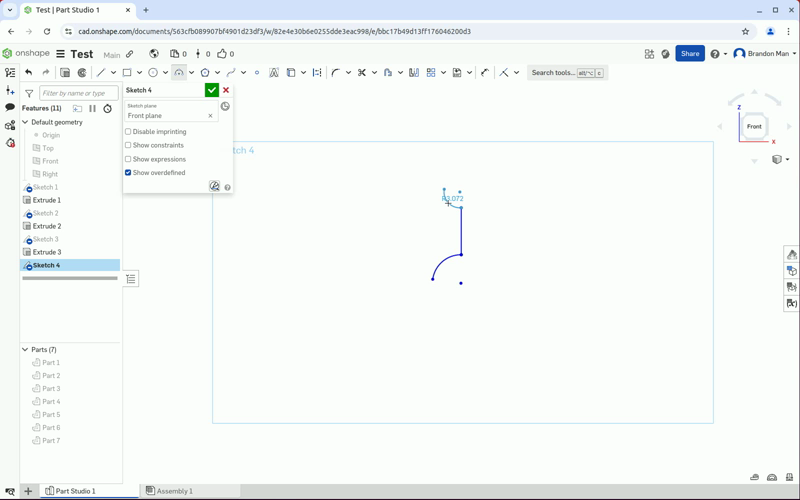
click(448, 202)
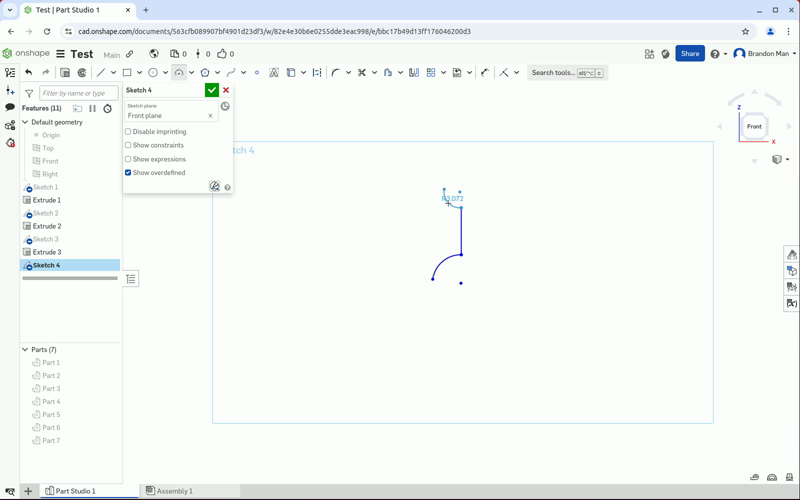
key_up(shift)
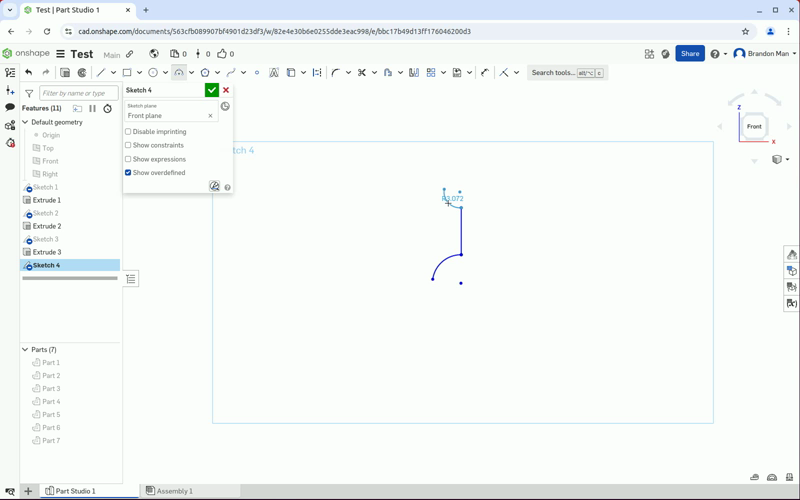
key(esc)
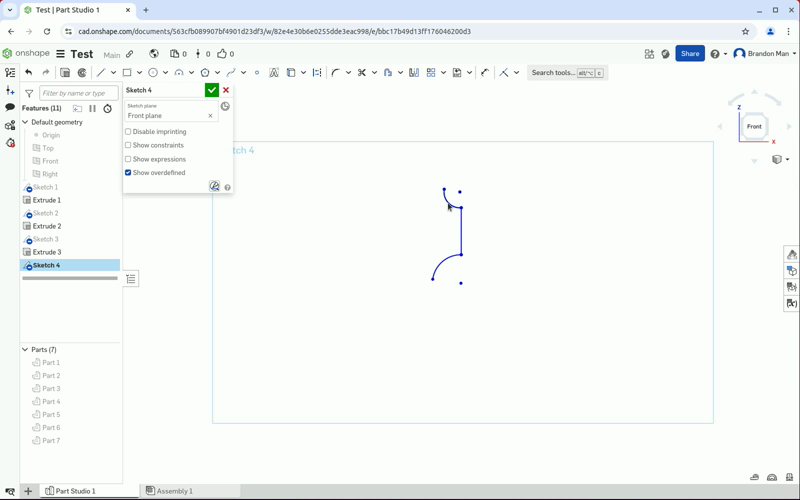
key(l)
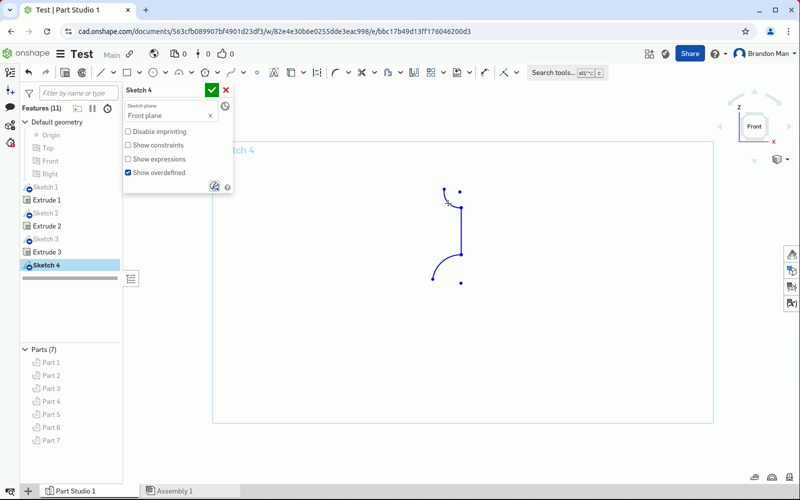
mouse_move(444, 189)
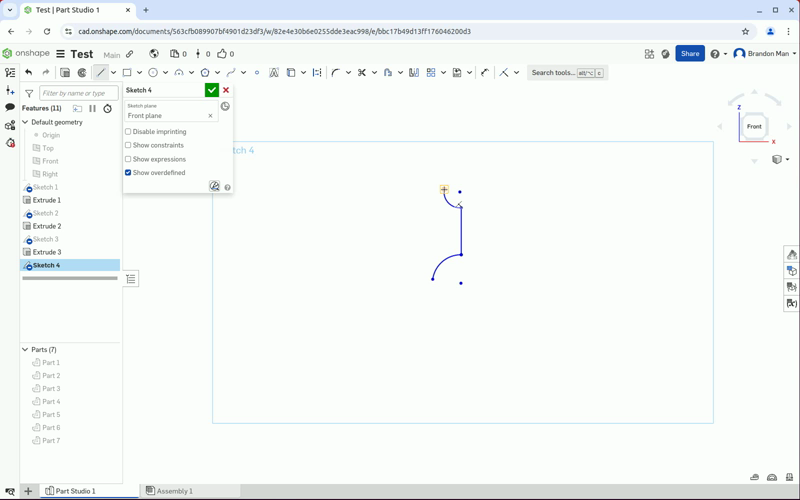
click(444, 189)
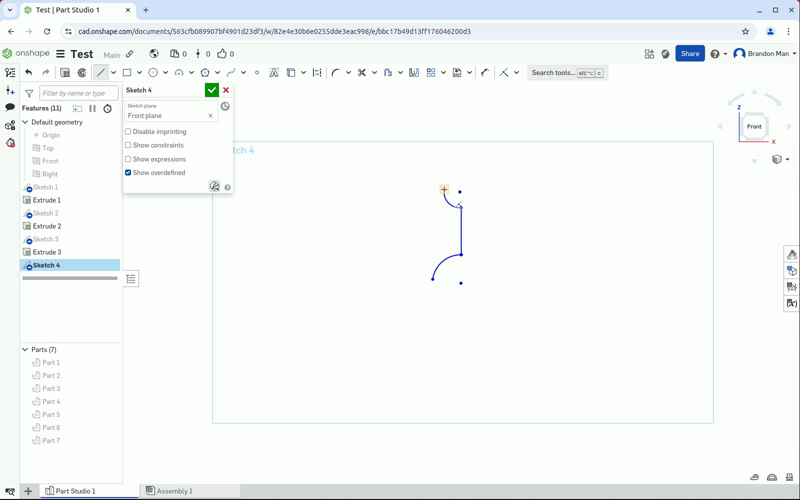
key_down(shift)
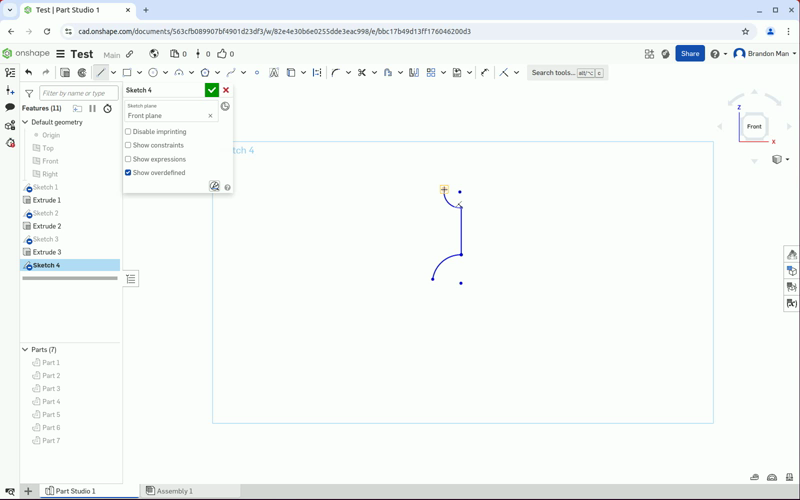
mouse_move(432, 279)
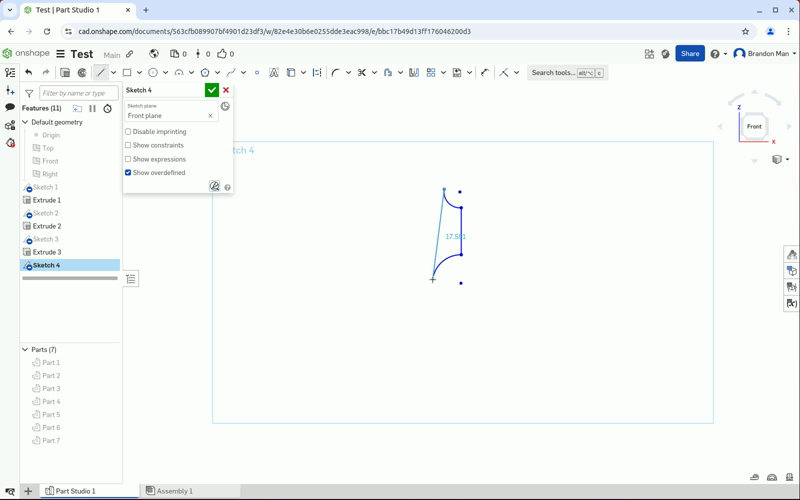
key_up(shift)
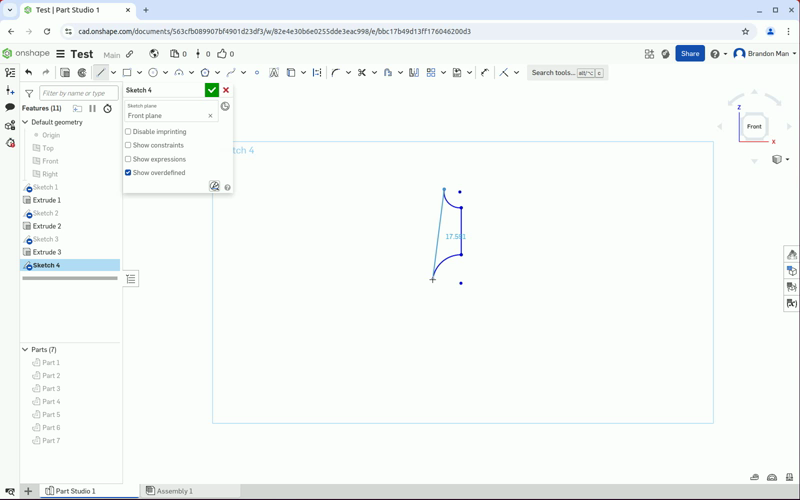
click(432, 279)
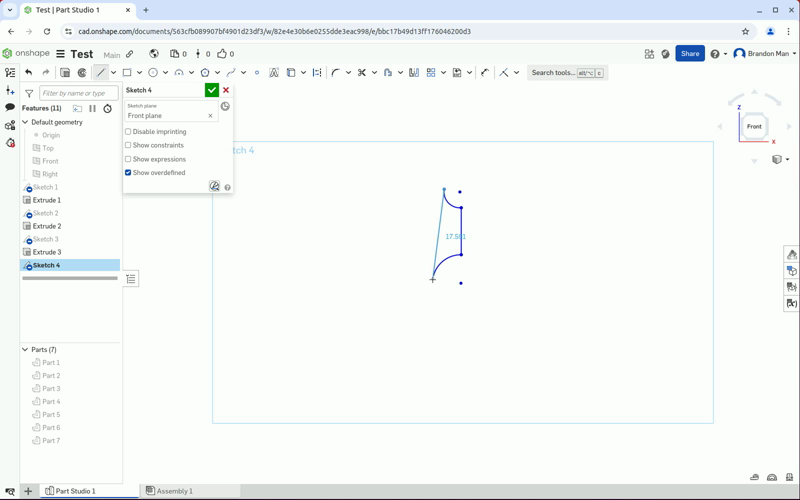
key(esc)
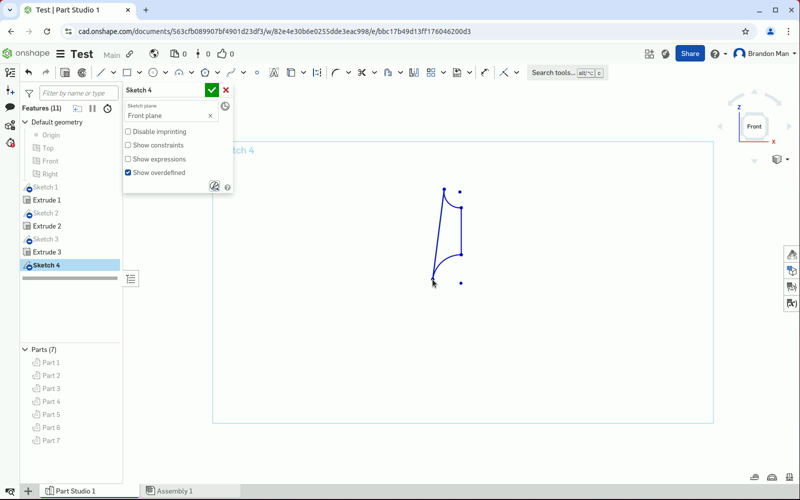
mouse_move(451, 250)
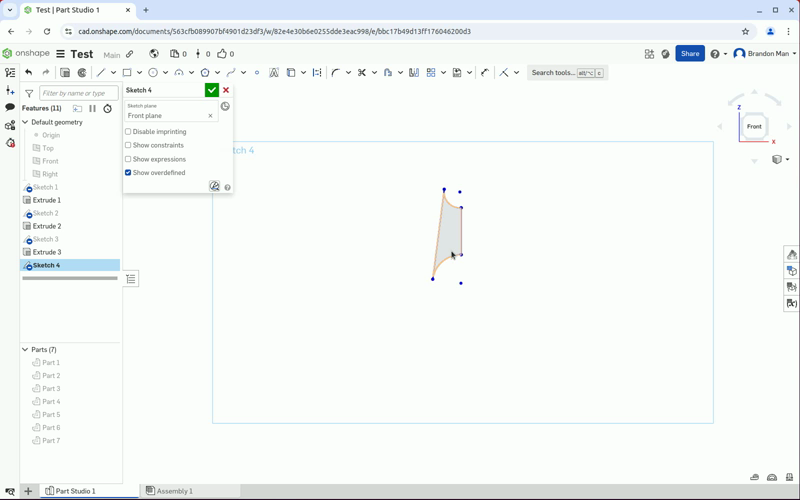
scroll(6)
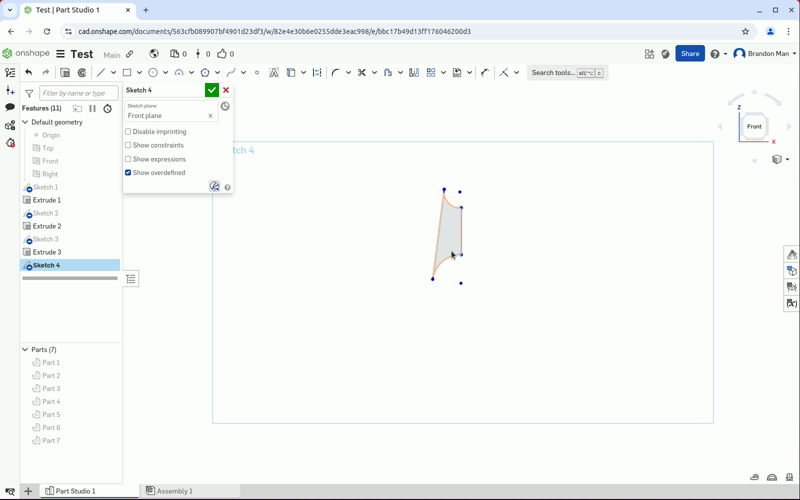
scroll(6)
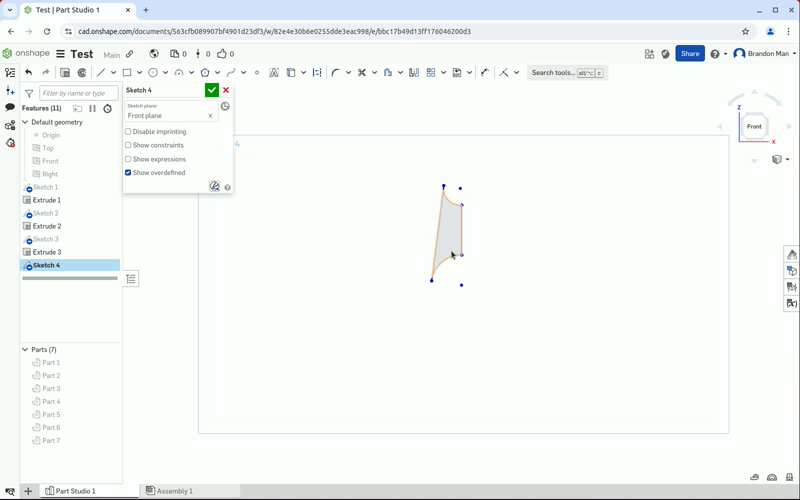
scroll(6)
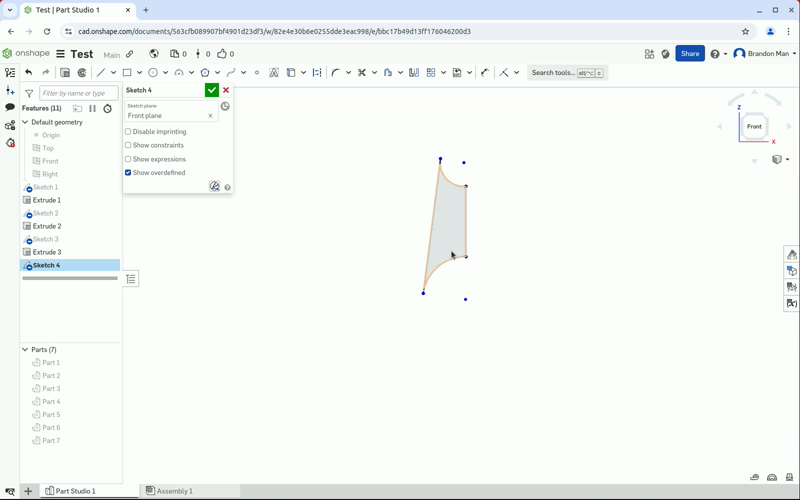
scroll(6)
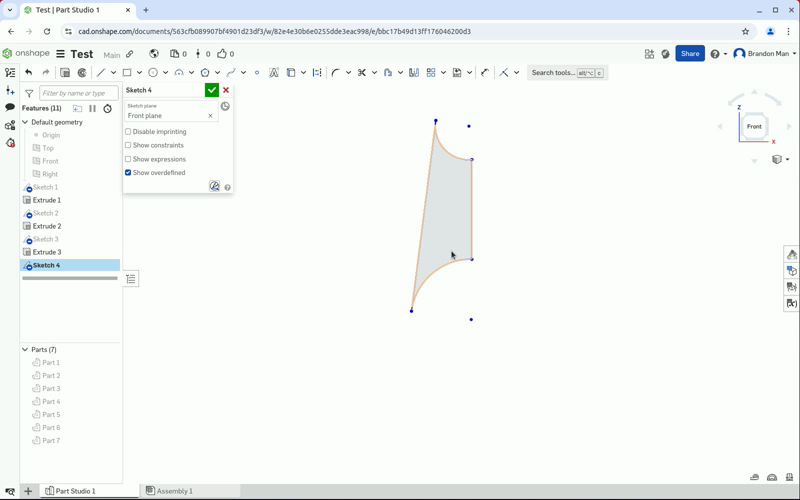
scroll(6)
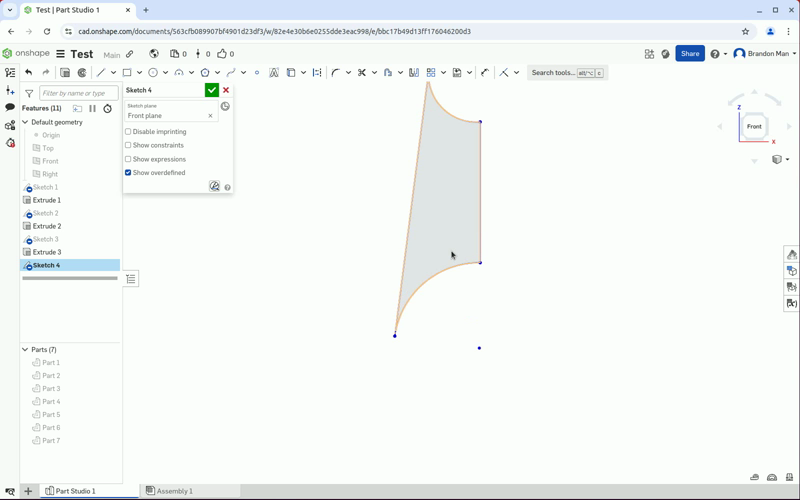
scroll(6)
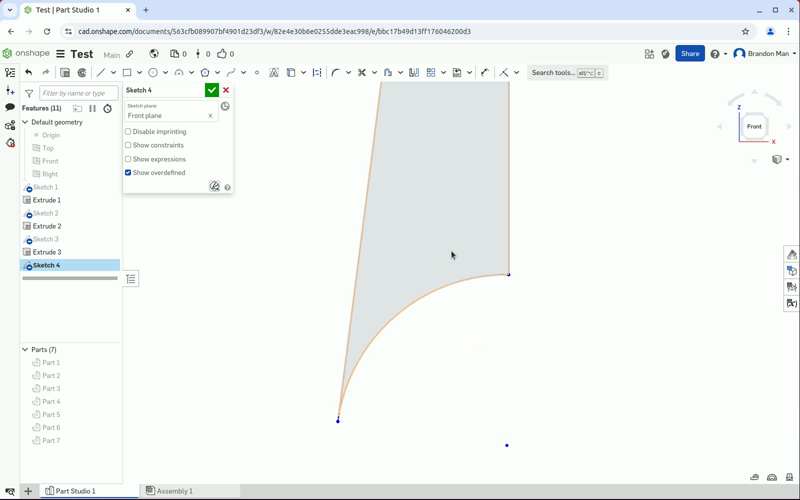
scroll(6)
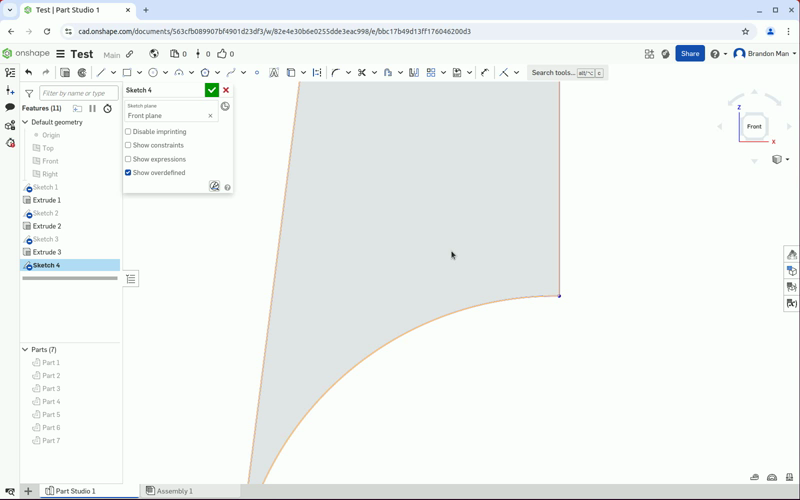
click(451, 250)
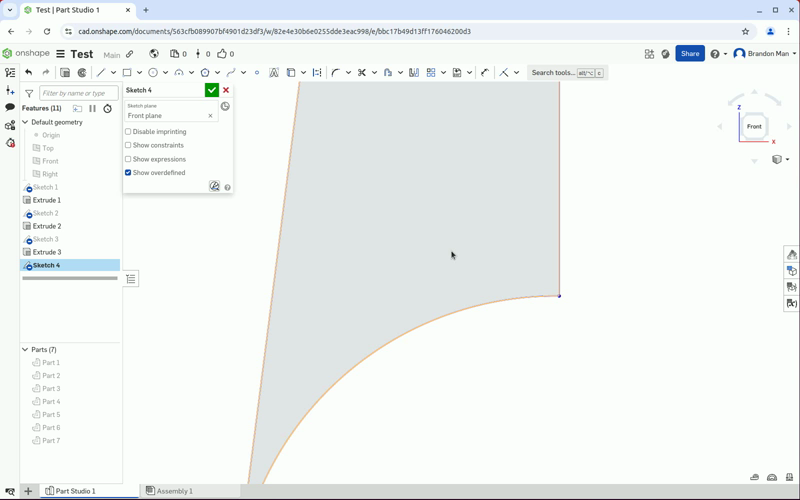
scroll(-6)
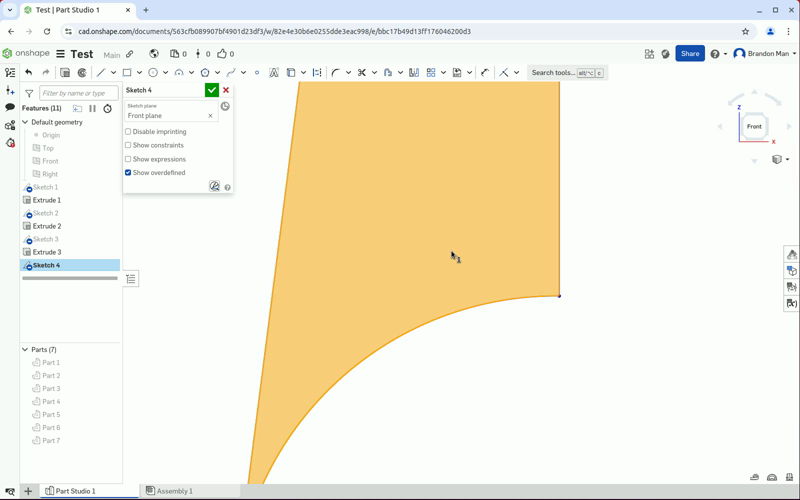
scroll(-6)
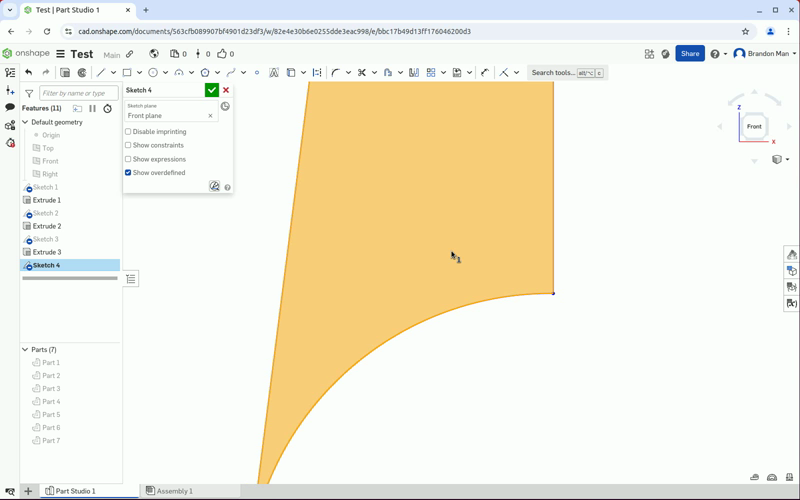
scroll(-6)
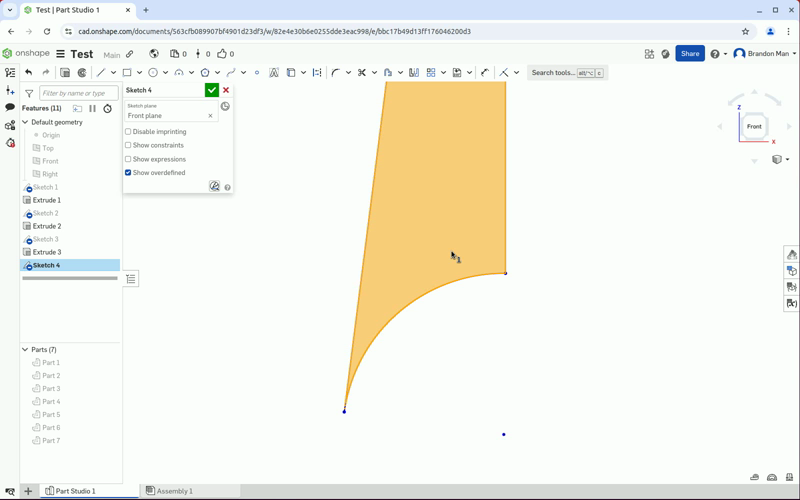
scroll(-6)
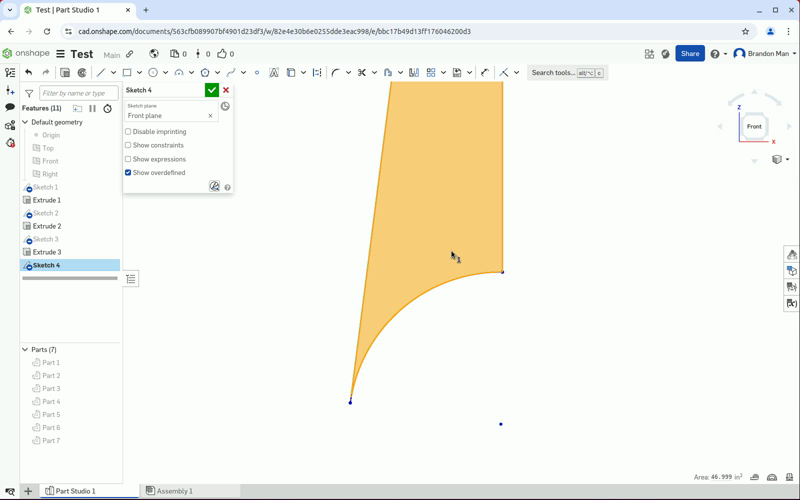
scroll(-6)
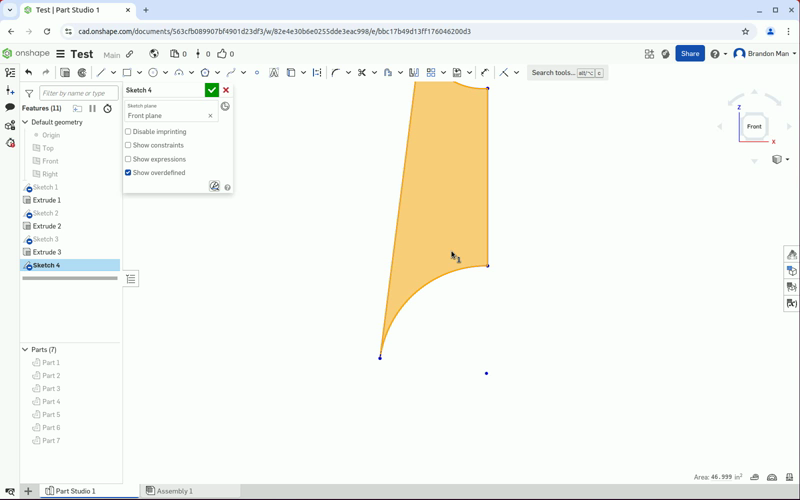
scroll(-6)
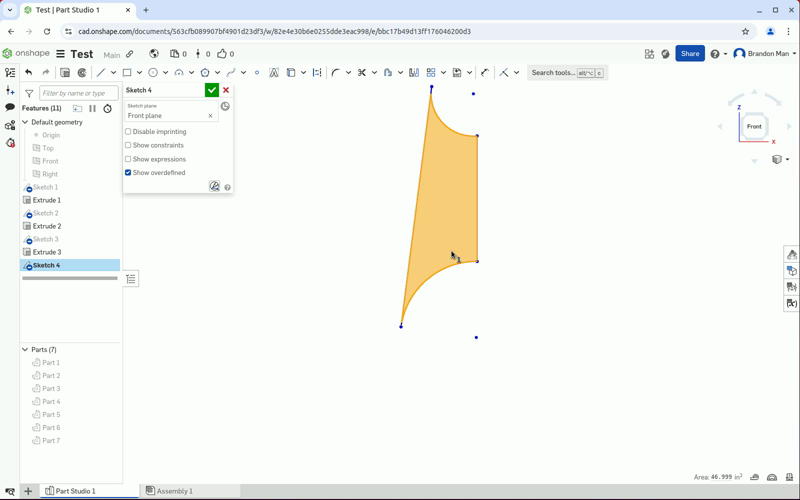
scroll(-6)
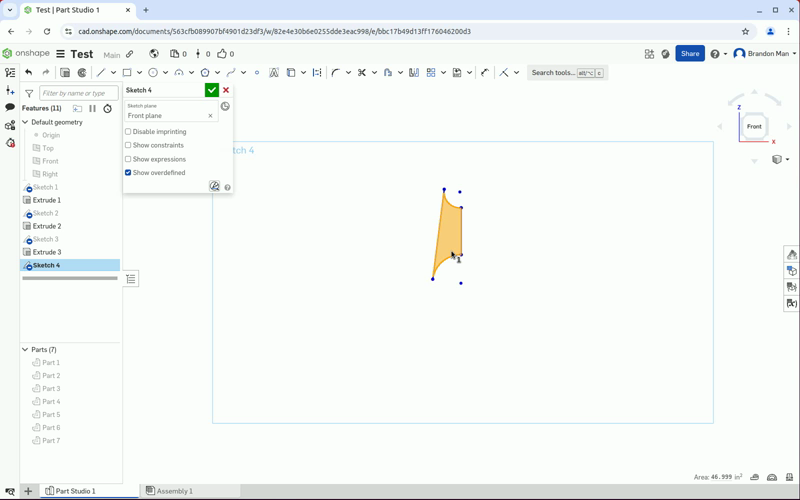
mouse_move(73, 352)
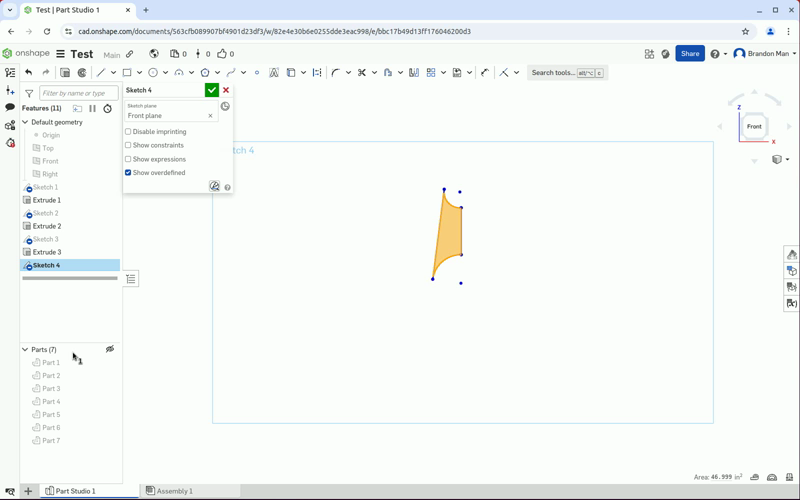
key(shift+y)
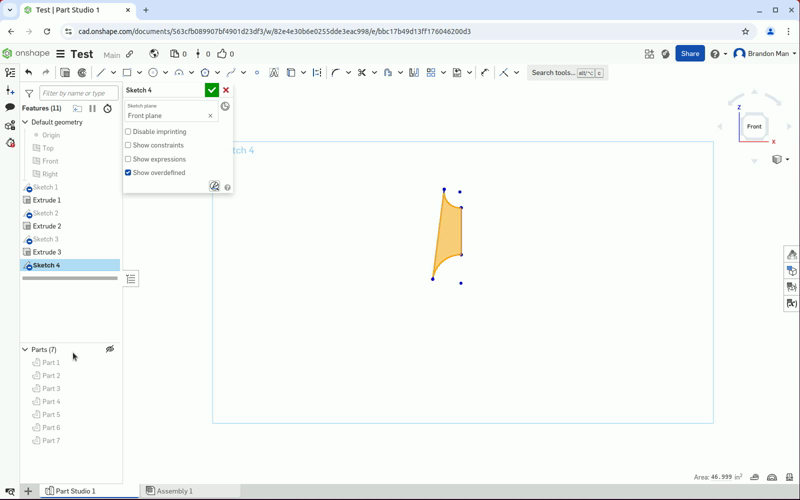
key(shift+e)
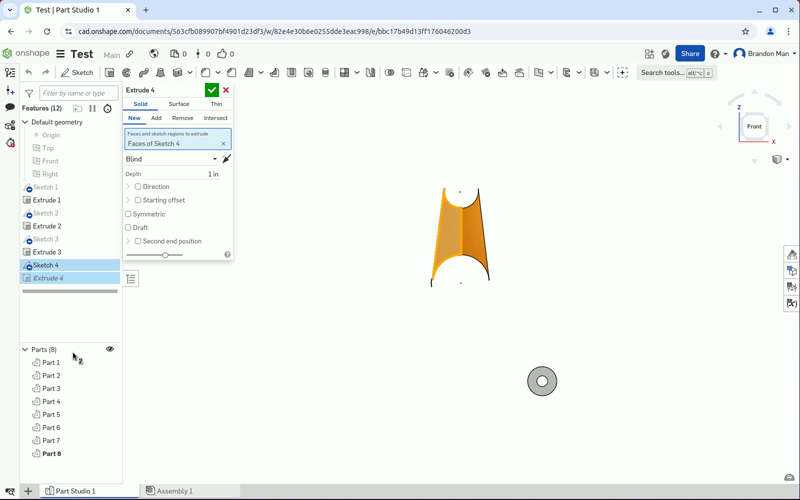
mouse_move(143, 106)
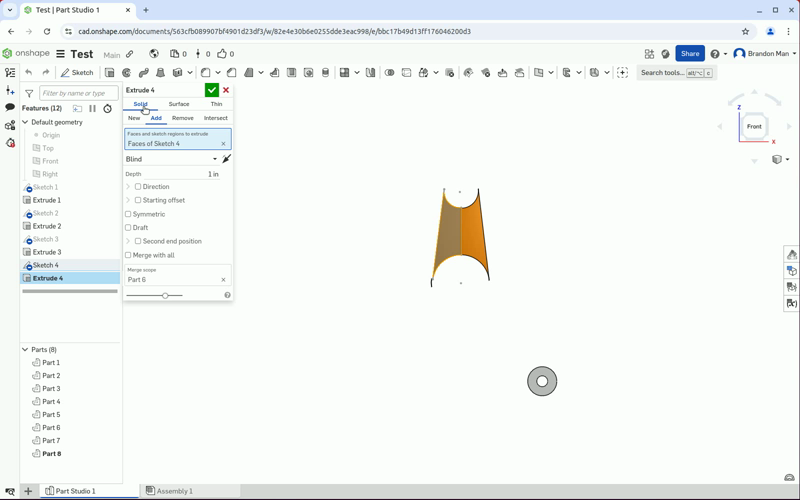
click(143, 106)
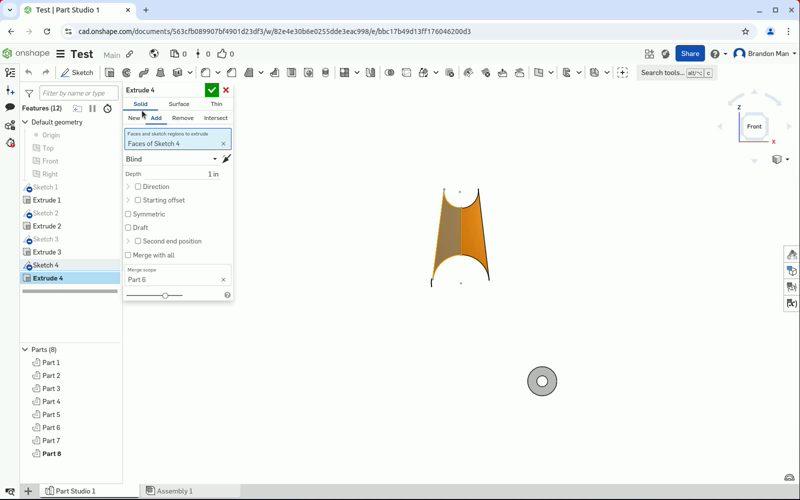
mouse_move(137, 120)
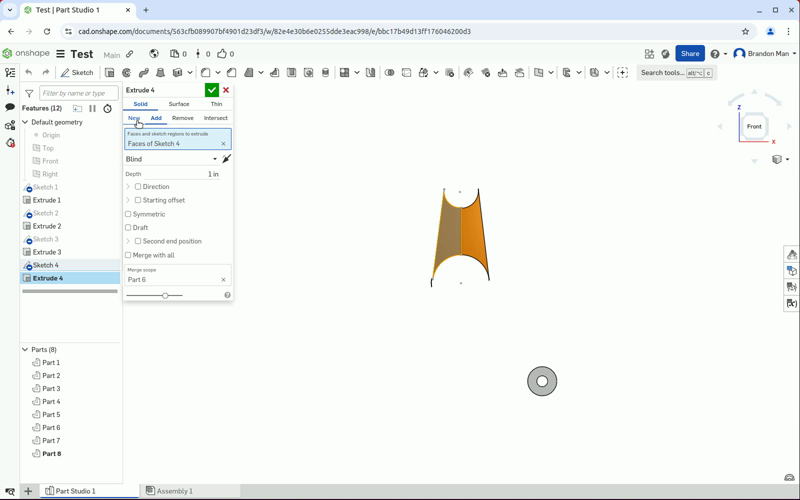
click(137, 120)
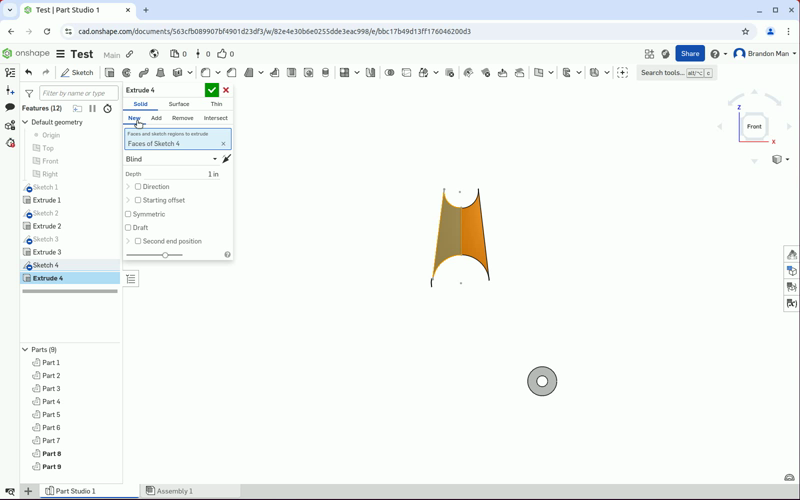
key(tab, 4)
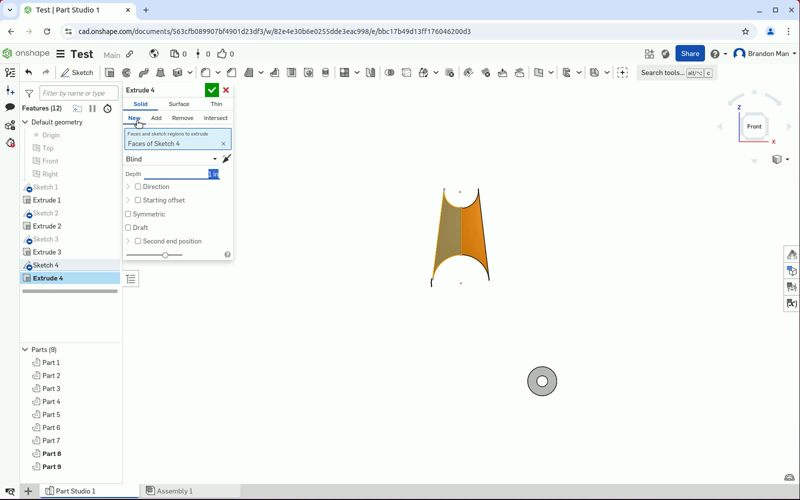
text(2.407)
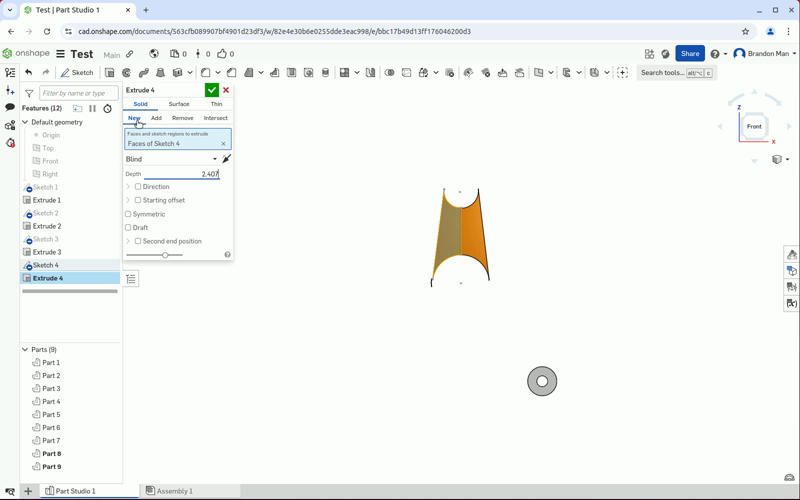
key(enter)
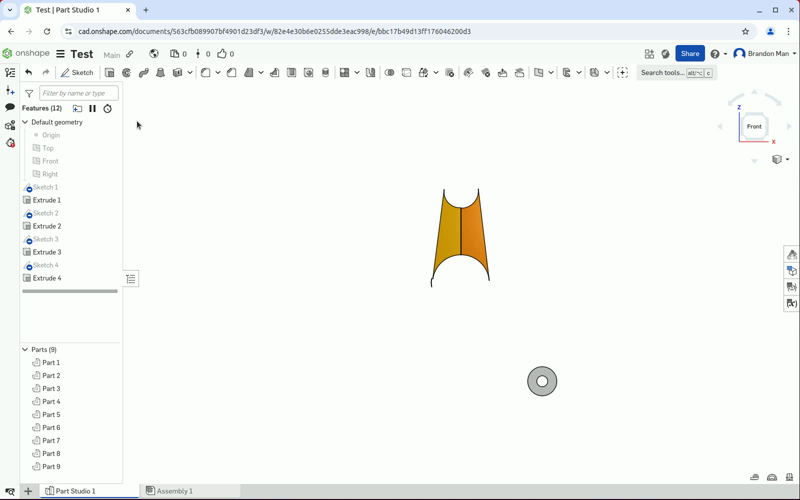
key(shift+h)
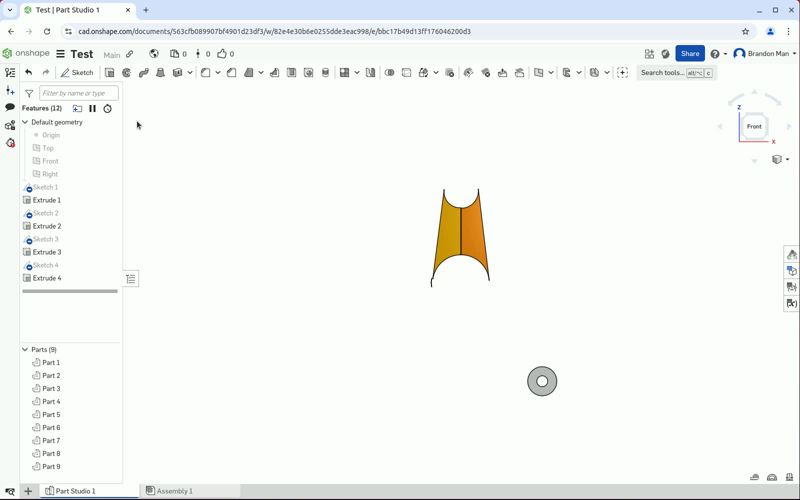
key(shift+h)
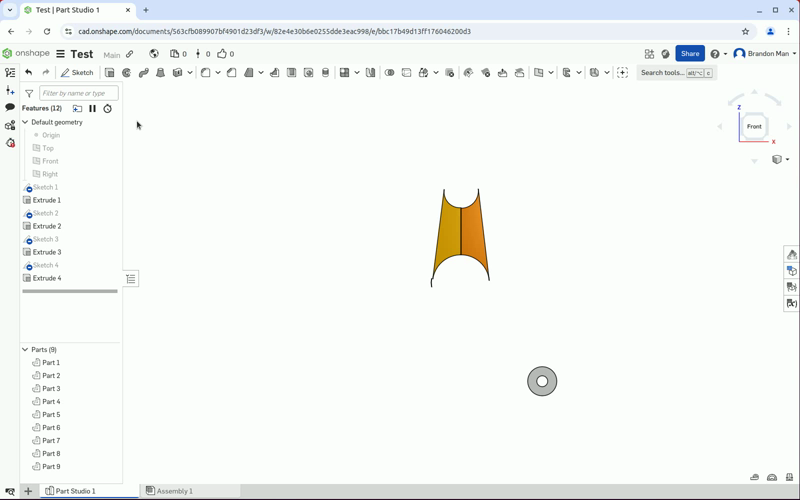
mouse_move(73, 189)
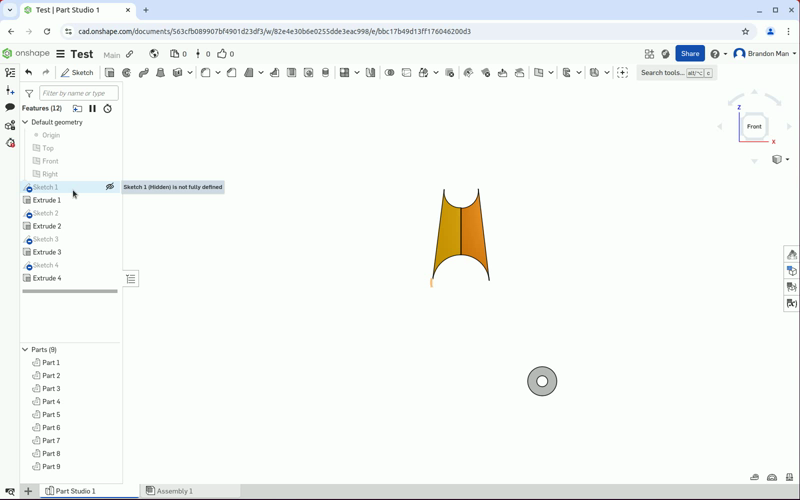
click(73, 189)
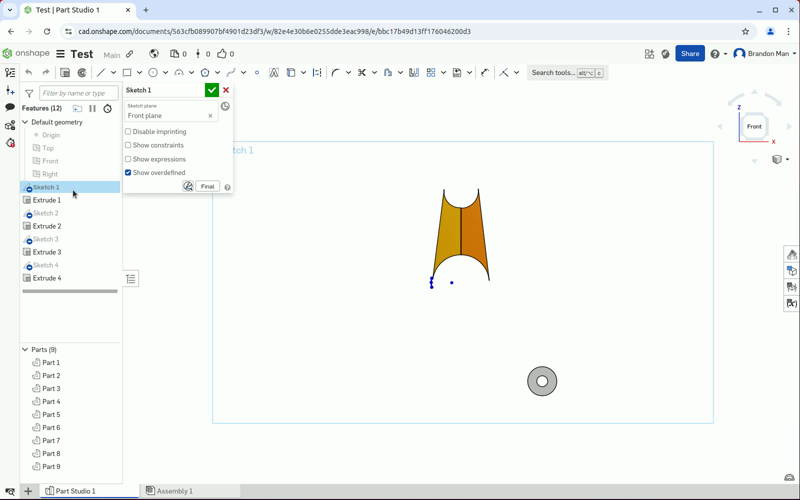
mouse_move(229, 92)
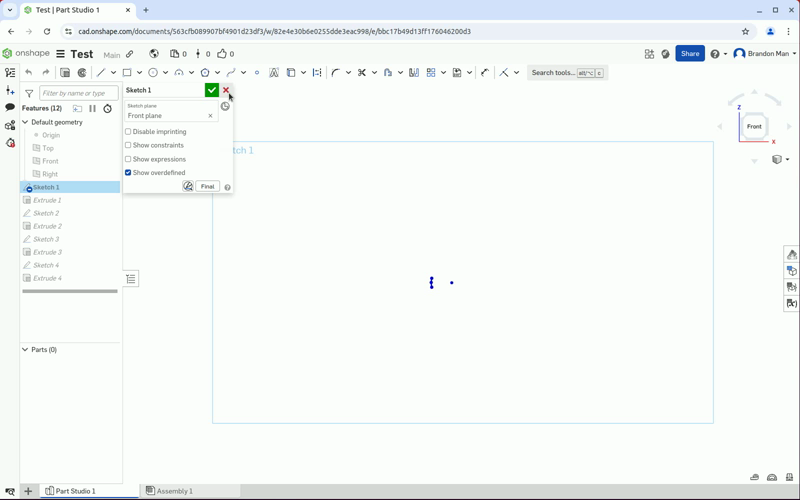
click(229, 92)
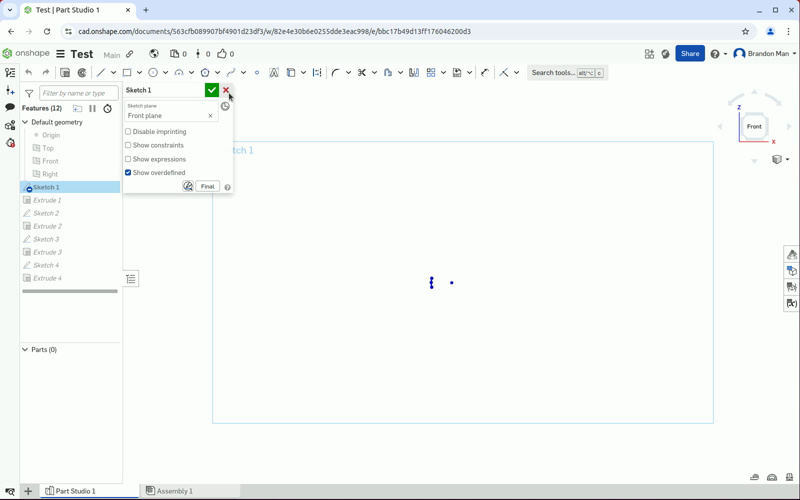
key(shift+s)
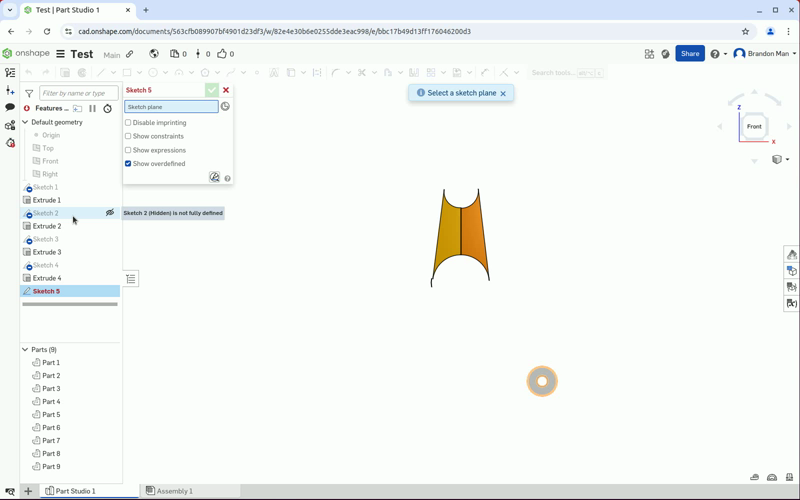
scroll(3)
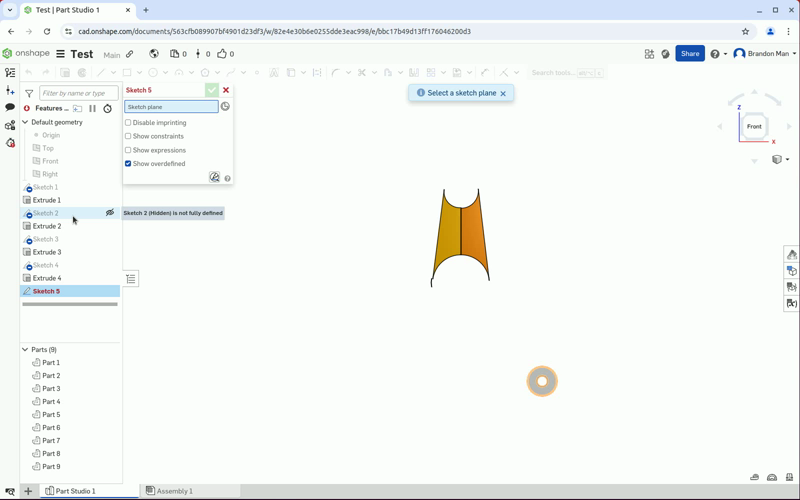
mouse_move(73, 163)
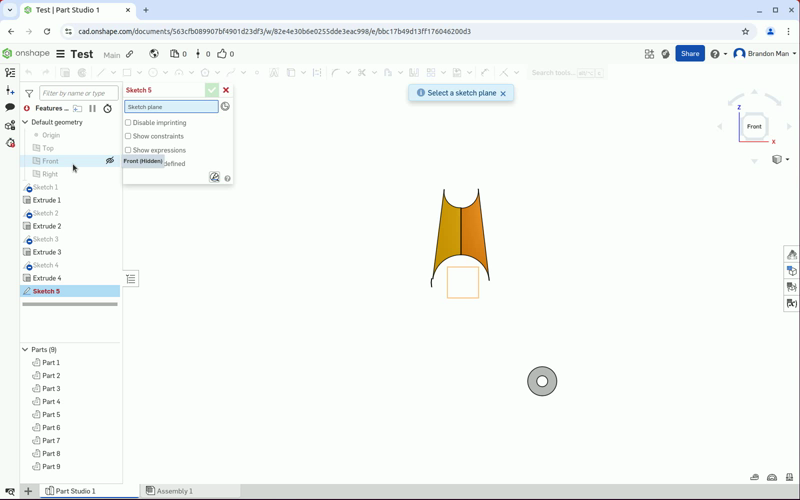
click(73, 163)
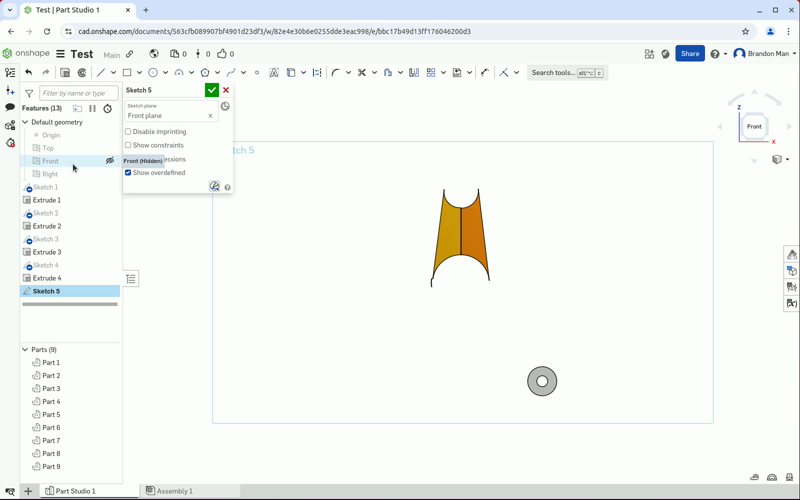
mouse_move(73, 352)
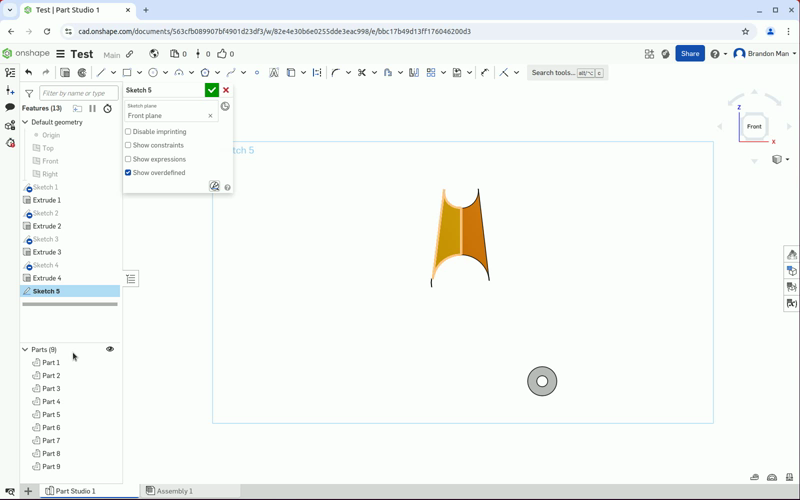
key(y)
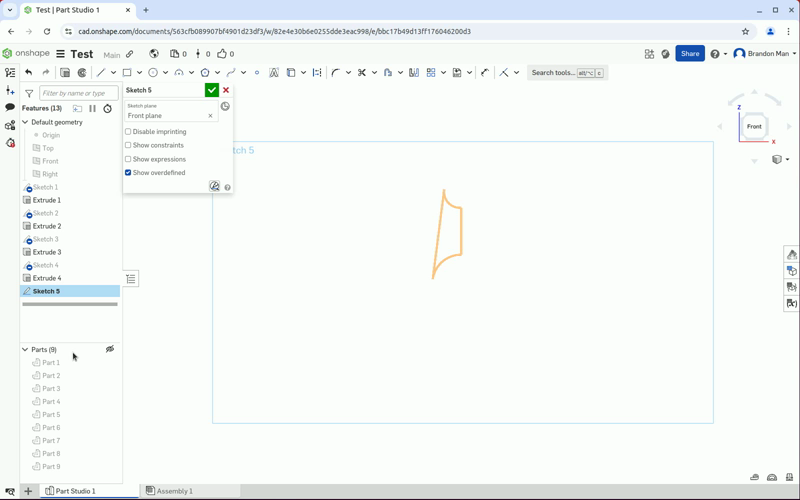
key(c)
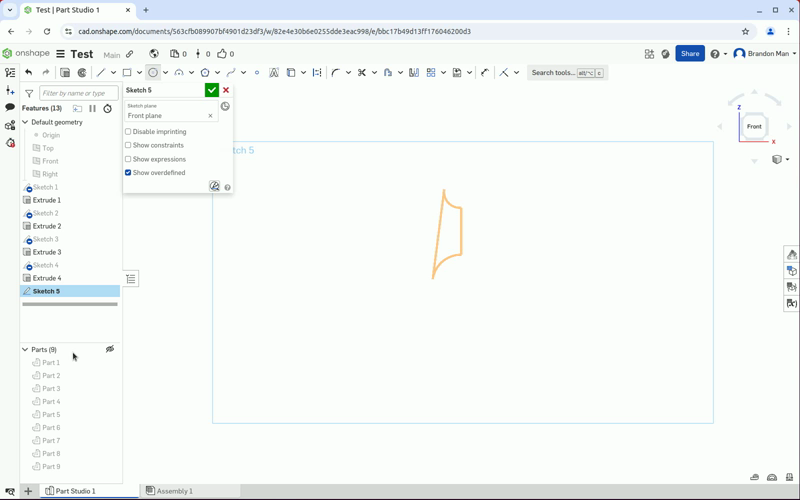
key_down(shift)
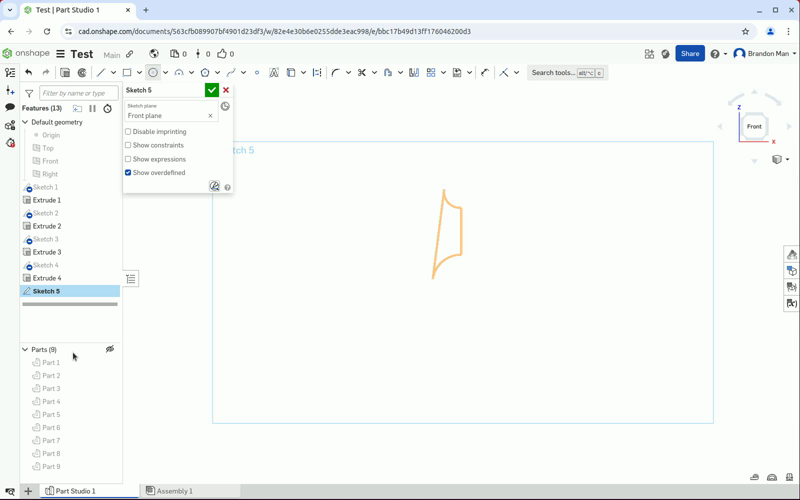
mouse_move(460, 191)
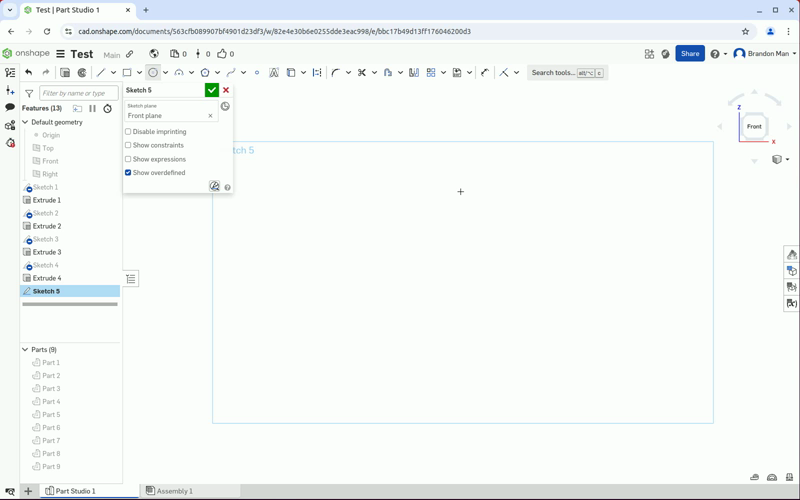
click(460, 191)
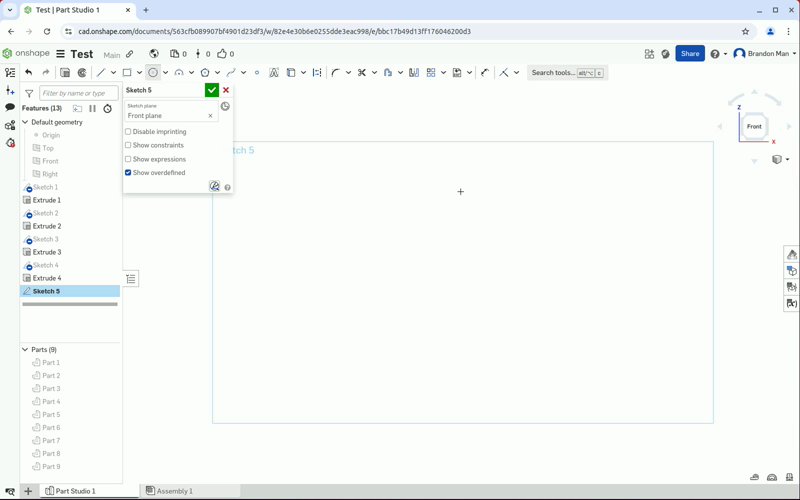
key_up(shift)
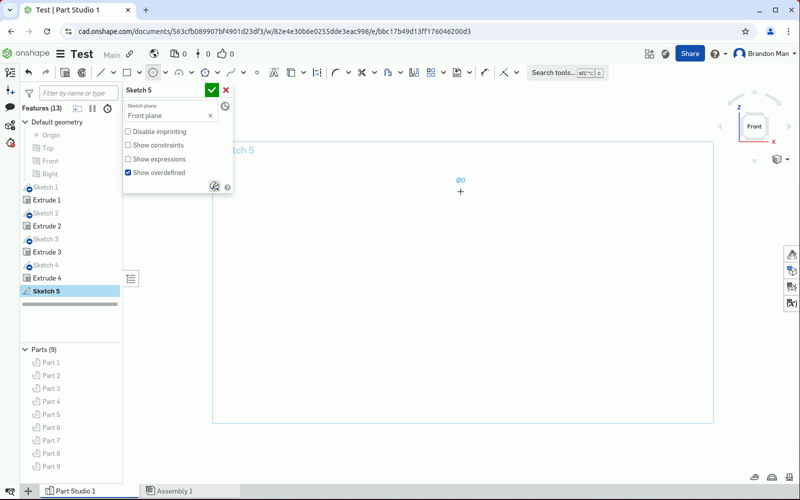
mouse_move(477, 191)
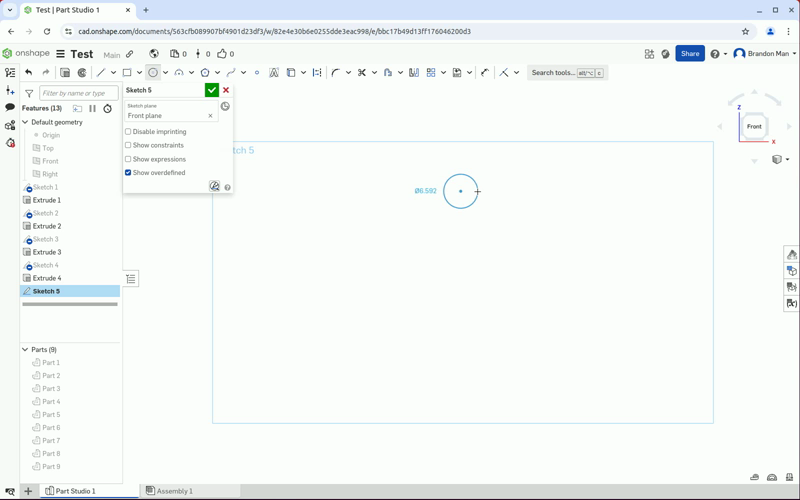
click(477, 191)
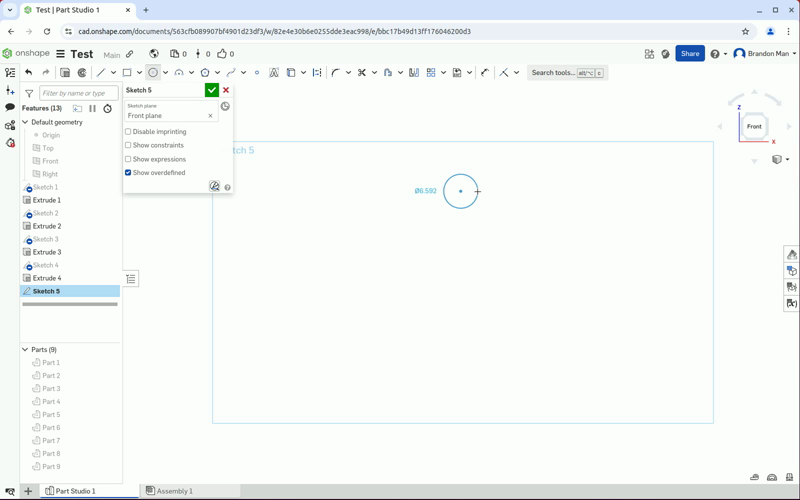
key(esc)
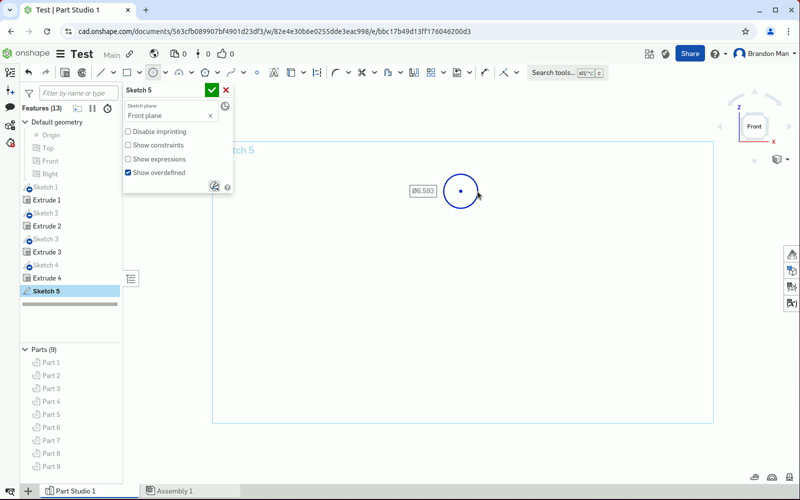
key(c)
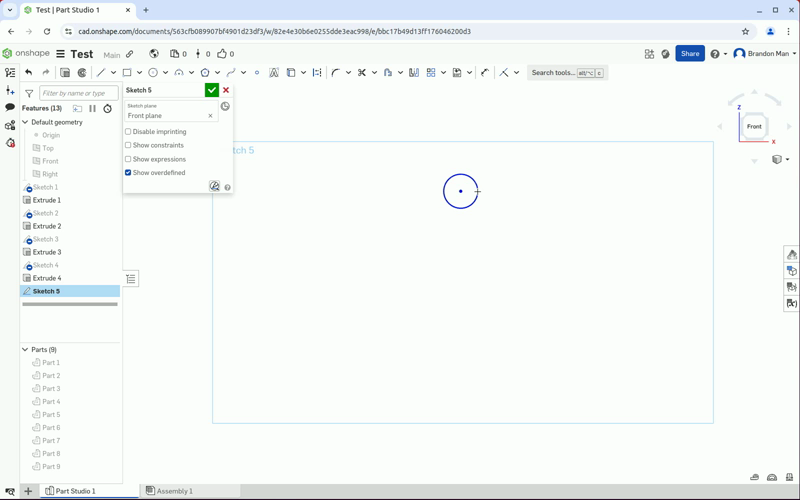
key_down(shift)
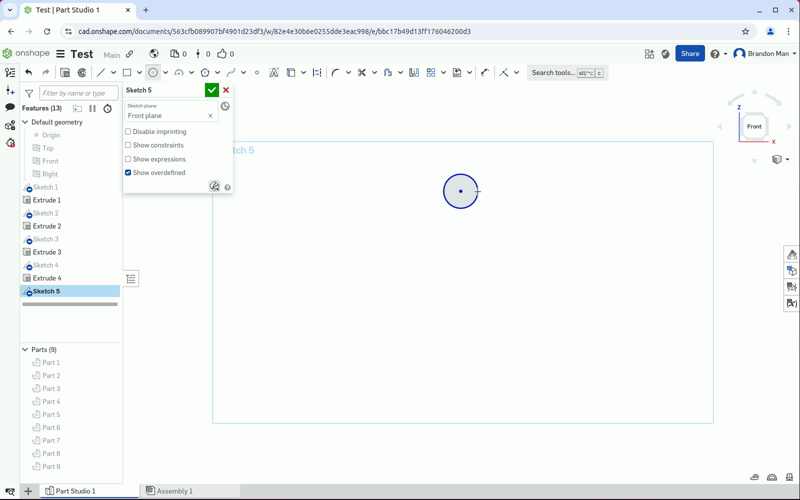
mouse_move(460, 191)
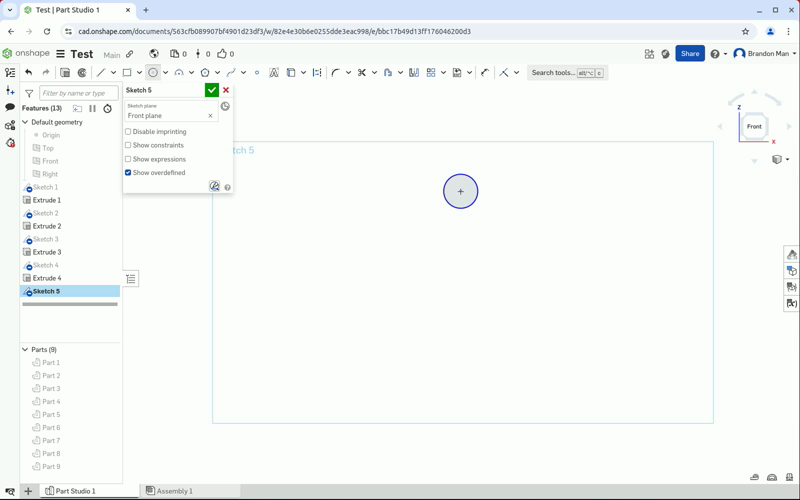
click(460, 191)
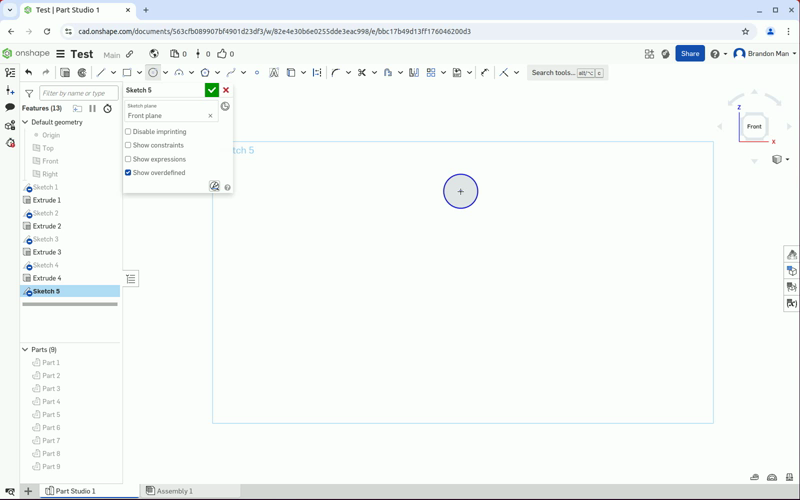
key_up(shift)
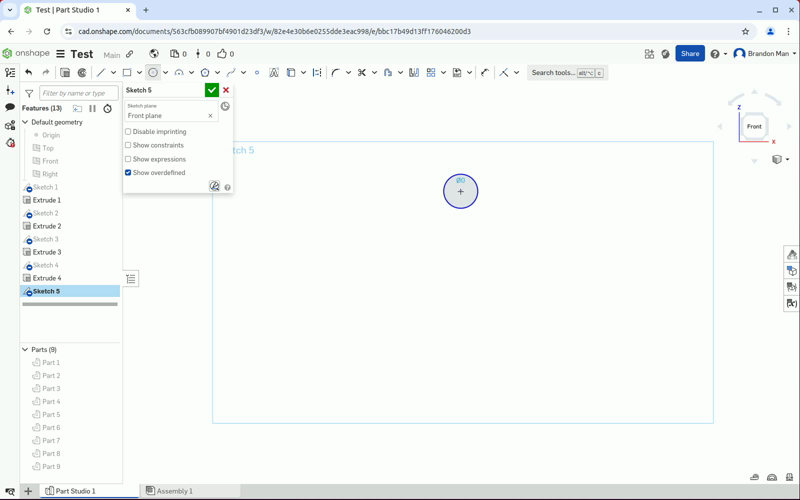
mouse_move(466, 191)
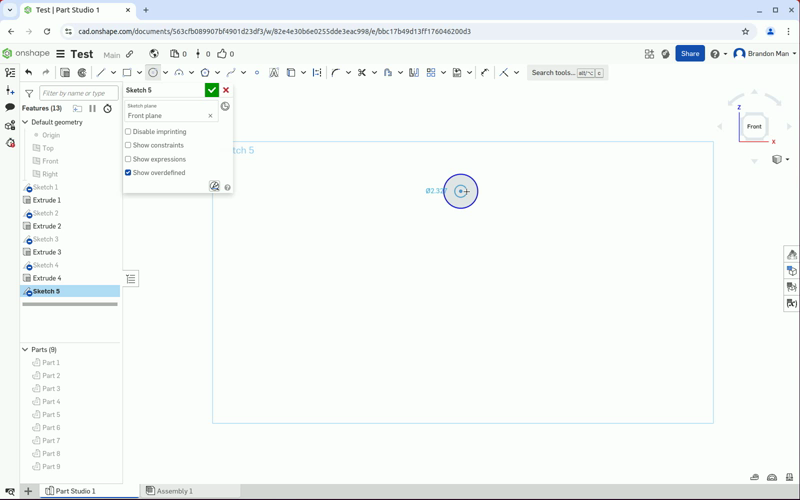
click(466, 191)
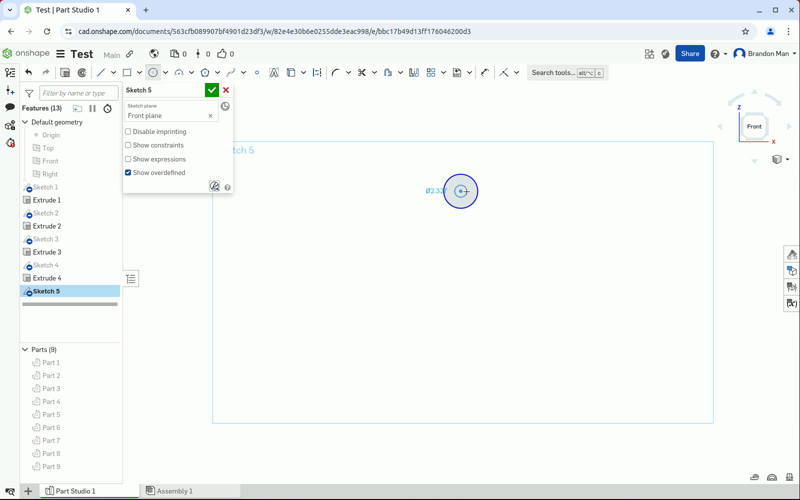
key(esc)
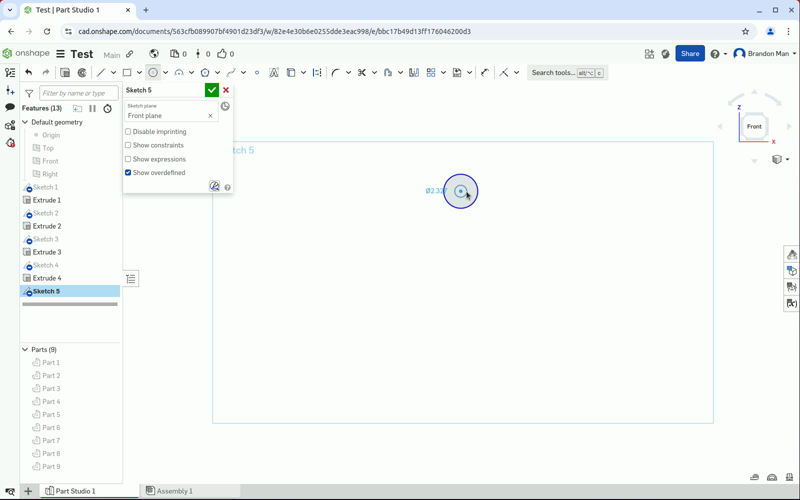
mouse_move(474, 197)
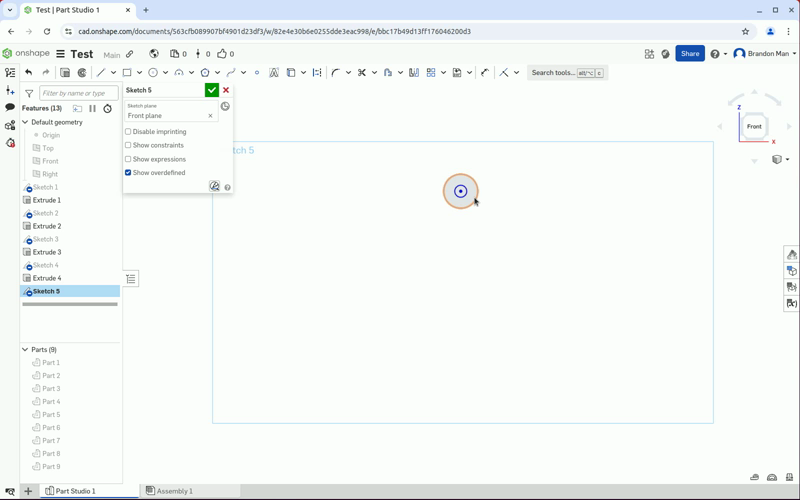
scroll(6)
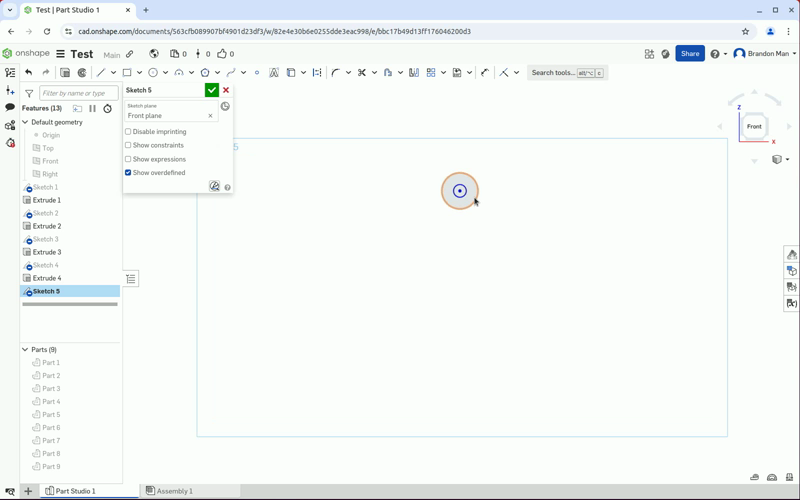
scroll(6)
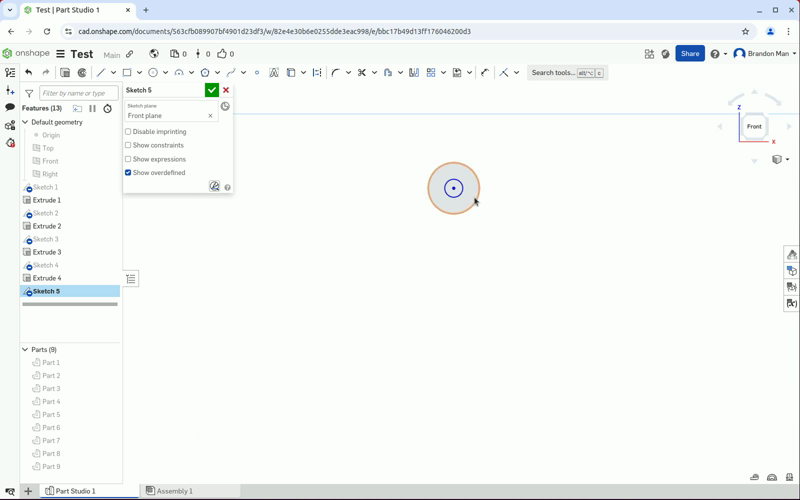
scroll(6)
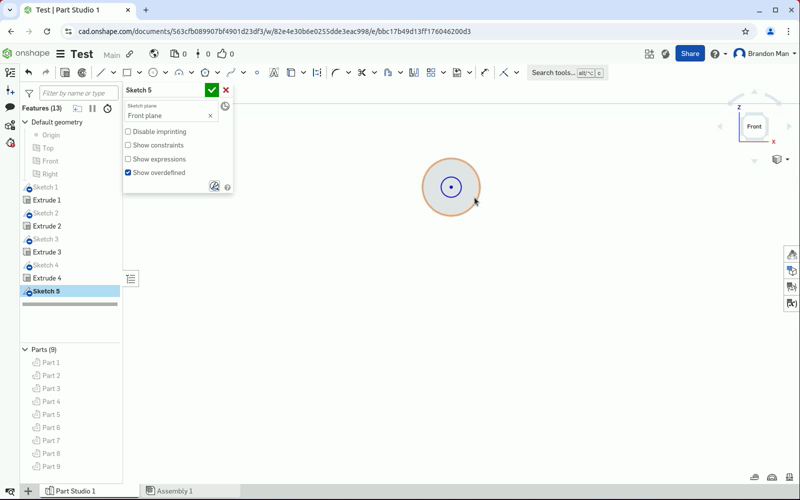
scroll(6)
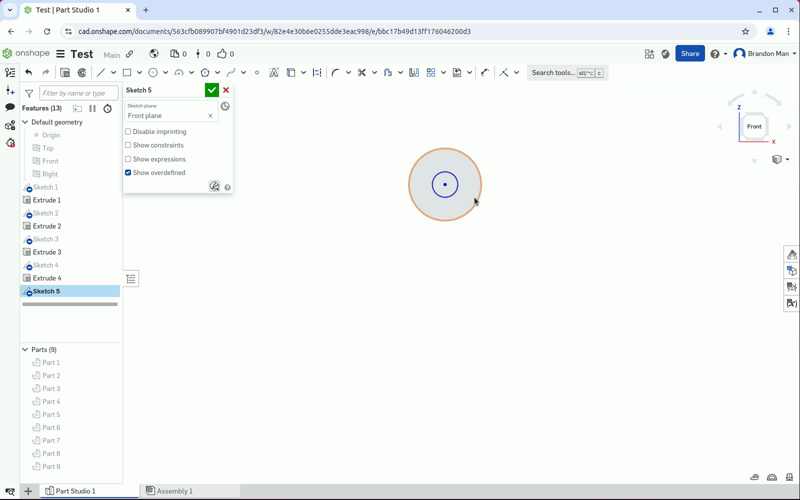
scroll(6)
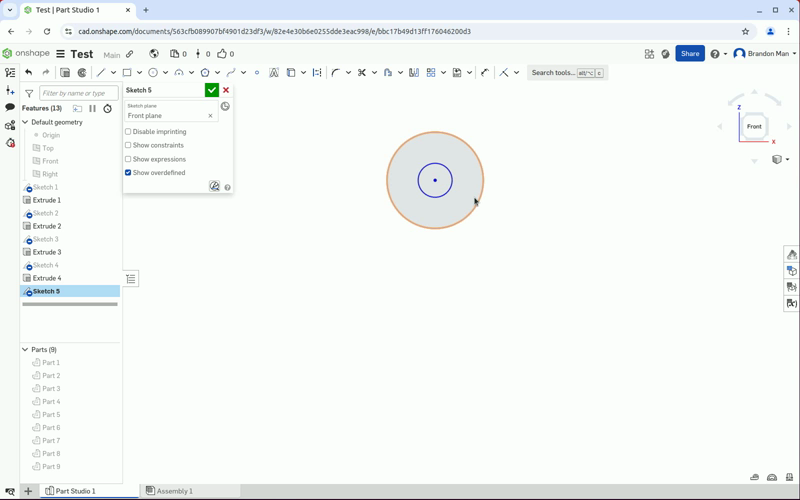
scroll(6)
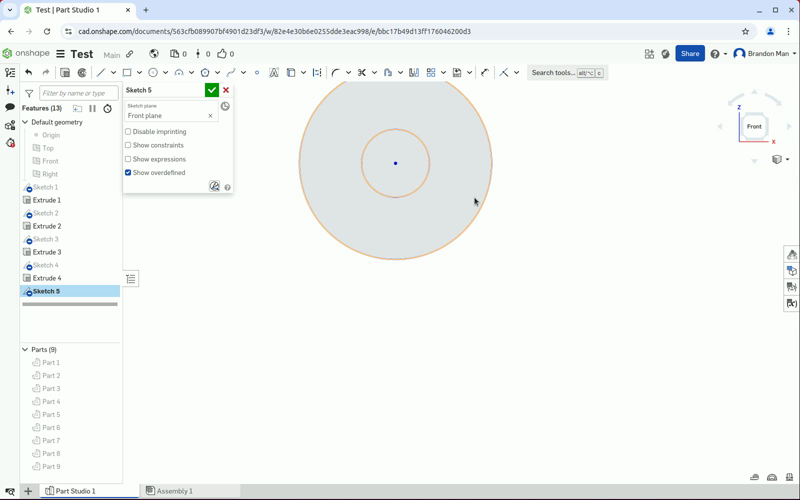
scroll(6)
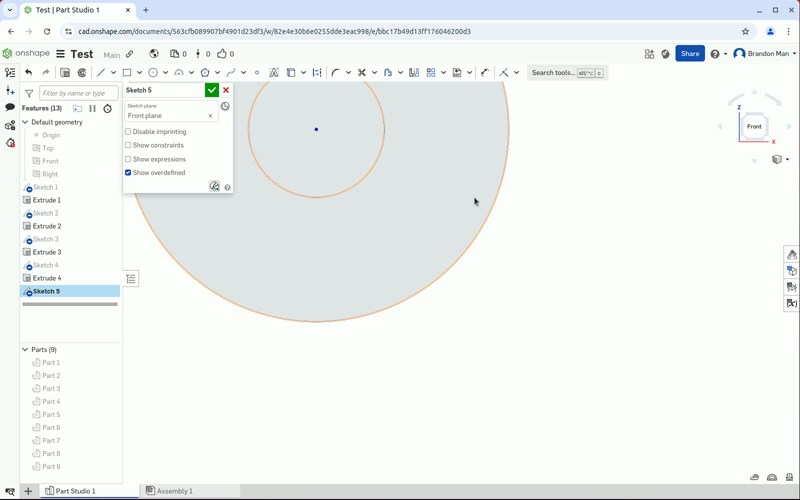
click(474, 197)
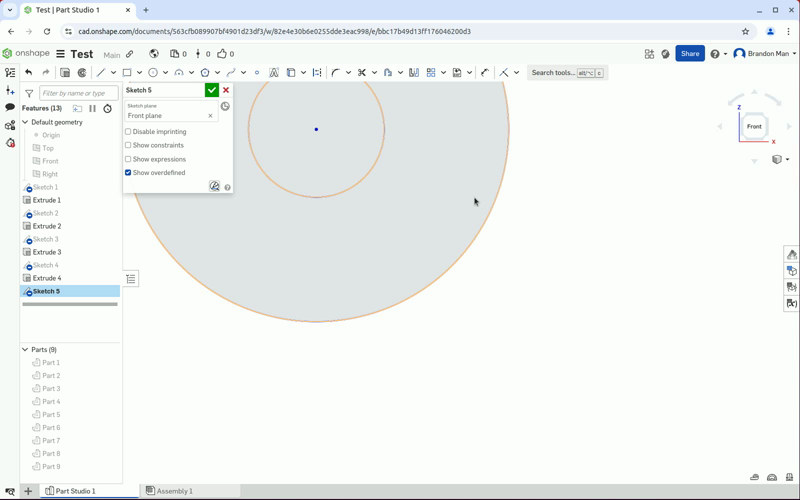
scroll(-6)
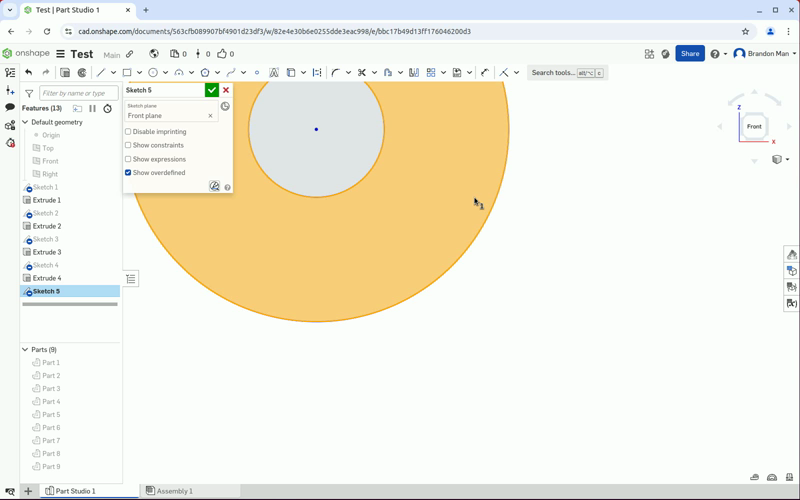
scroll(-6)
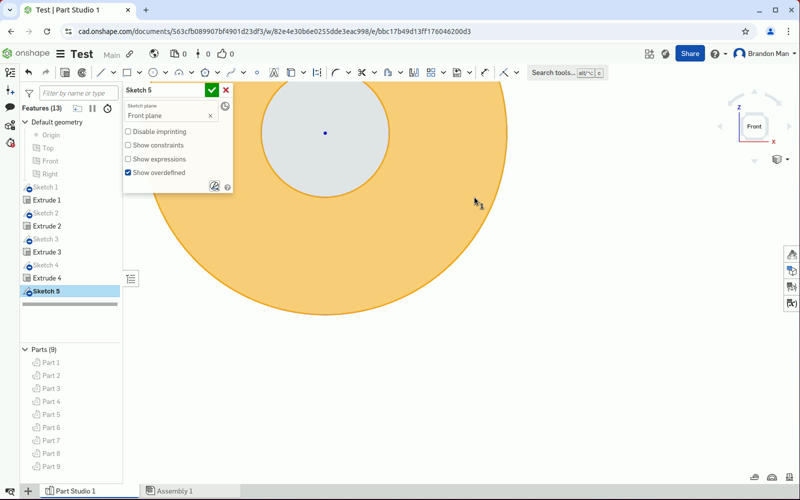
scroll(-6)
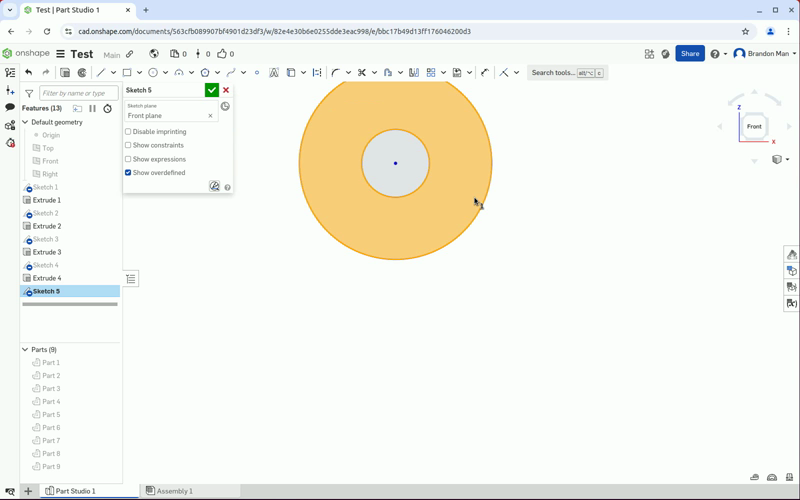
scroll(-6)
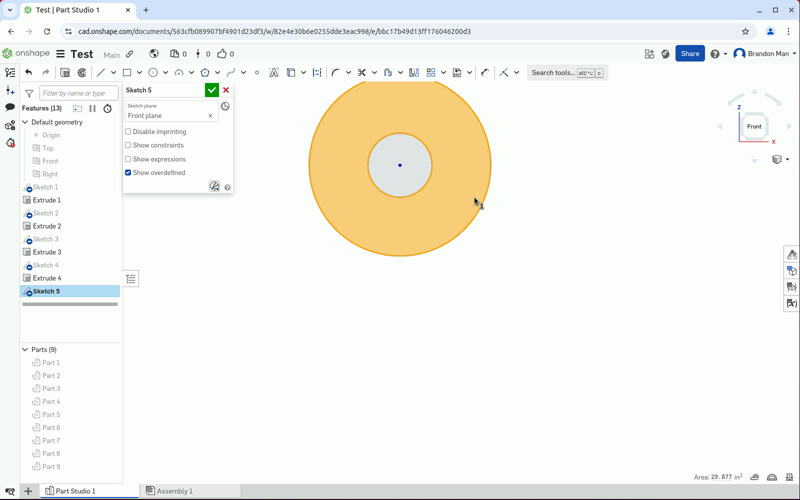
scroll(-6)
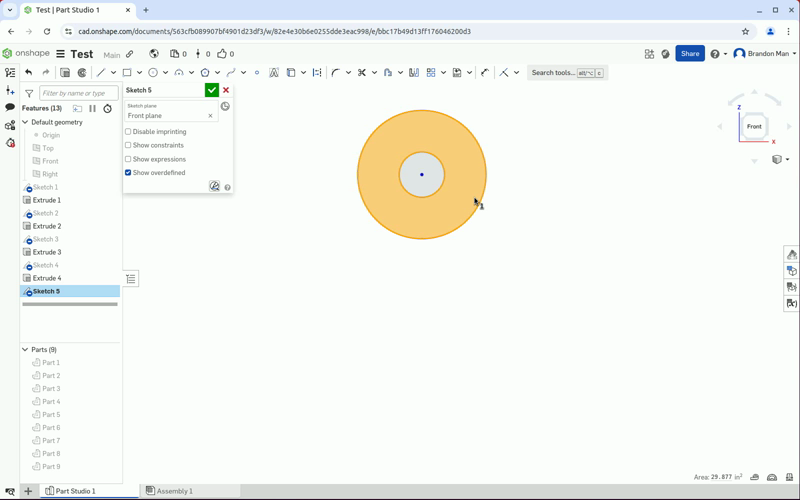
scroll(-6)
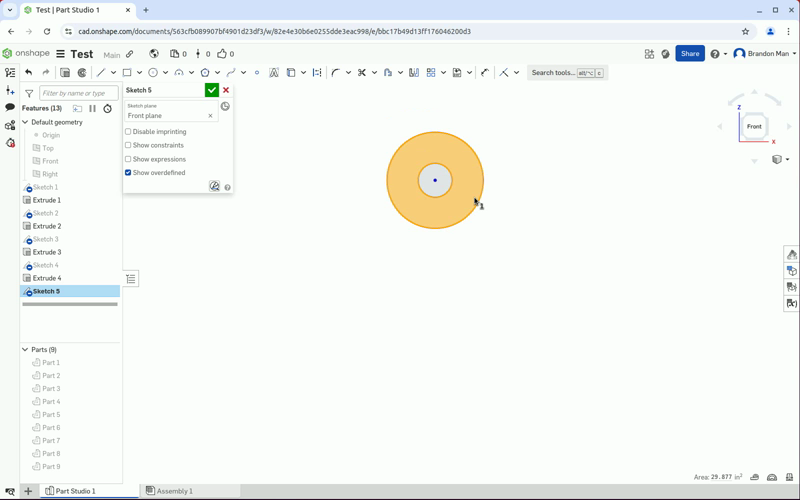
scroll(-6)
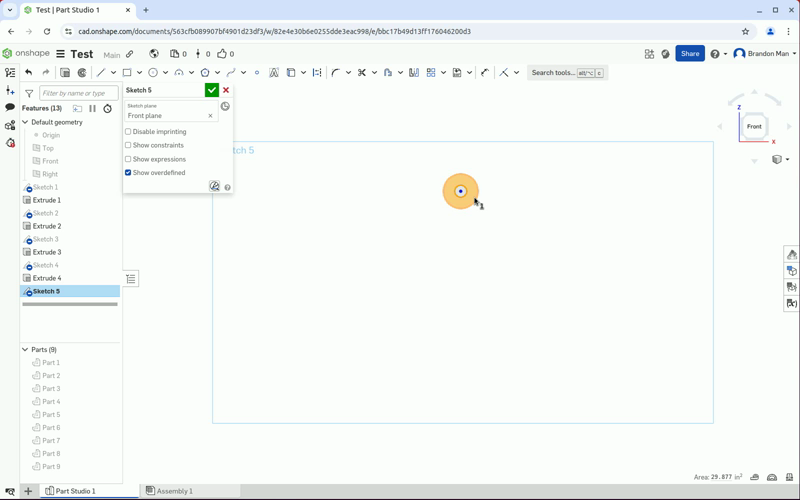
mouse_move(73, 352)
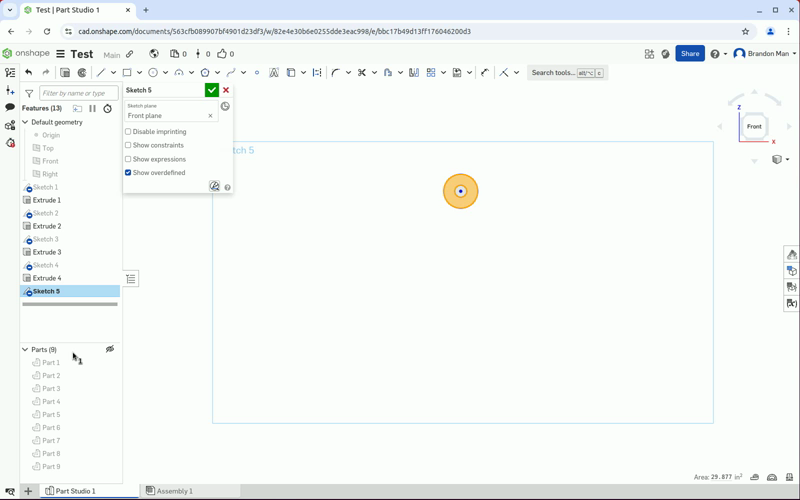
key(shift+y)
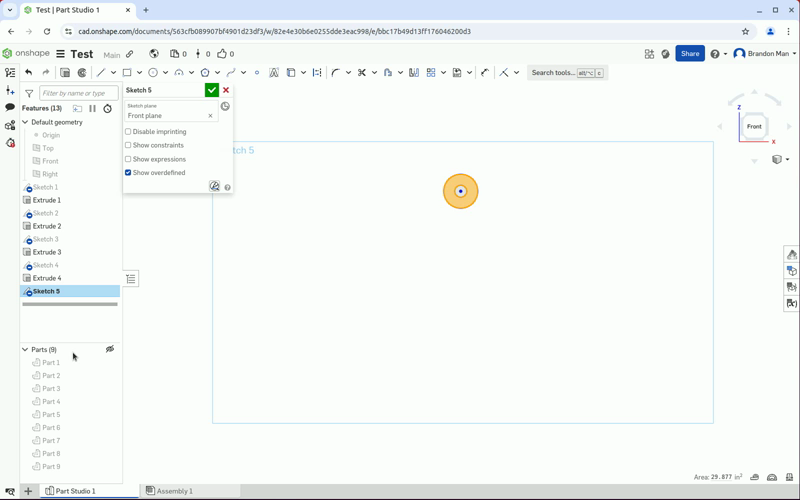
key(shift+e)
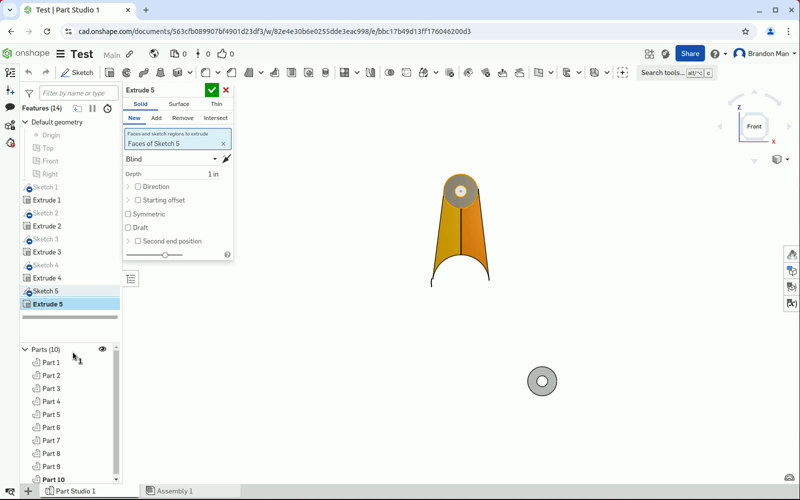
mouse_move(143, 106)
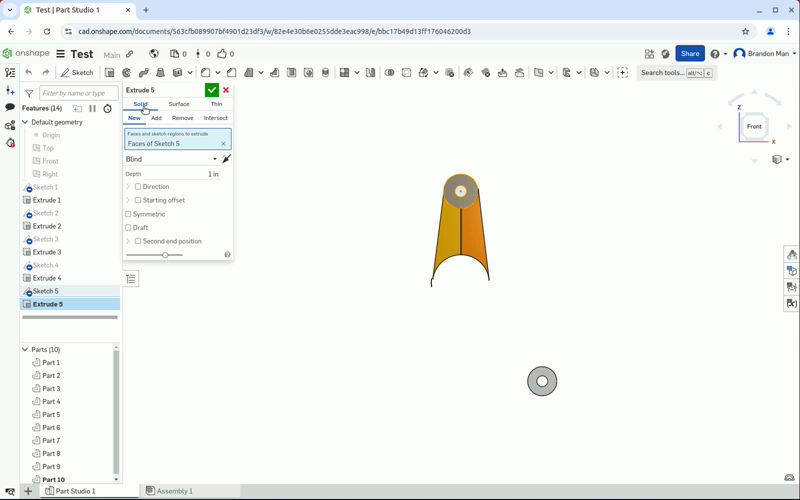
click(143, 106)
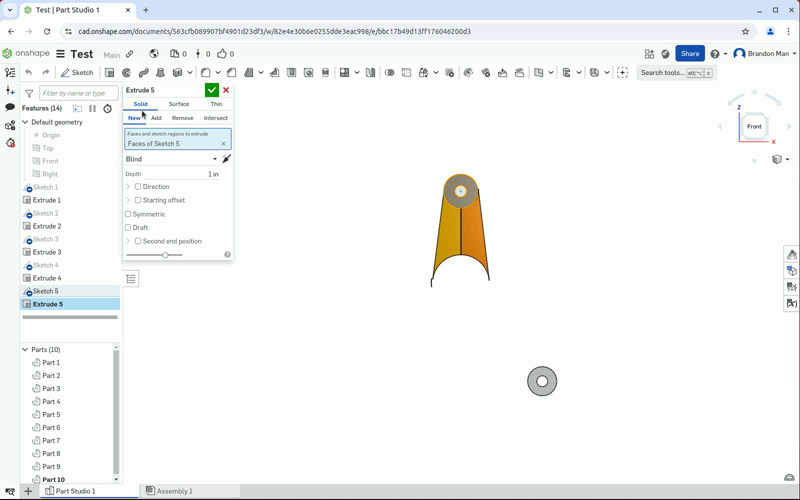
mouse_move(137, 120)
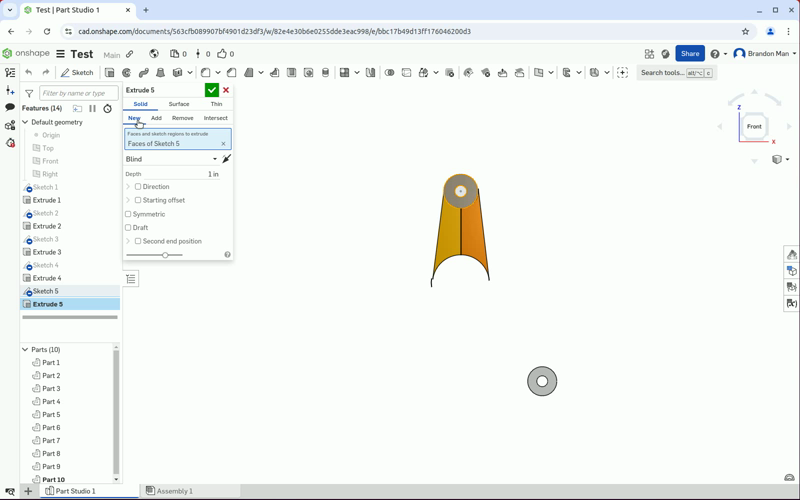
click(137, 120)
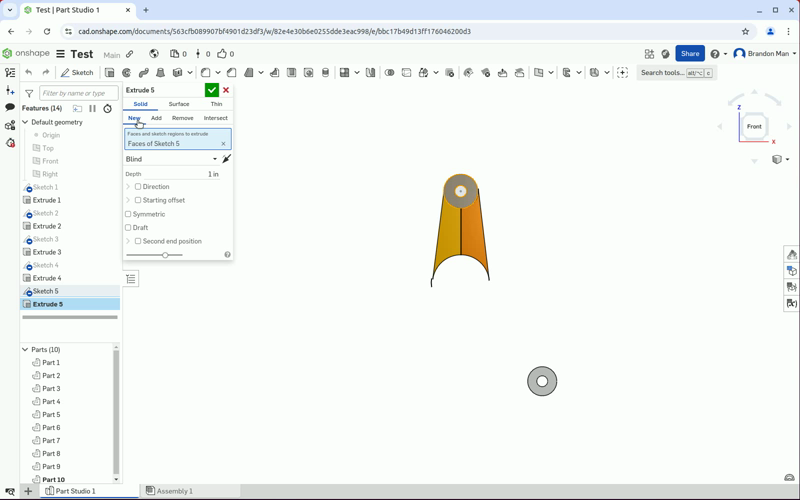
key(tab, 4)
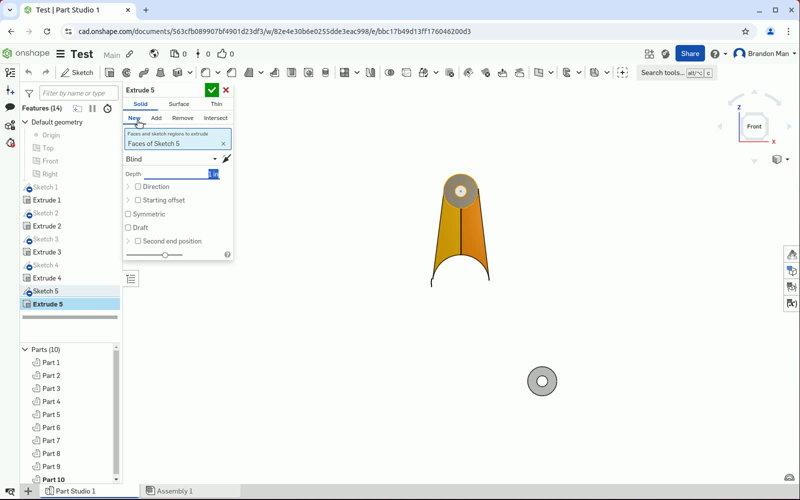
text(2.407)
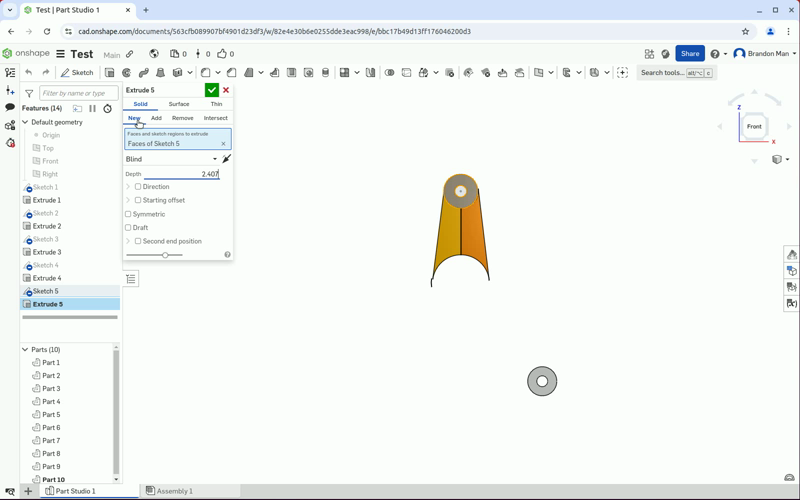
key(enter)
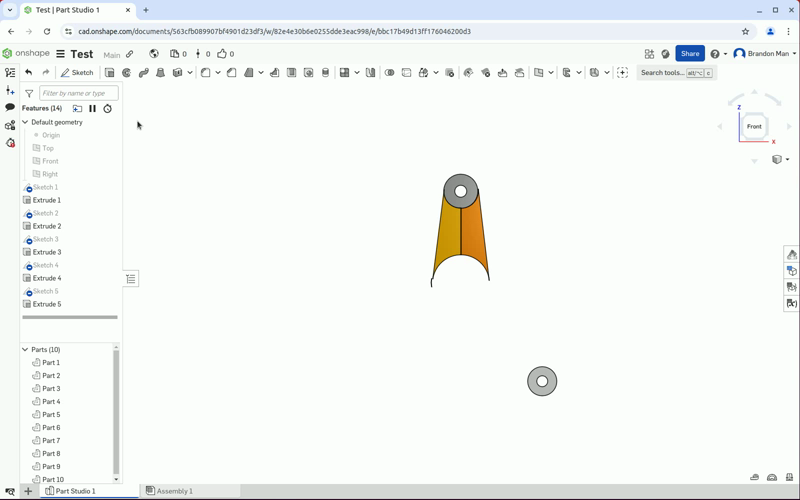
key(shift+h)
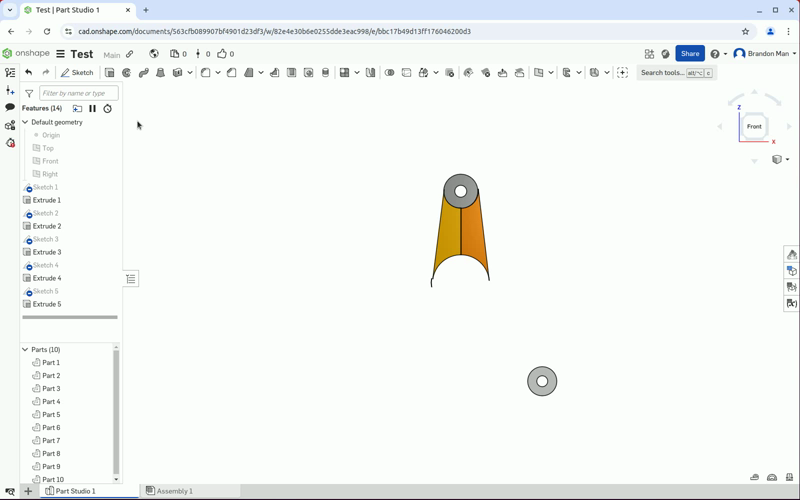
key(shift+h)
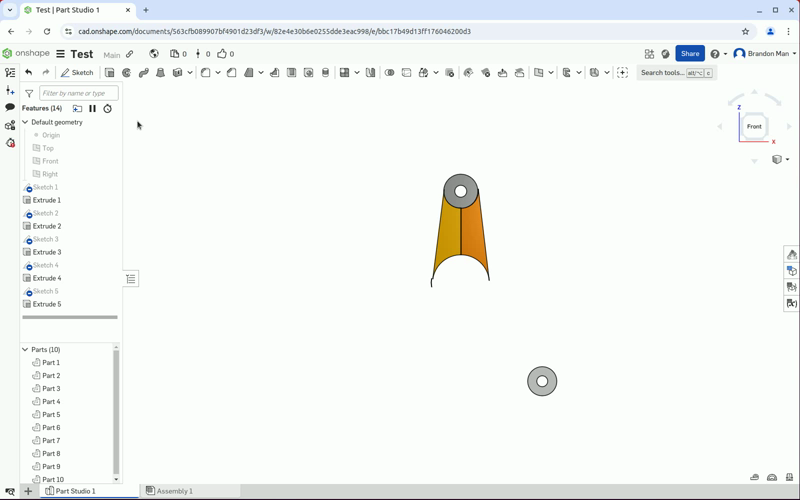
mouse_move(73, 189)
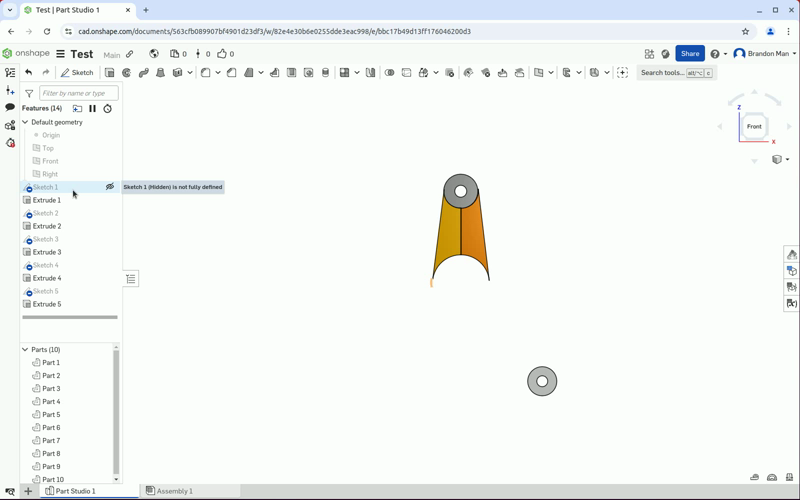
click(73, 189)
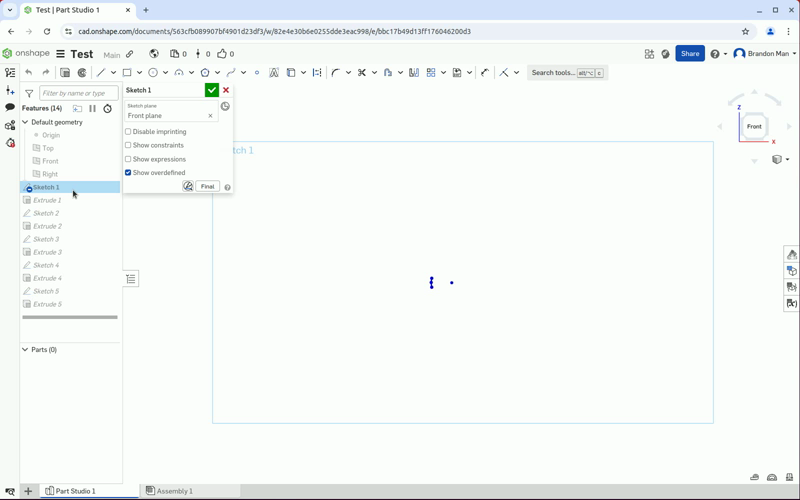
mouse_move(229, 92)
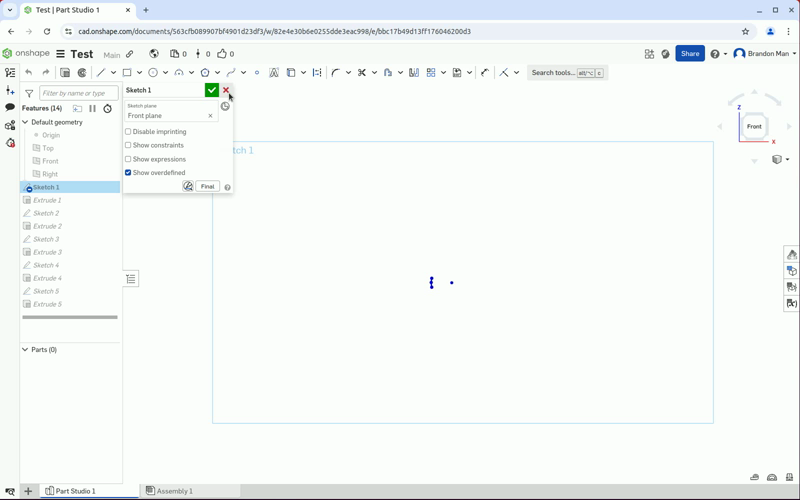
click(229, 92)
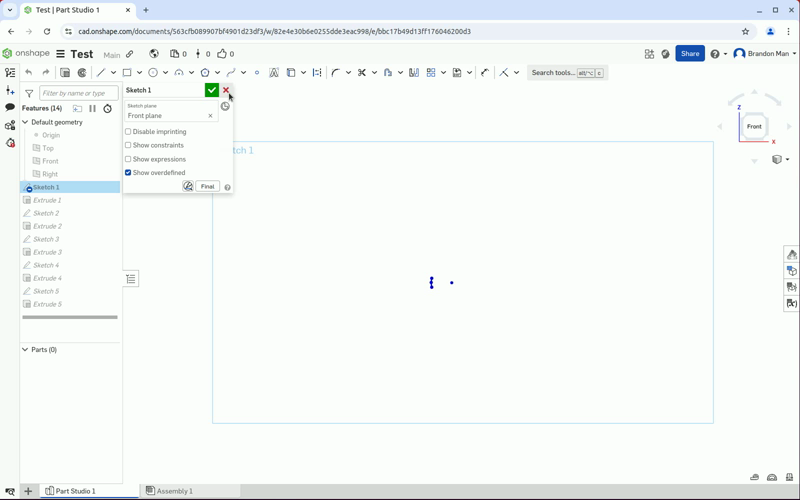
key(shift+s)
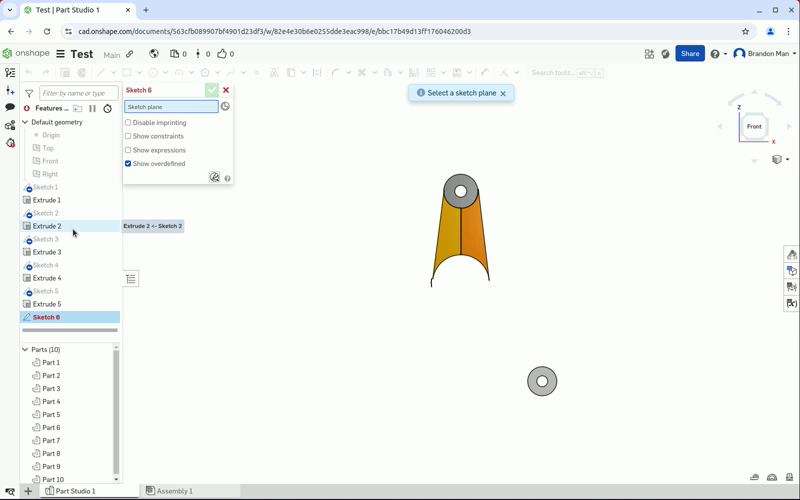
scroll(3)
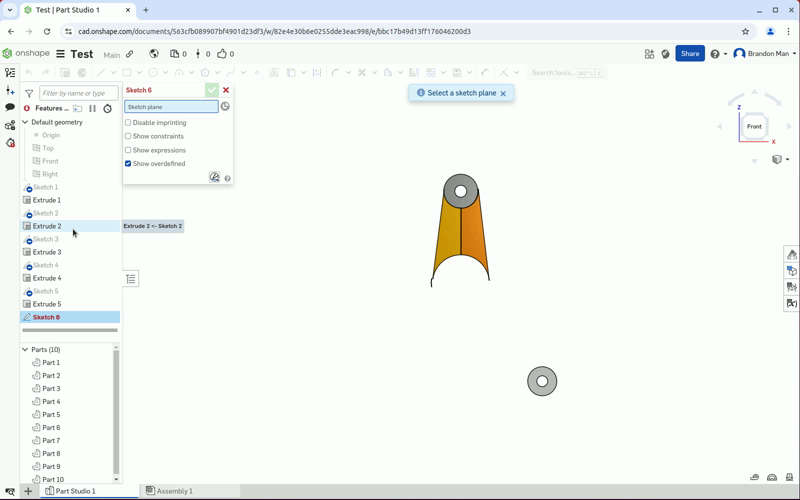
mouse_move(73, 163)
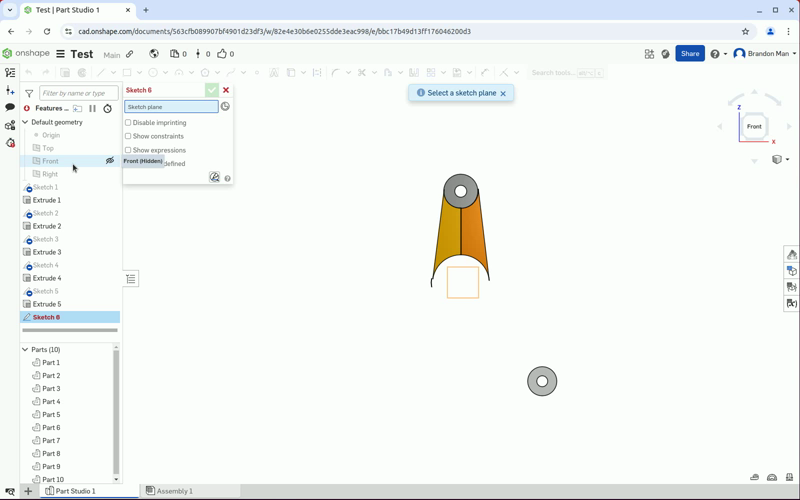
click(73, 163)
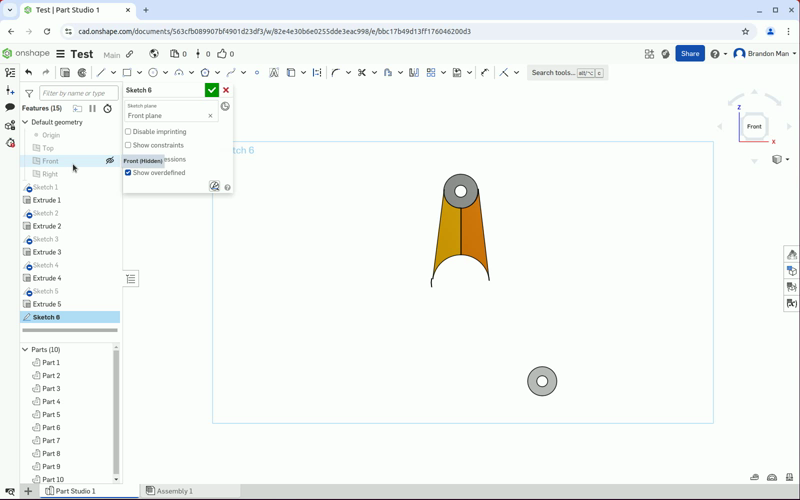
mouse_move(69, 352)
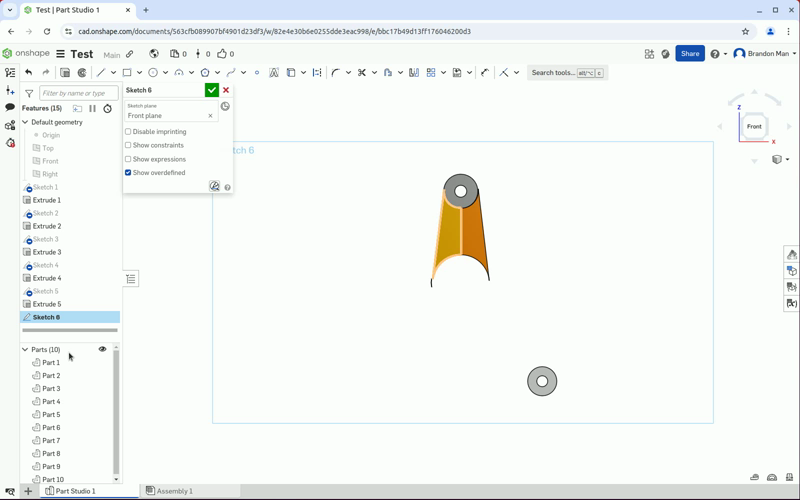
key(y)
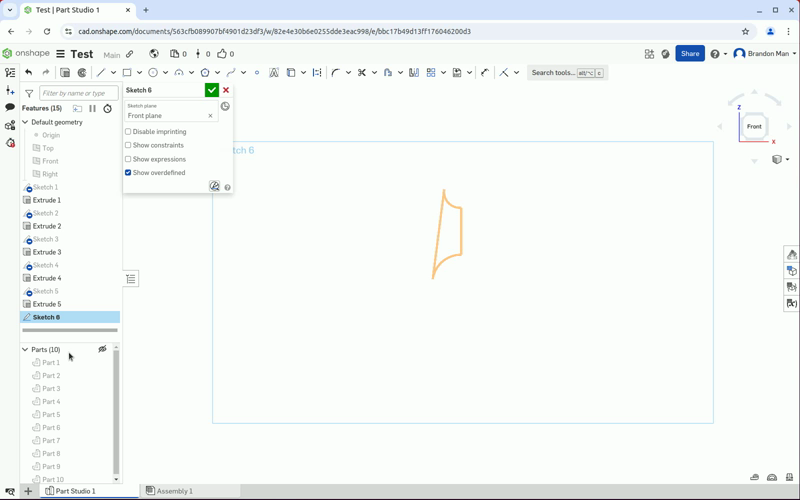
key(a)
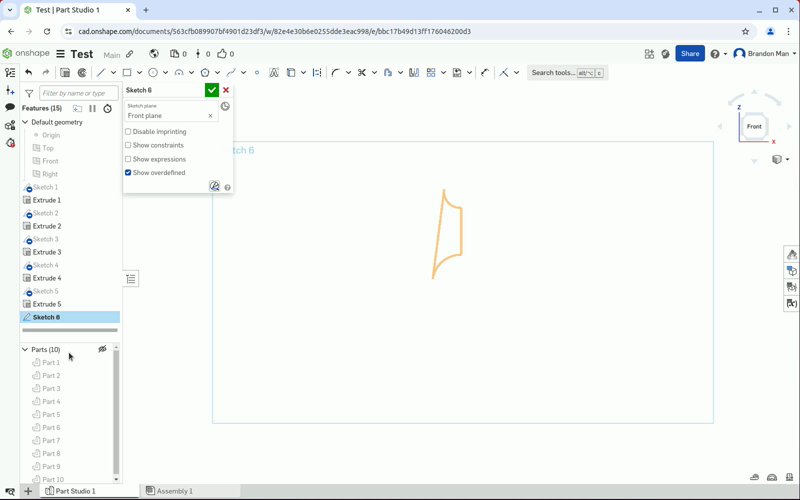
key_down(shift)
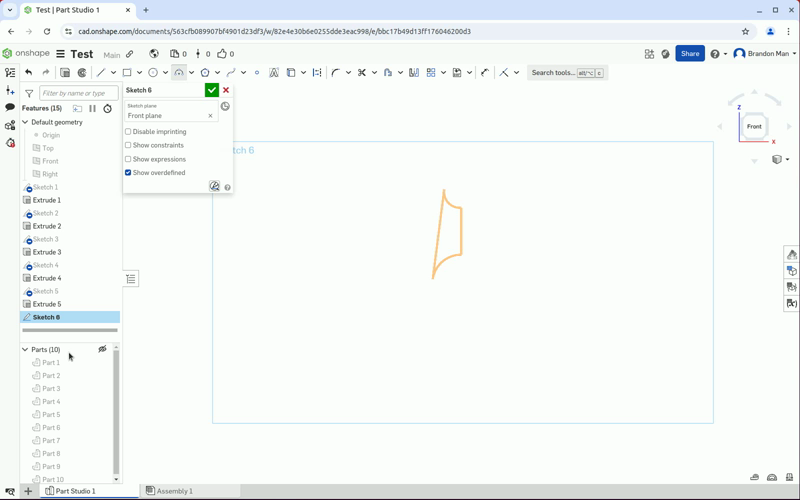
mouse_move(460, 361)
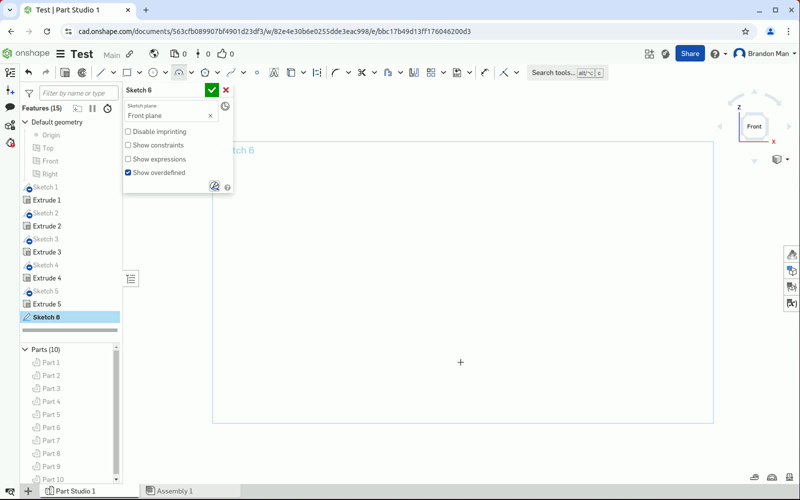
click(460, 361)
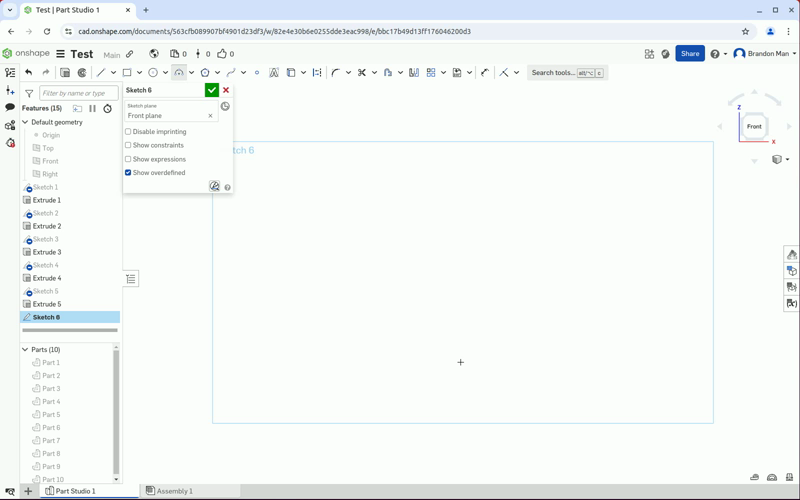
key_up(shift)
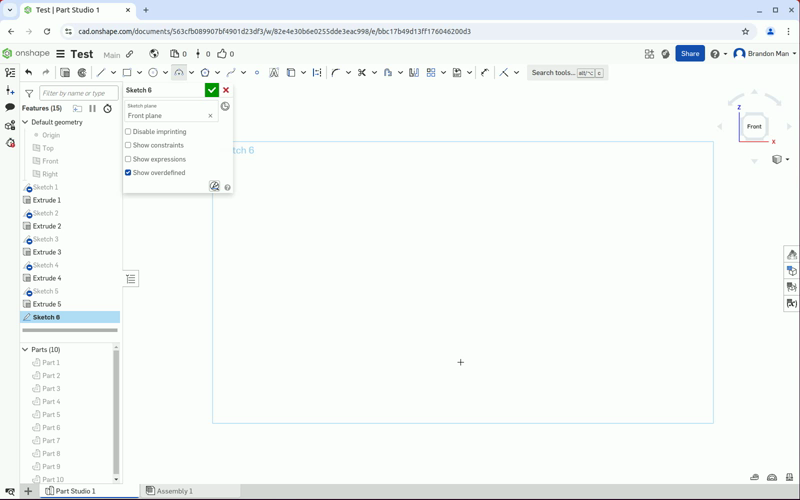
key_down(shift)
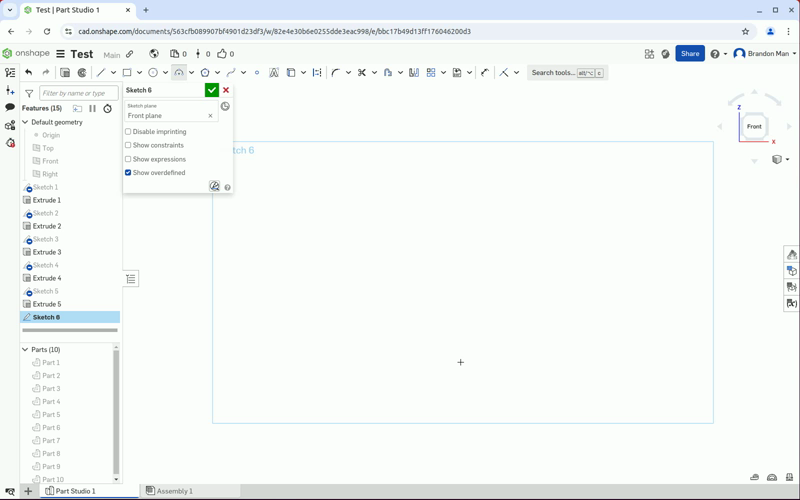
mouse_move(464, 361)
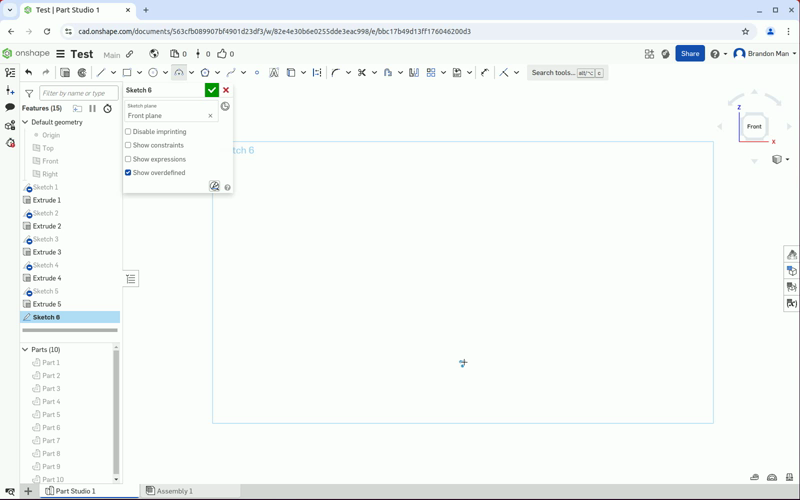
scroll(6)
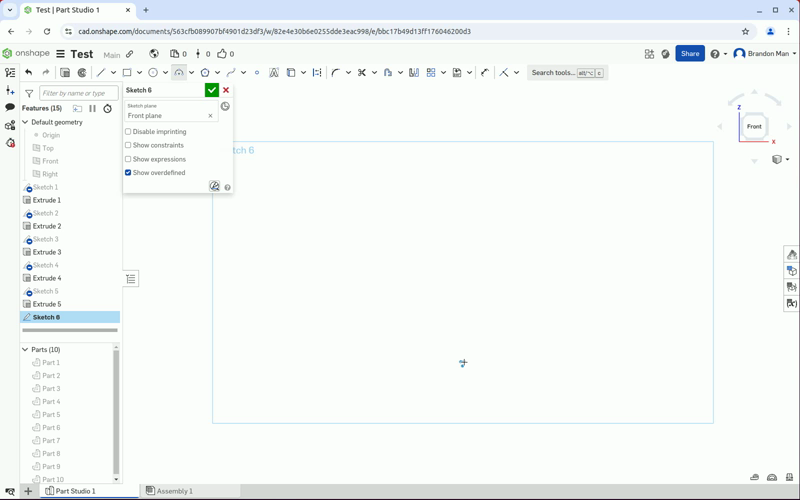
scroll(6)
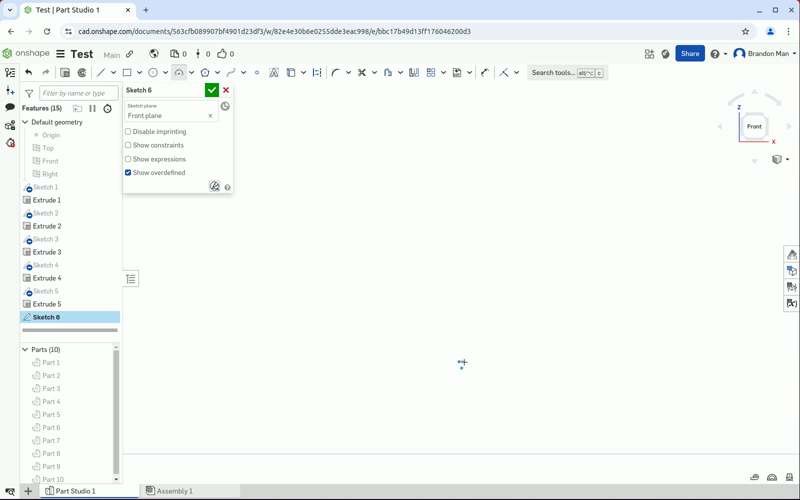
scroll(6)
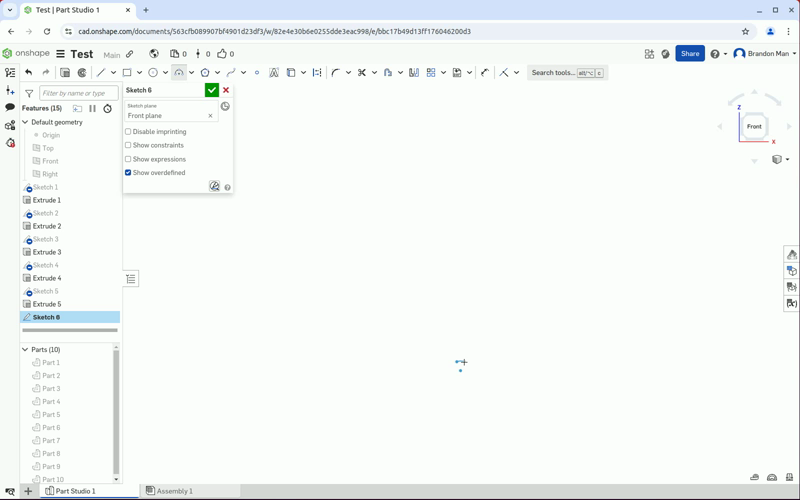
scroll(6)
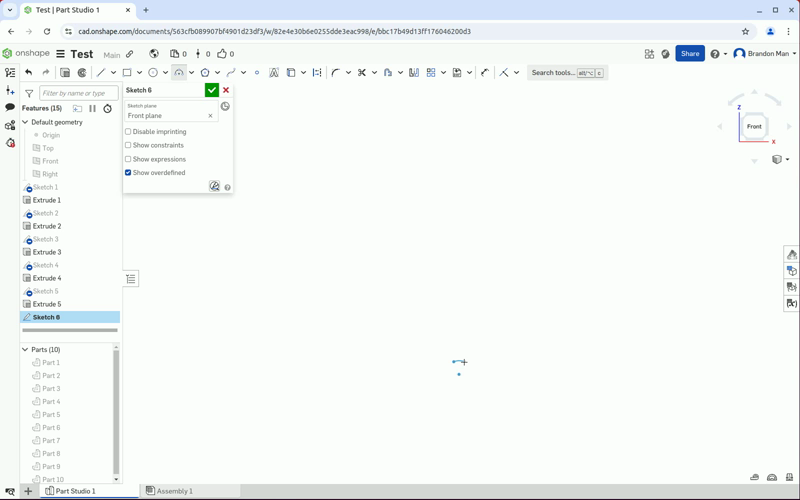
scroll(6)
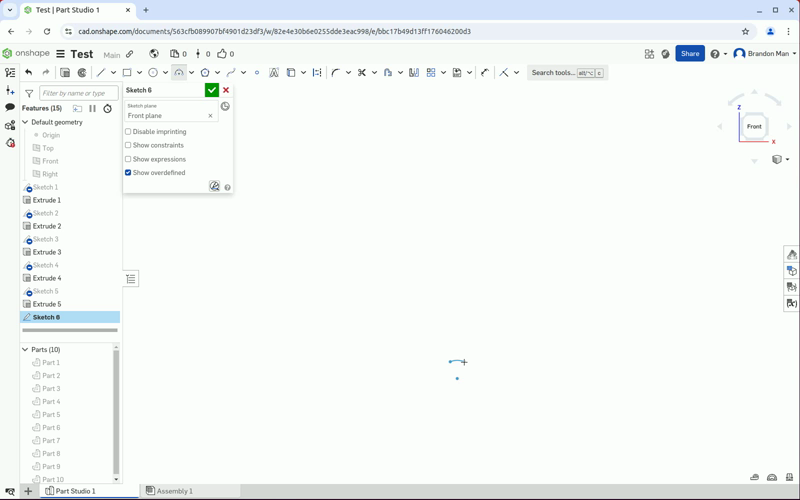
scroll(6)
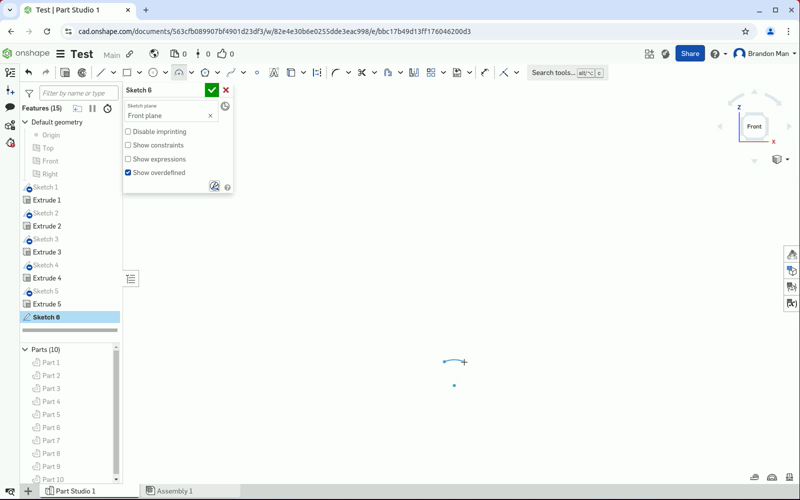
scroll(6)
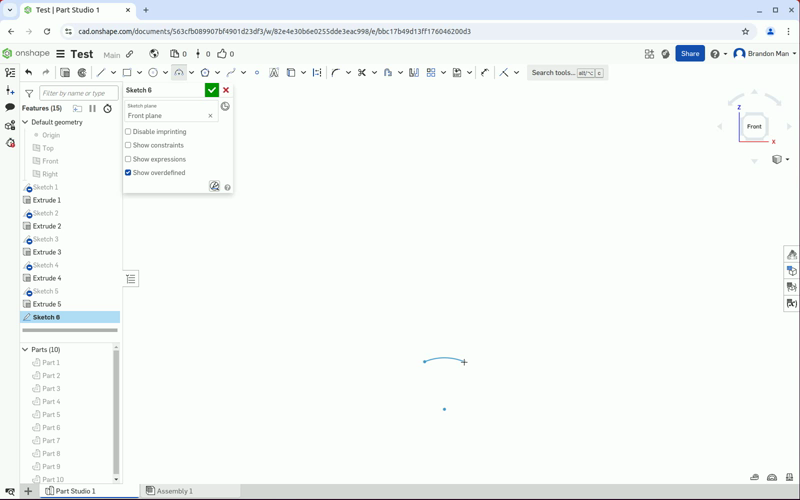
click(464, 361)
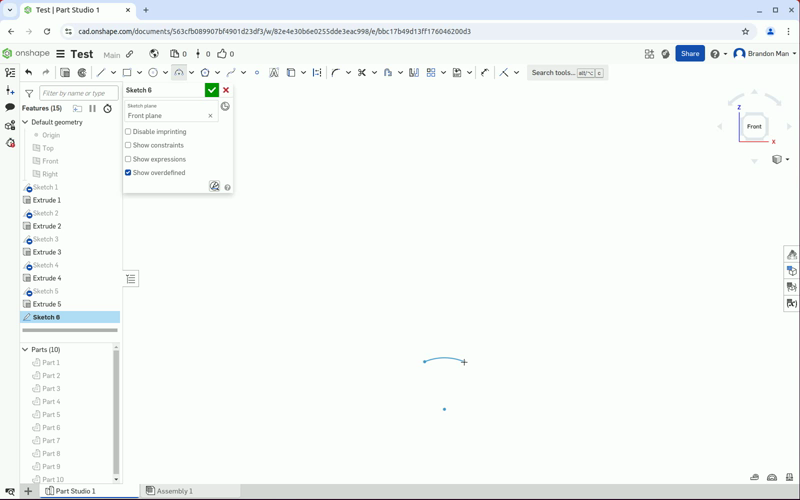
scroll(-6)
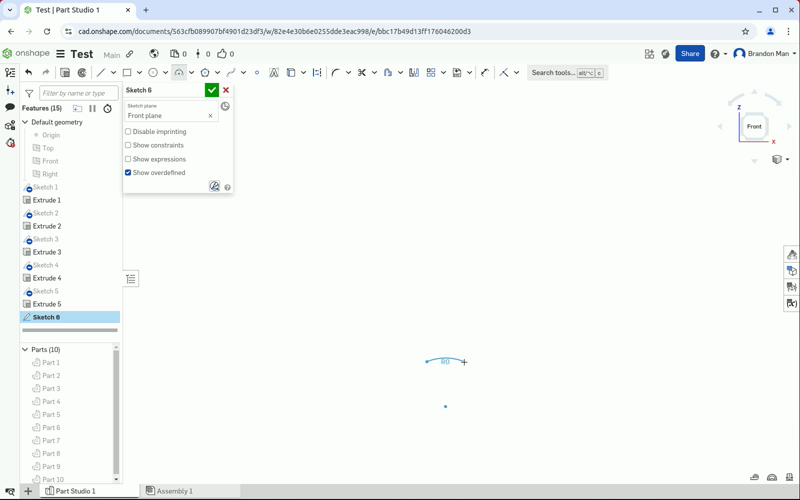
scroll(-6)
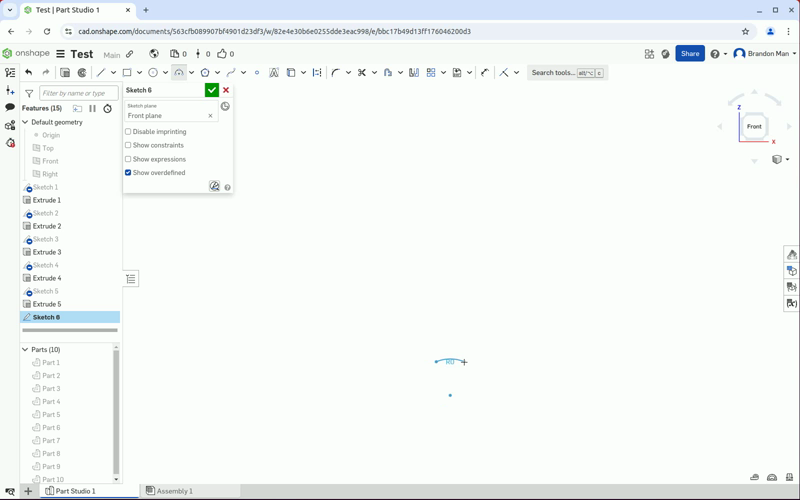
scroll(-6)
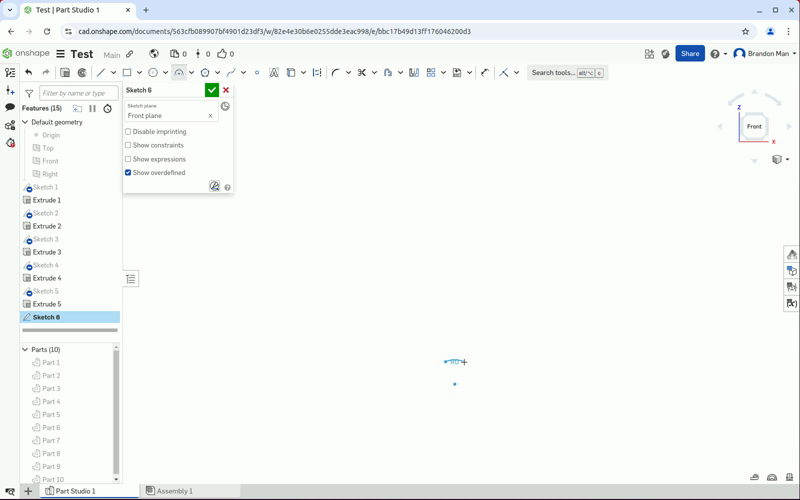
scroll(-6)
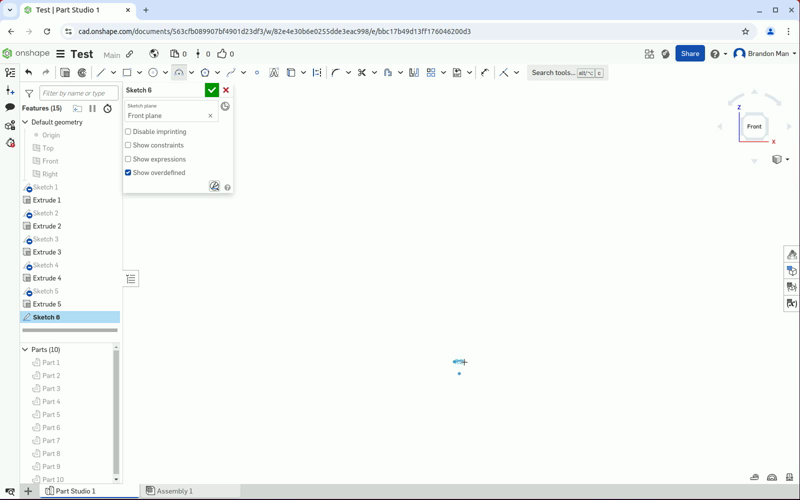
scroll(-6)
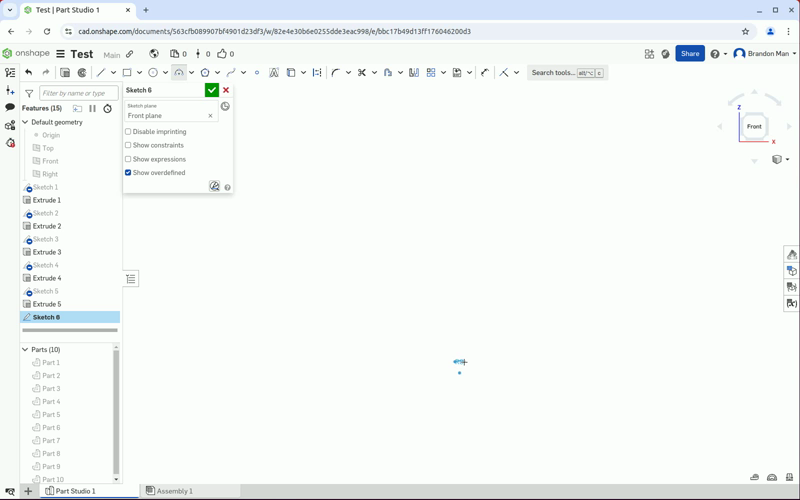
scroll(-6)
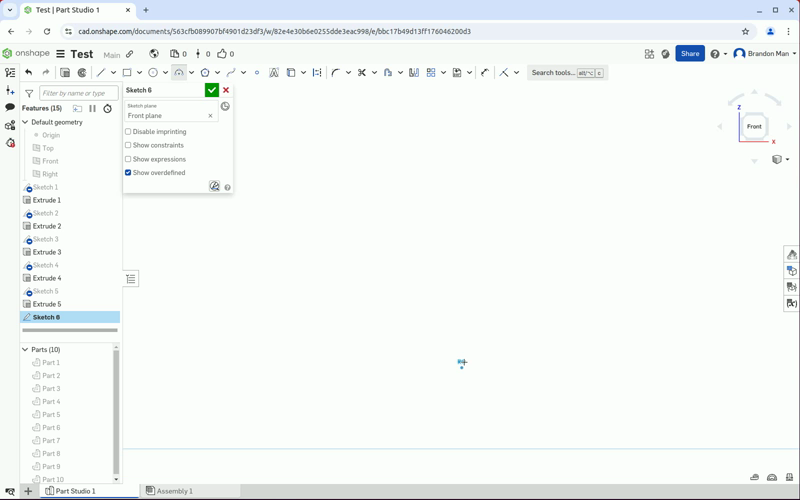
scroll(-6)
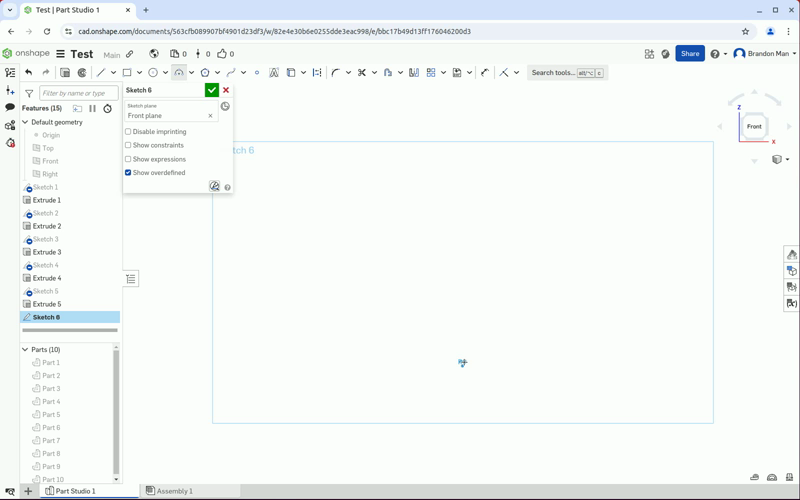
mouse_move(458, 395)
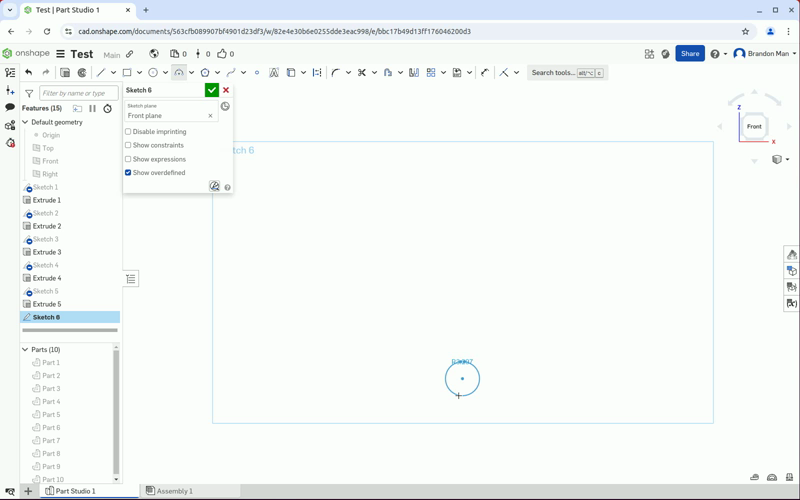
scroll(6)
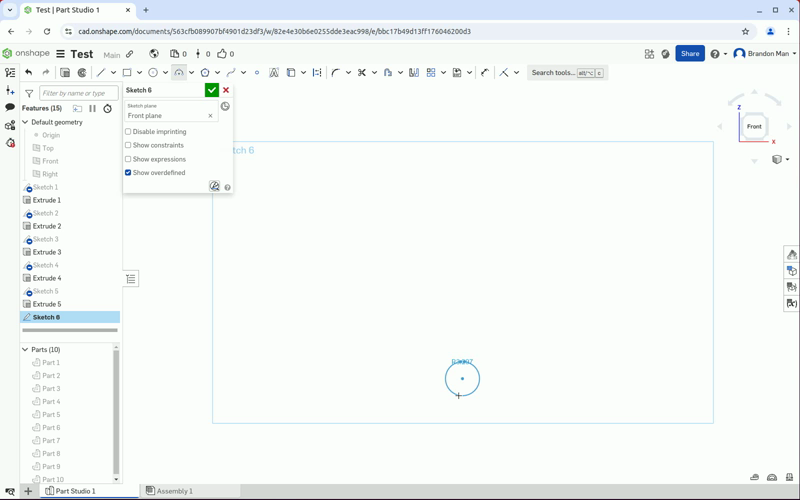
scroll(6)
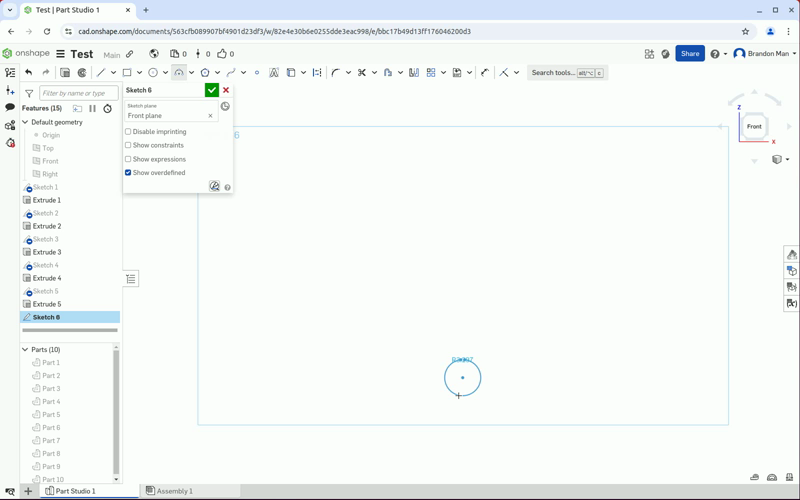
scroll(6)
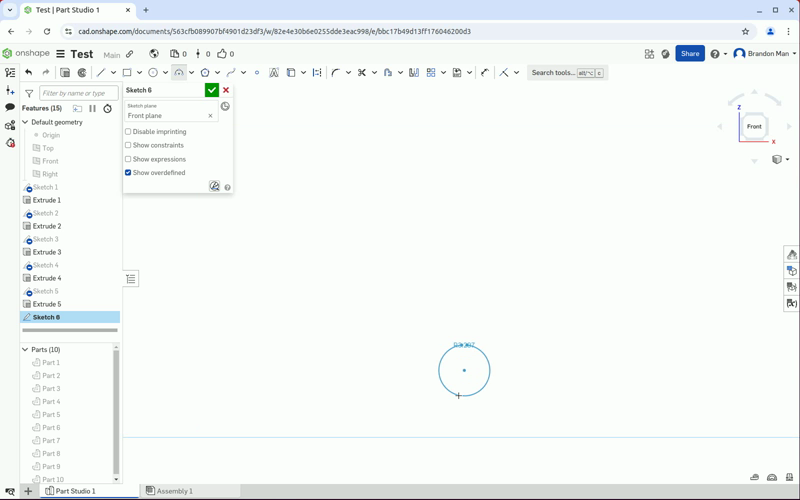
scroll(6)
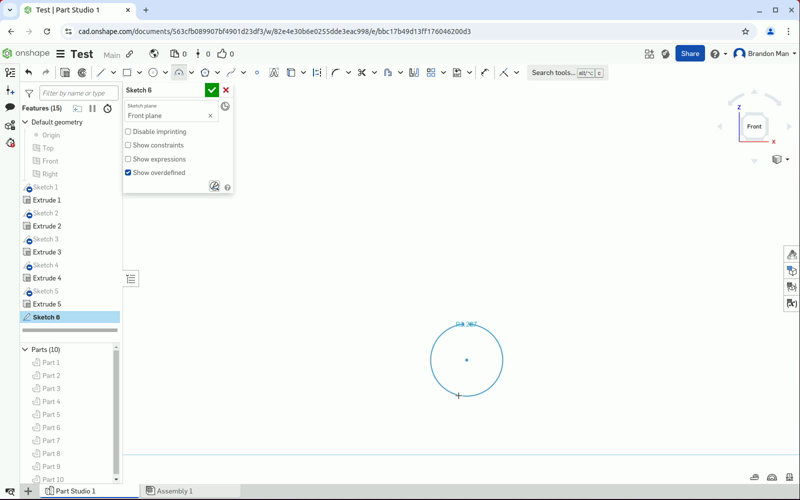
scroll(6)
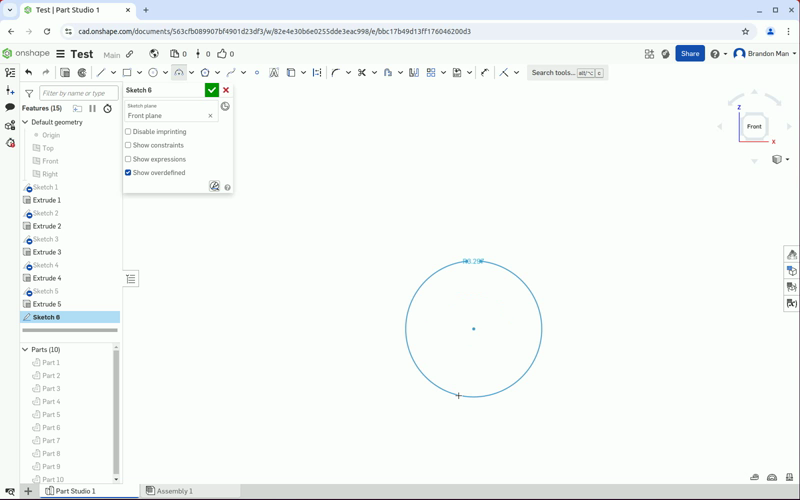
scroll(6)
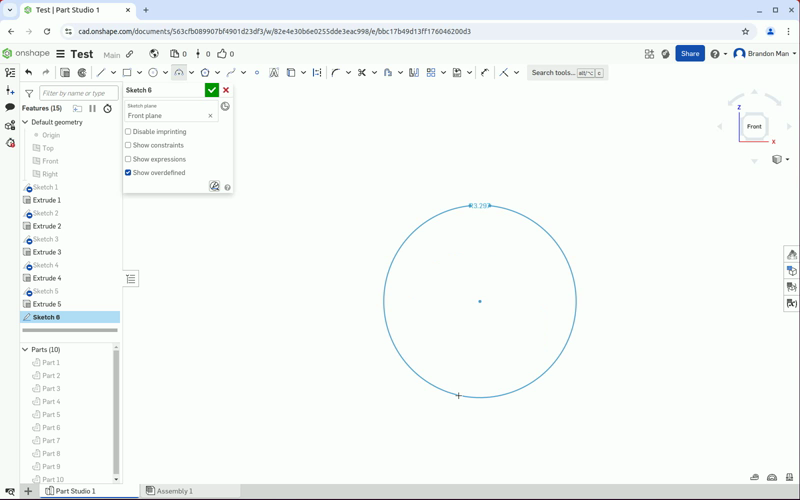
scroll(6)
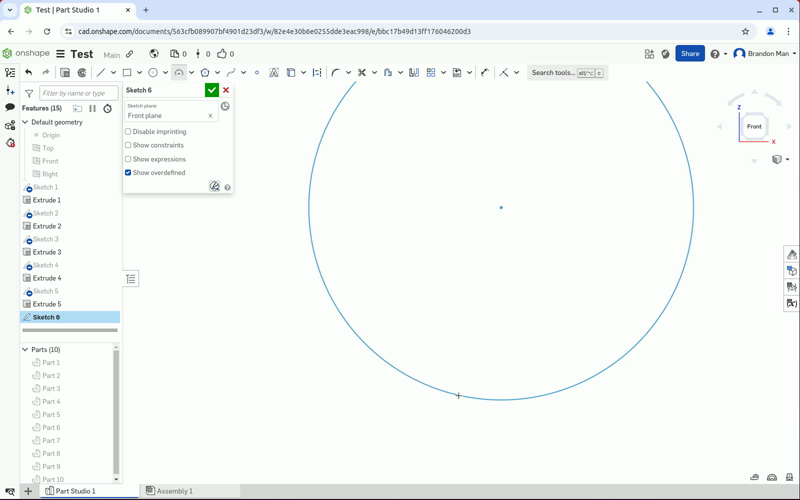
click(458, 395)
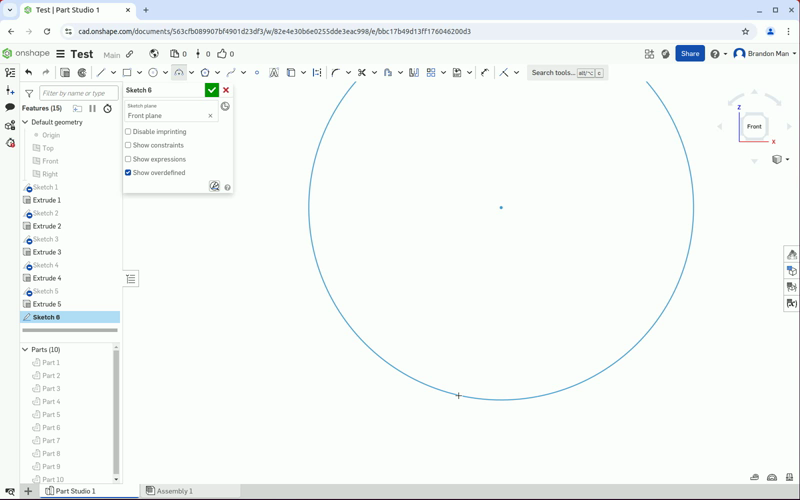
scroll(-6)
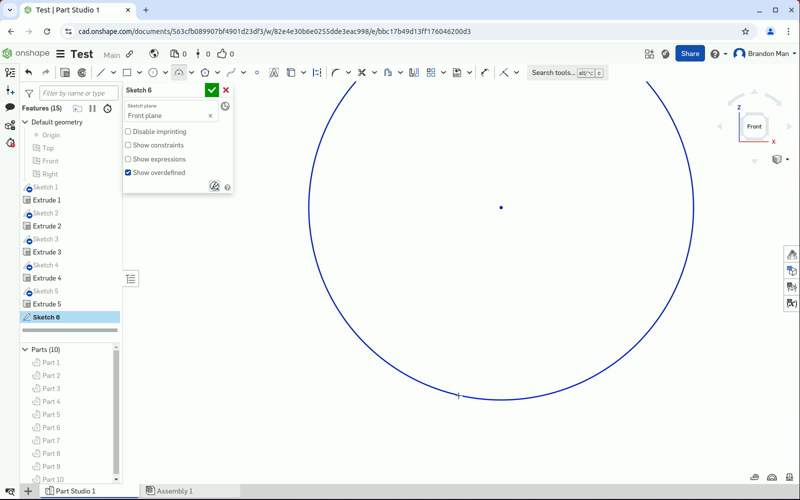
scroll(-6)
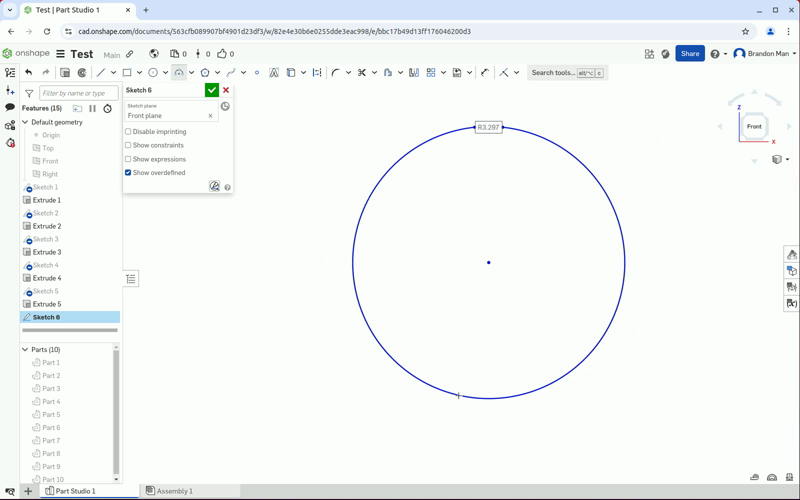
scroll(-6)
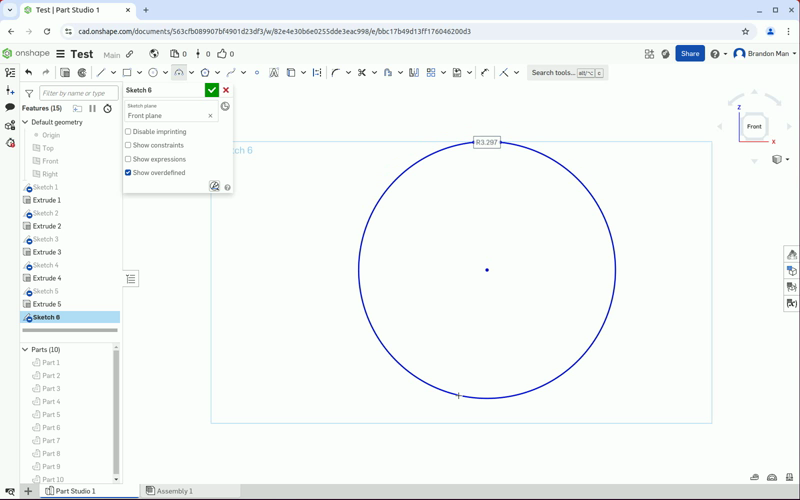
scroll(-6)
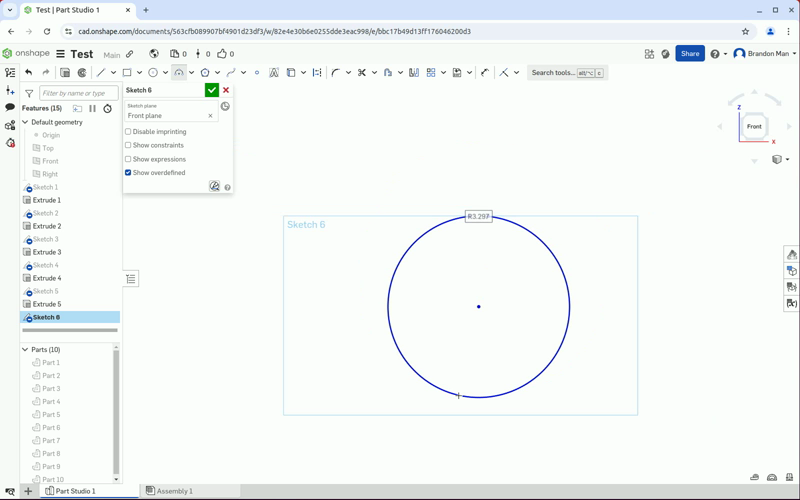
scroll(-6)
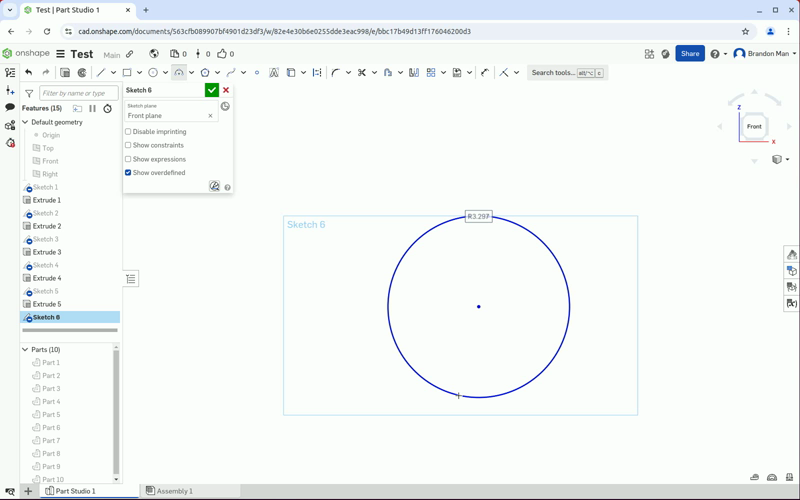
scroll(-6)
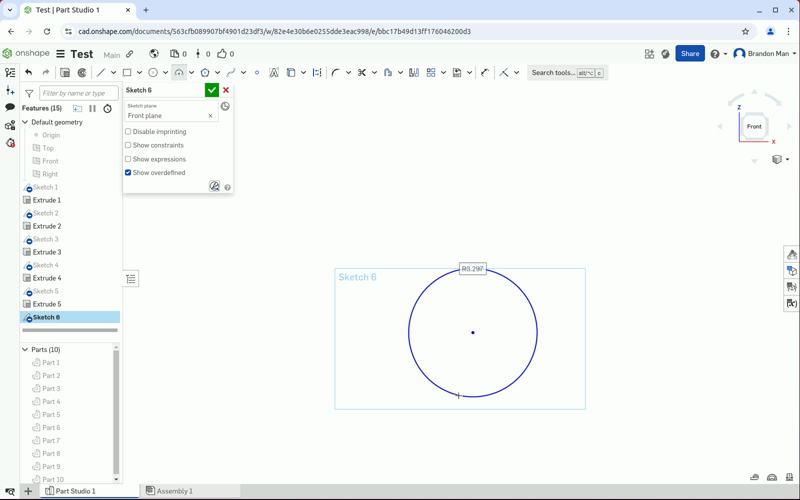
scroll(-6)
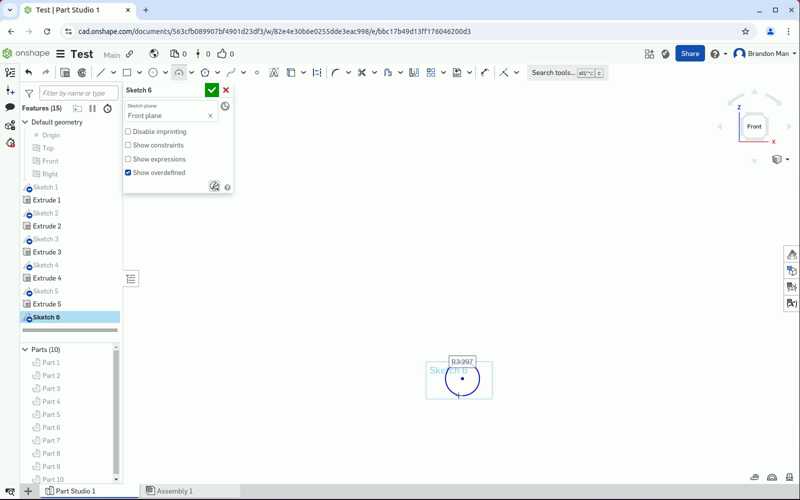
key_up(shift)
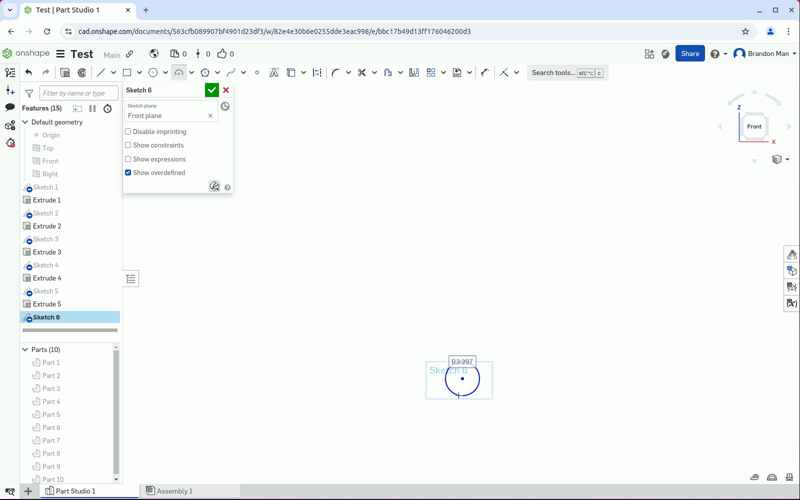
key(esc)
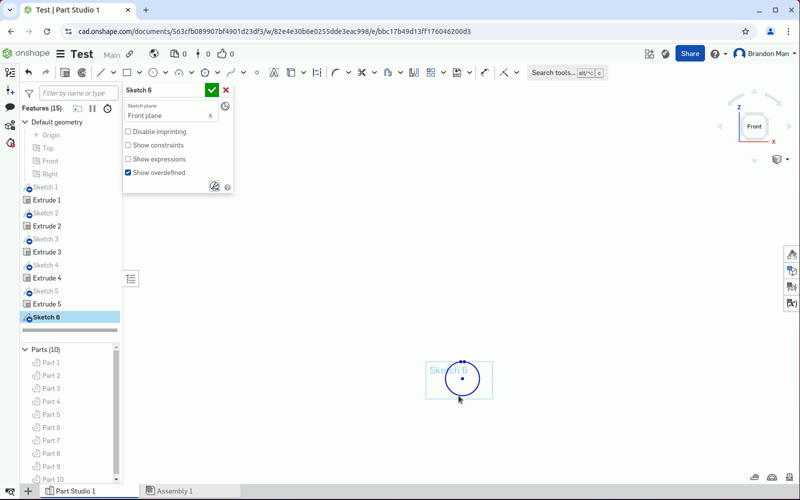
key(l)
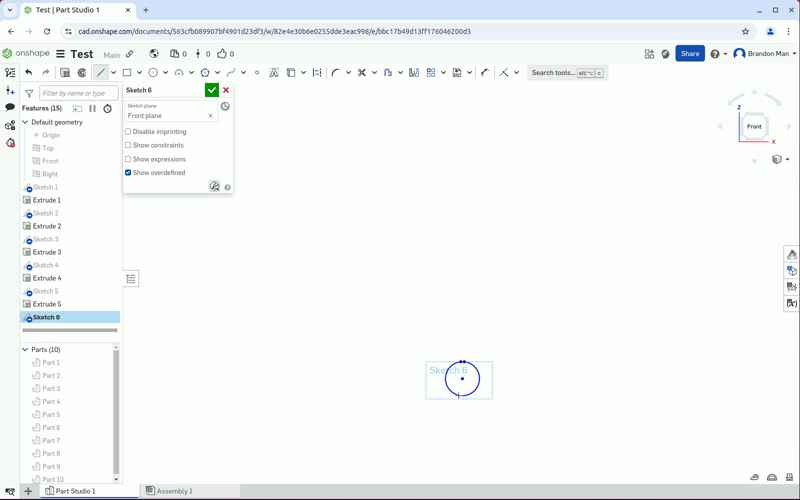
mouse_move(464, 361)
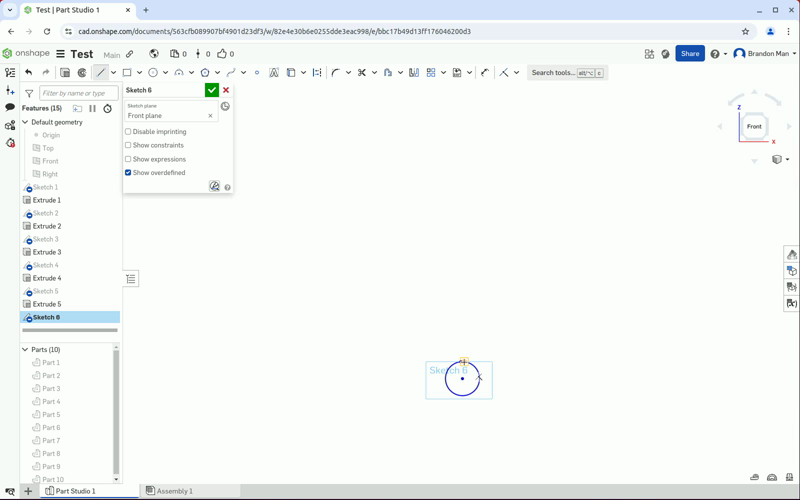
scroll(6)
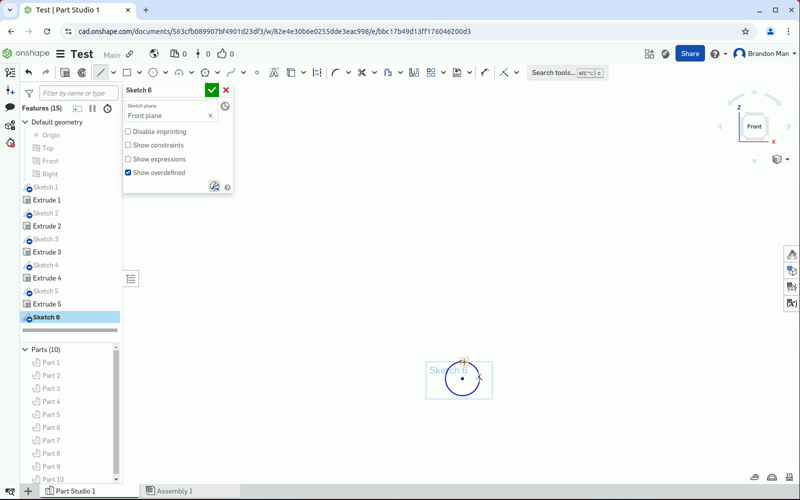
scroll(6)
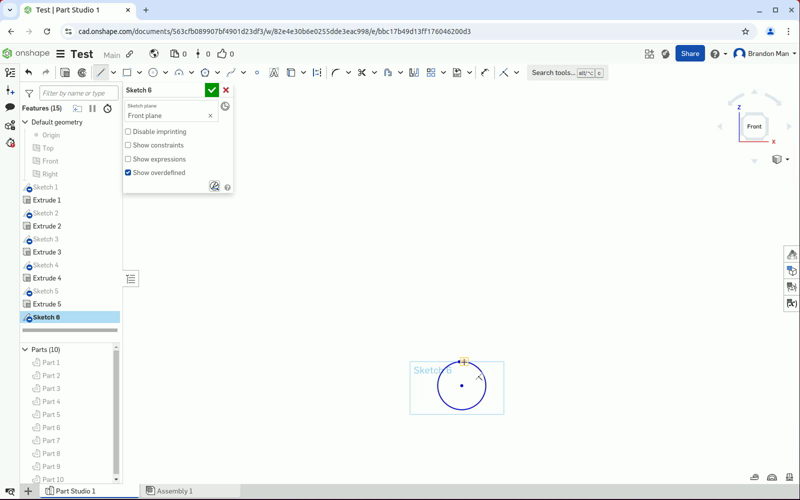
scroll(6)
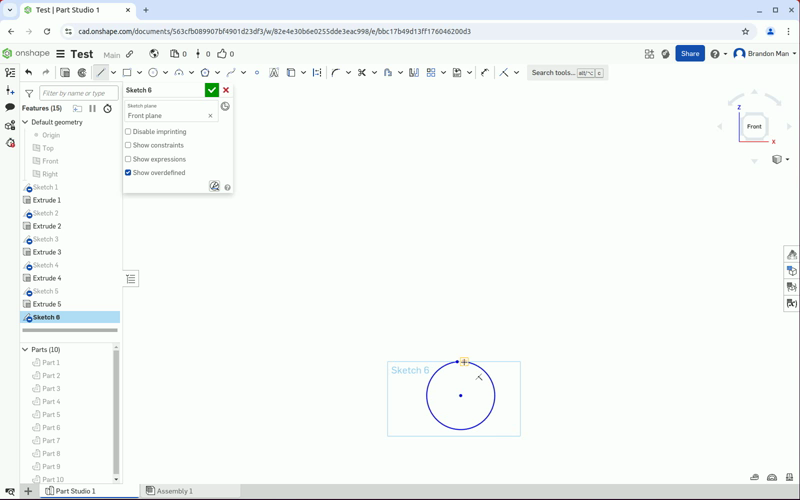
scroll(6)
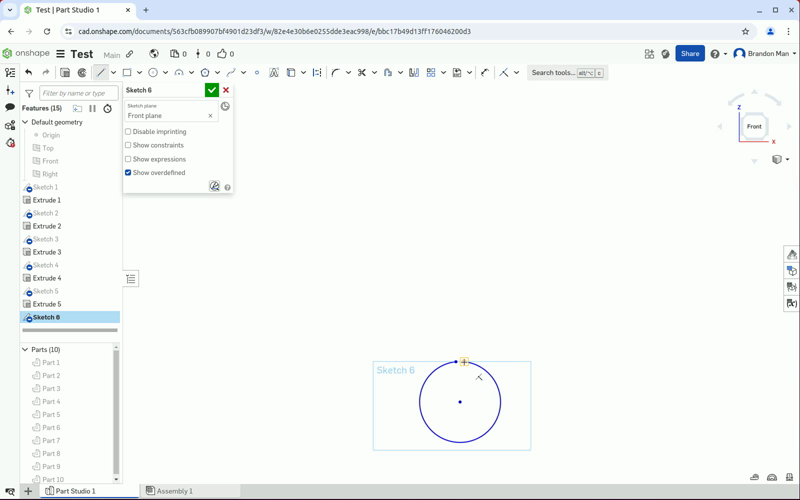
scroll(6)
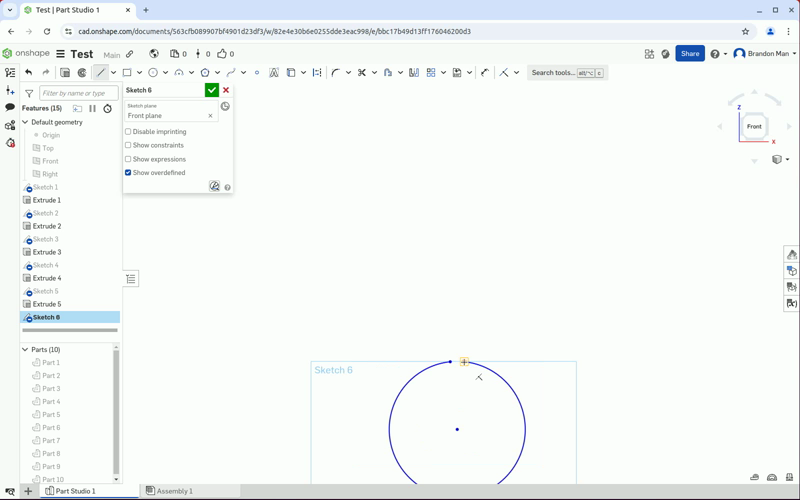
scroll(6)
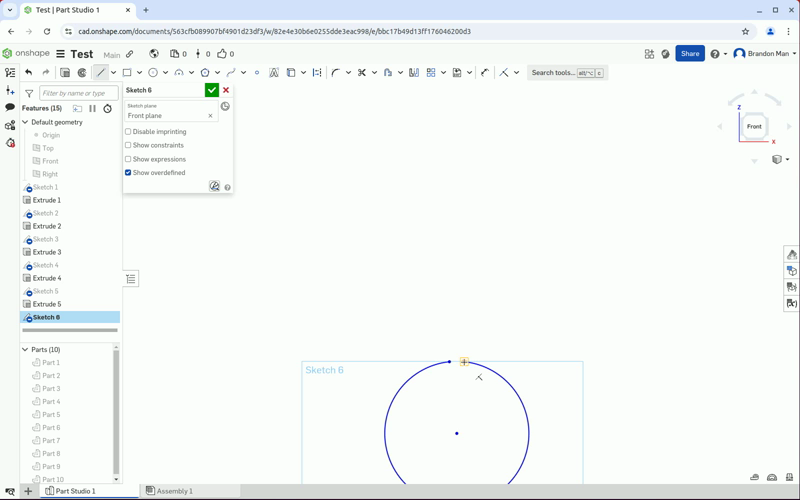
scroll(6)
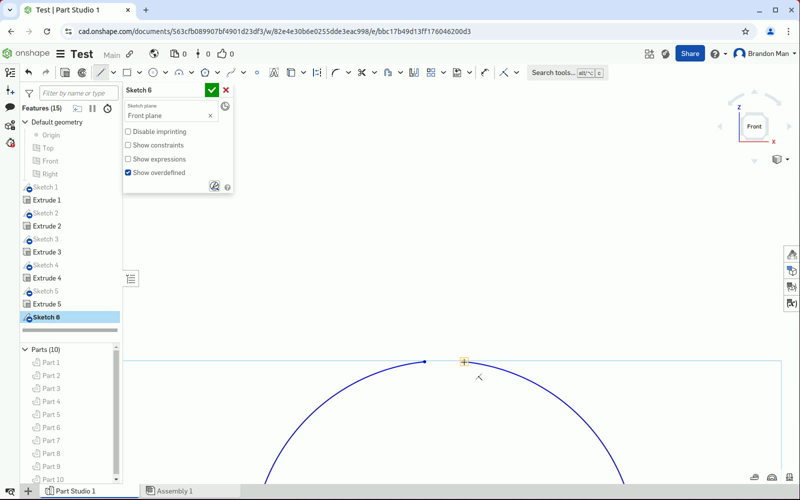
click(464, 361)
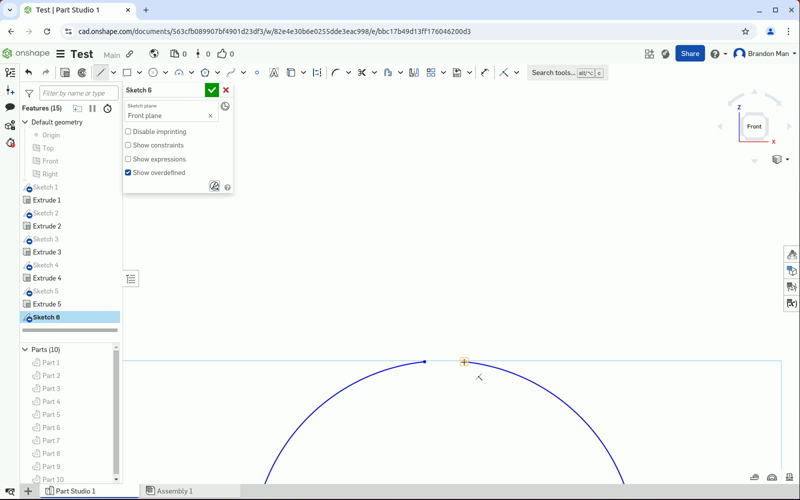
scroll(-6)
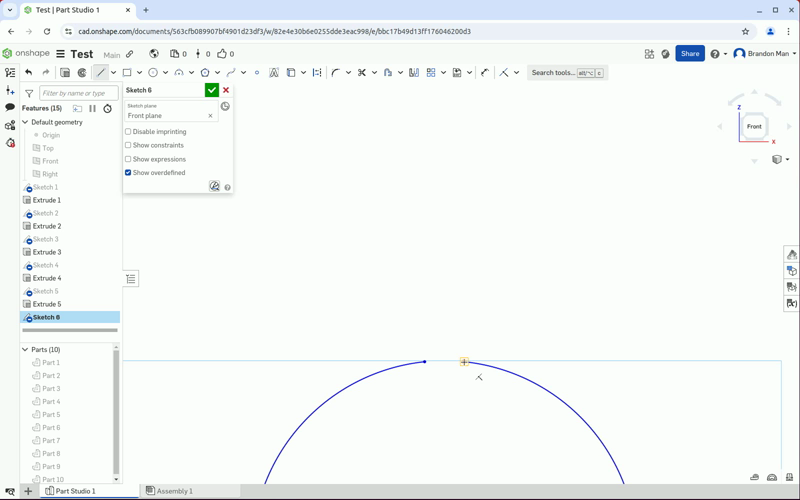
scroll(-6)
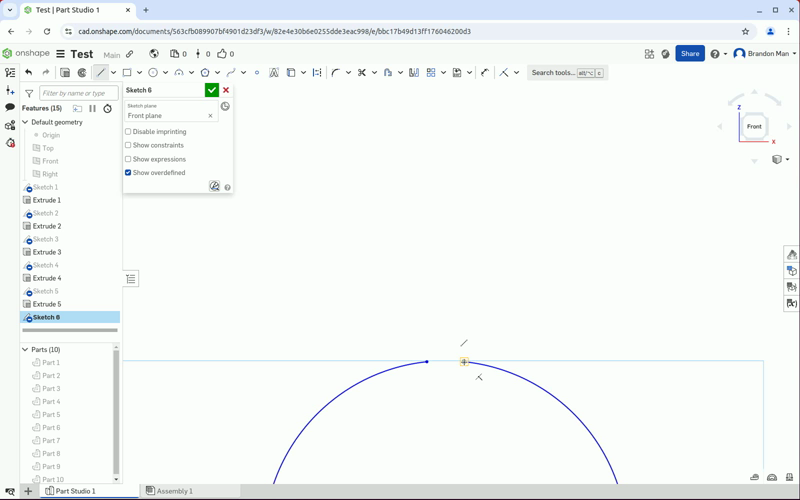
scroll(-6)
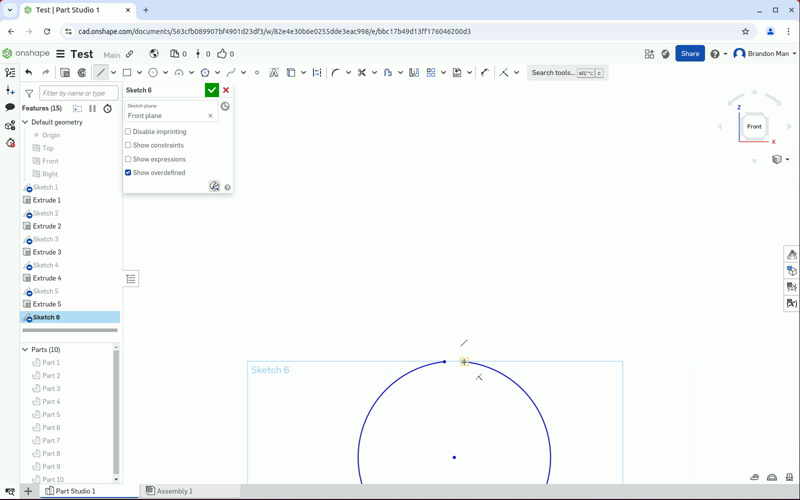
scroll(-6)
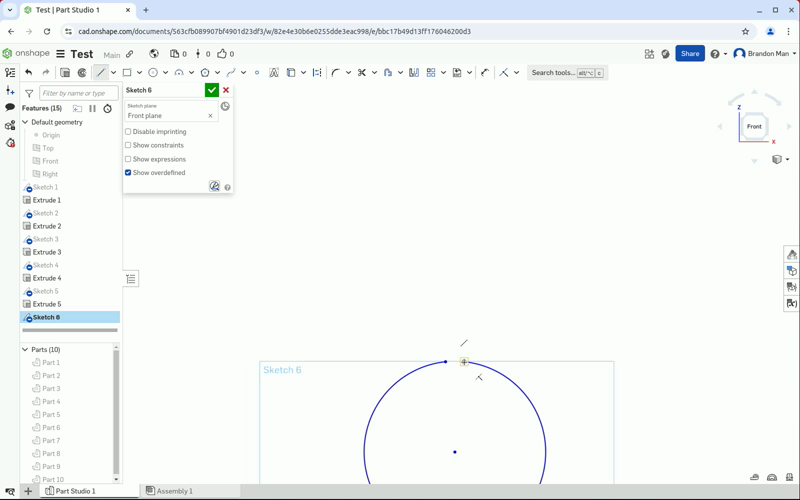
scroll(-6)
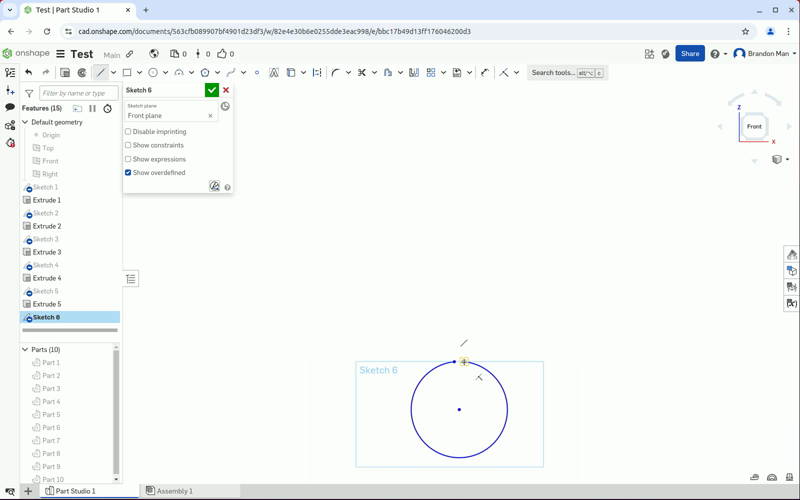
scroll(-6)
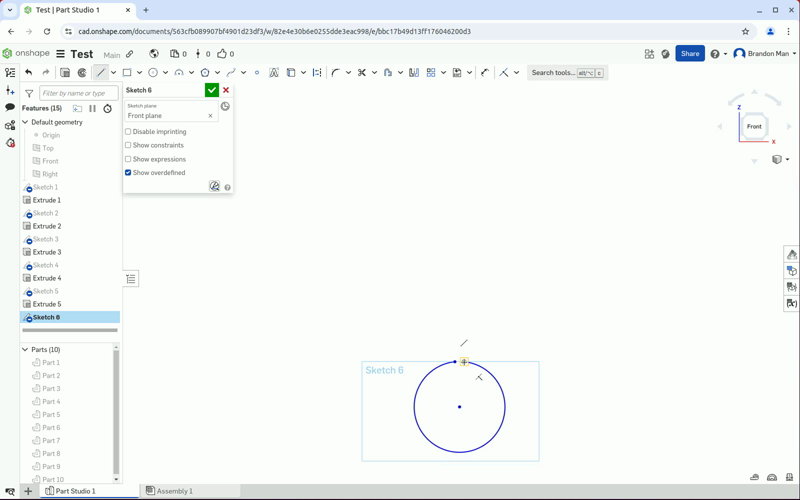
scroll(-6)
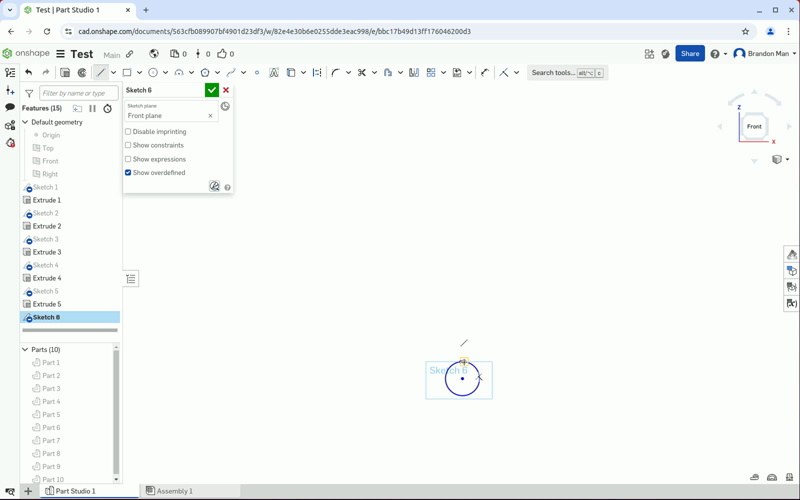
mouse_move(494, 361)
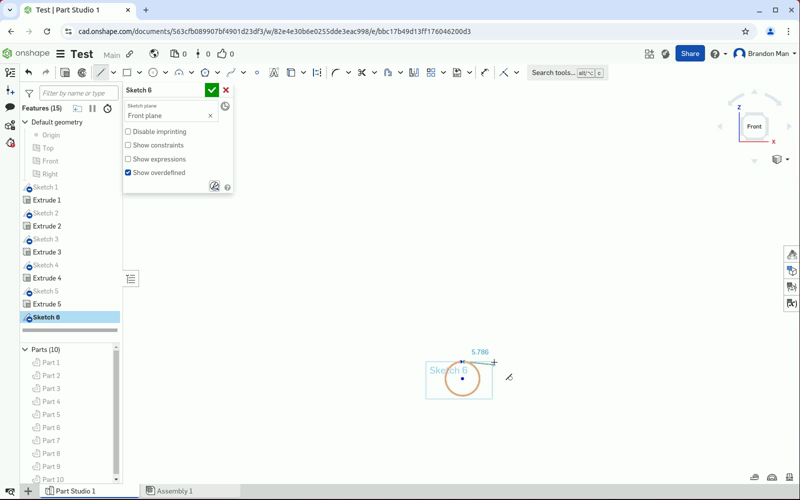
key_down(shift)
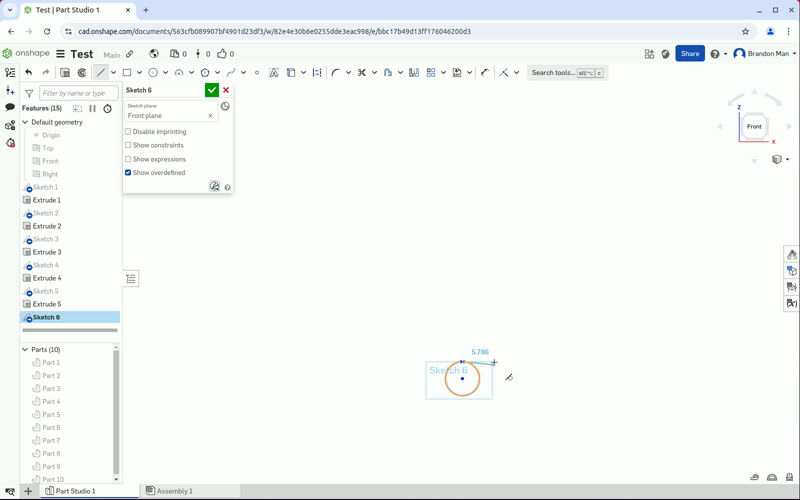
mouse_move(460, 361)
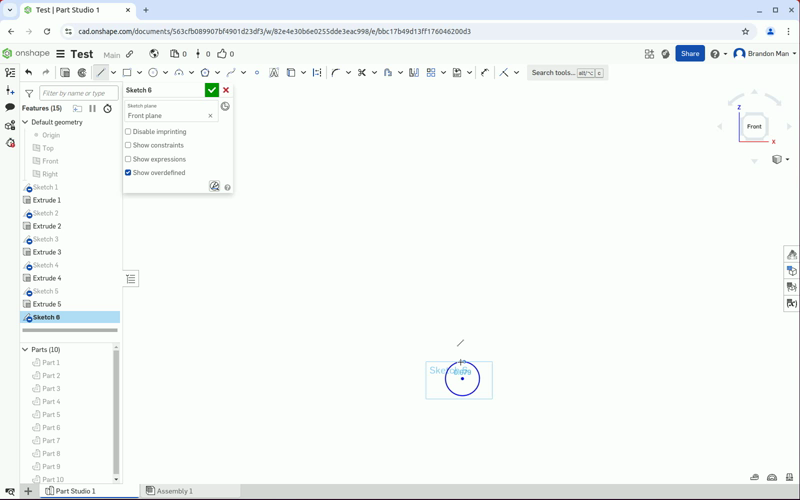
scroll(6)
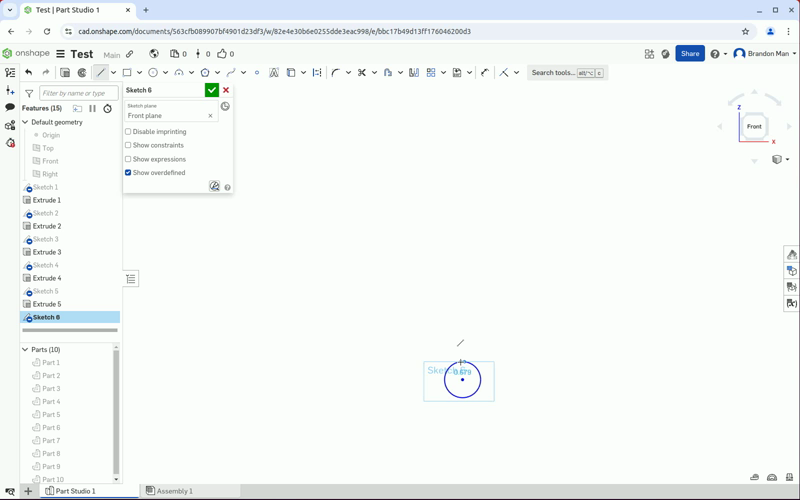
scroll(6)
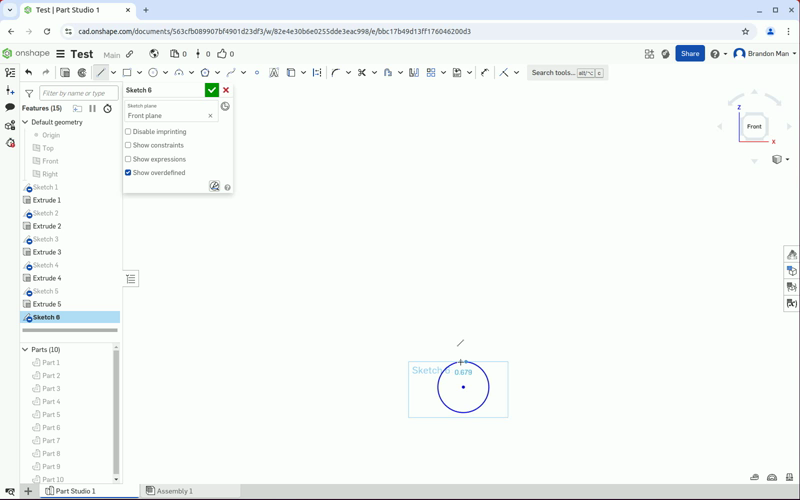
scroll(6)
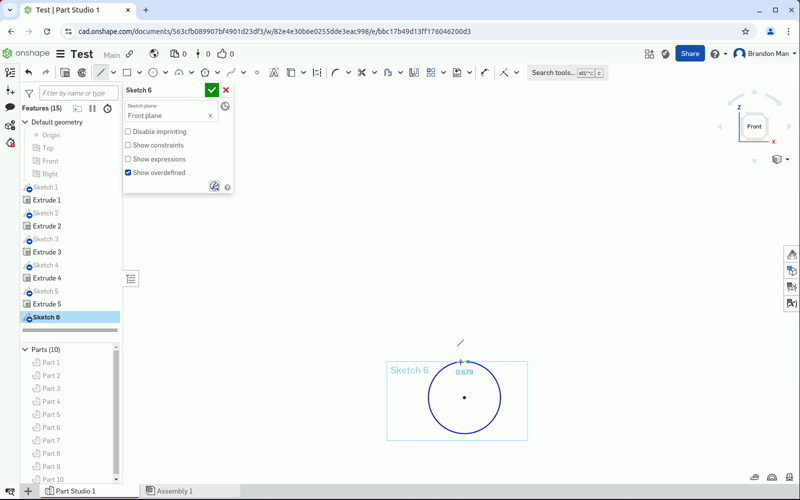
scroll(6)
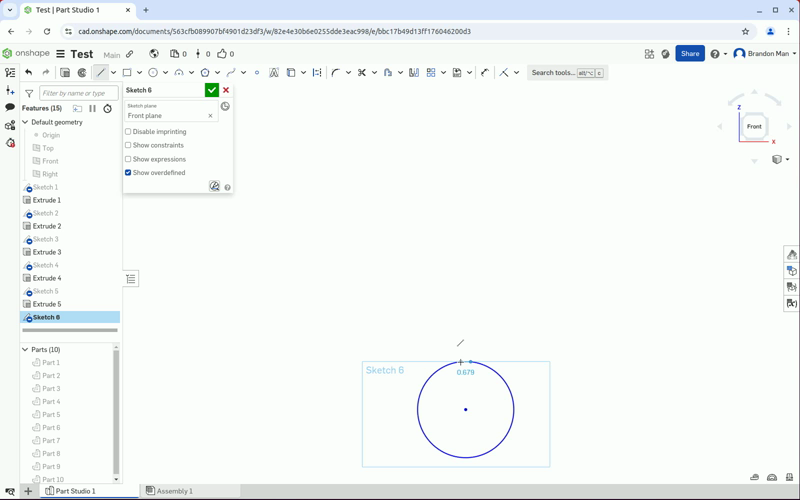
scroll(6)
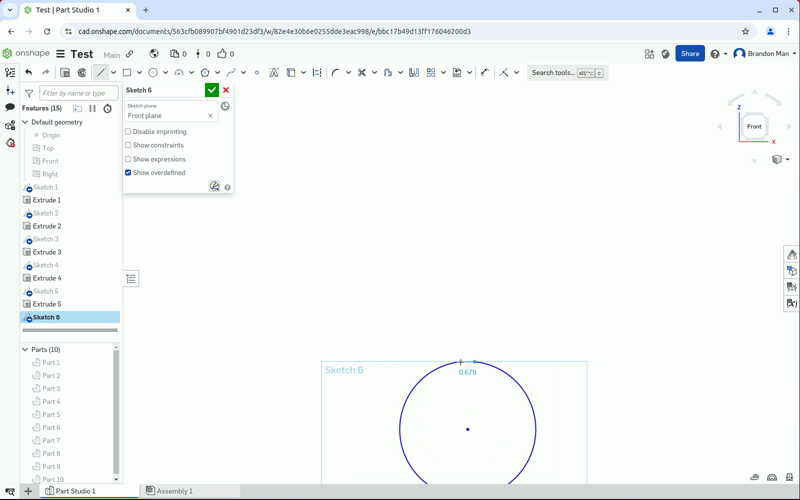
scroll(6)
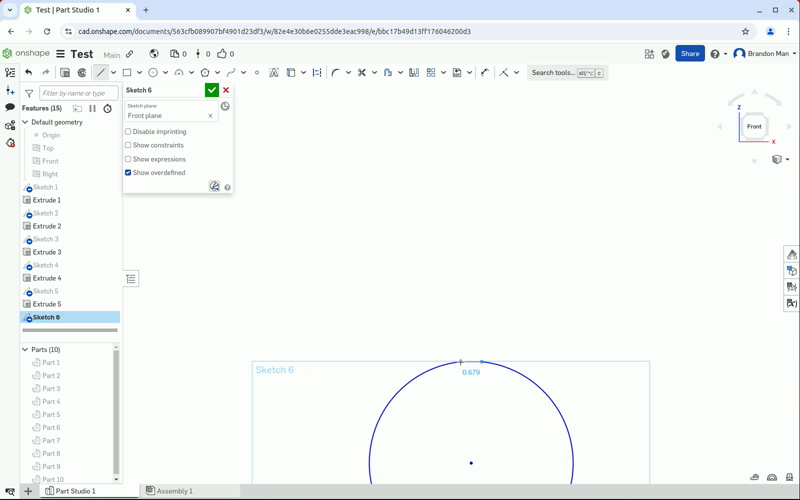
scroll(6)
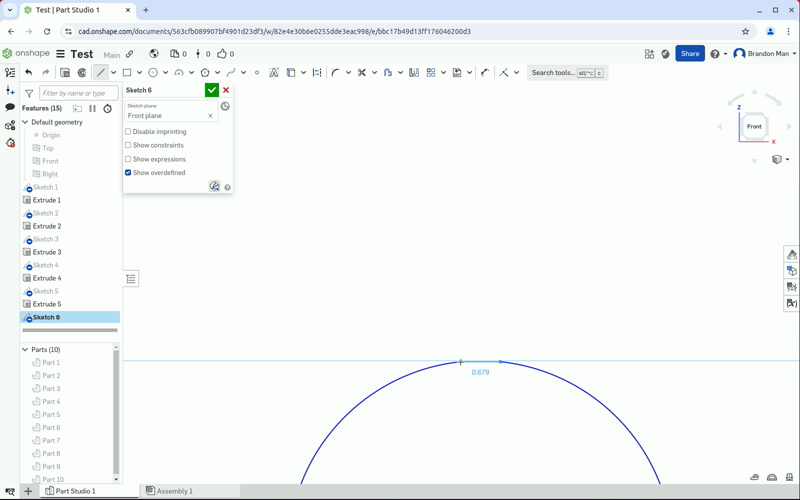
key_up(shift)
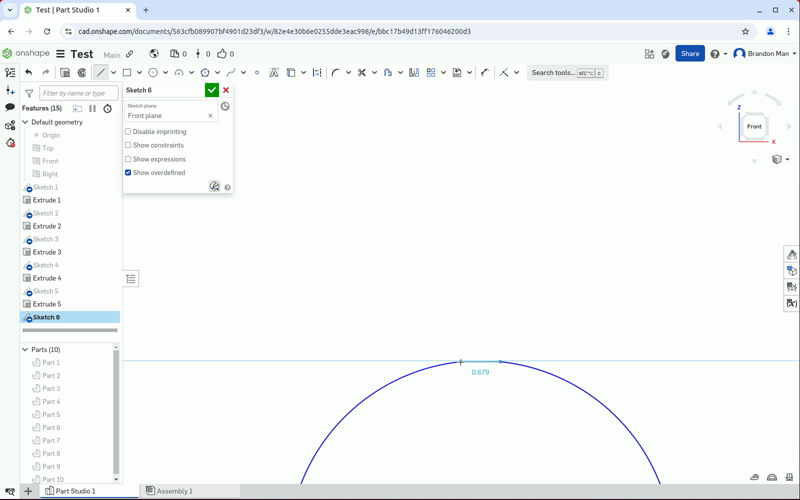
click(460, 361)
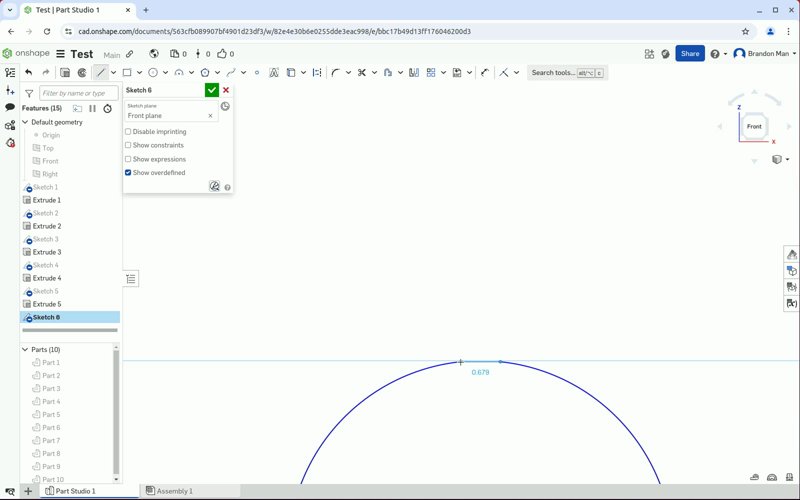
scroll(-6)
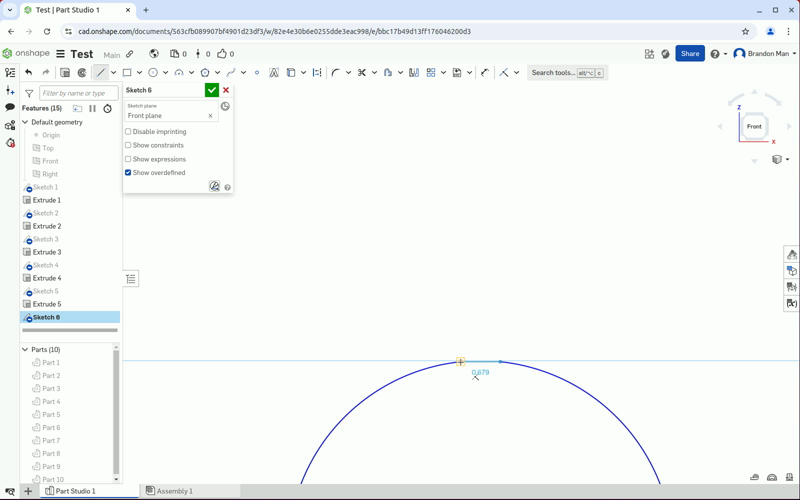
scroll(-6)
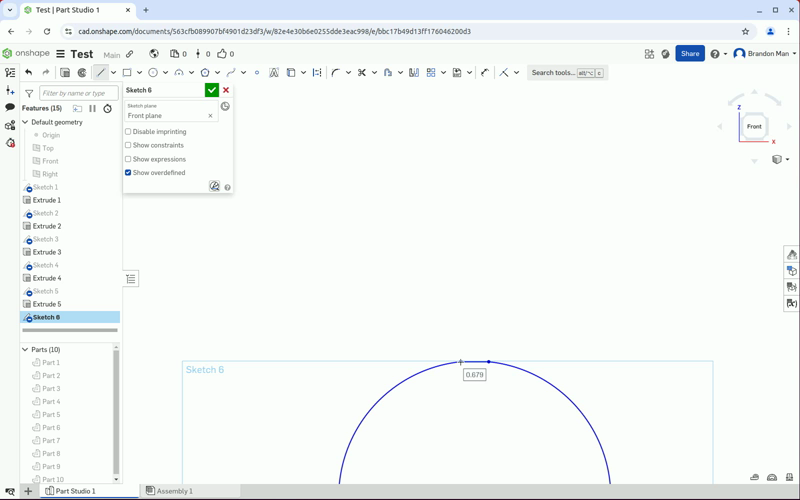
scroll(-6)
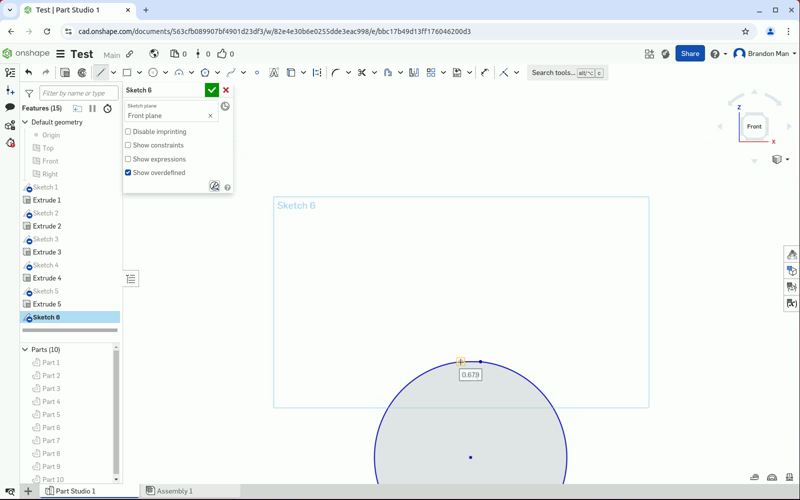
scroll(-6)
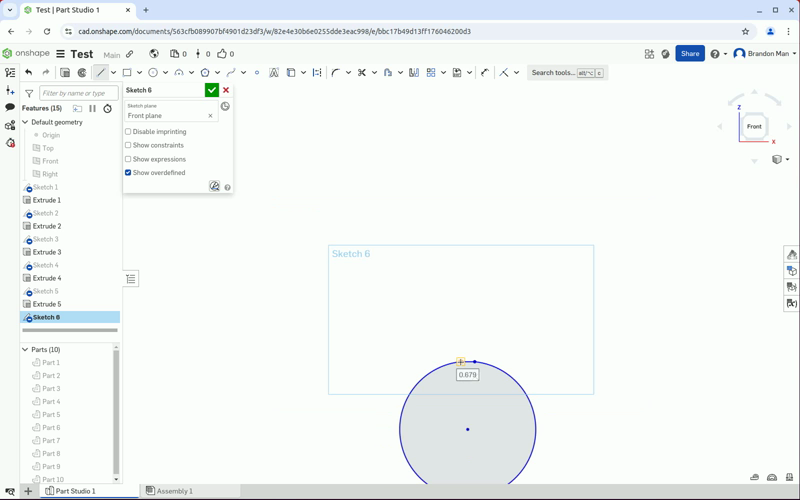
scroll(-6)
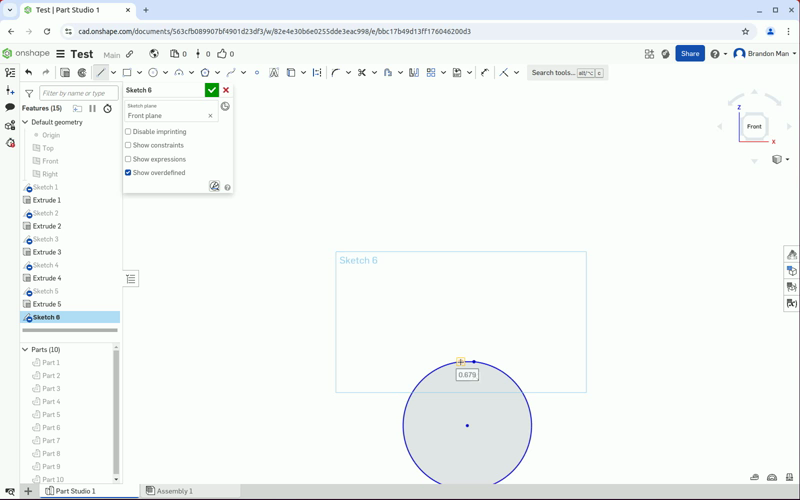
scroll(-6)
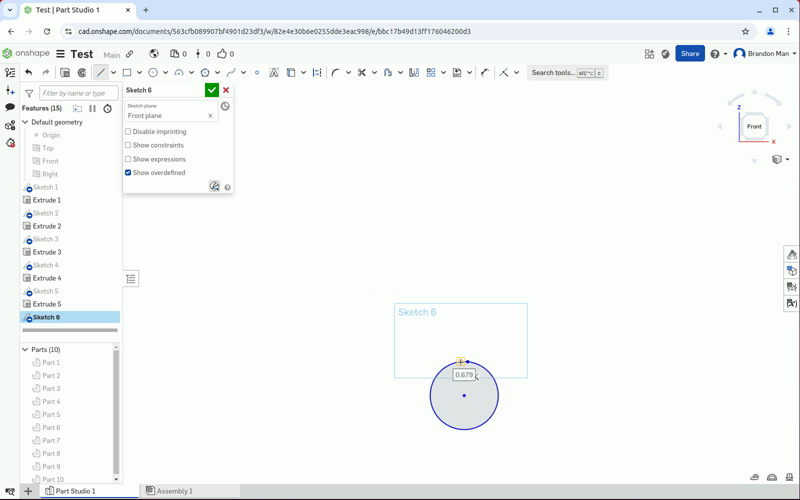
scroll(-6)
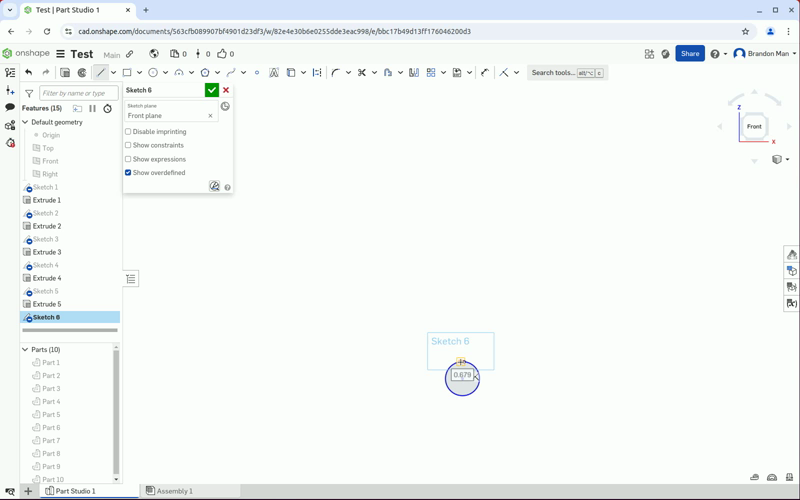
key(esc)
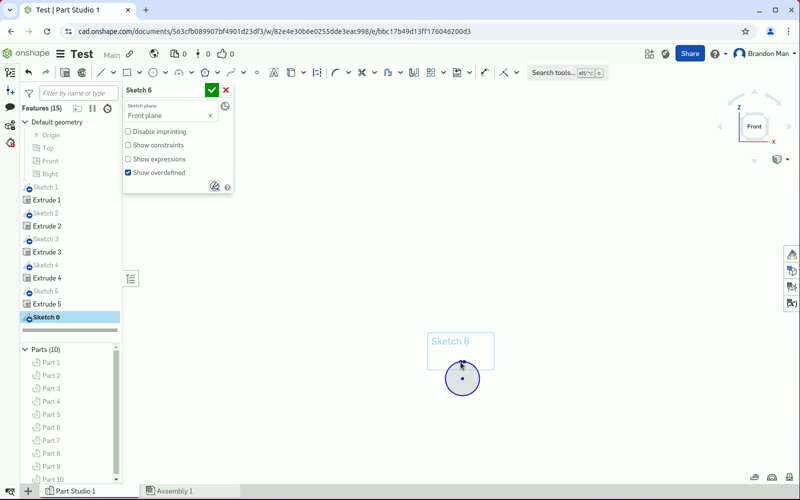
key(c)
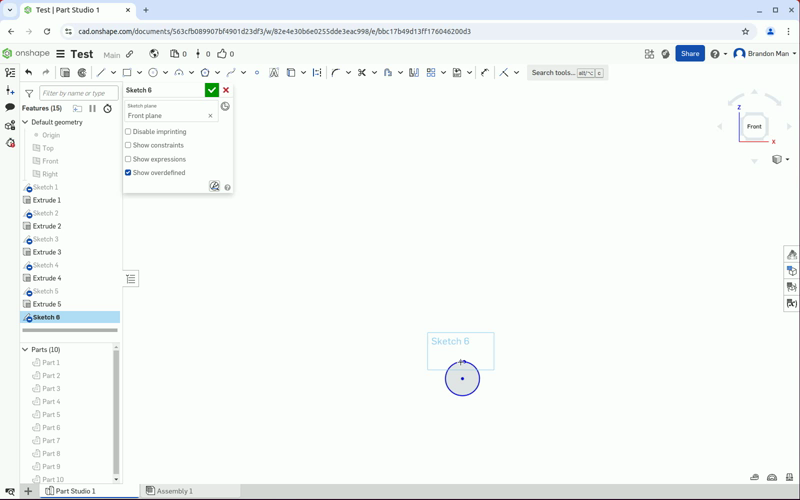
key_down(shift)
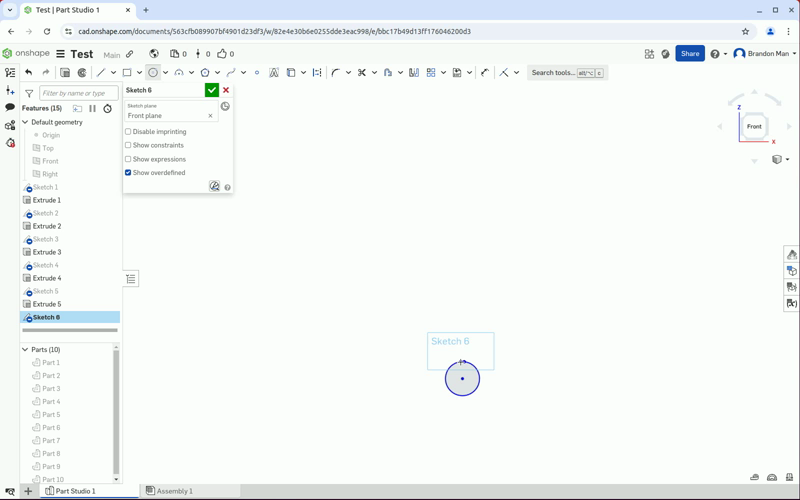
mouse_move(461, 378)
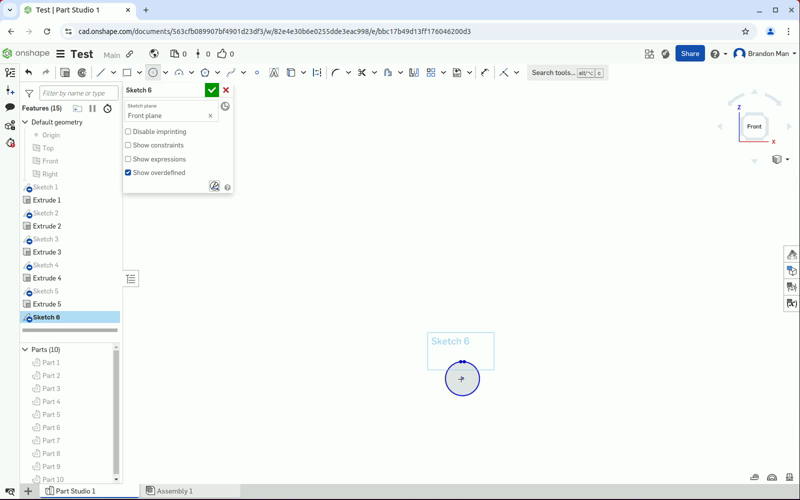
scroll(6)
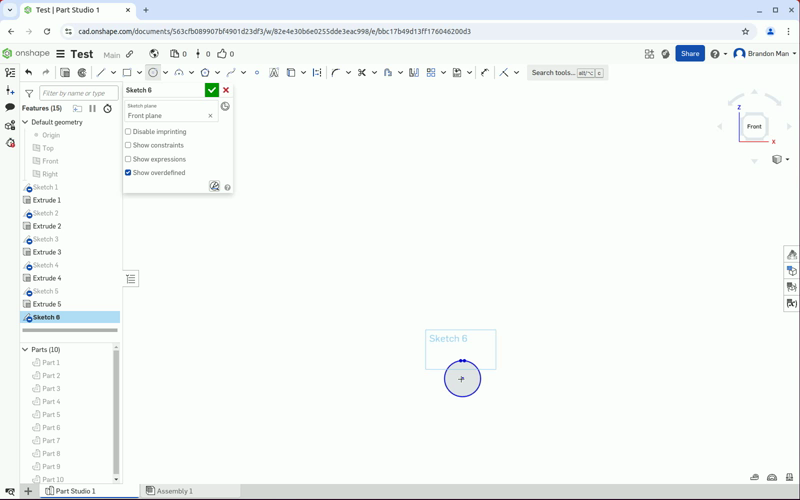
scroll(6)
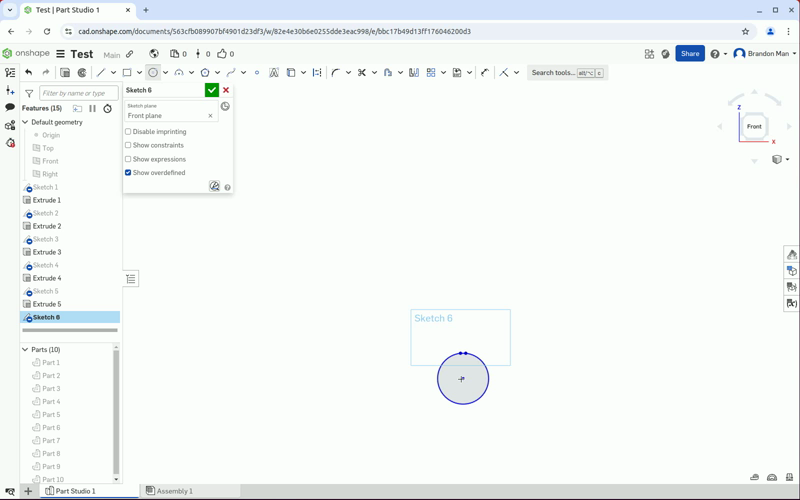
scroll(6)
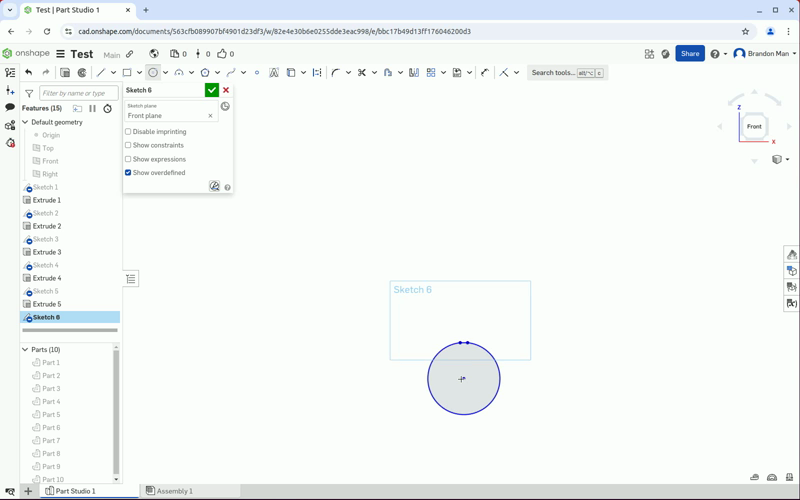
scroll(6)
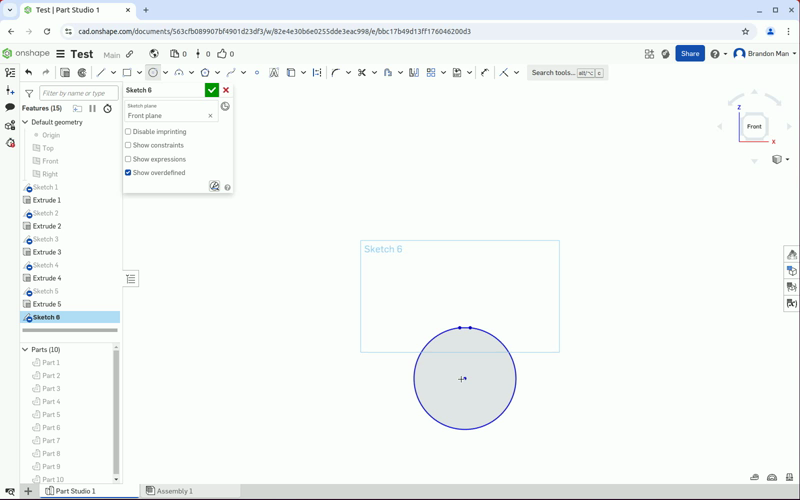
scroll(6)
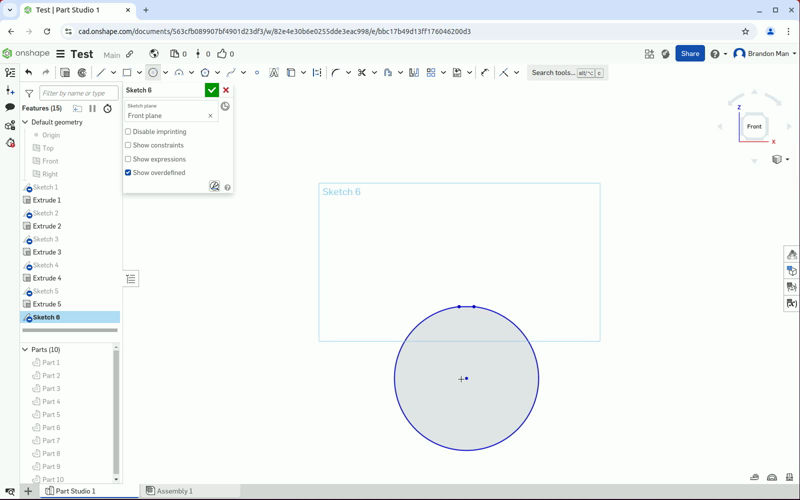
scroll(6)
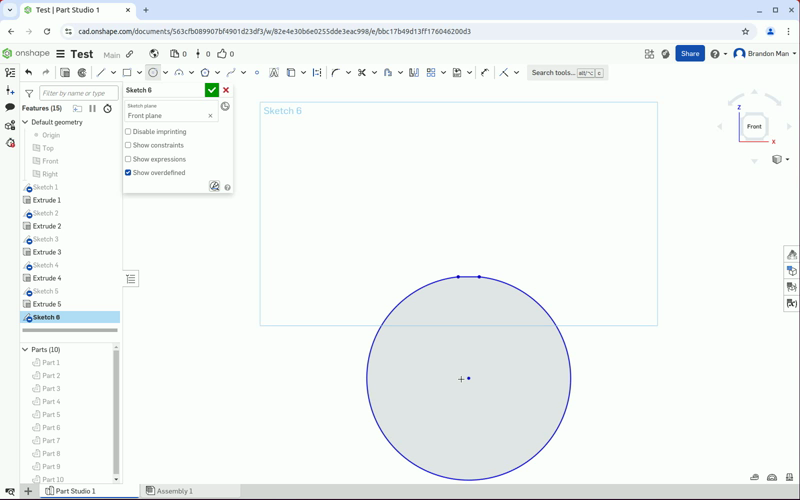
scroll(6)
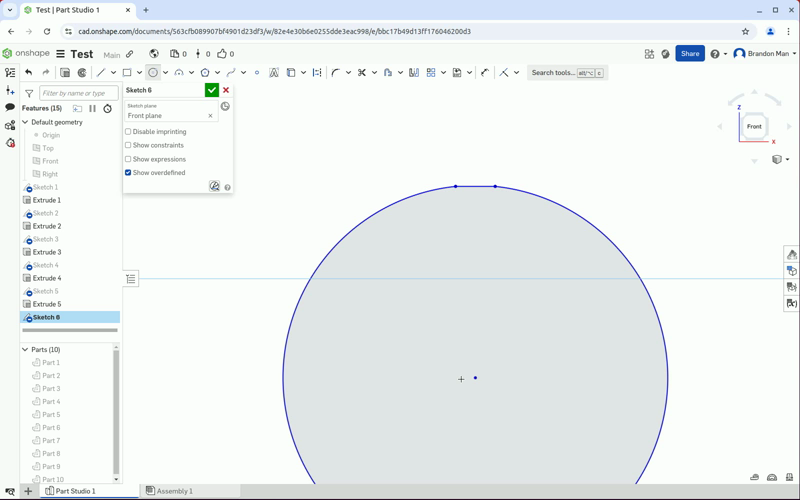
click(461, 378)
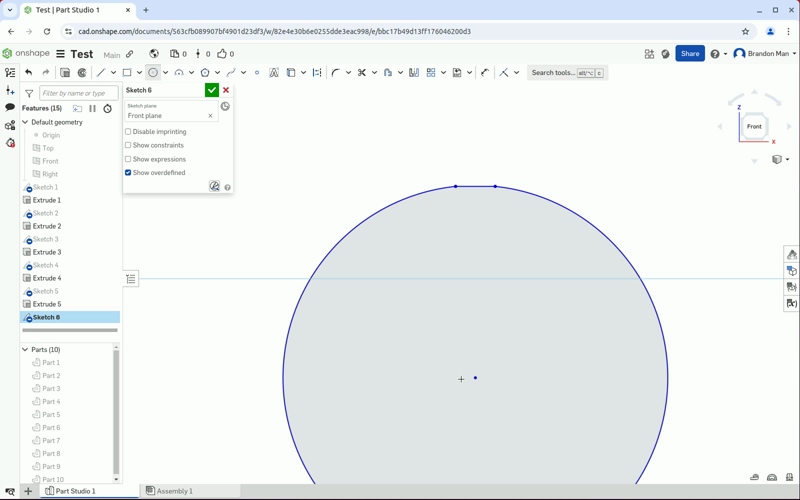
scroll(-6)
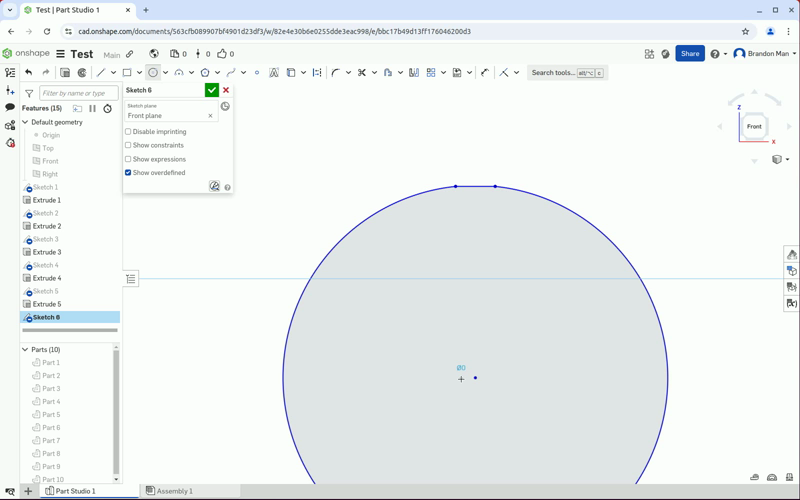
scroll(-6)
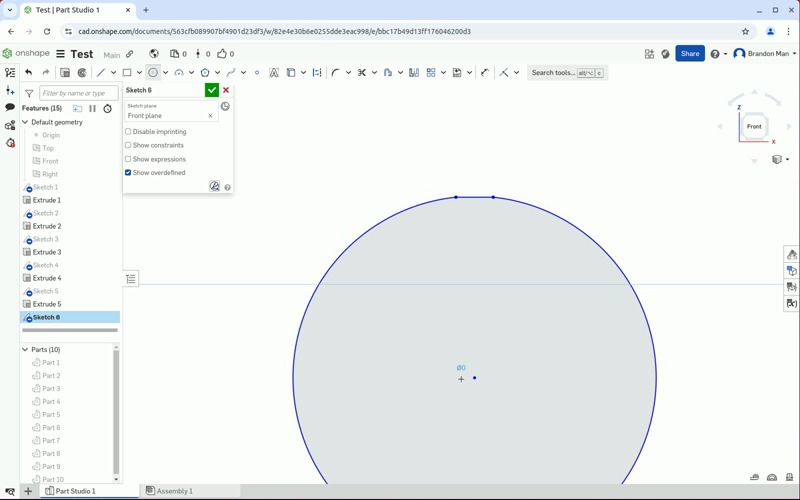
scroll(-6)
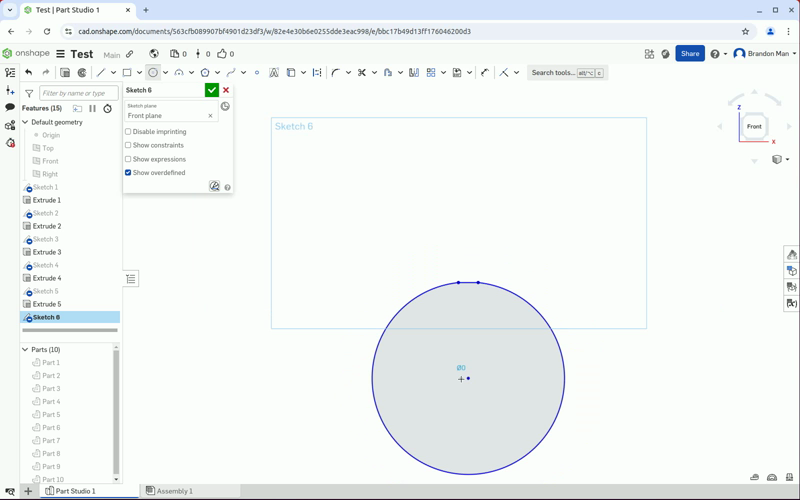
scroll(-6)
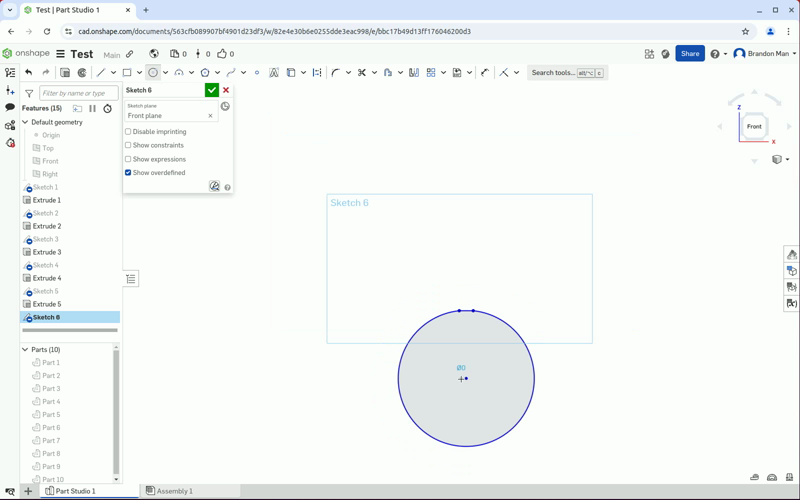
scroll(-6)
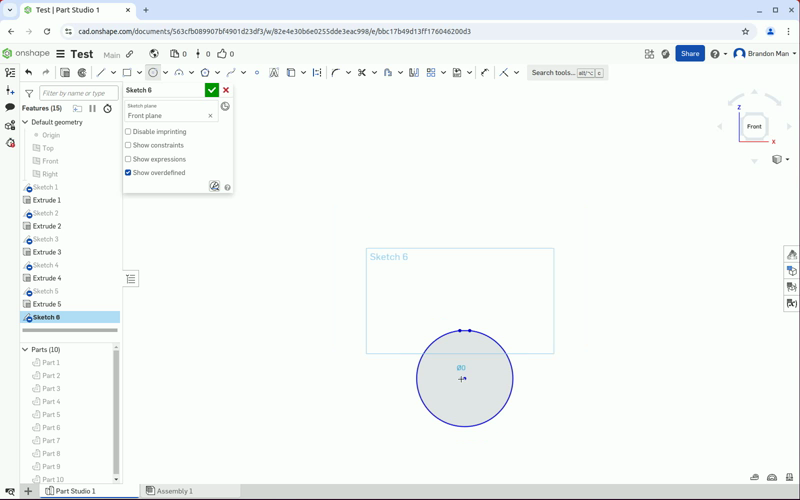
scroll(-6)
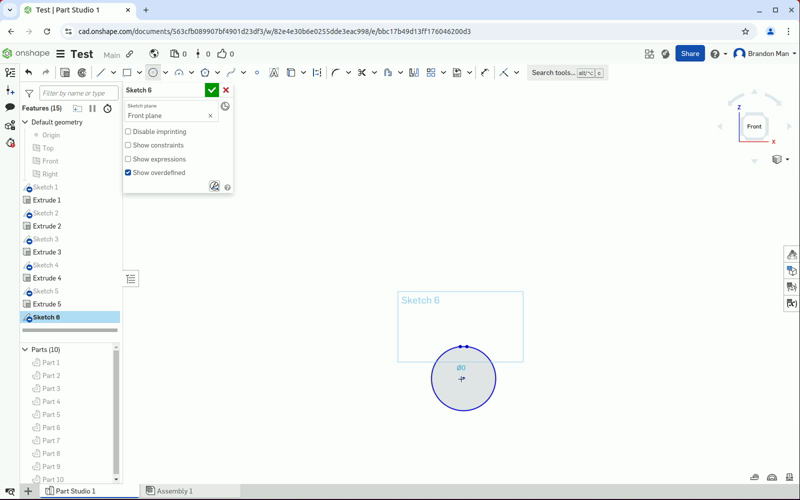
scroll(-6)
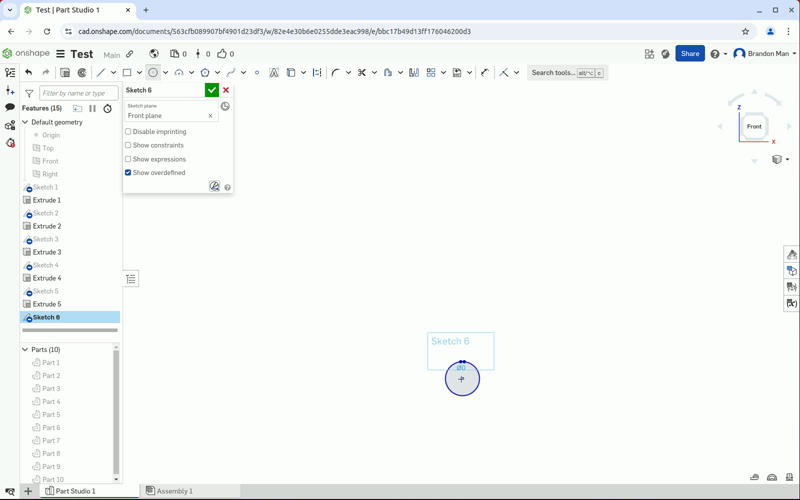
key_up(shift)
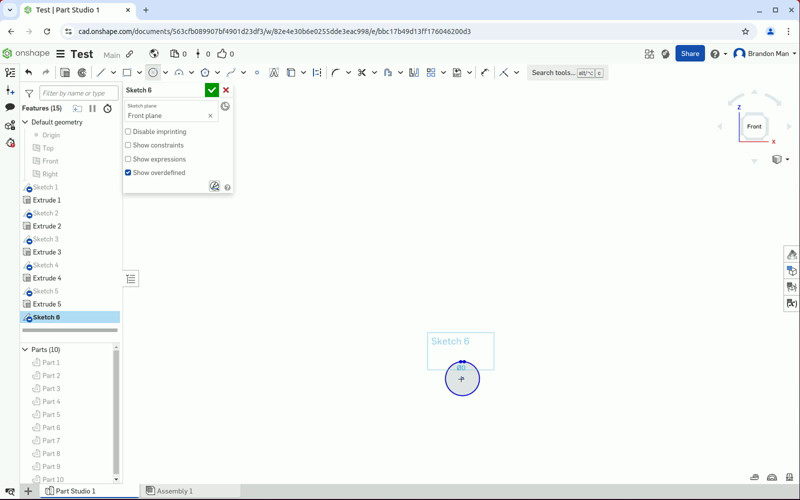
mouse_move(467, 378)
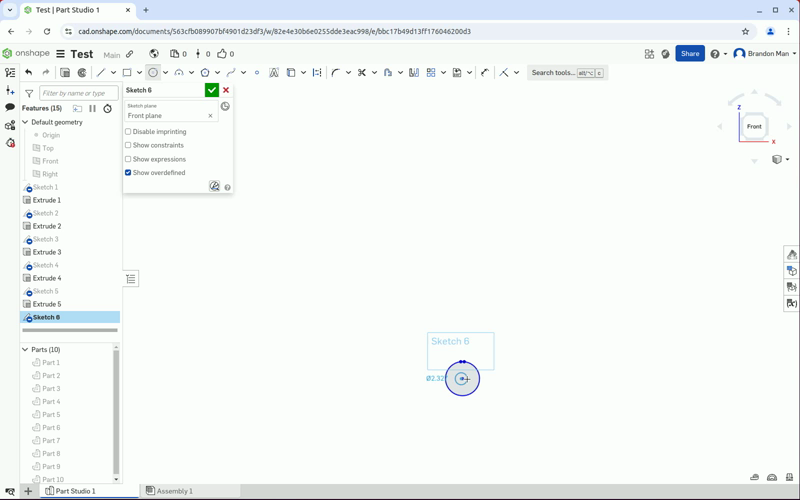
click(467, 378)
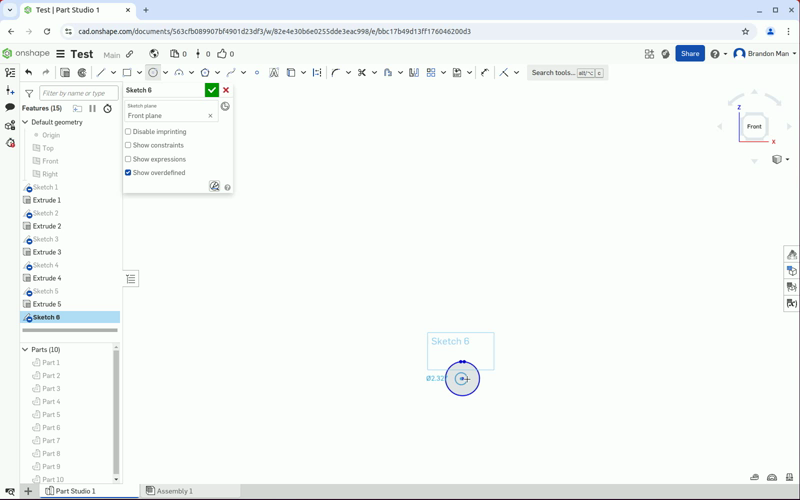
key(esc)
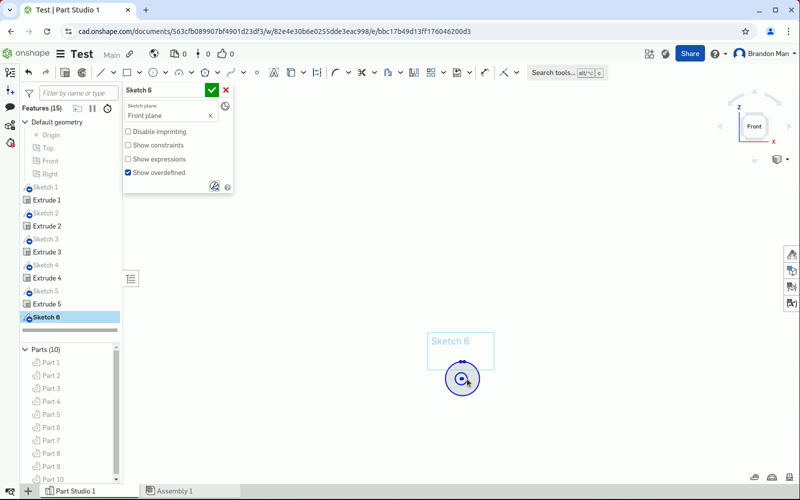
mouse_move(454, 367)
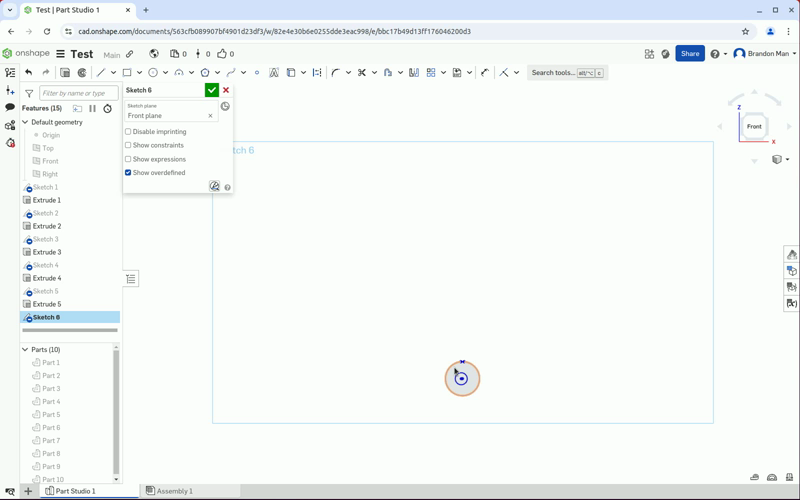
scroll(6)
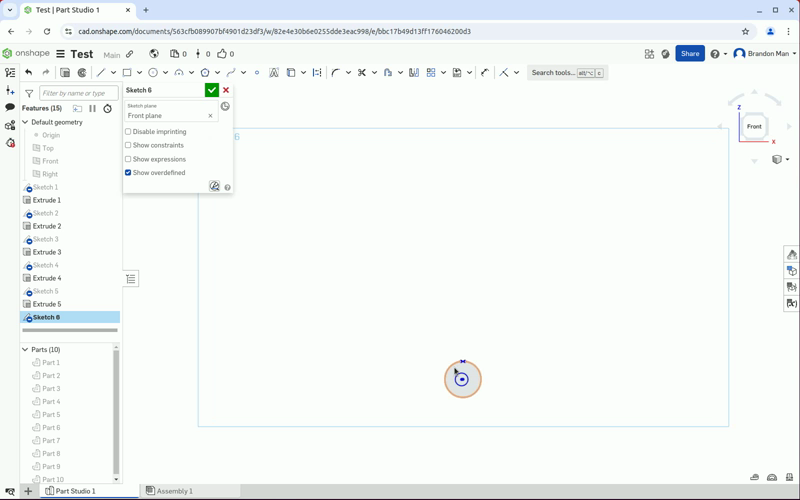
scroll(6)
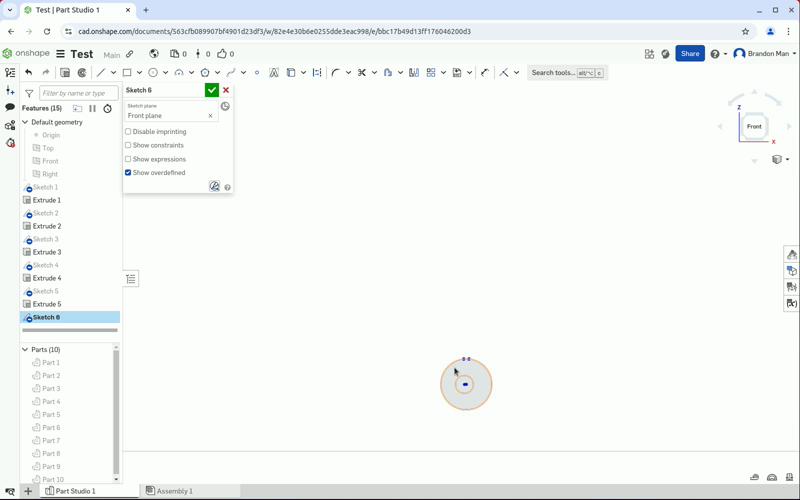
scroll(6)
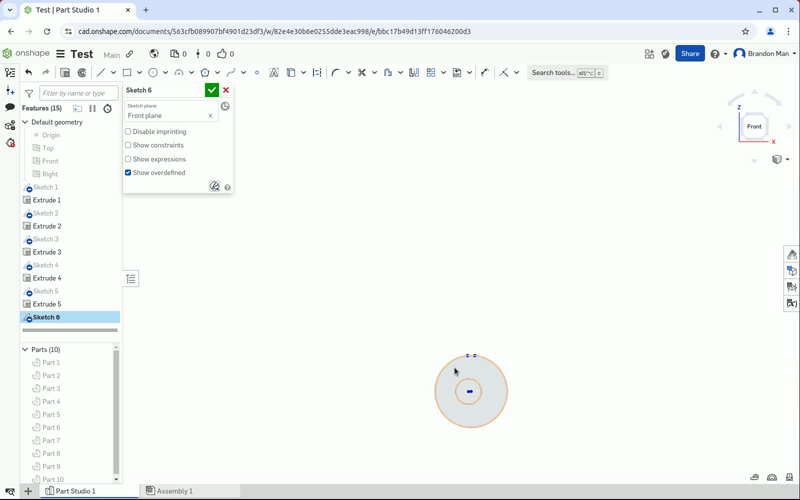
scroll(6)
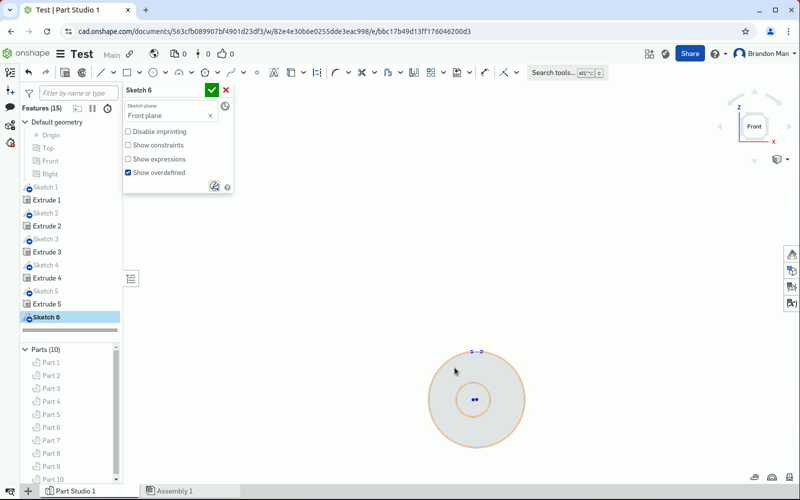
scroll(6)
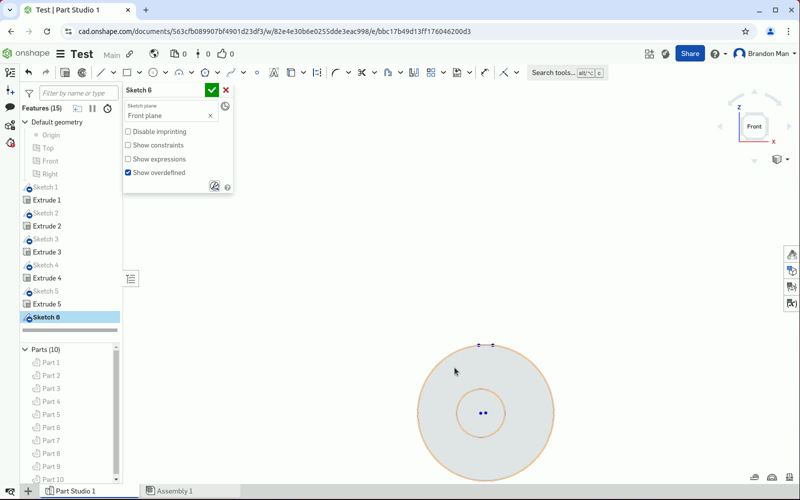
scroll(6)
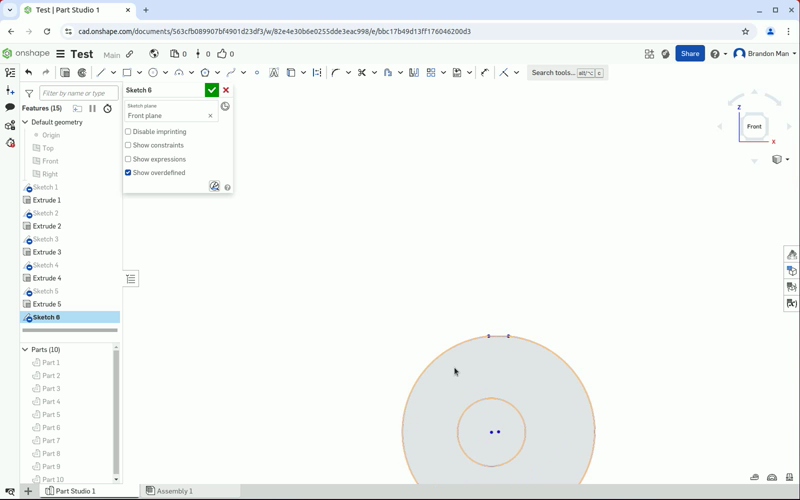
scroll(6)
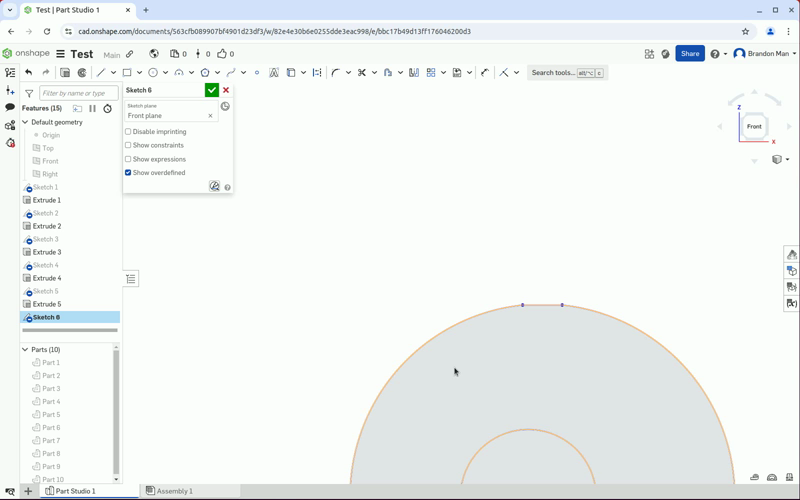
click(454, 367)
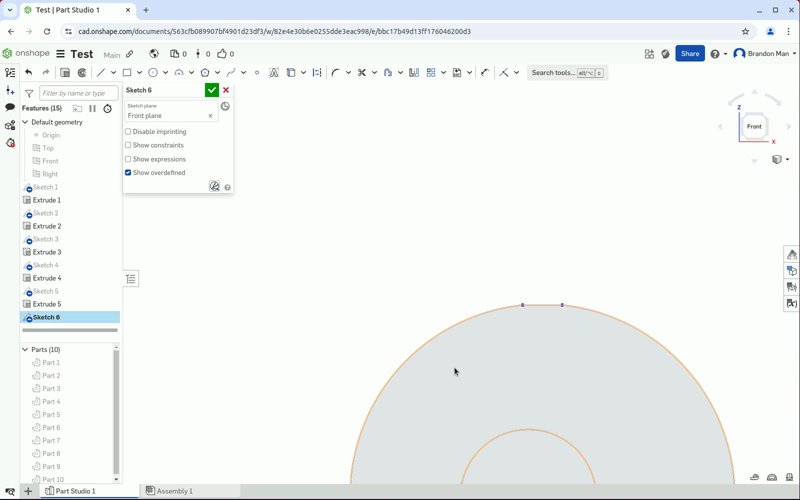
scroll(-6)
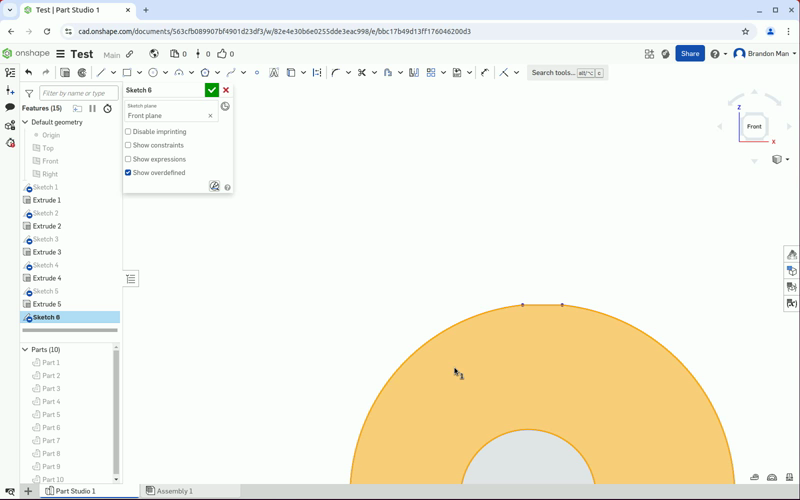
scroll(-6)
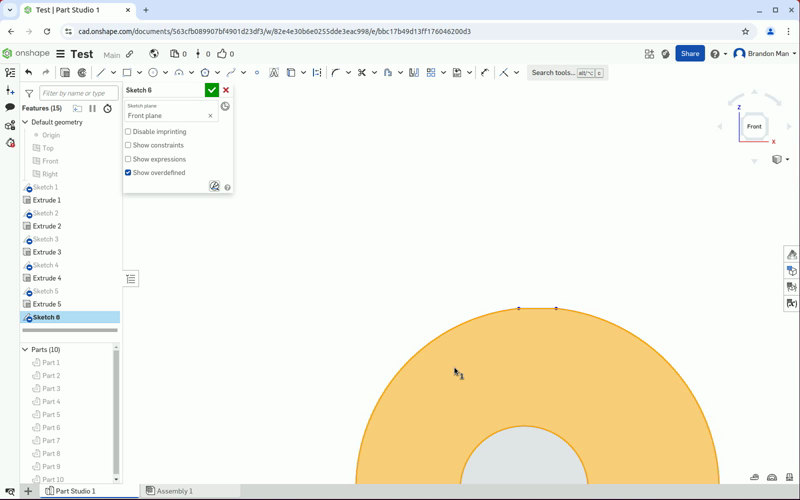
scroll(-6)
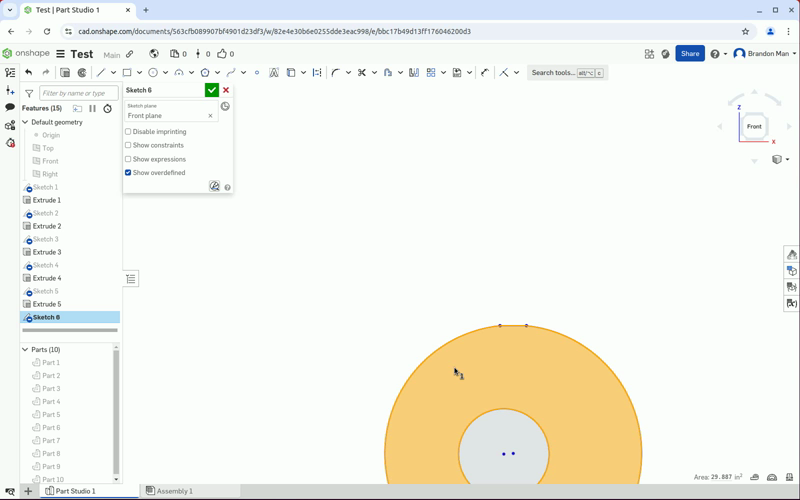
scroll(-6)
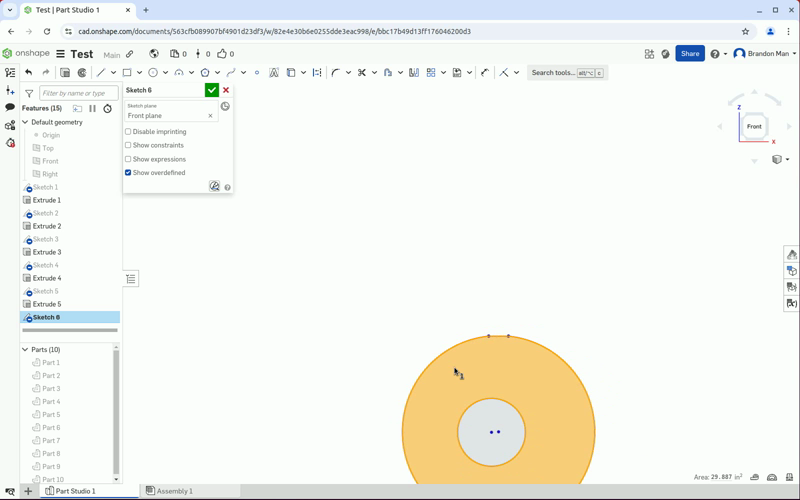
scroll(-6)
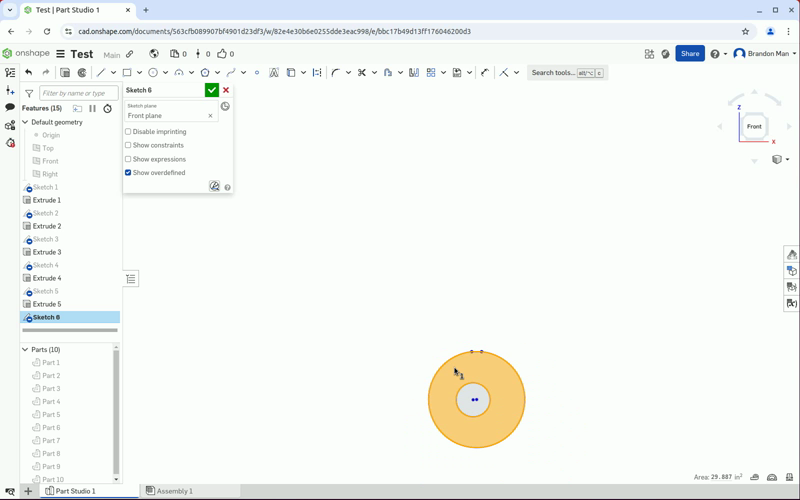
scroll(-6)
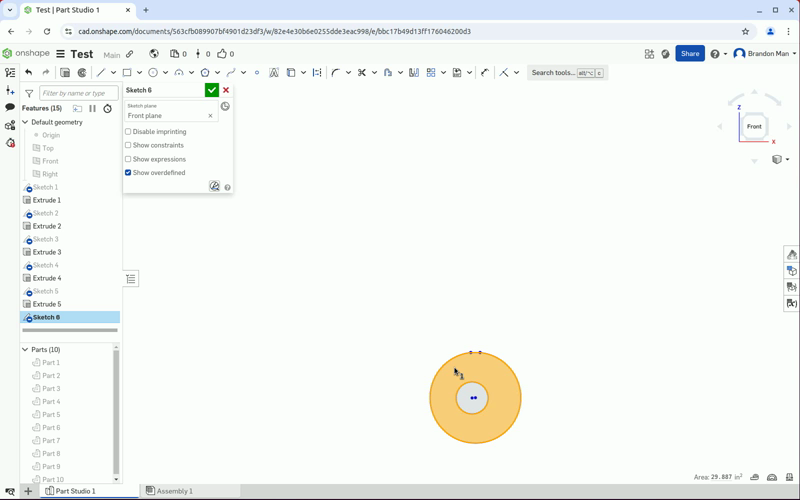
scroll(-6)
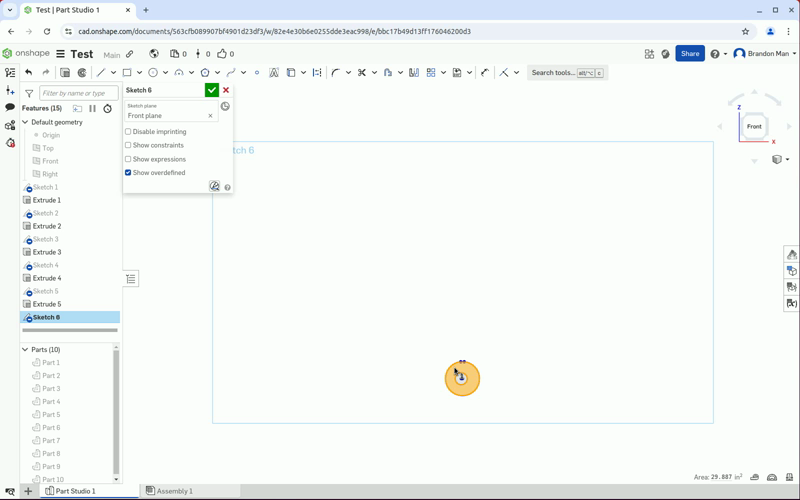
mouse_move(69, 352)
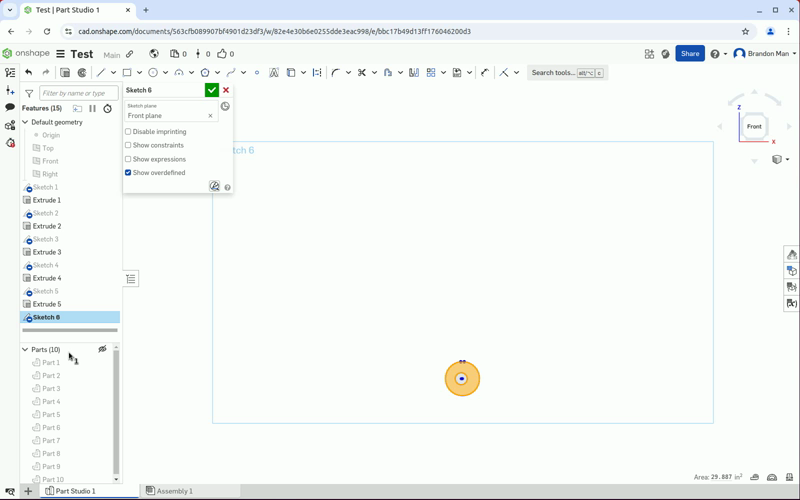
key(shift+y)
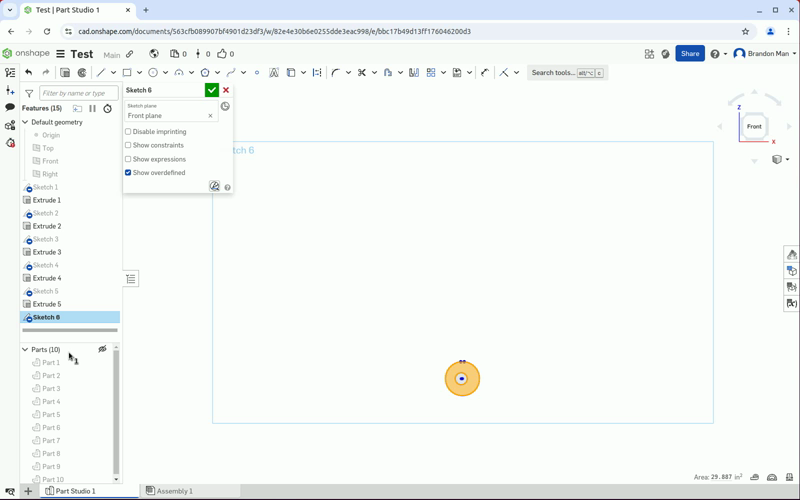
key(shift+e)
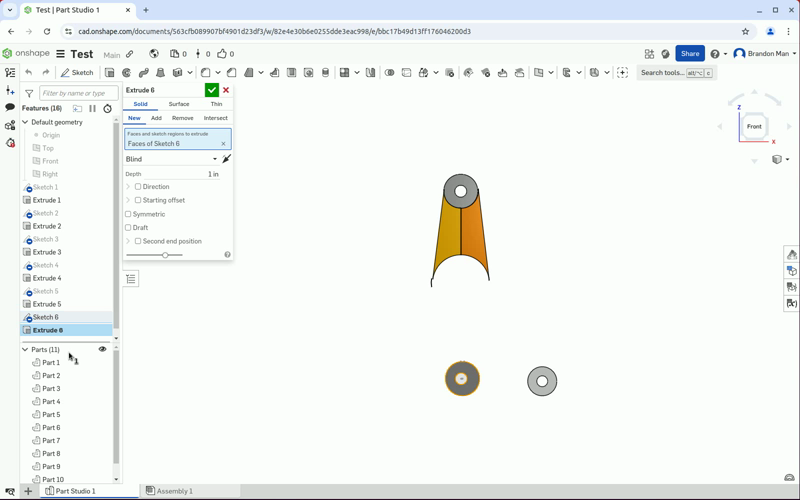
mouse_move(143, 106)
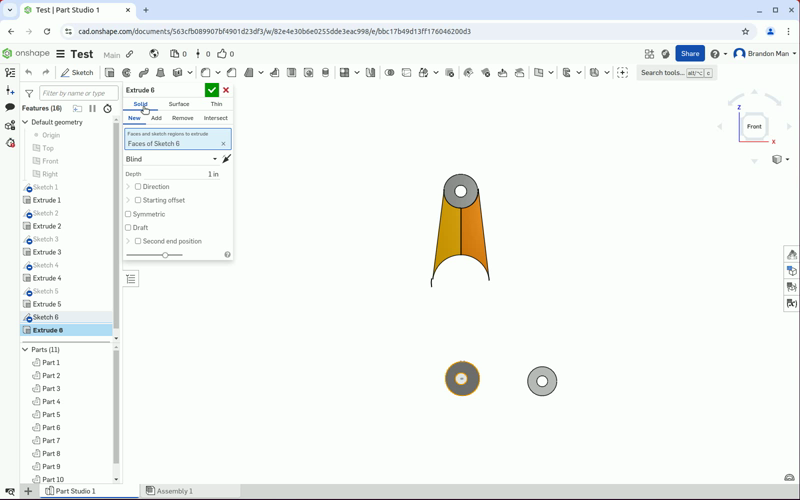
click(143, 106)
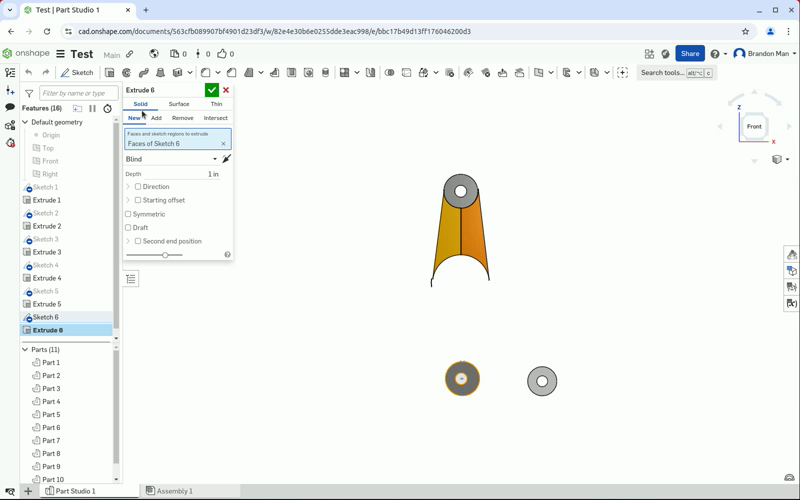
mouse_move(137, 120)
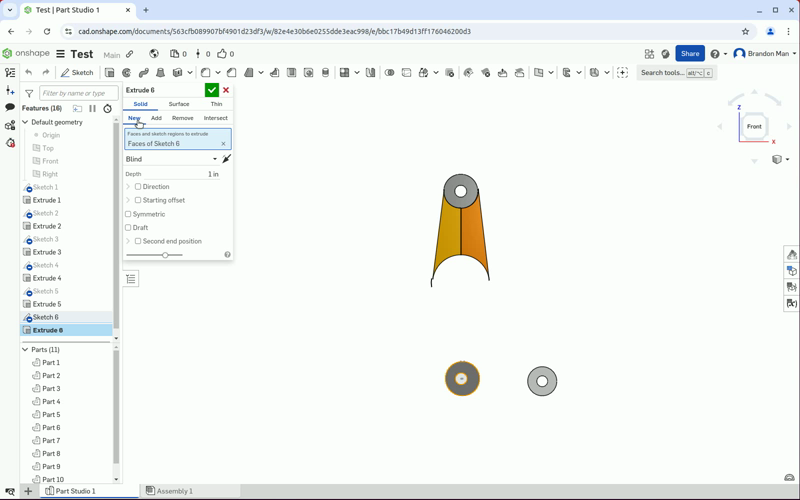
click(137, 120)
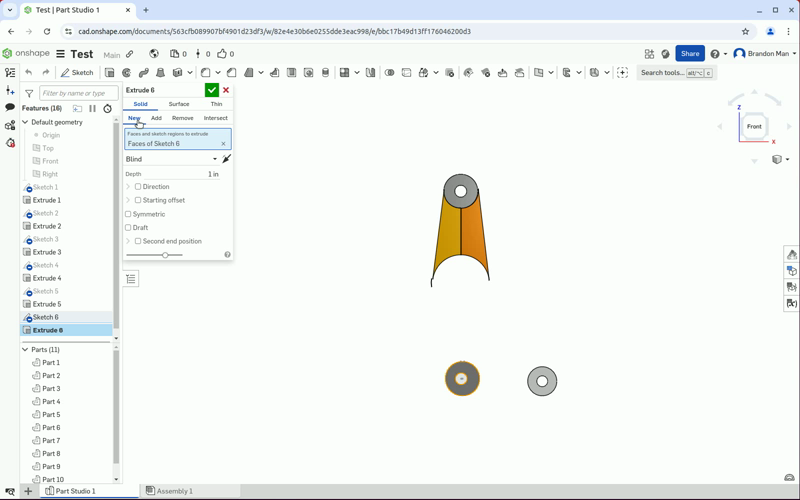
key(tab, 4)
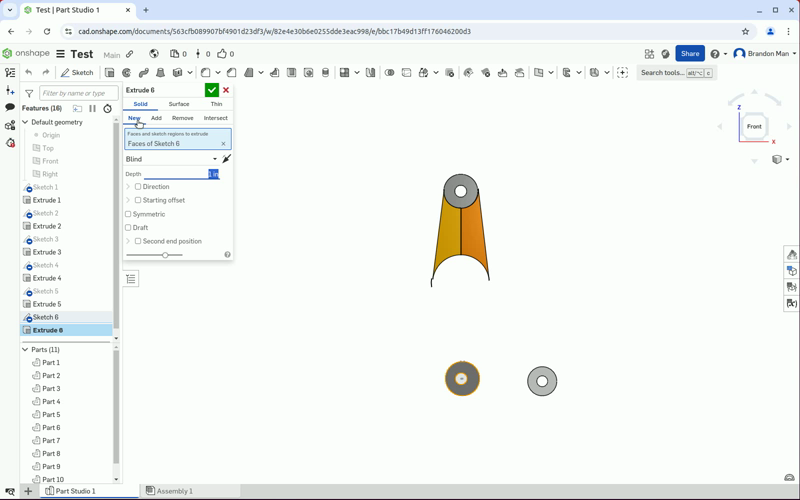
text(2.407)
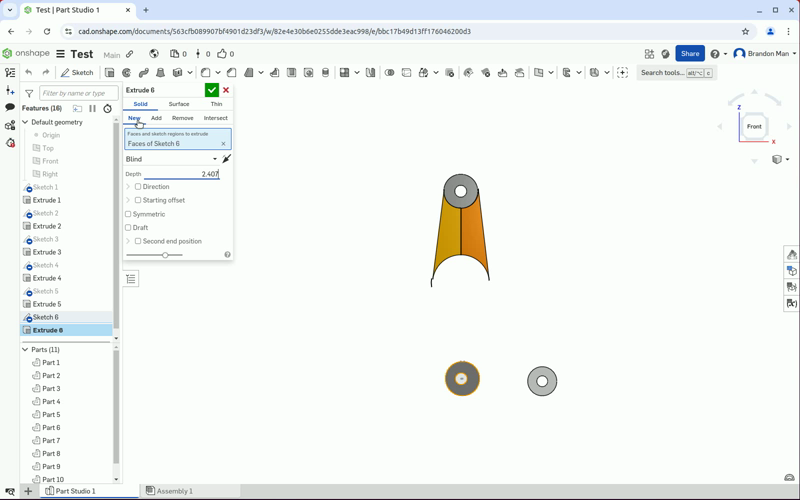
key(enter)
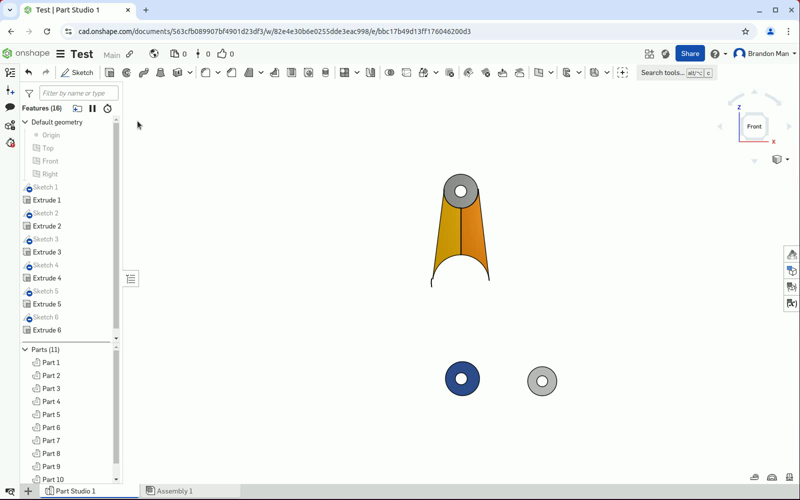
key(shift+h)
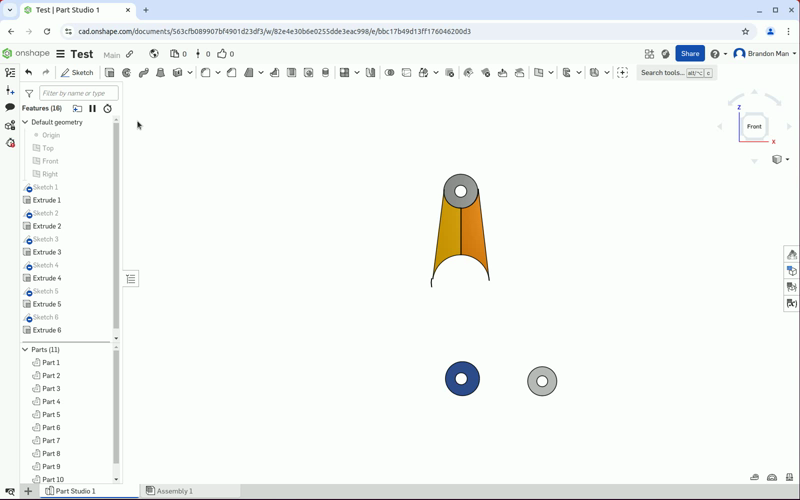
key(shift+h)
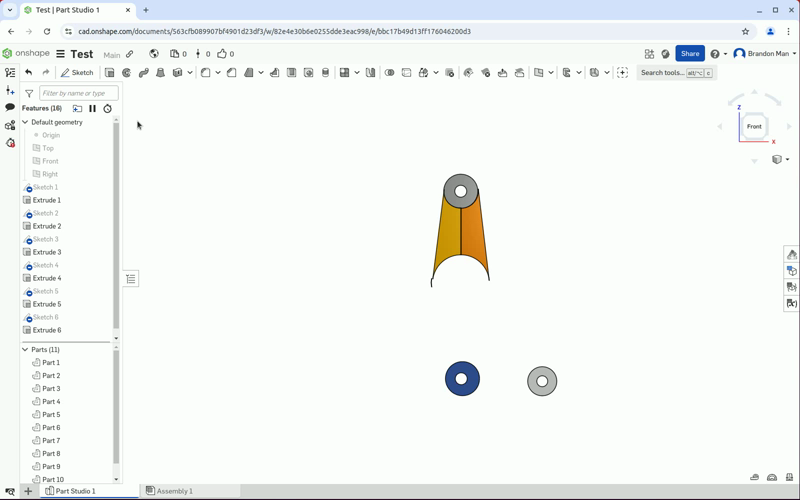
mouse_move(69, 189)
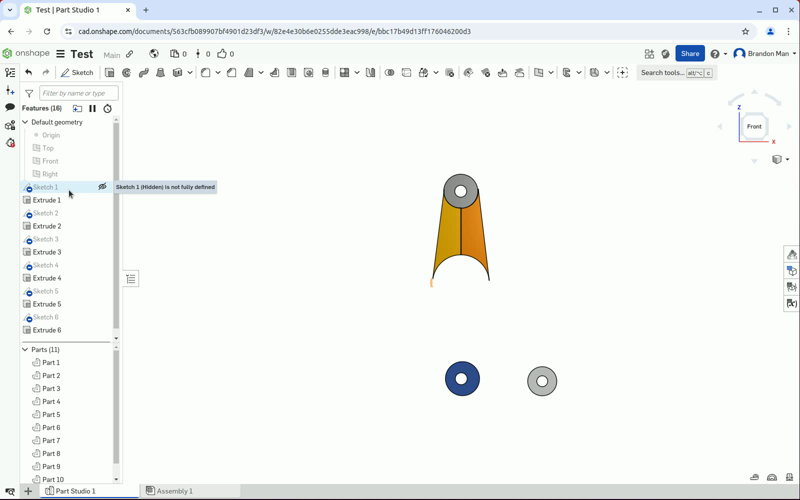
click(69, 189)
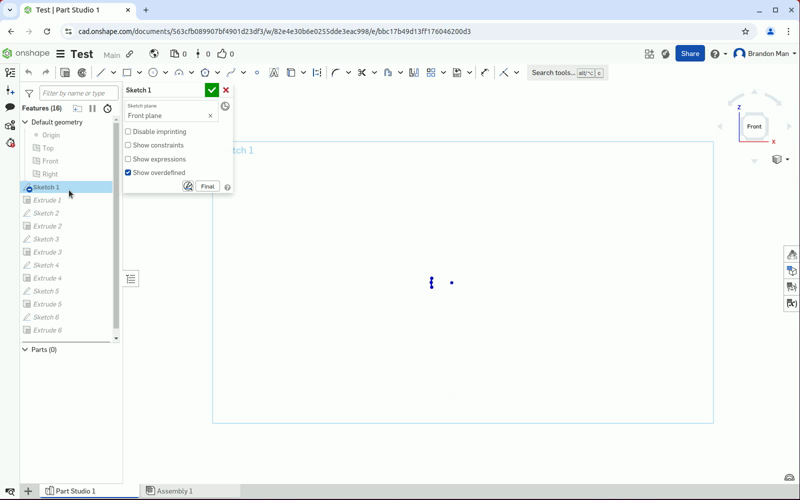
mouse_move(229, 92)
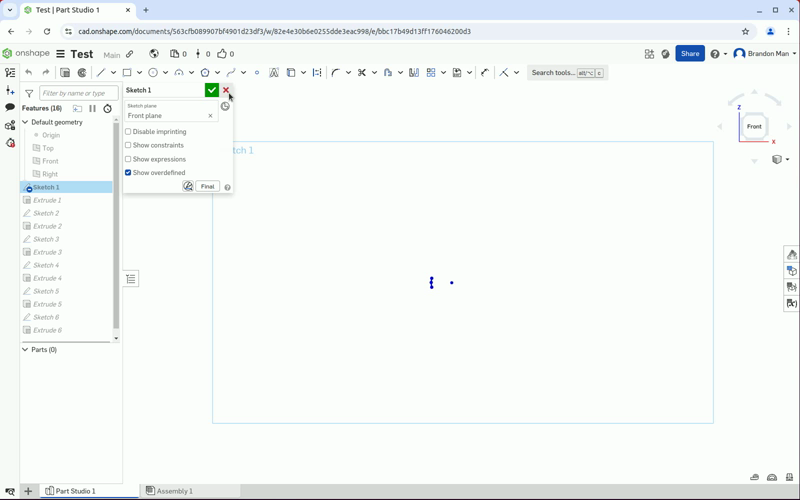
click(229, 92)
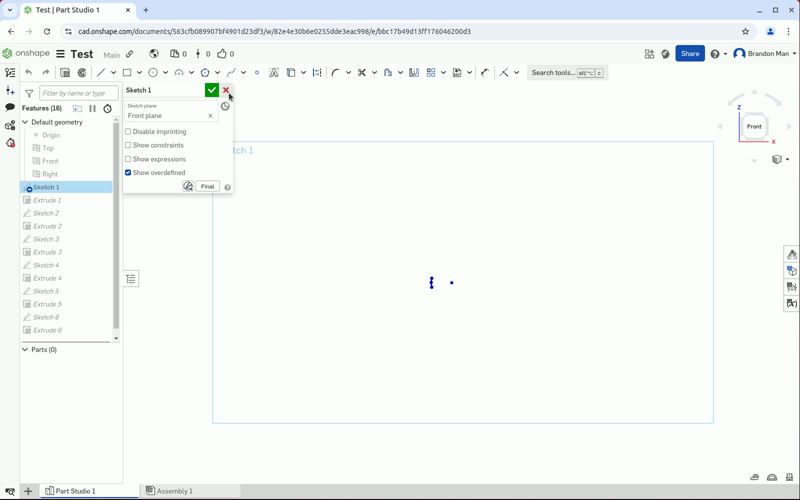
key(shift+s)
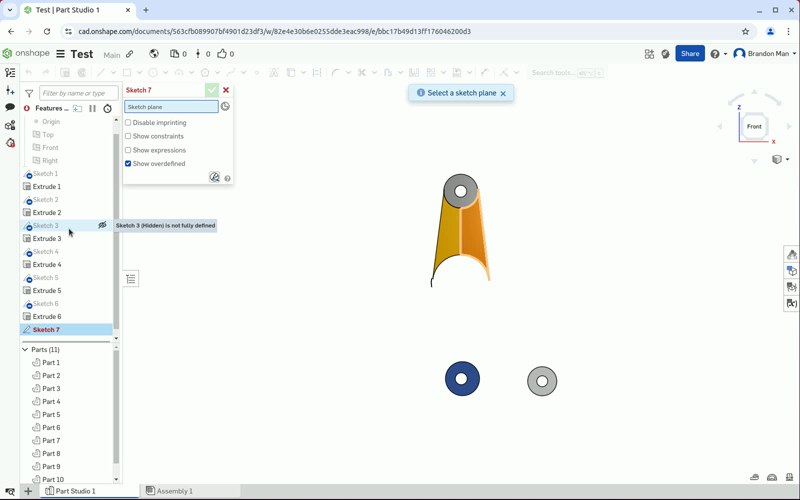
scroll(3)
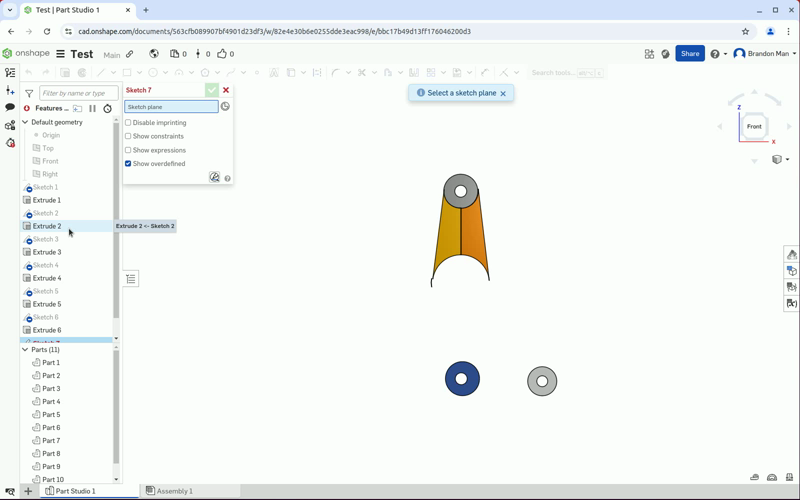
mouse_move(69, 163)
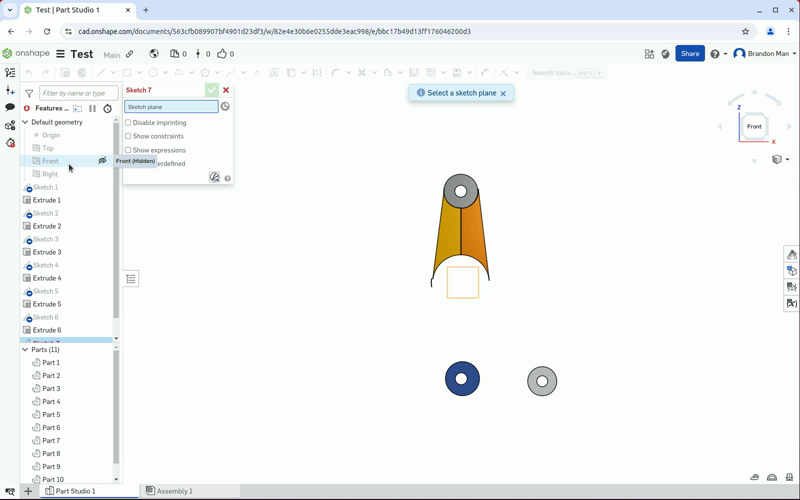
click(69, 163)
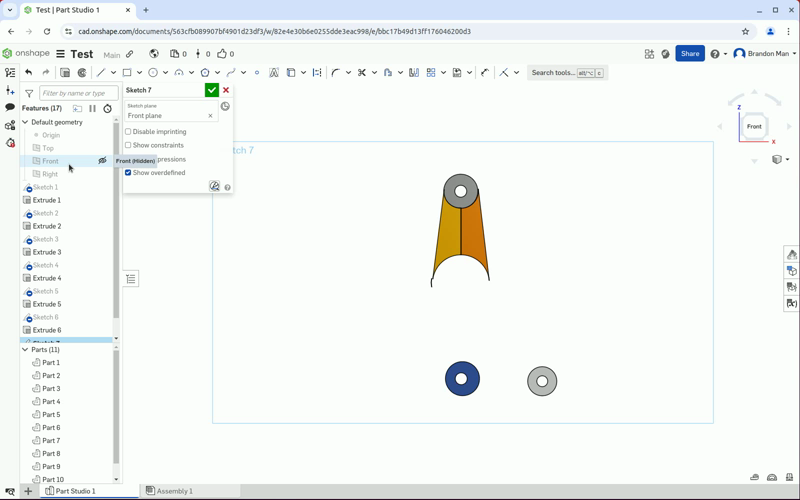
mouse_move(69, 352)
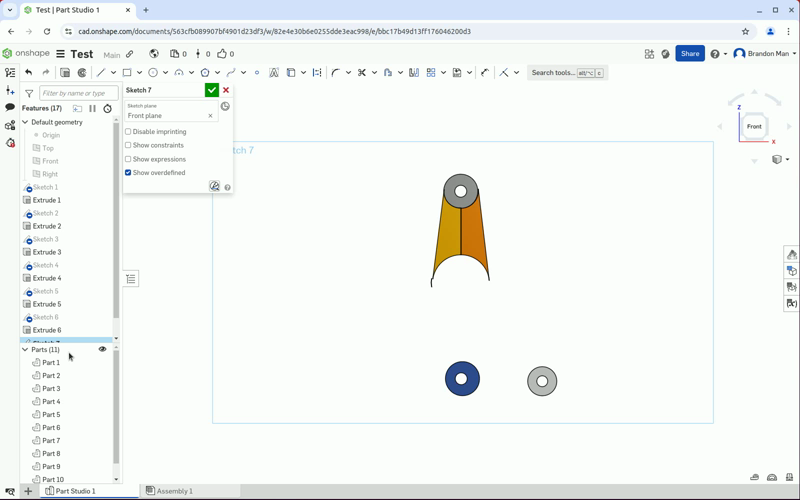
key(y)
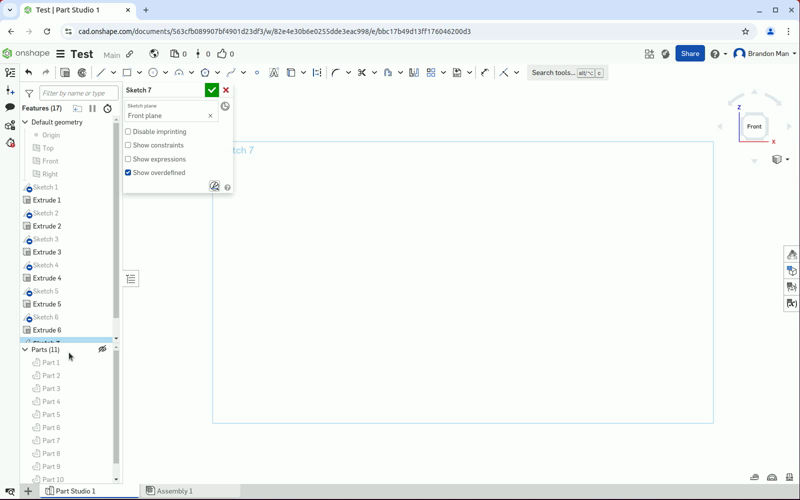
key(l)
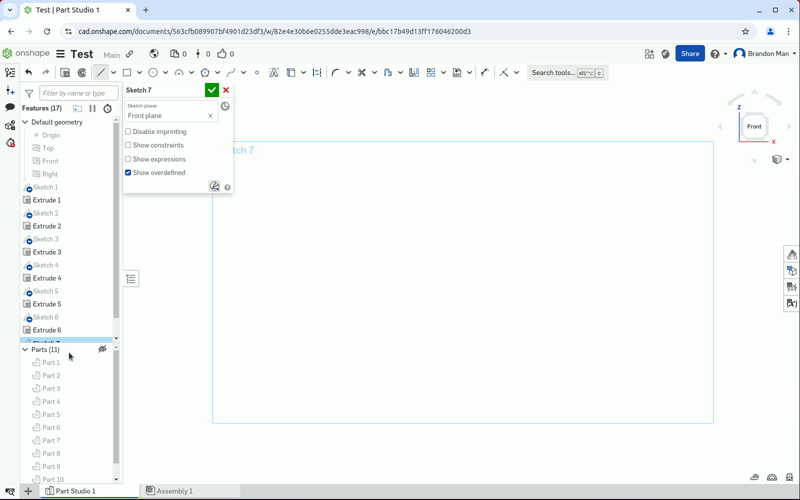
key_down(shift)
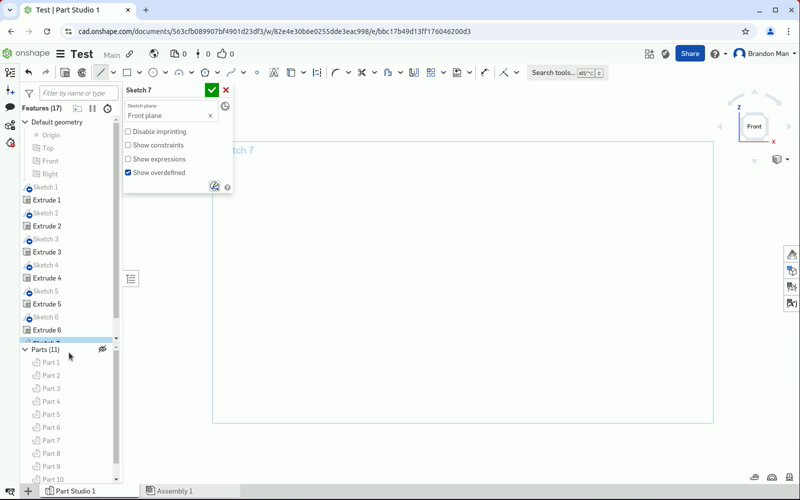
mouse_move(432, 286)
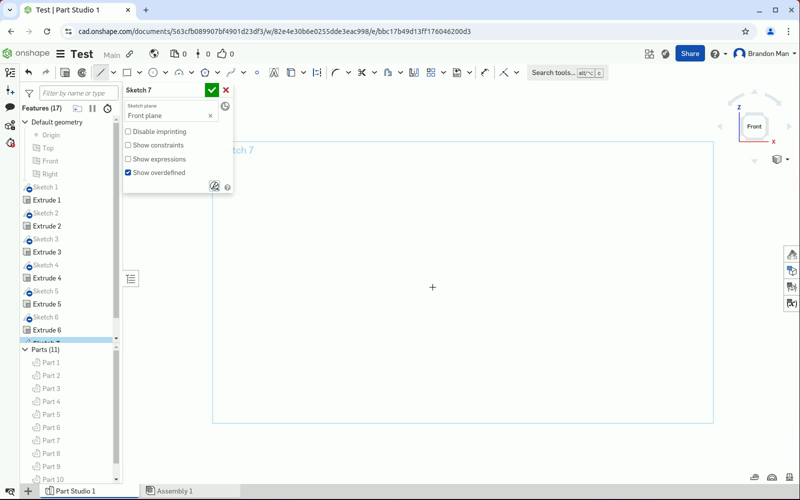
click(432, 286)
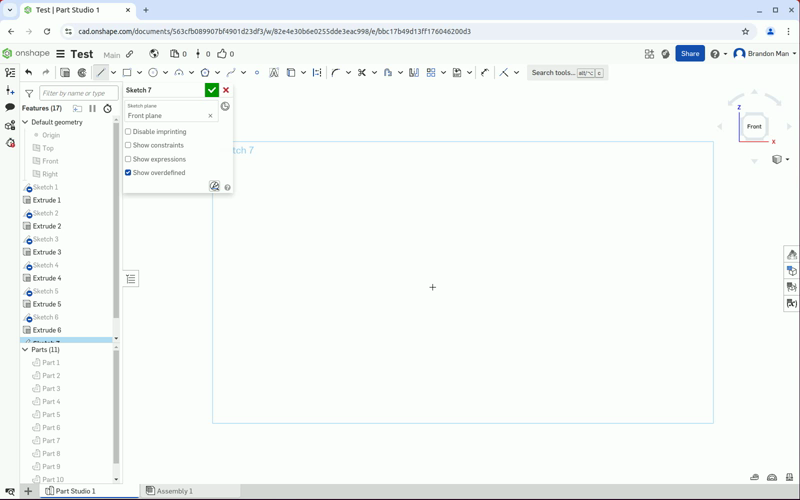
key_up(shift)
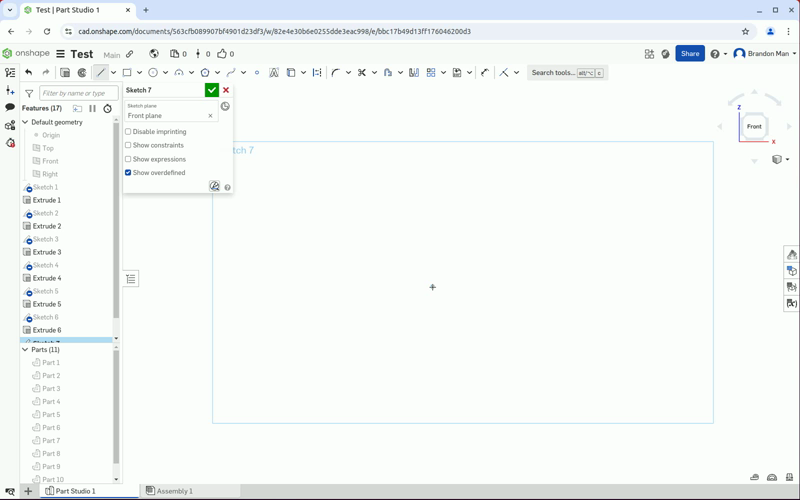
key_down(shift)
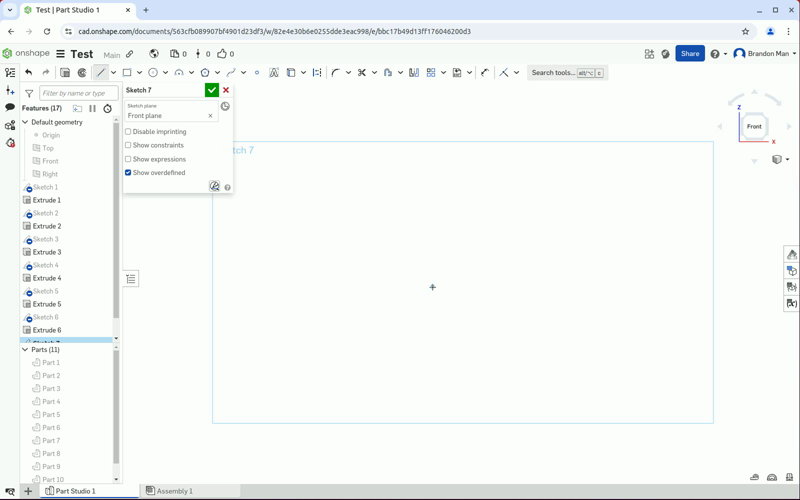
mouse_move(444, 379)
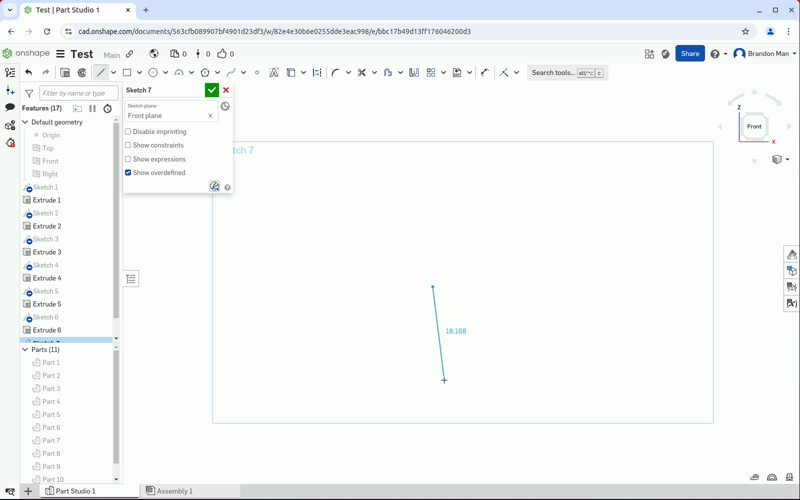
click(444, 379)
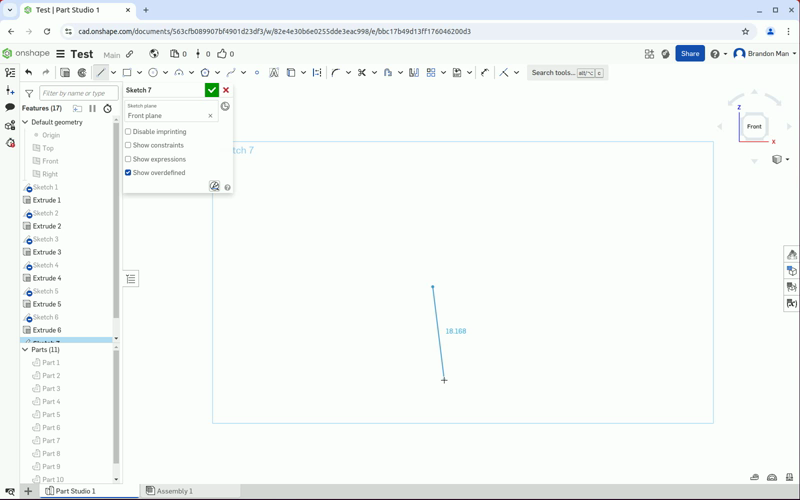
key_up(shift)
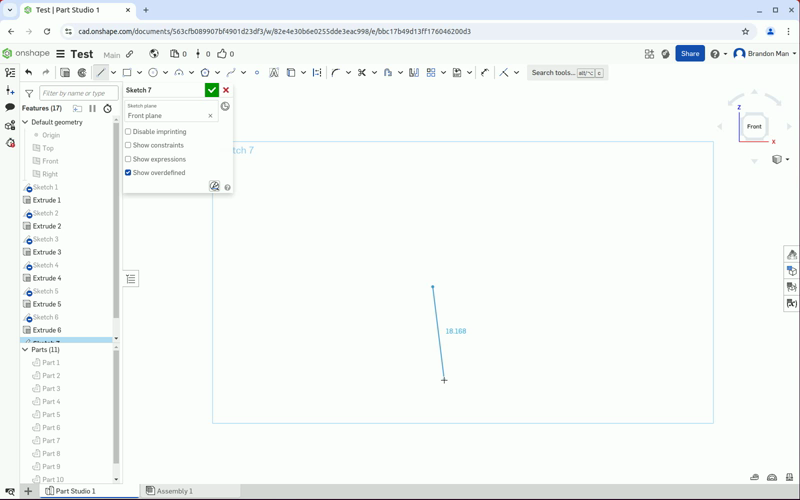
key(esc)
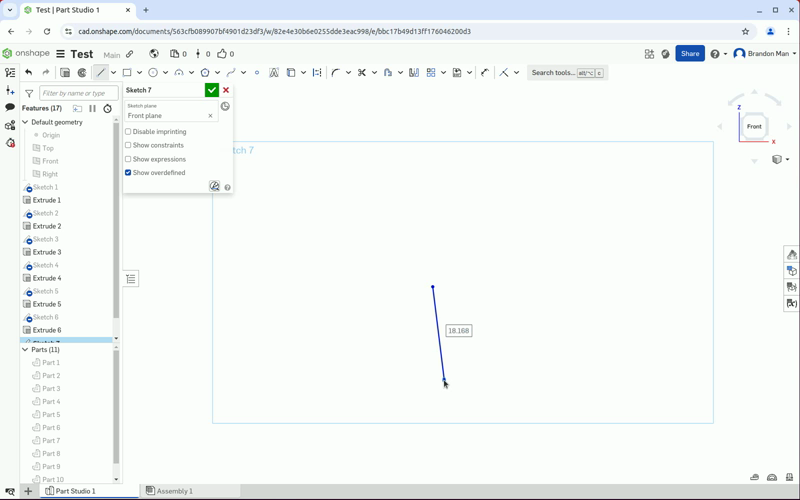
key(a)
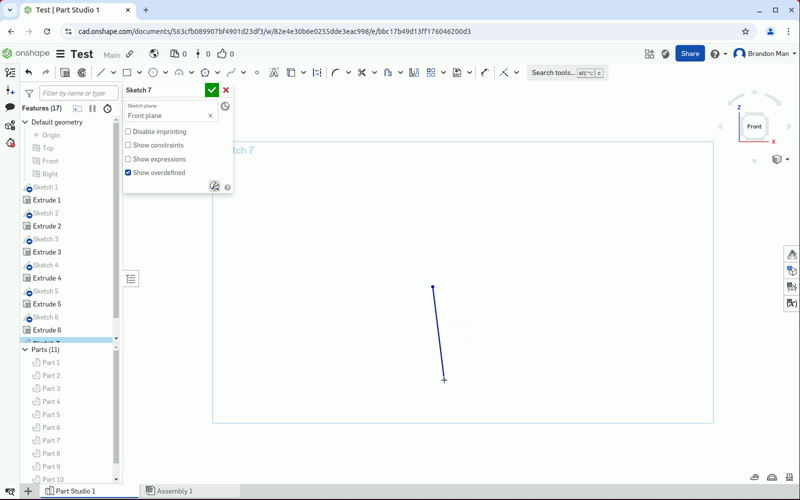
mouse_move(444, 379)
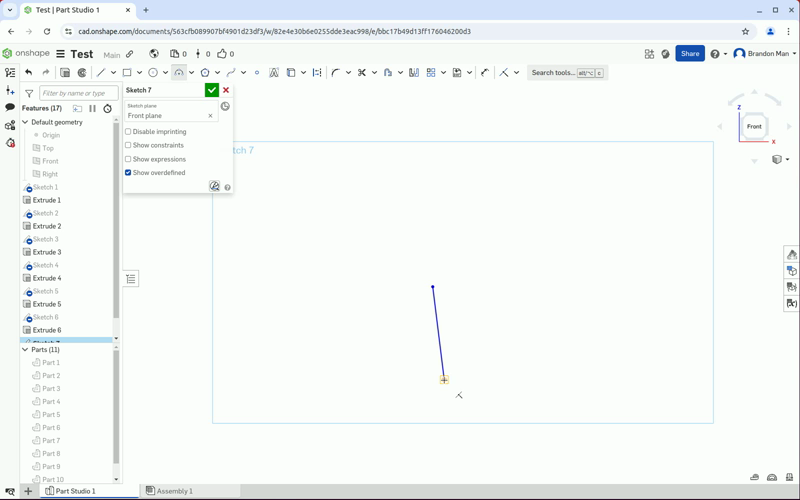
click(444, 379)
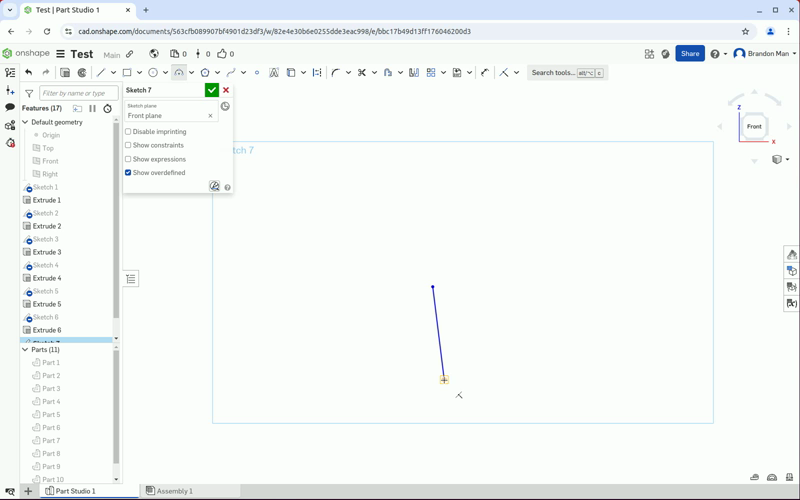
key_down(shift)
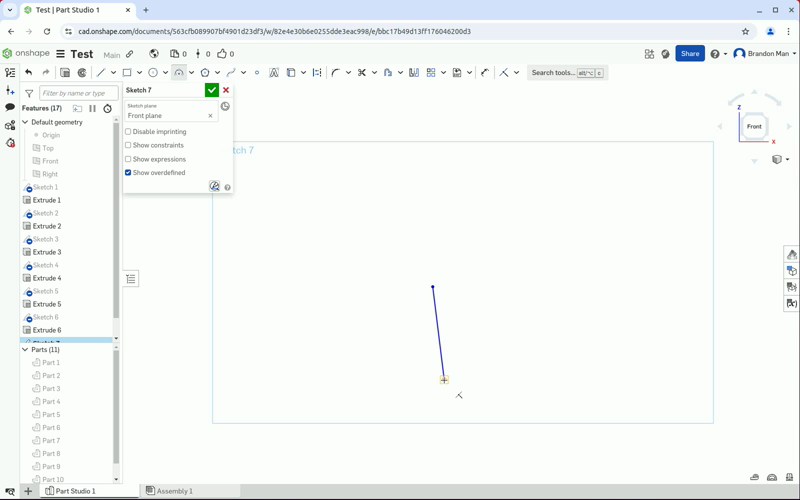
mouse_move(461, 395)
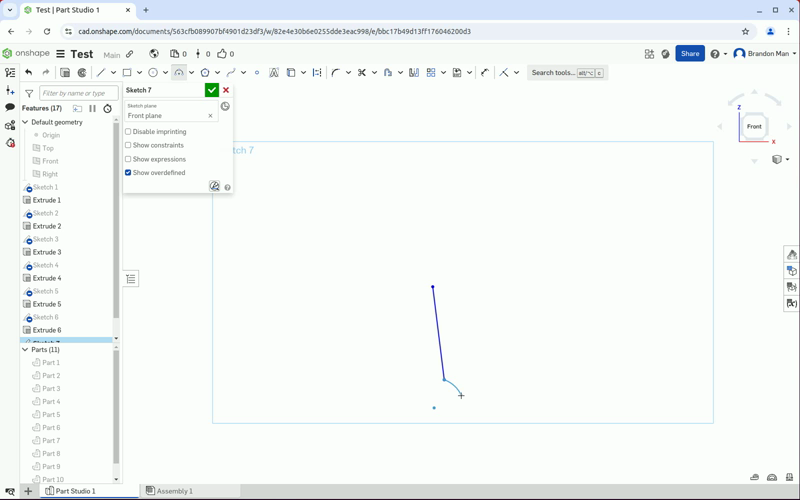
click(461, 395)
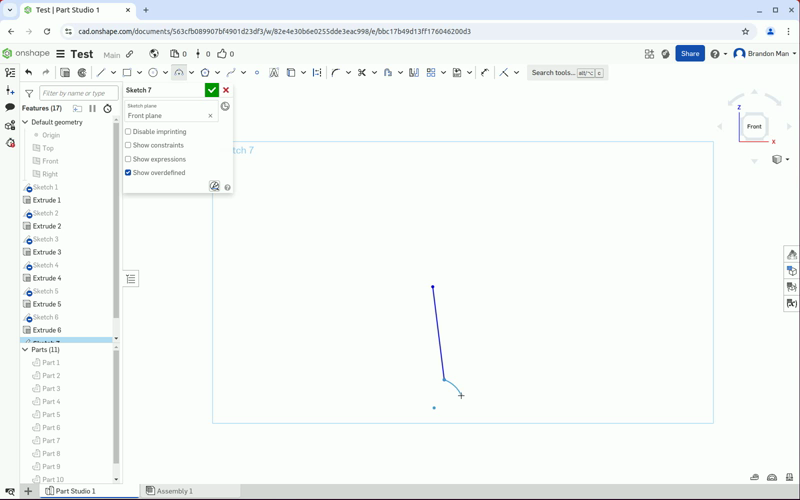
mouse_move(473, 365)
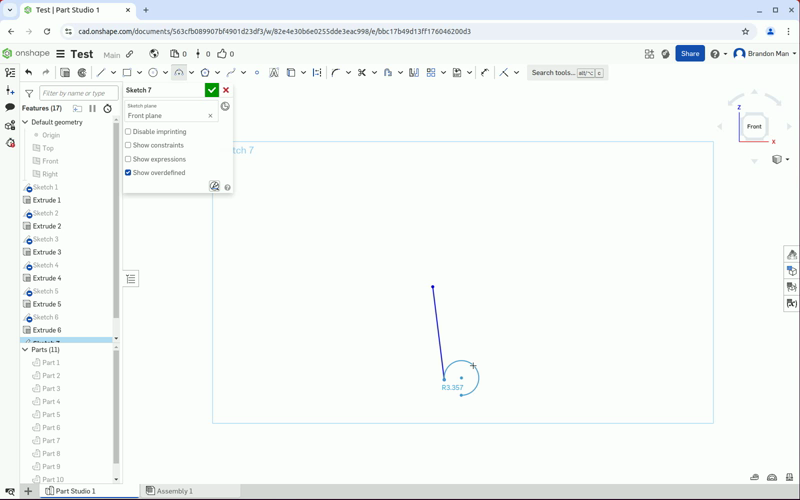
click(473, 365)
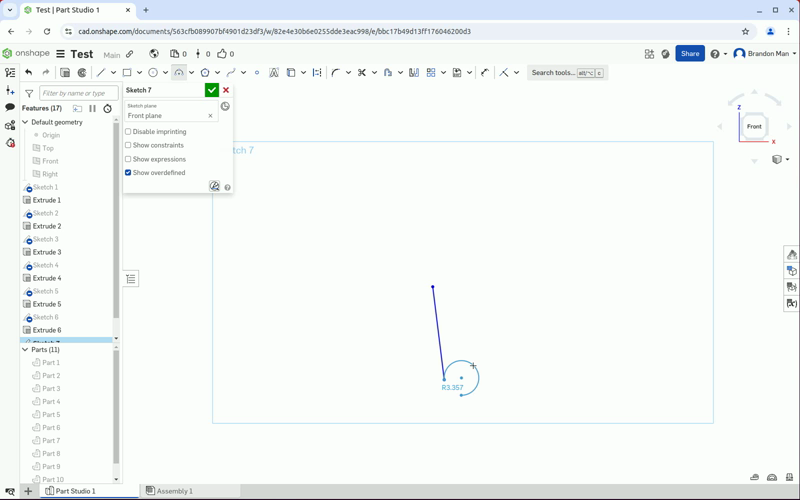
key_up(shift)
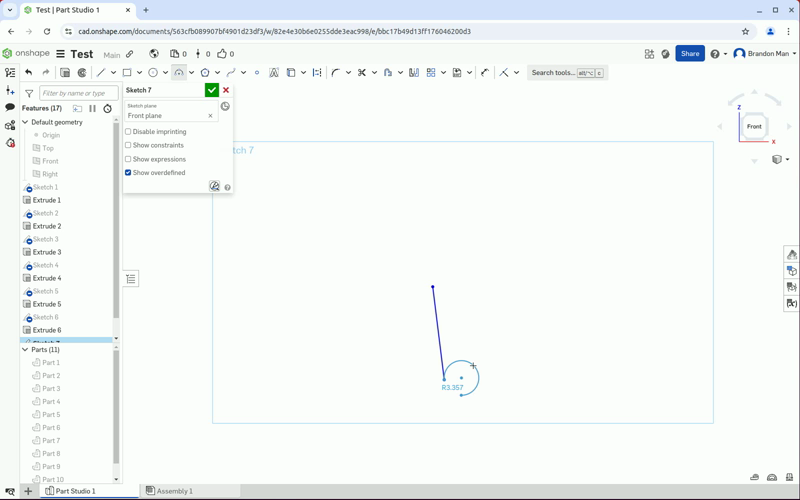
key(esc)
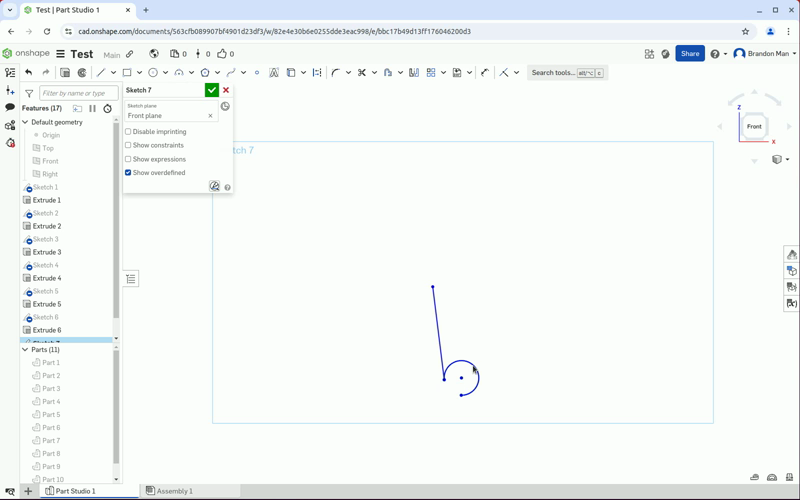
key(l)
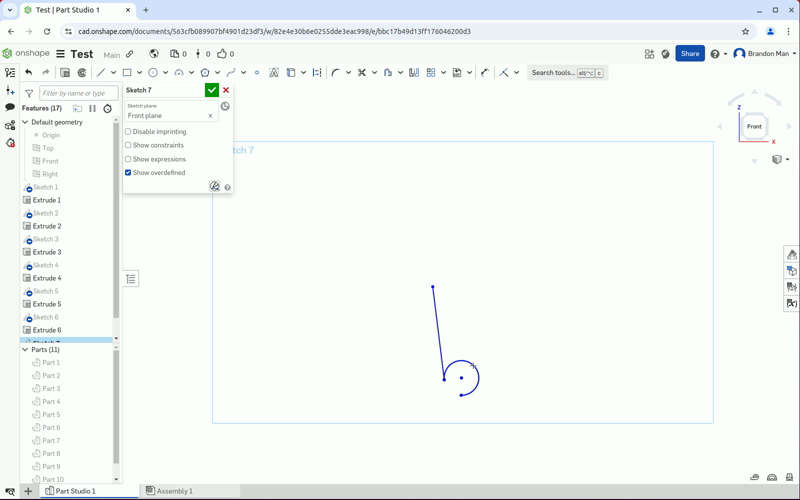
mouse_move(461, 395)
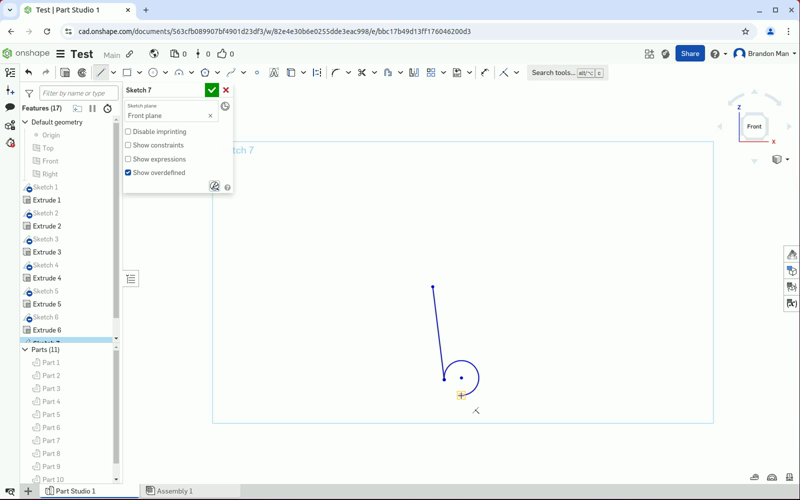
click(461, 395)
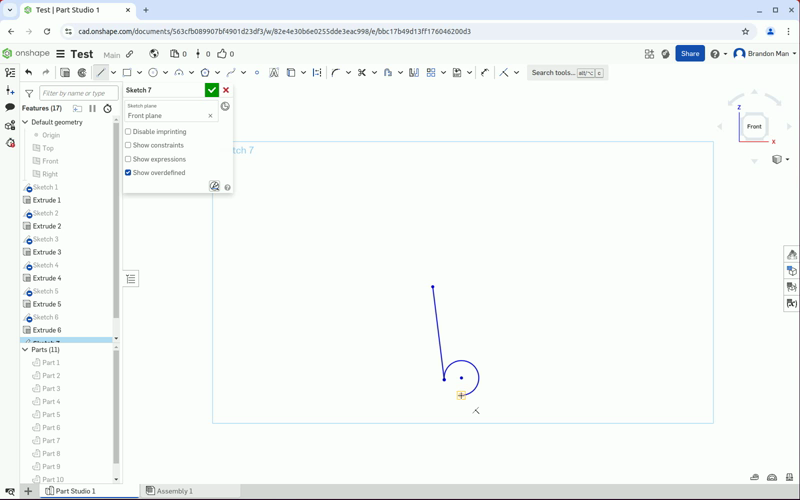
key_down(shift)
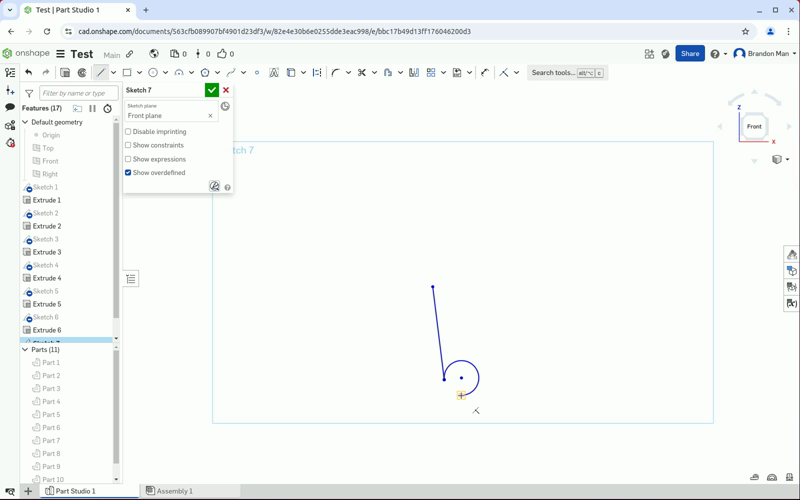
mouse_move(541, 395)
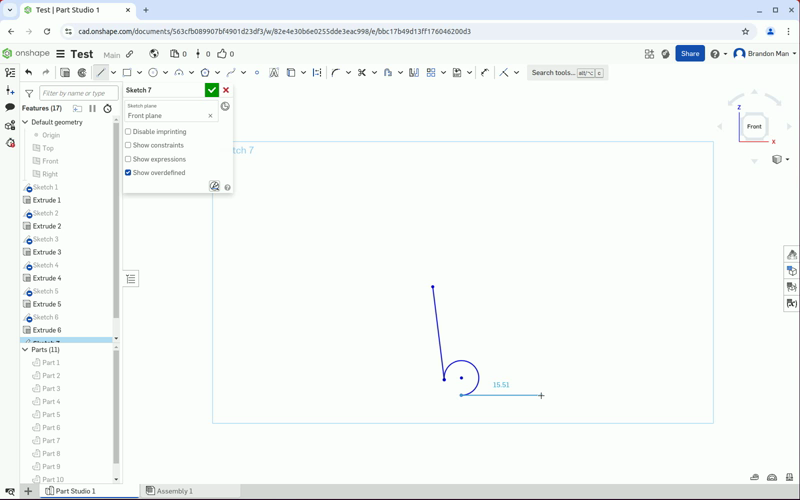
click(541, 395)
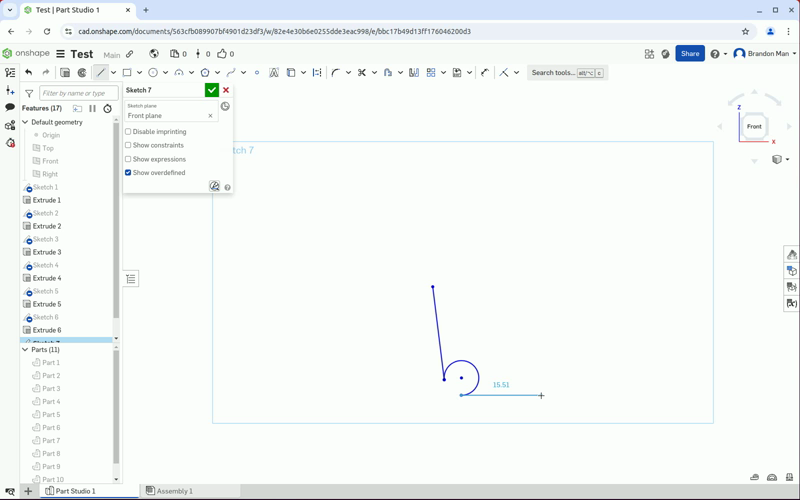
key_up(shift)
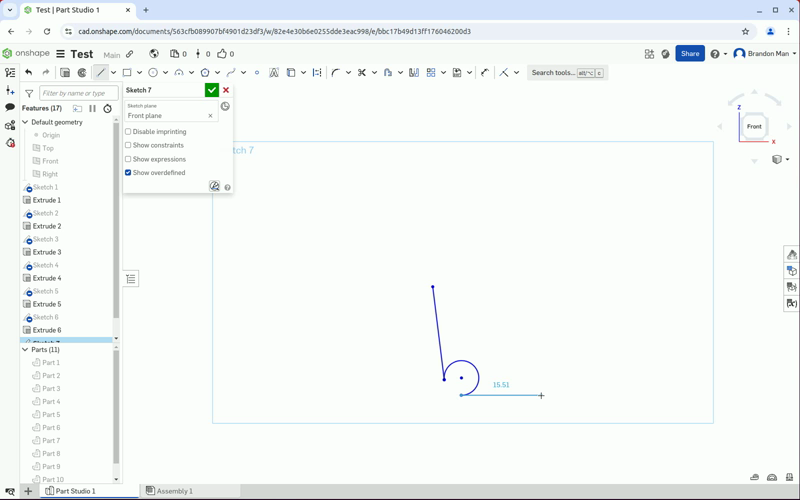
key(esc)
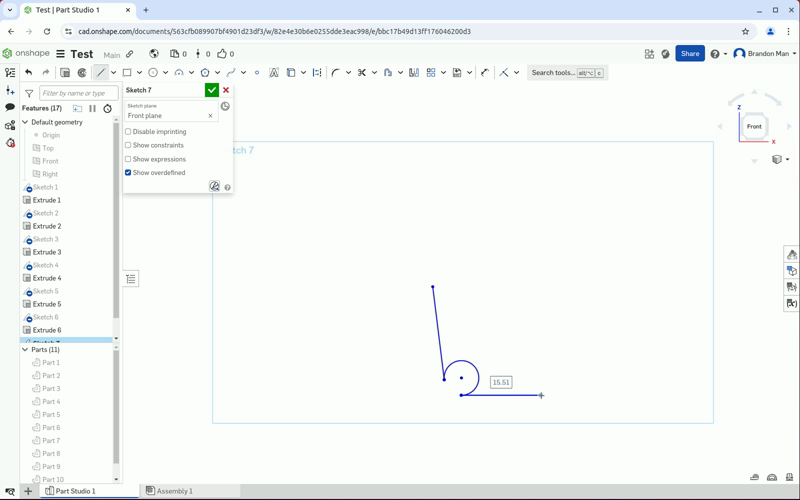
key(a)
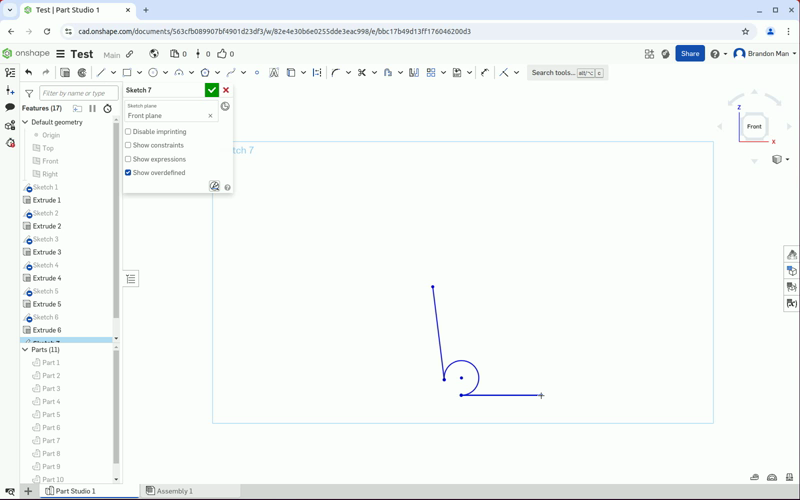
mouse_move(541, 395)
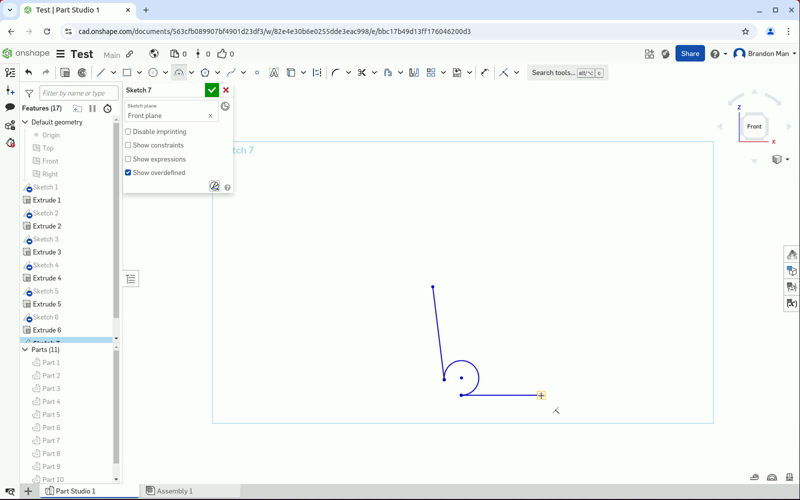
click(541, 395)
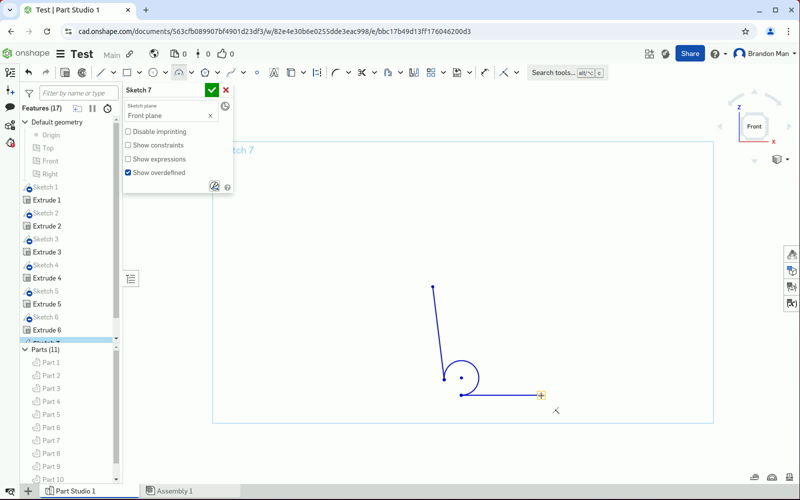
key_down(shift)
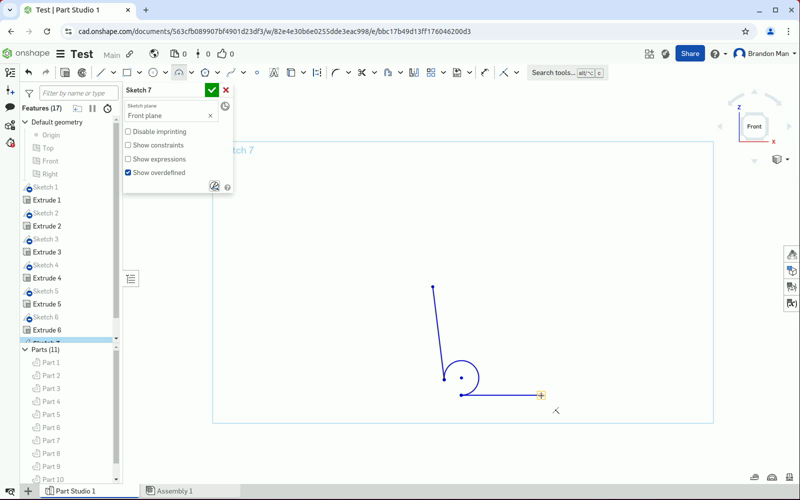
mouse_move(541, 366)
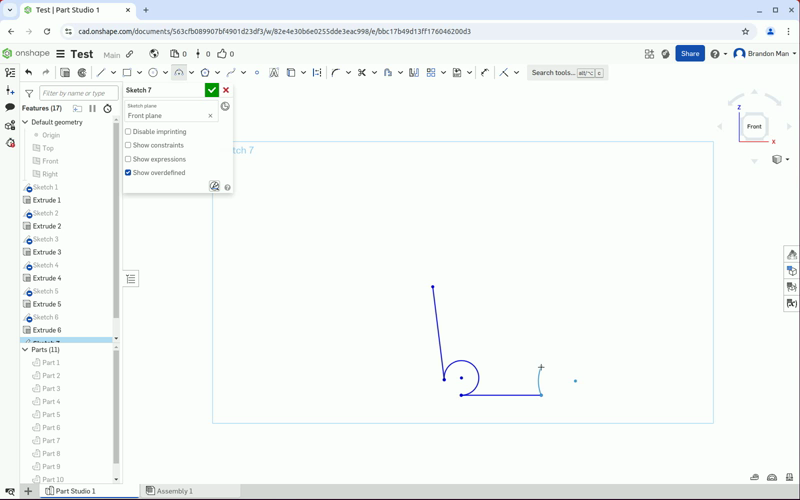
click(541, 366)
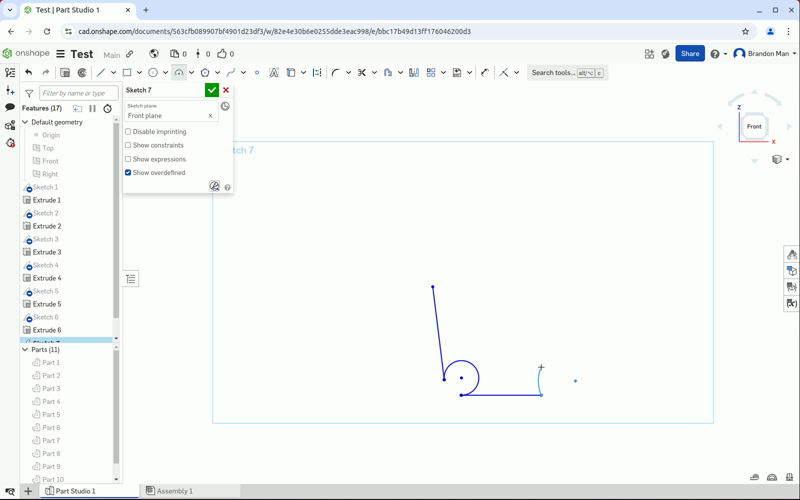
mouse_move(555, 380)
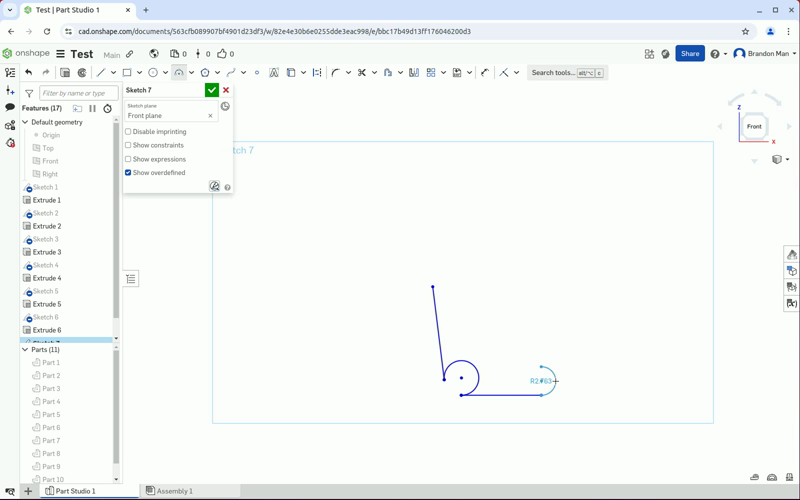
click(555, 380)
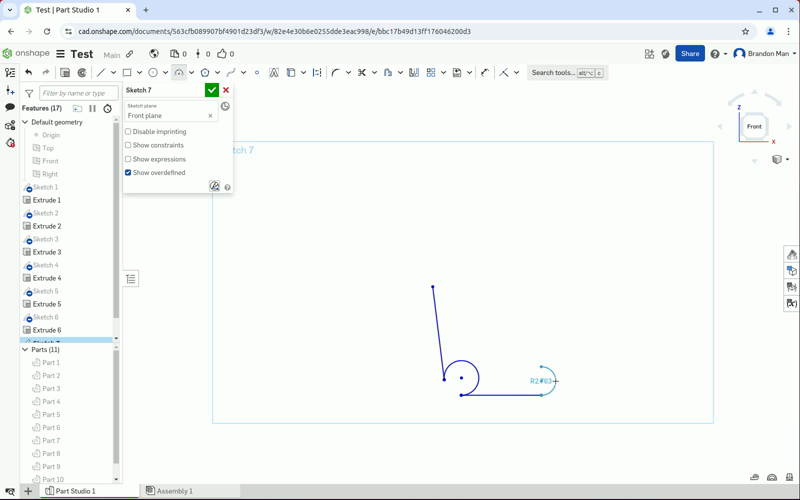
key_up(shift)
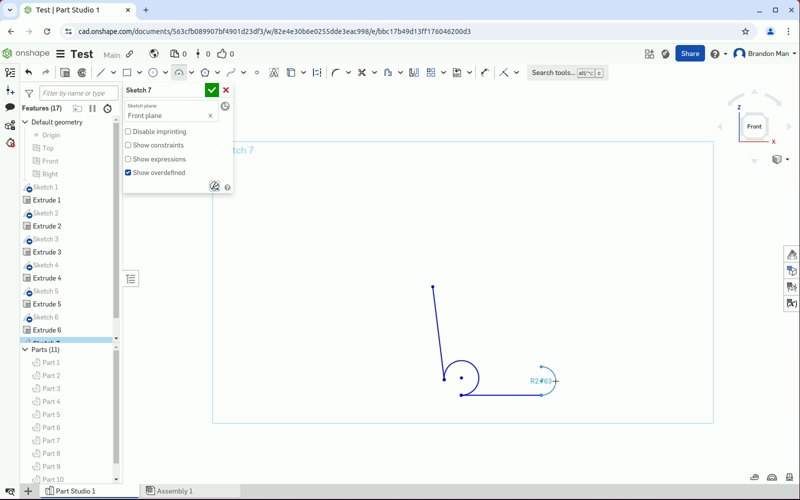
key(esc)
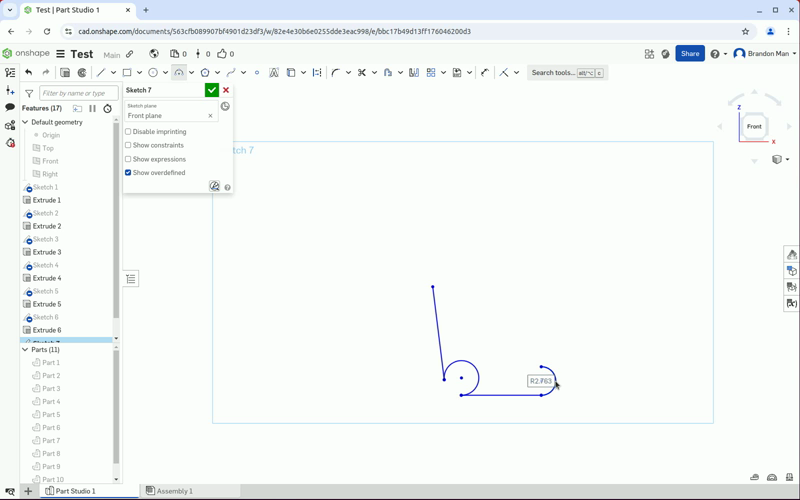
key(l)
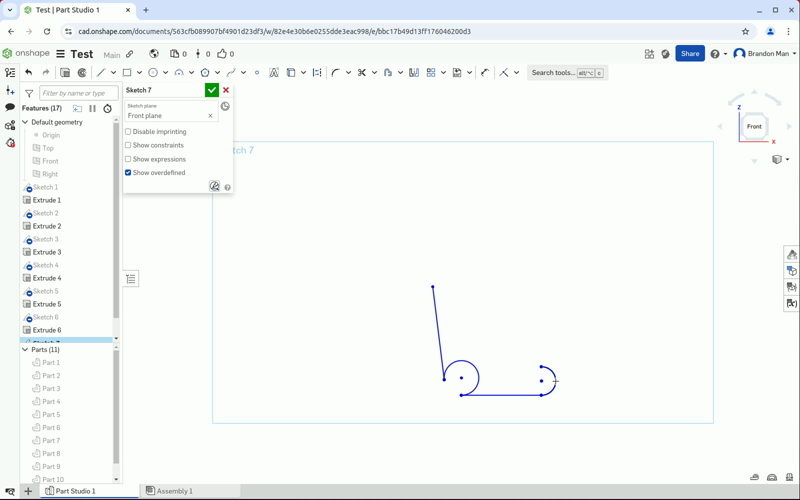
mouse_move(541, 366)
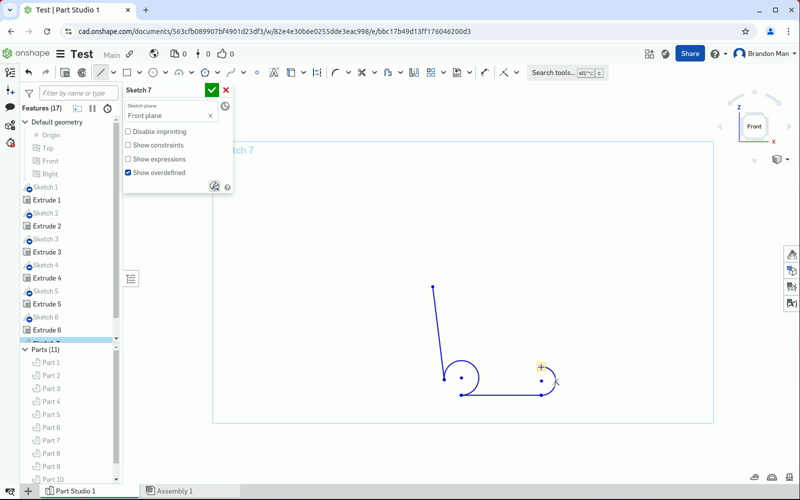
click(541, 366)
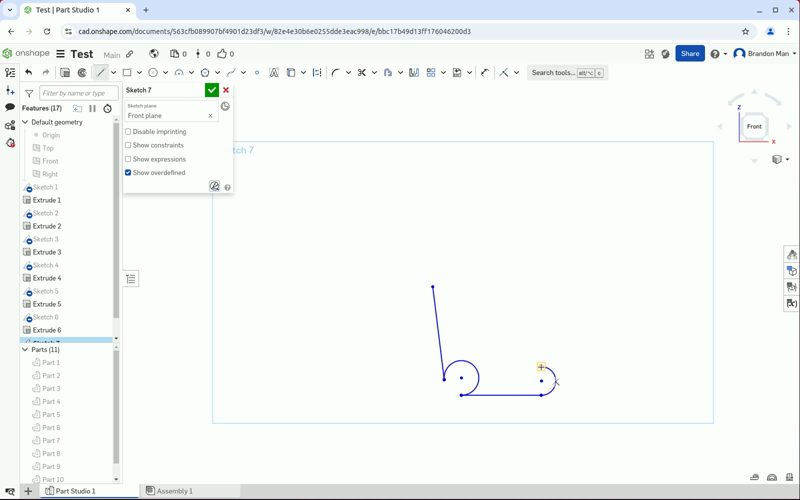
key_down(shift)
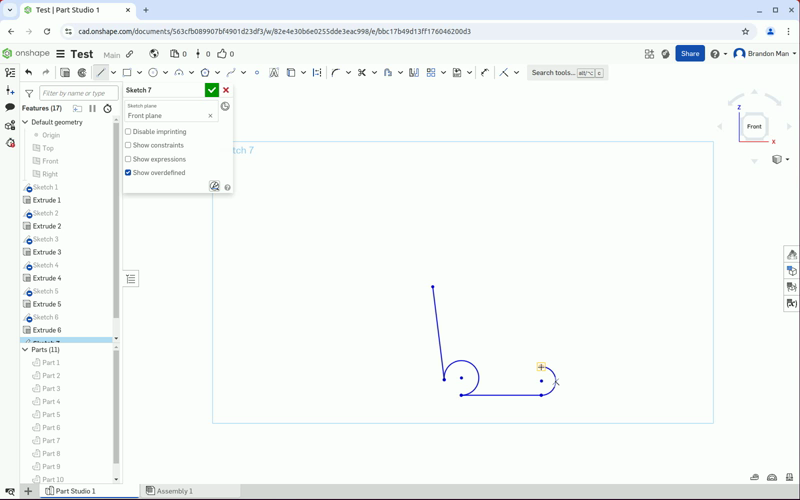
mouse_move(571, 366)
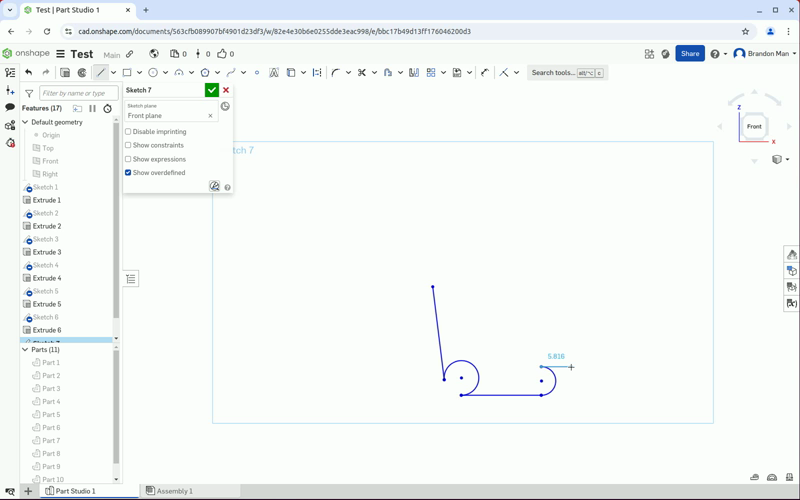
mouse_move(489, 366)
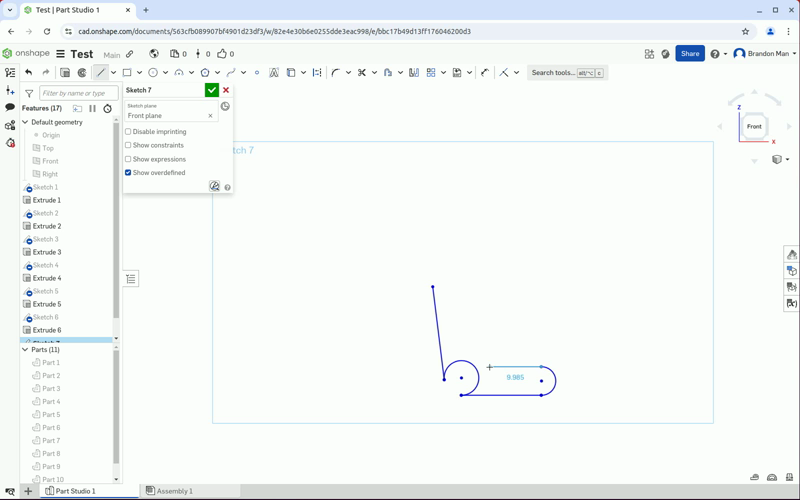
click(489, 366)
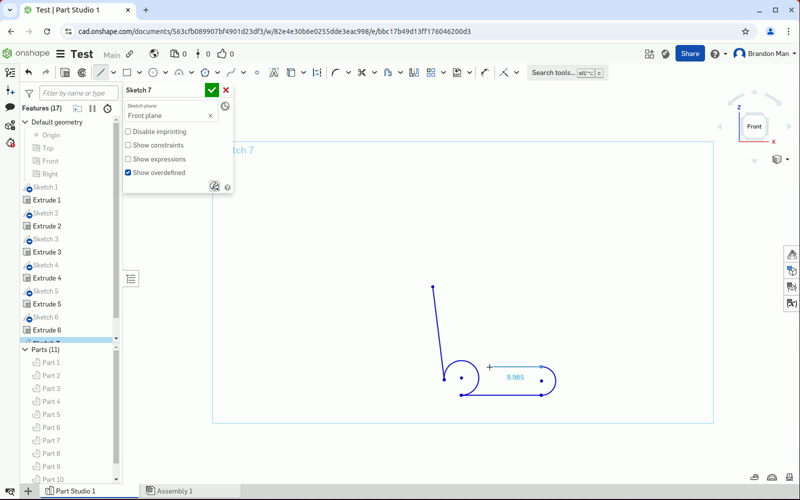
key_up(shift)
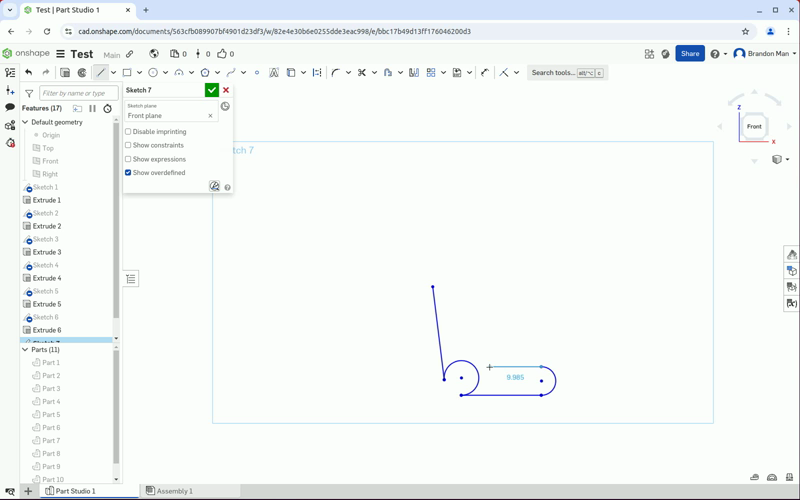
key_down(shift)
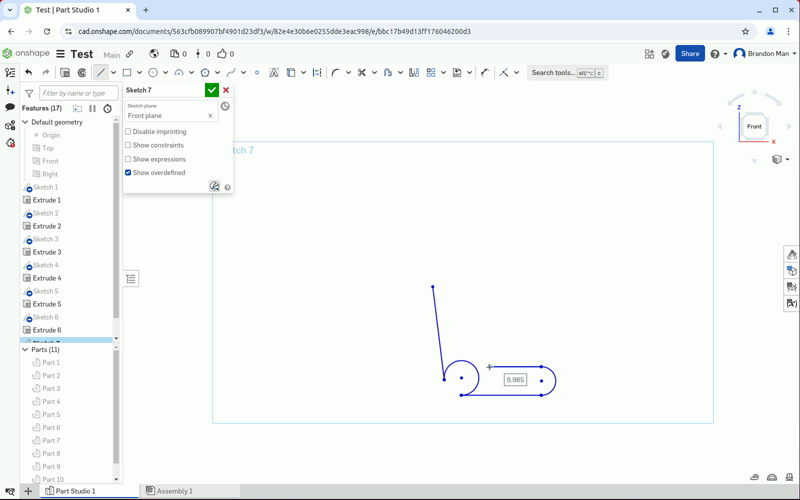
mouse_move(489, 282)
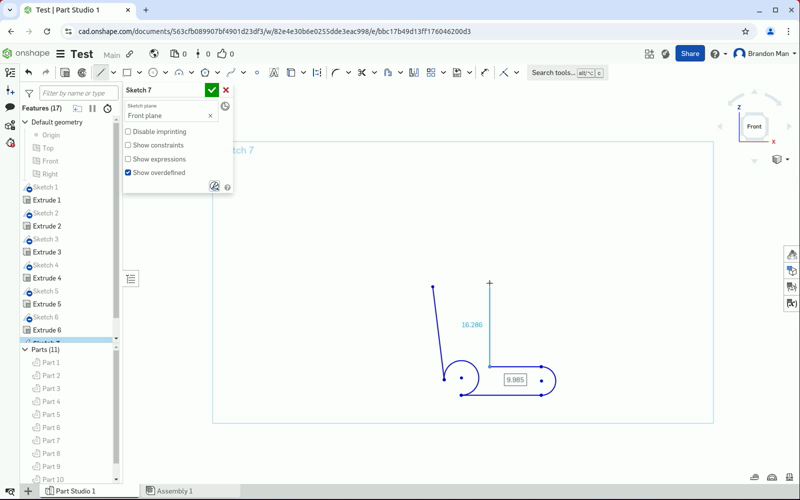
click(489, 282)
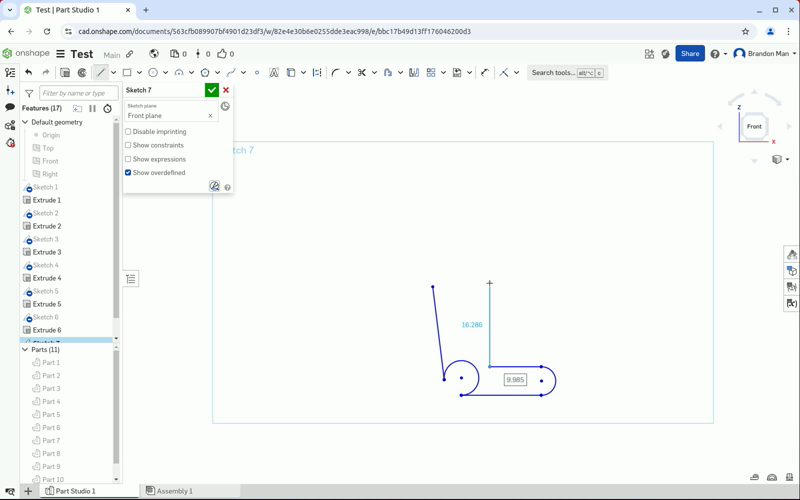
key_up(shift)
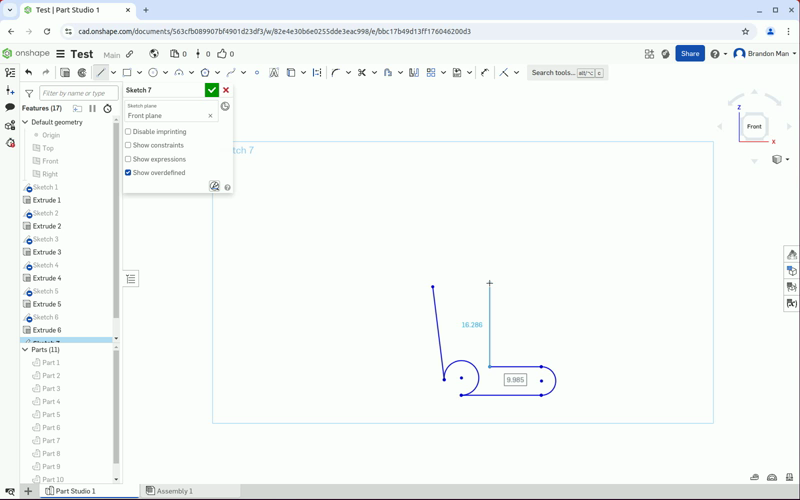
key(esc)
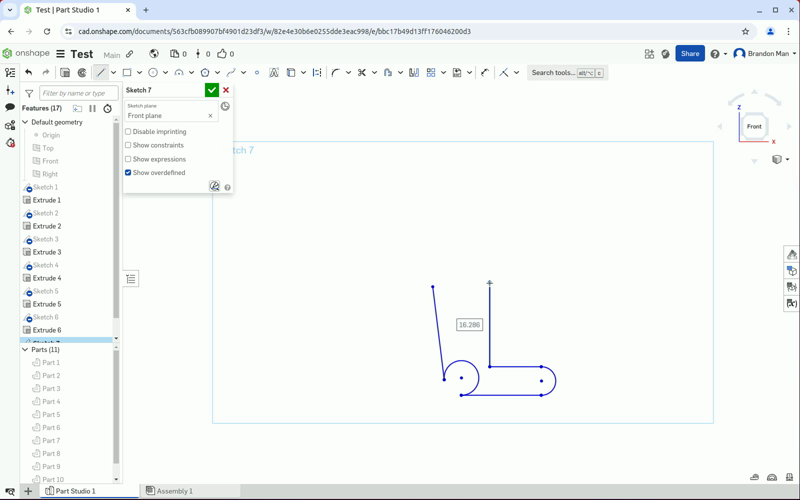
key(a)
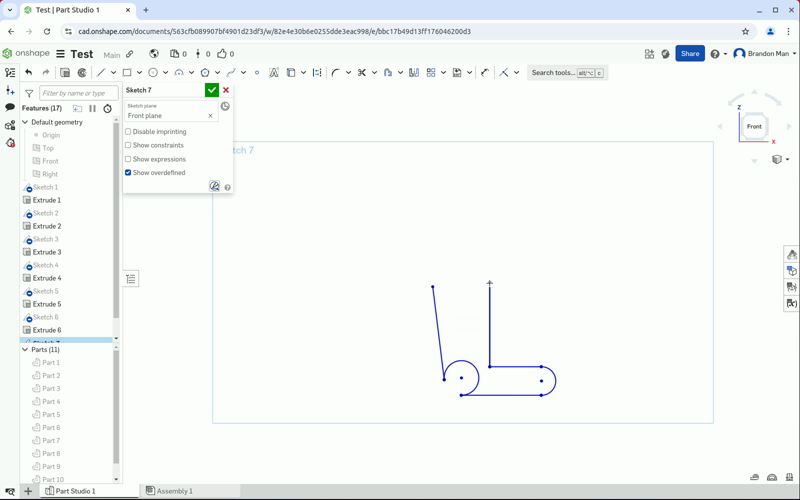
mouse_move(489, 282)
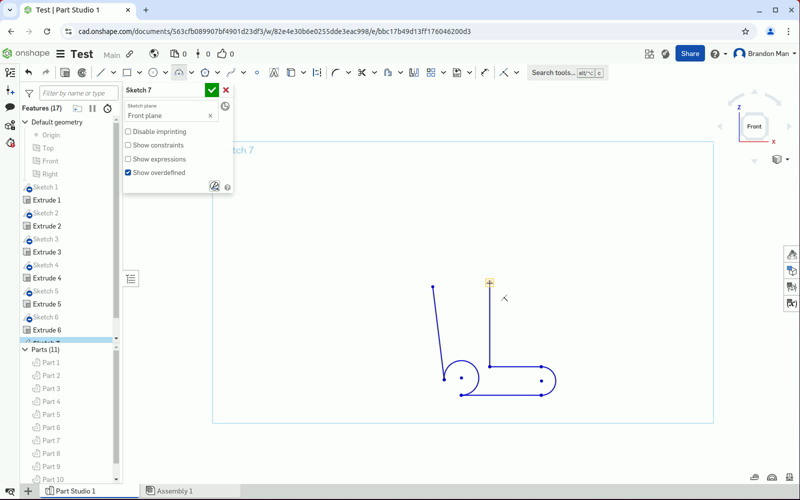
click(489, 282)
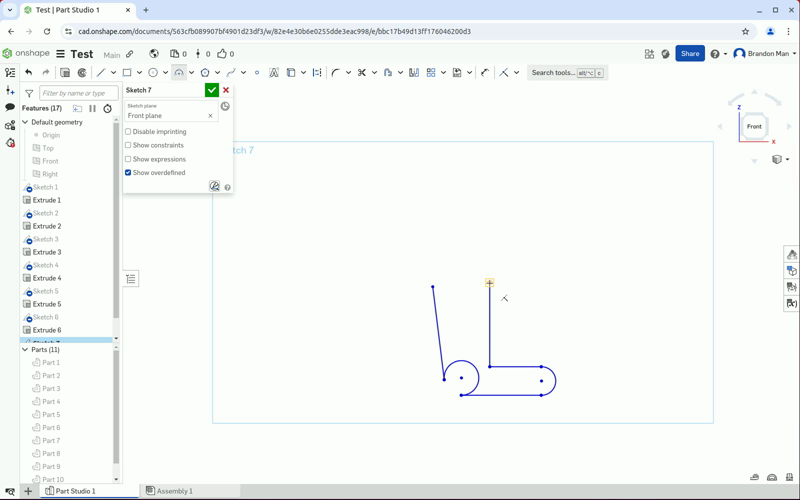
mouse_move(432, 286)
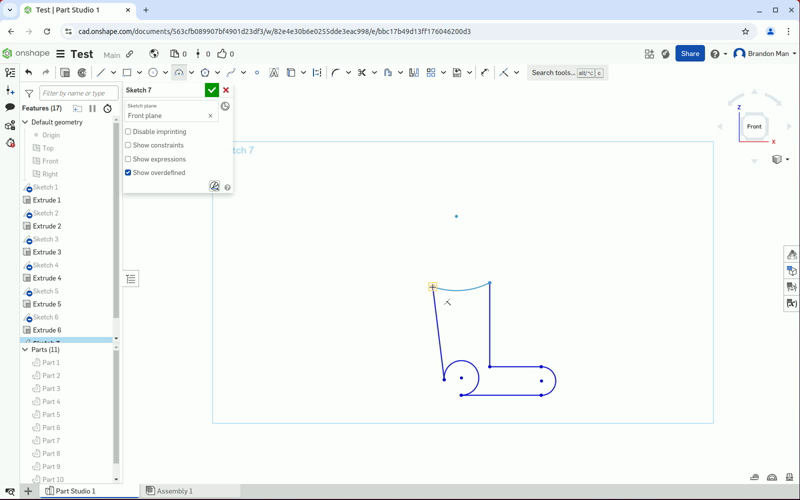
click(432, 286)
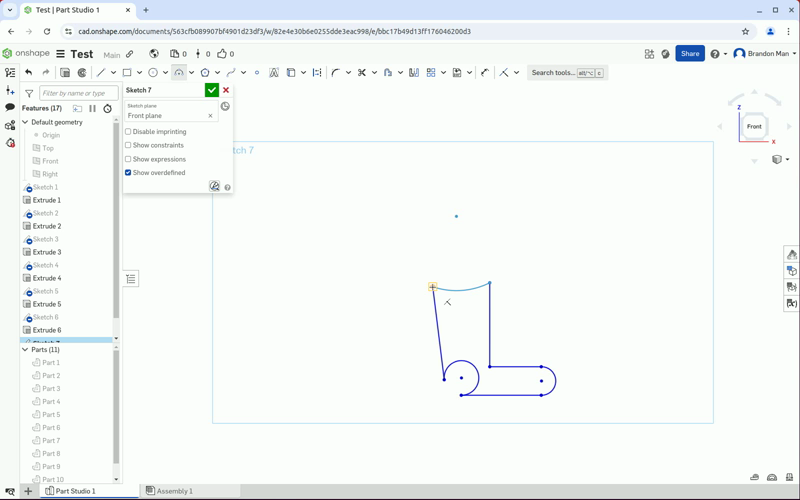
key_down(shift)
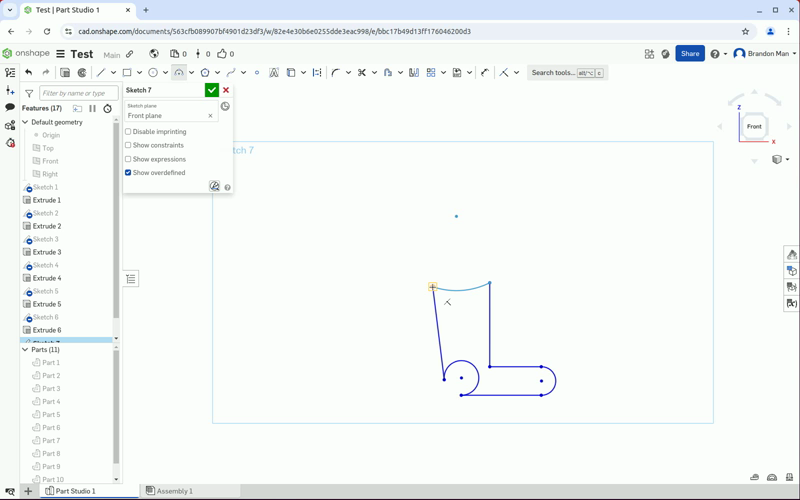
mouse_move(462, 311)
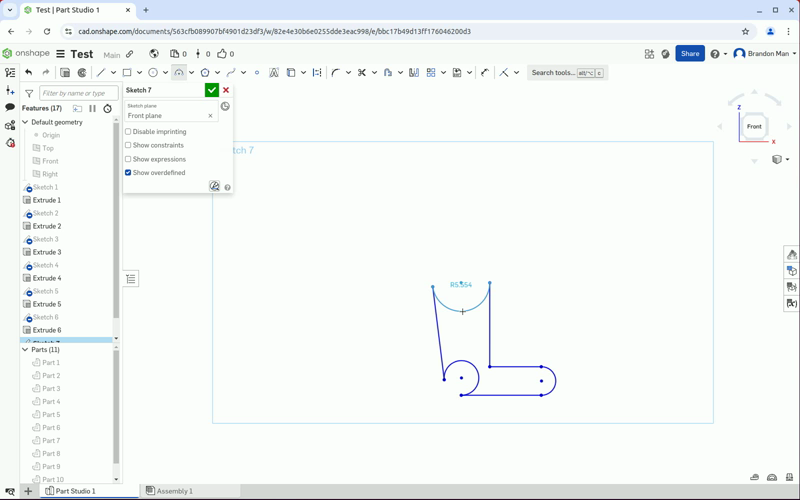
click(462, 311)
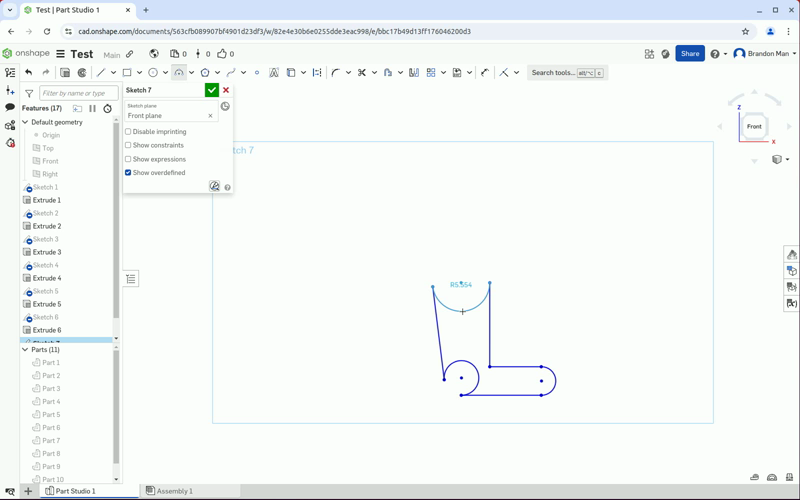
key_up(shift)
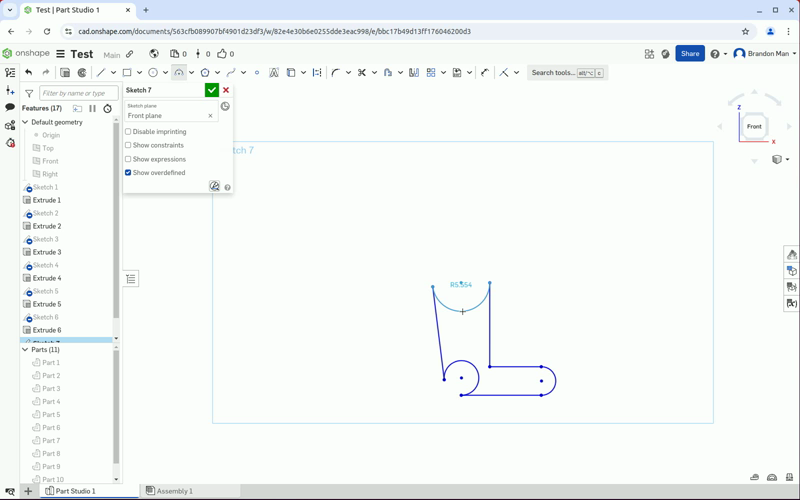
key(esc)
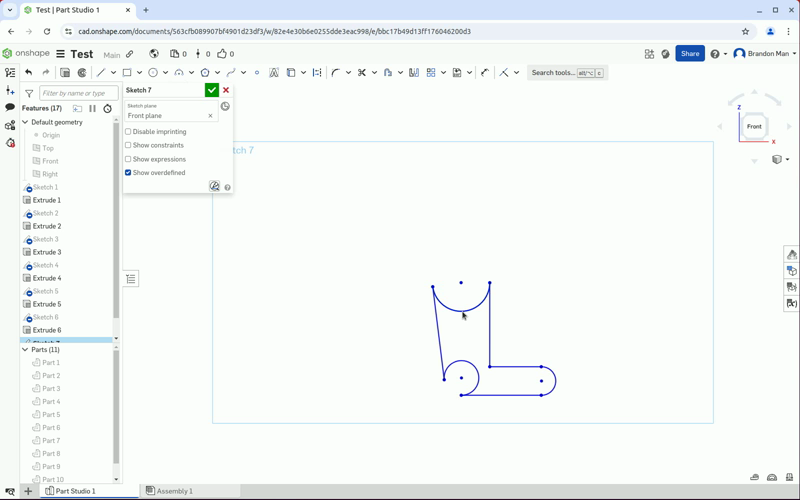
mouse_move(483, 335)
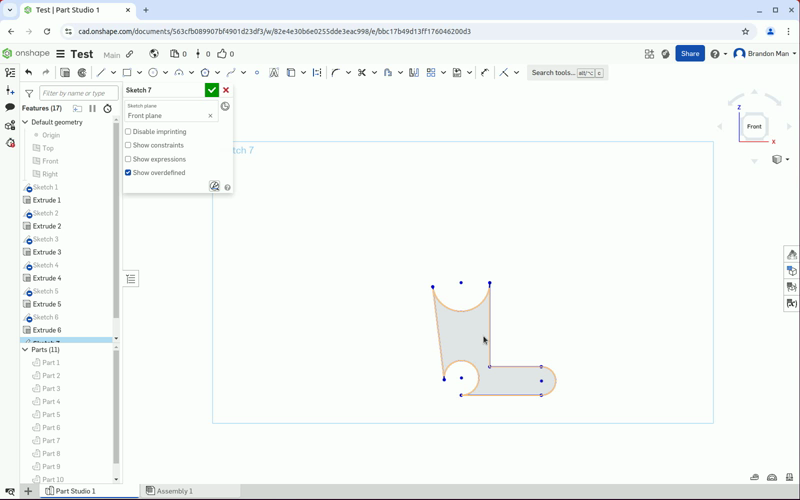
click(483, 335)
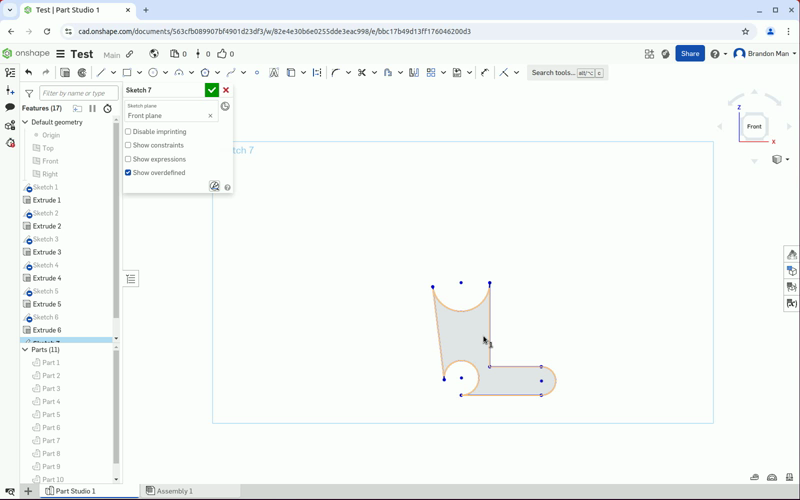
mouse_move(69, 352)
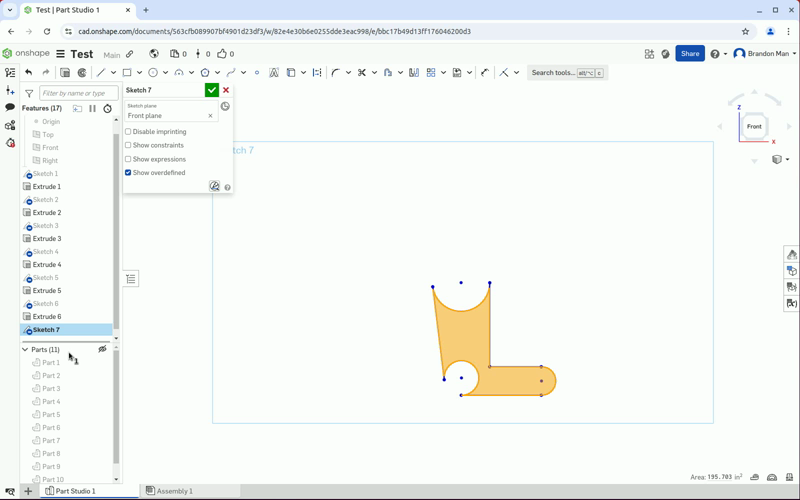
key(shift+y)
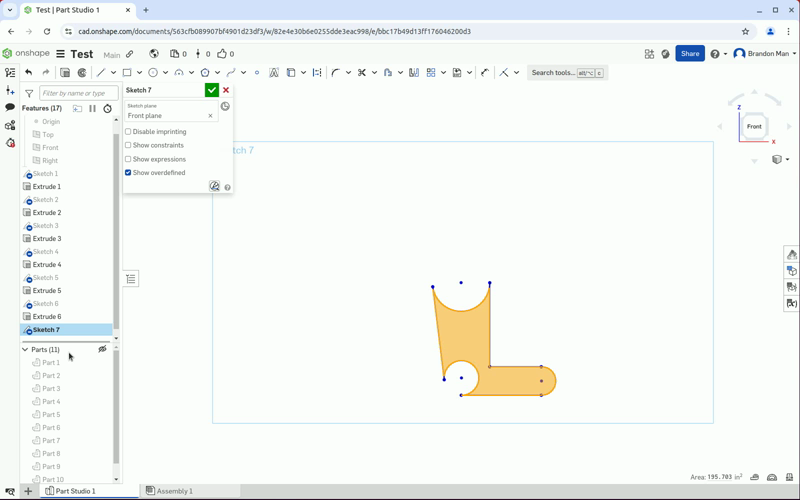
key(shift+e)
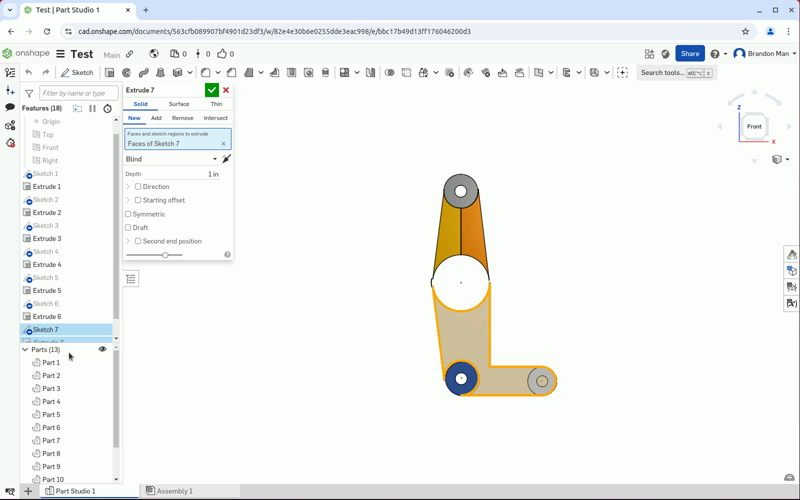
mouse_move(143, 106)
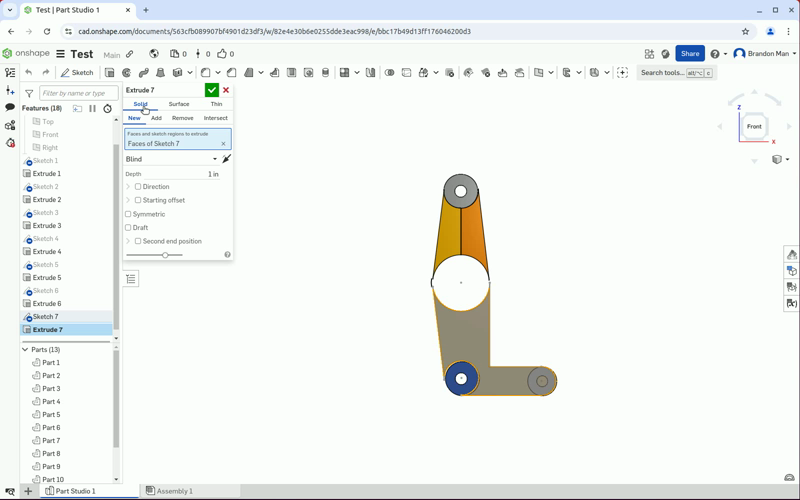
click(143, 106)
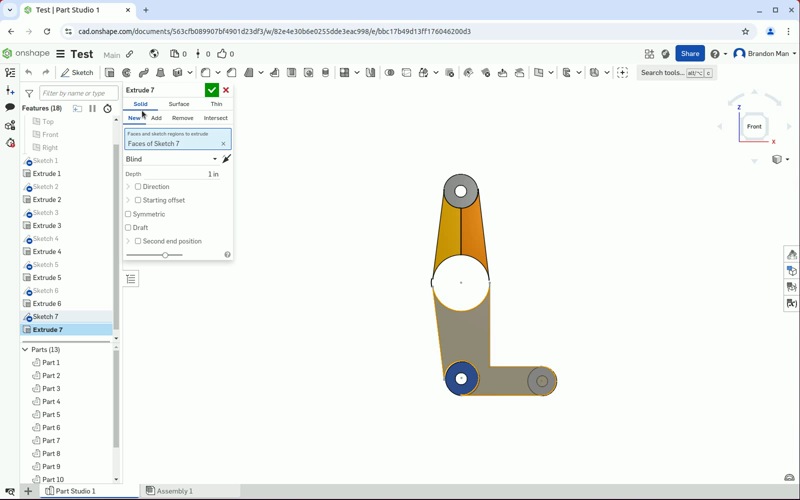
mouse_move(137, 120)
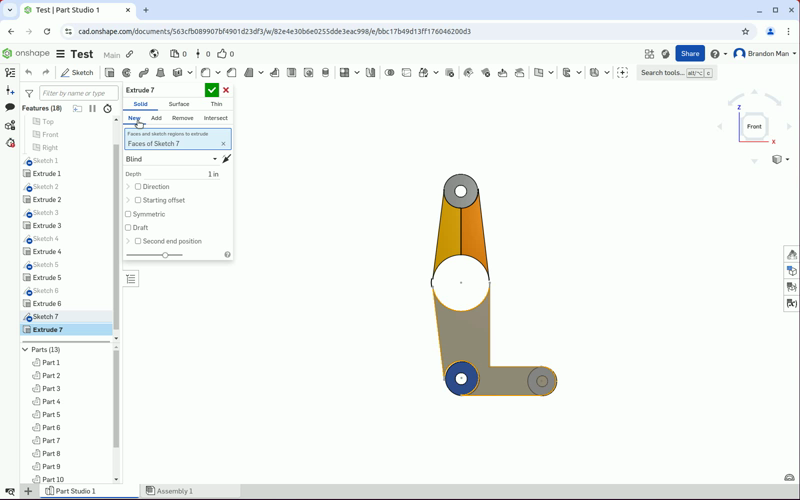
click(137, 120)
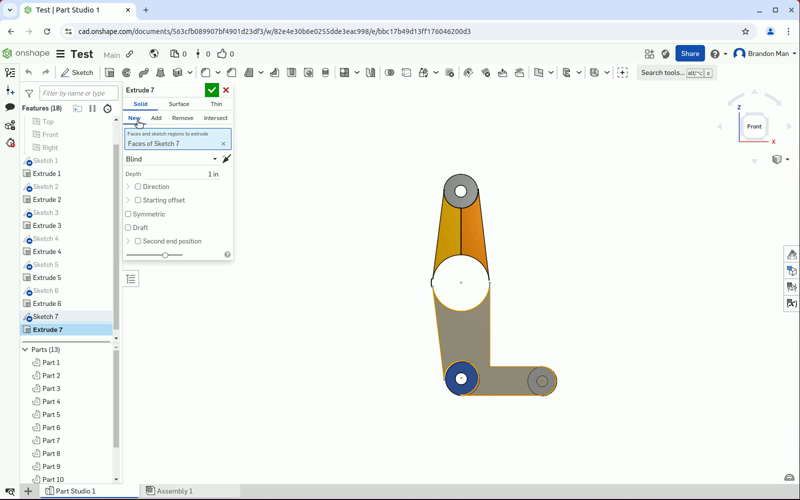
key(tab, 4)
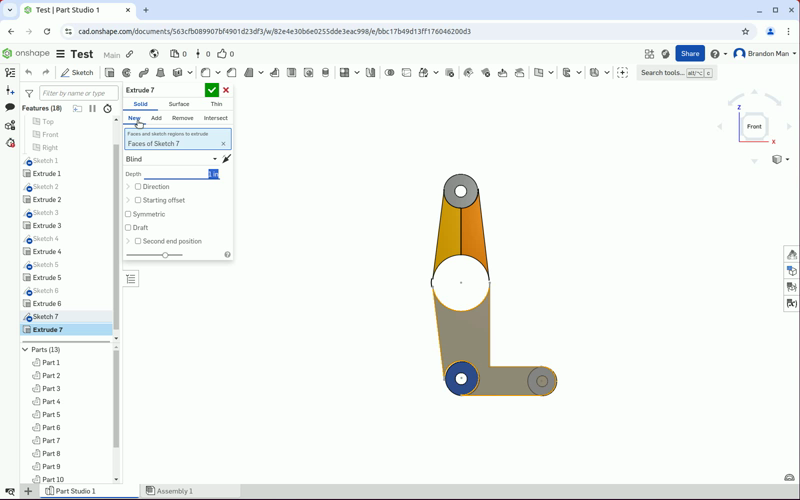
text(2.407)
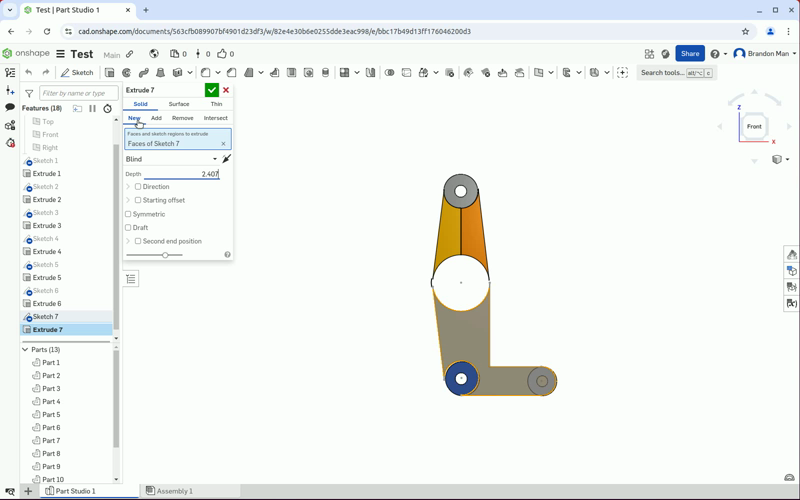
key(enter)
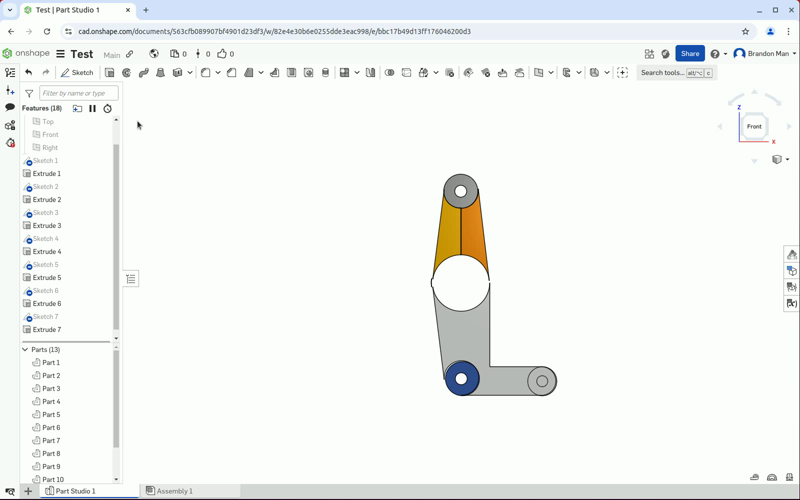
key(shift+h)
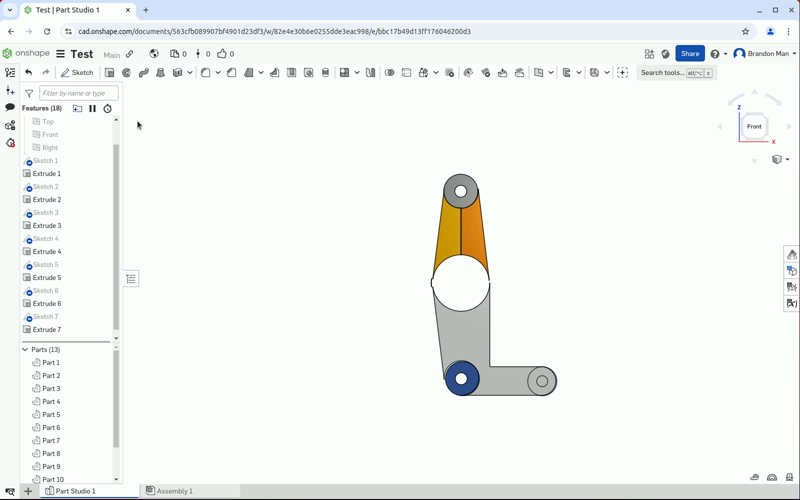
key(shift+h)
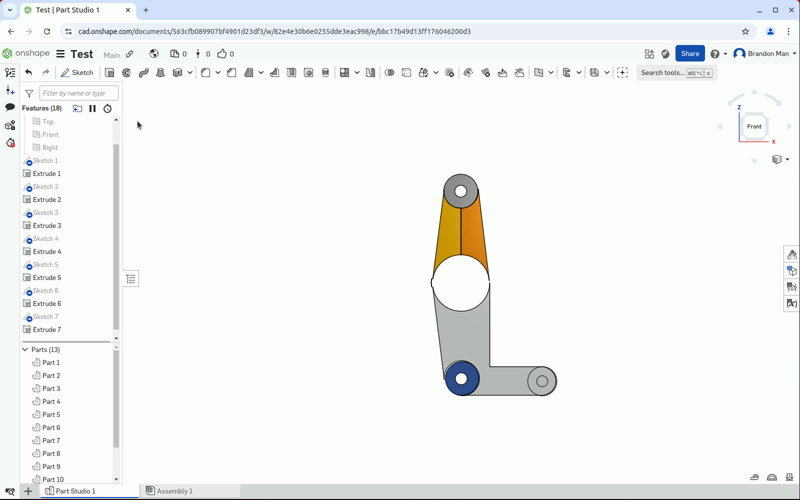
mouse_move(69, 163)
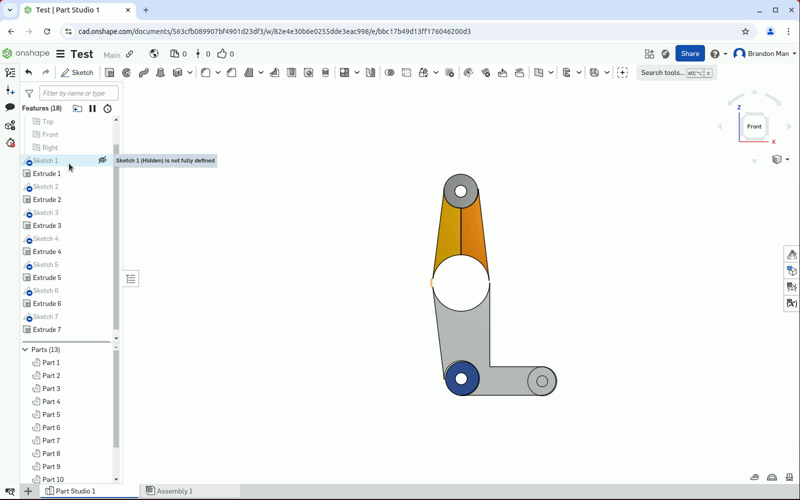
click(69, 163)
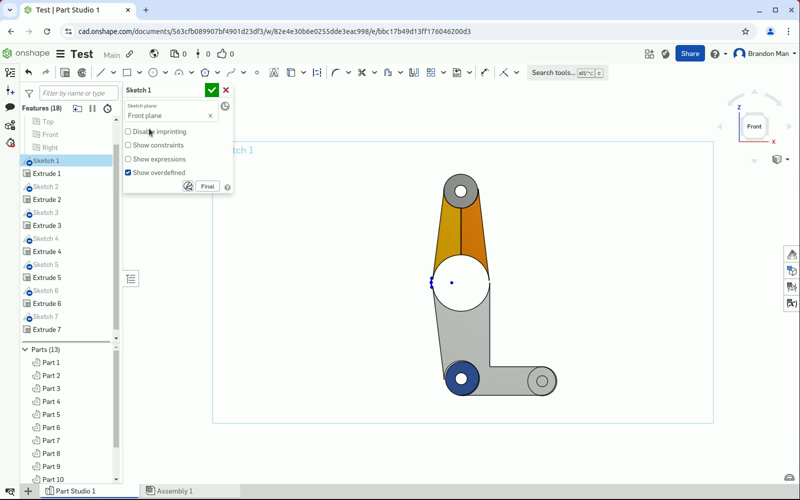
mouse_move(229, 92)
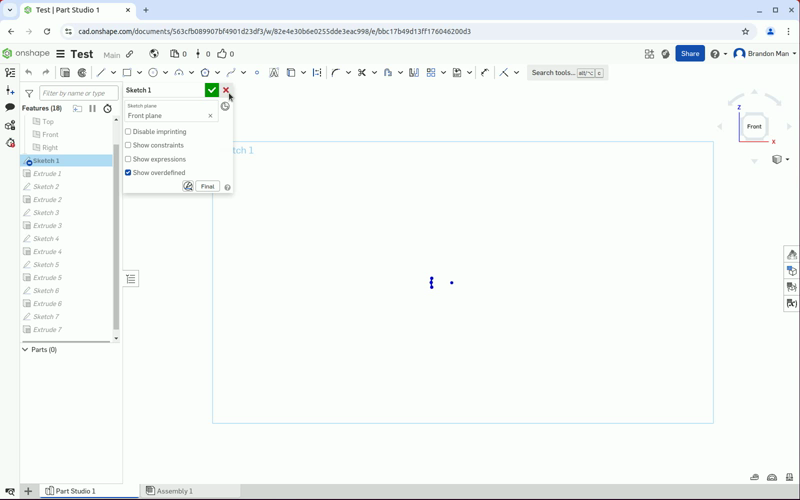
click(229, 92)
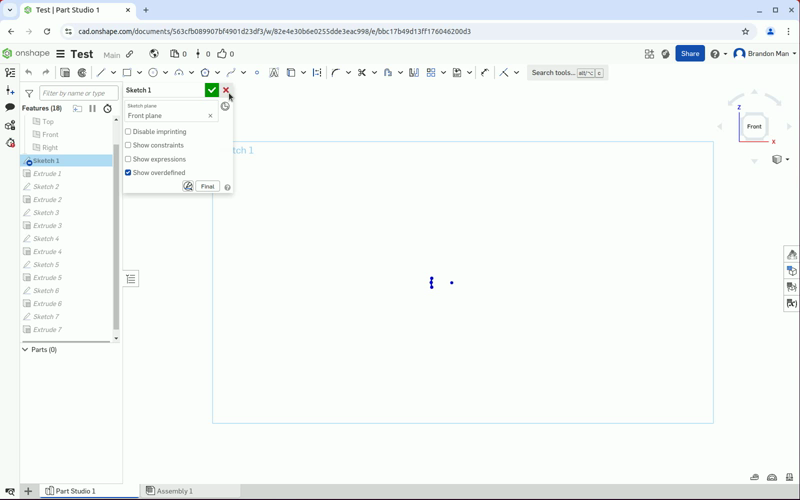
key(shift+s)
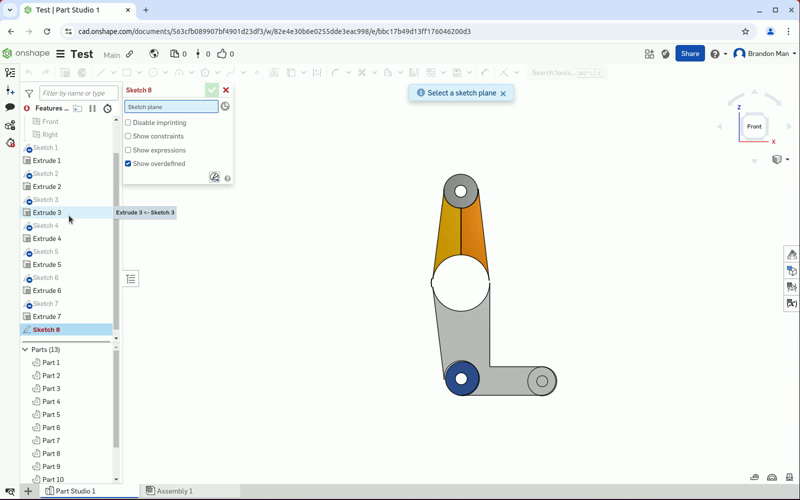
scroll(3)
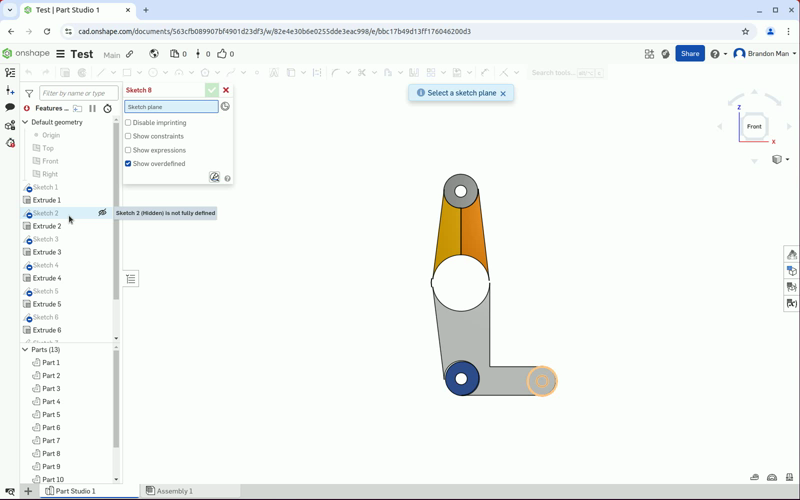
mouse_move(69, 163)
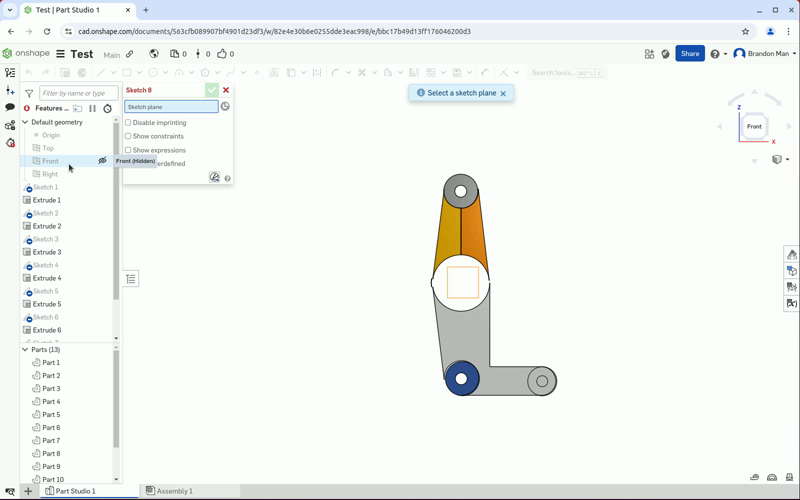
click(69, 163)
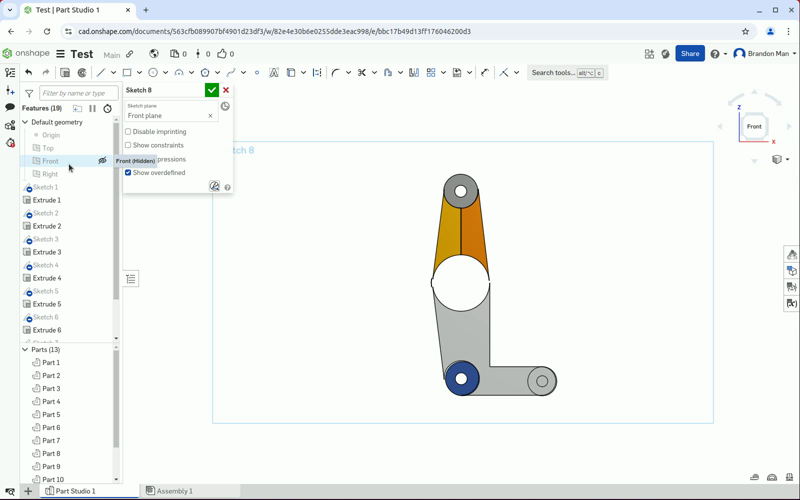
mouse_move(69, 352)
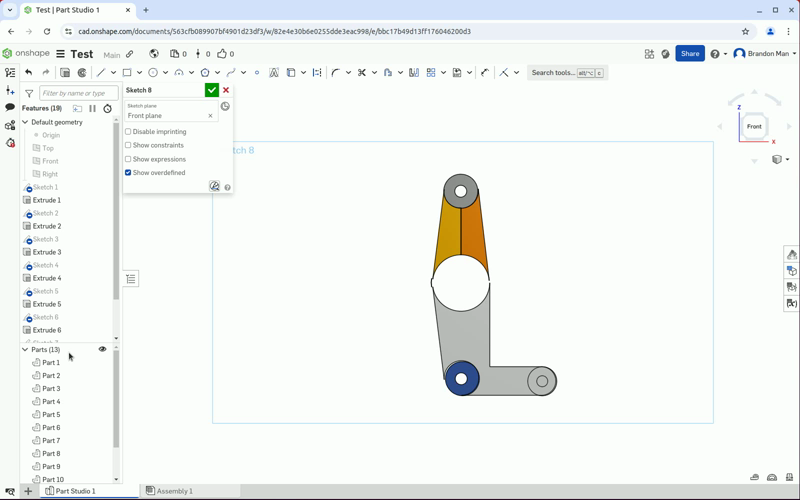
key(y)
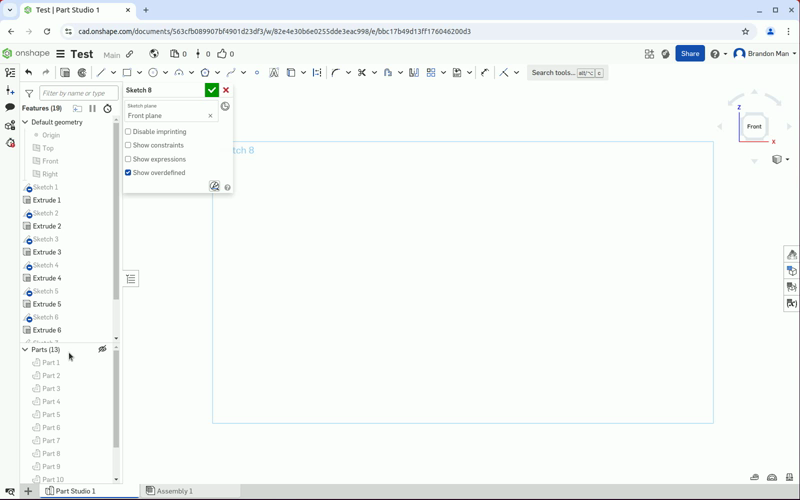
key(c)
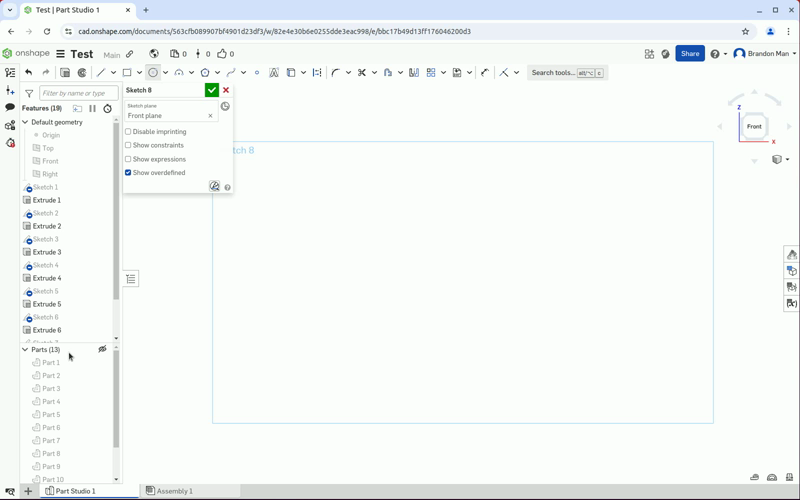
key_down(shift)
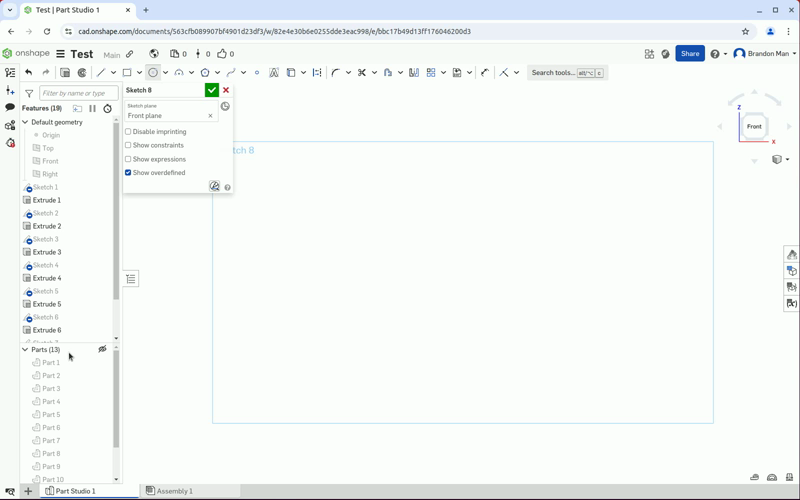
mouse_move(461, 282)
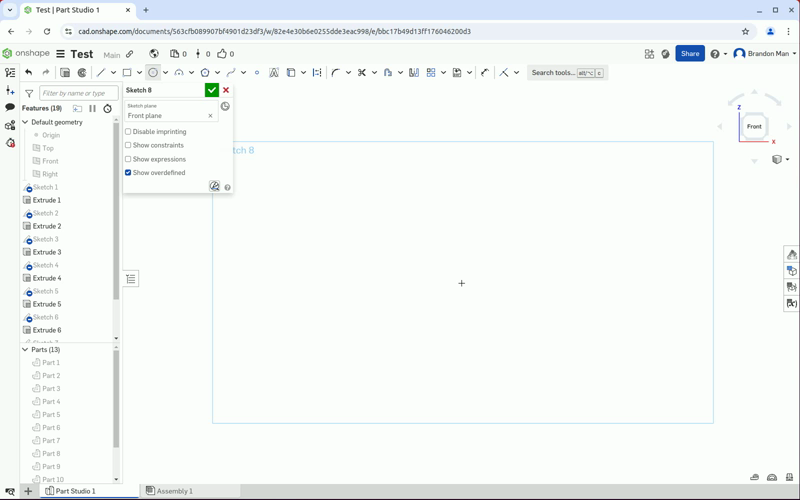
click(461, 282)
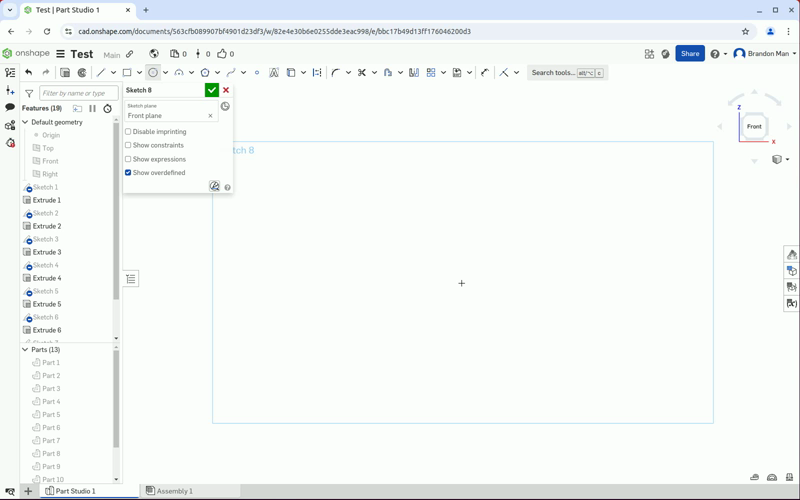
key_up(shift)
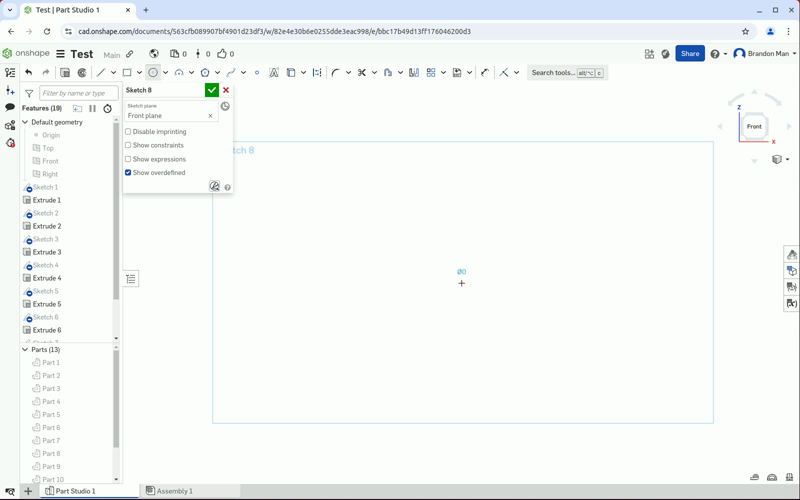
mouse_move(491, 282)
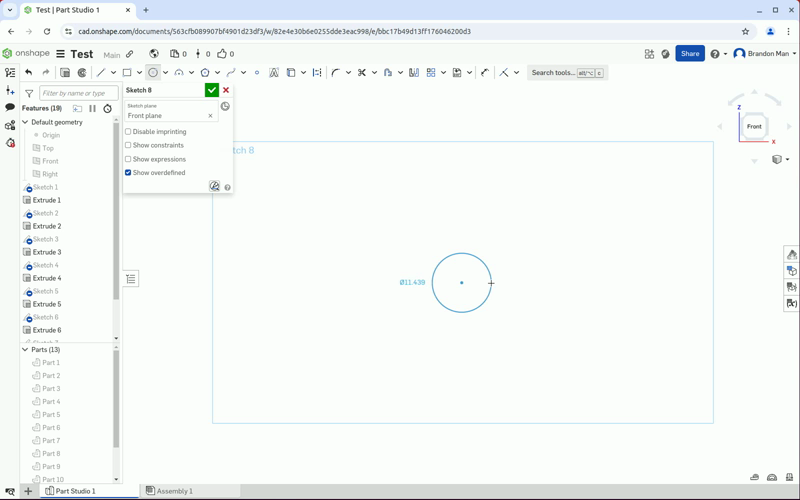
click(491, 282)
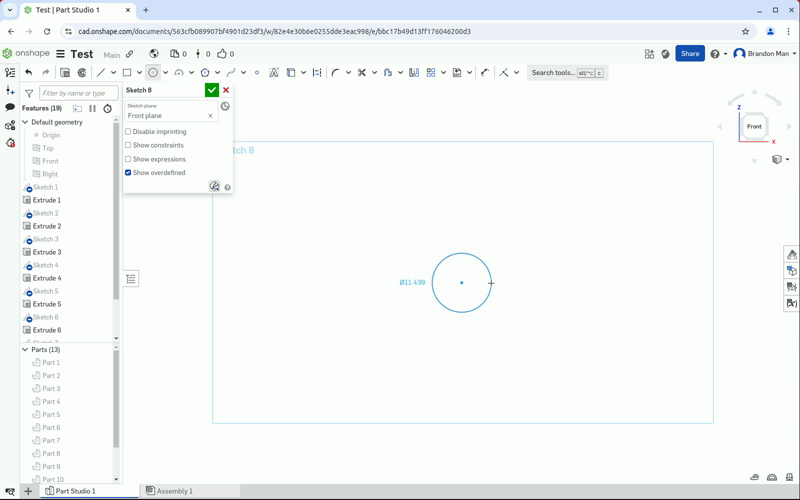
key(esc)
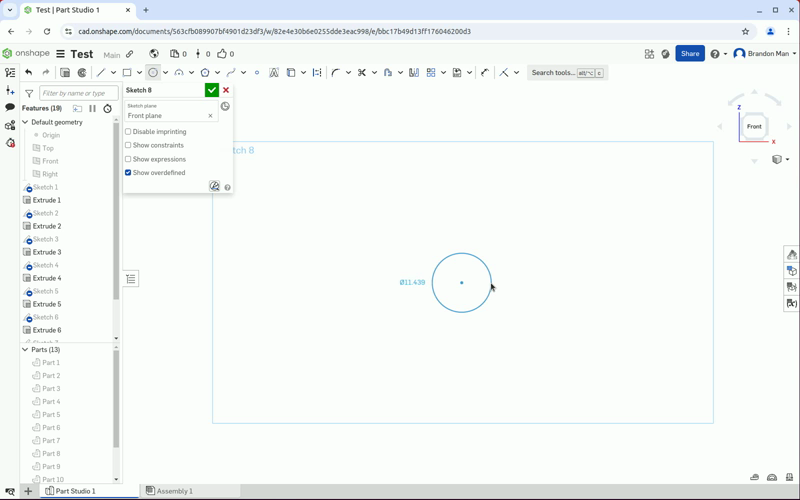
key(c)
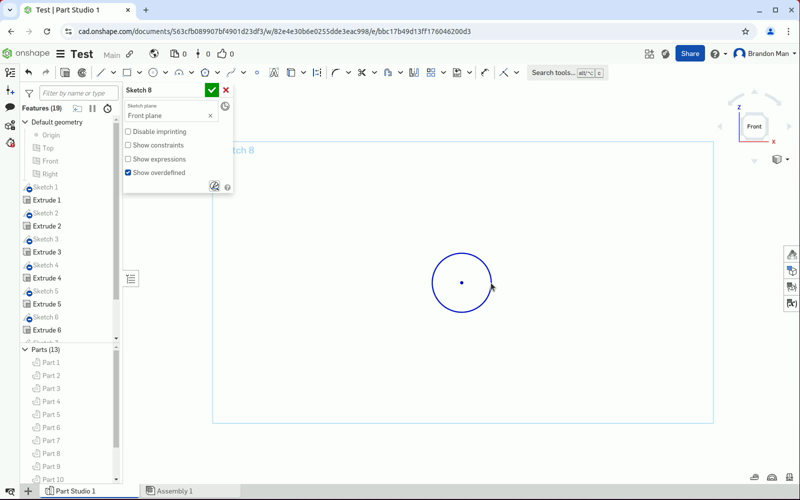
key_down(shift)
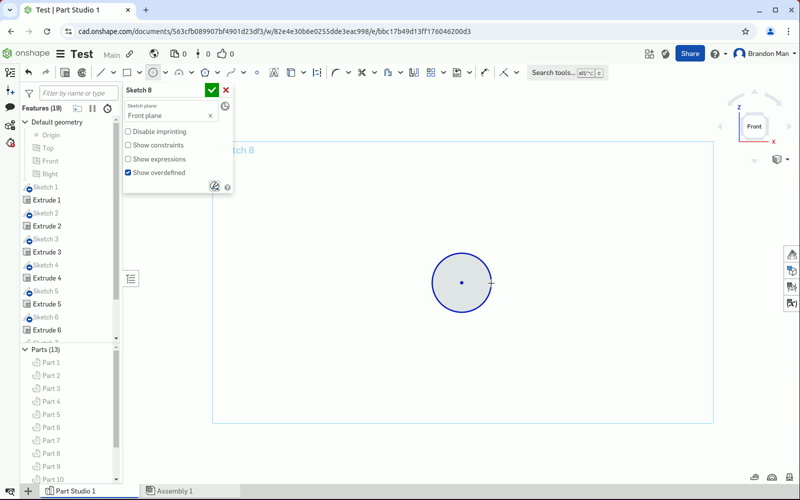
mouse_move(461, 282)
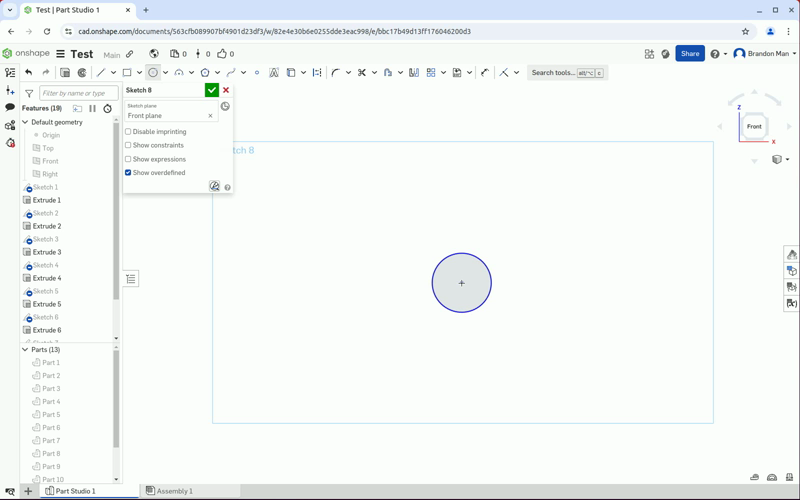
click(461, 282)
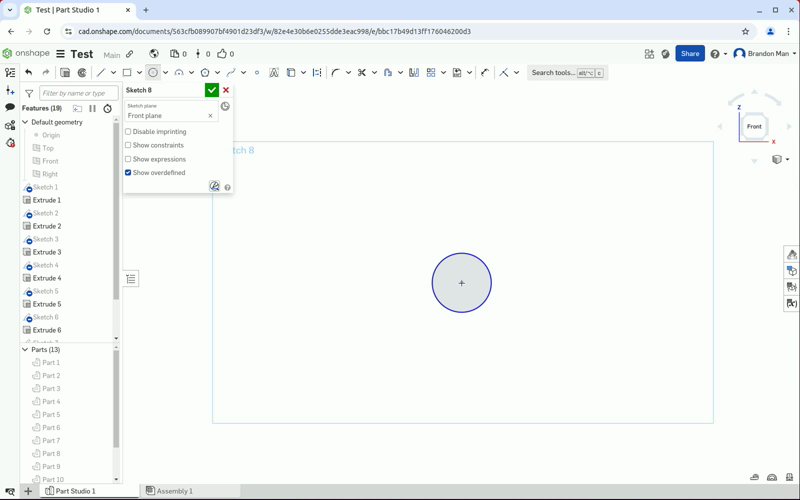
key_up(shift)
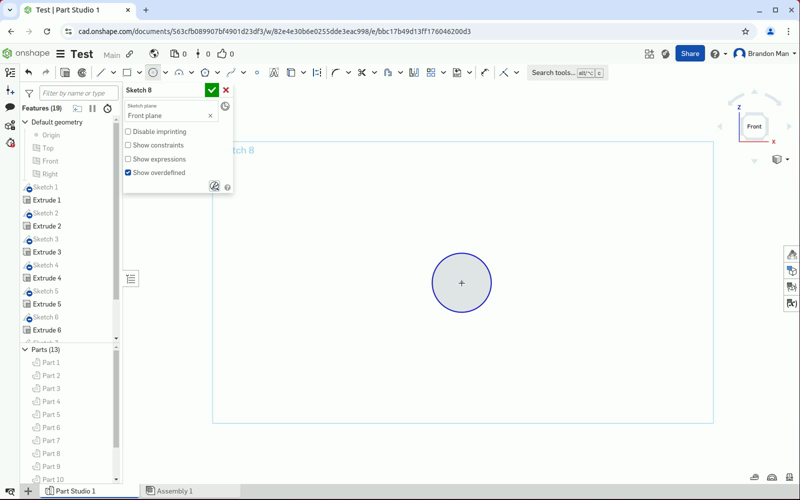
mouse_move(467, 282)
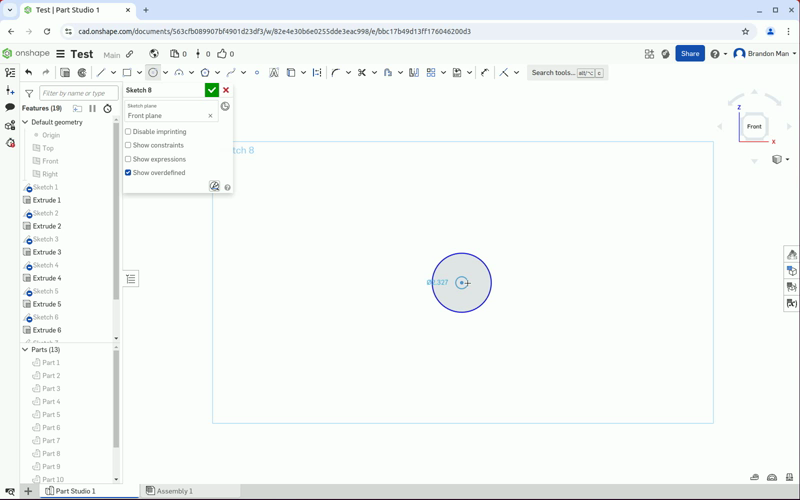
click(467, 282)
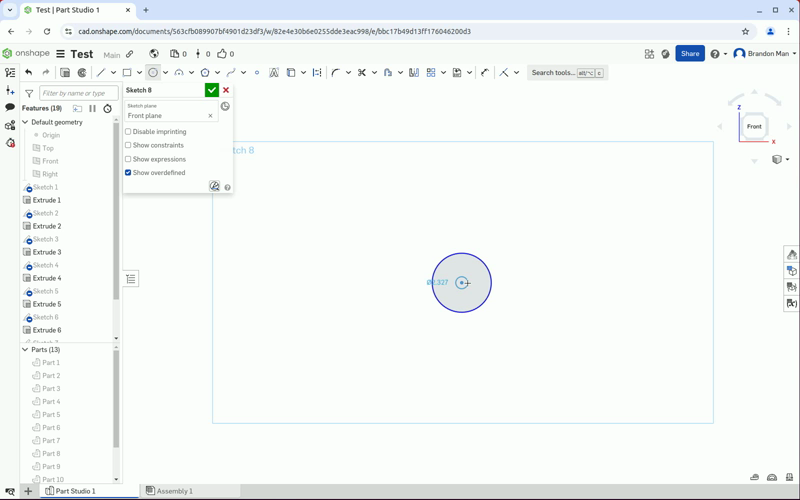
key(esc)
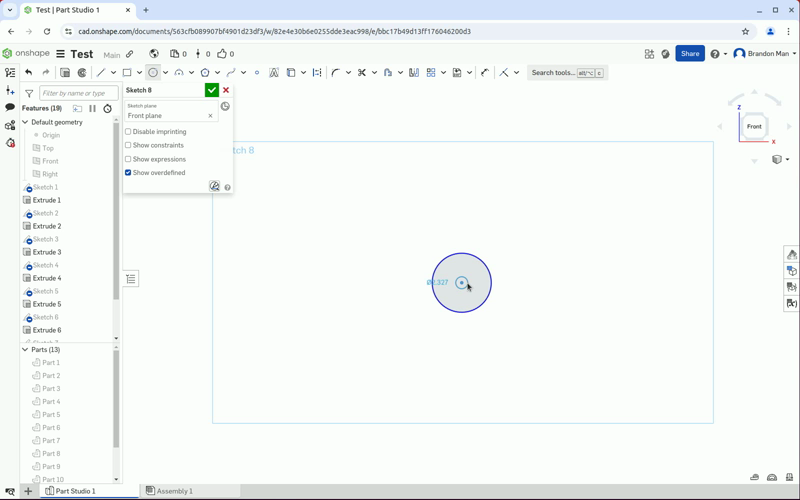
mouse_move(454, 295)
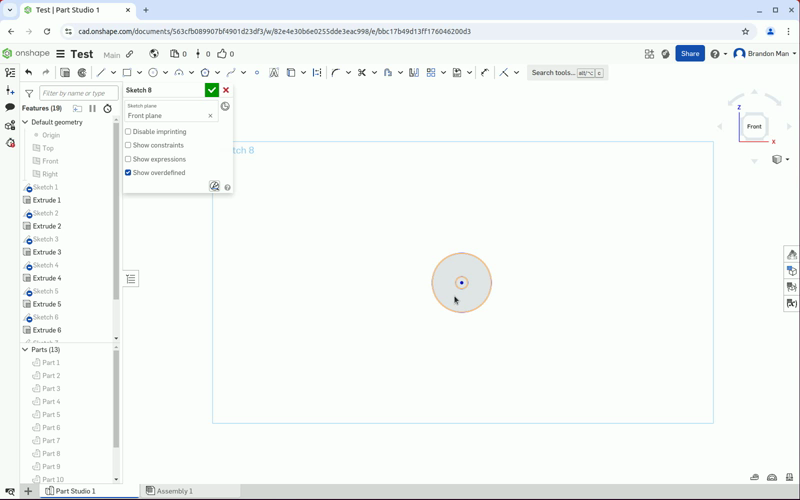
click(454, 295)
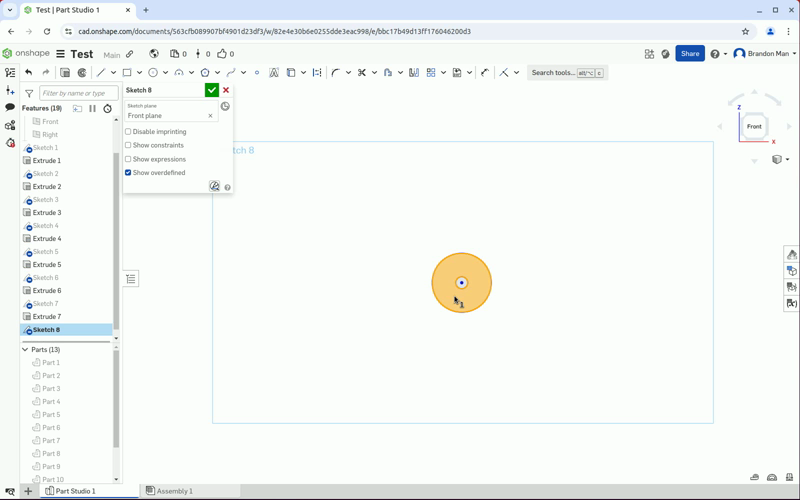
mouse_move(69, 352)
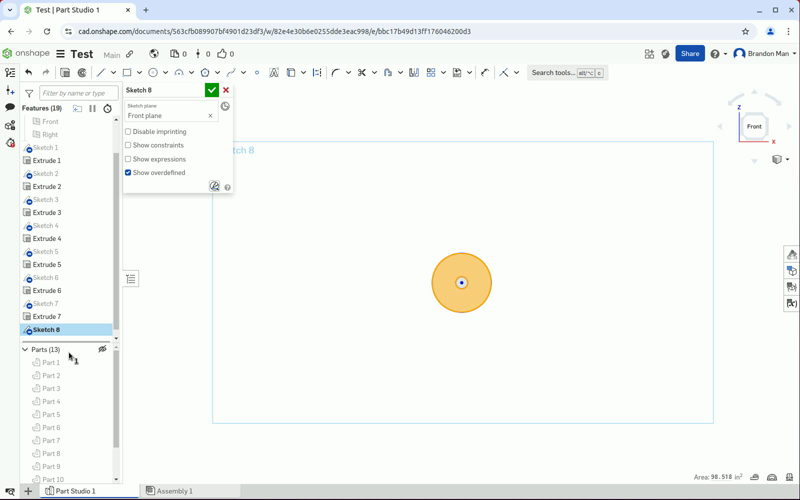
key(shift+y)
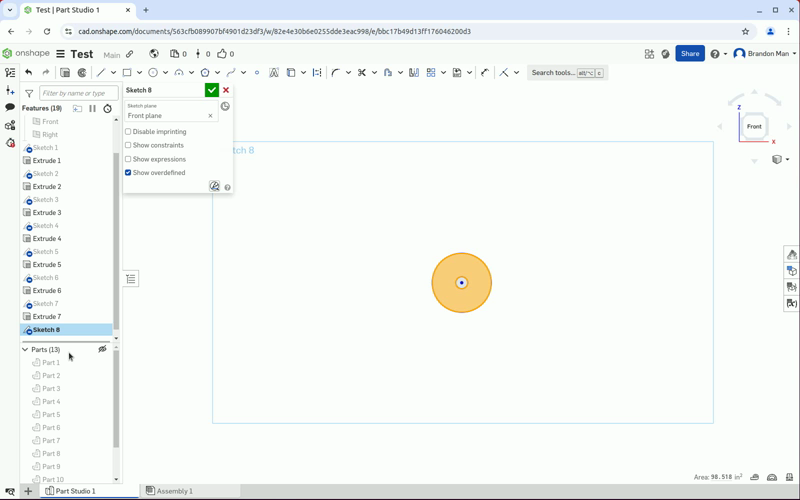
key(shift+e)
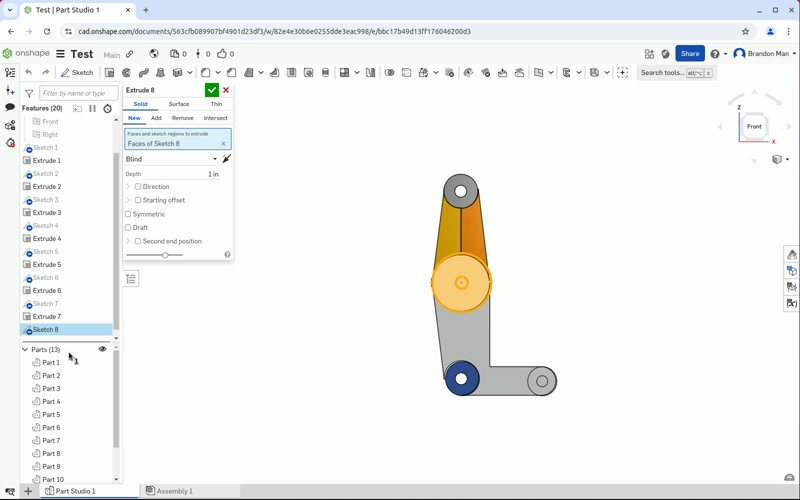
mouse_move(143, 106)
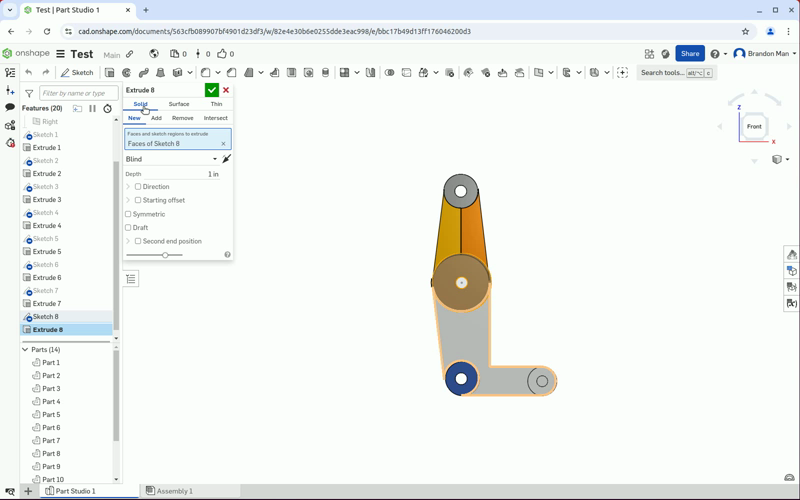
click(143, 106)
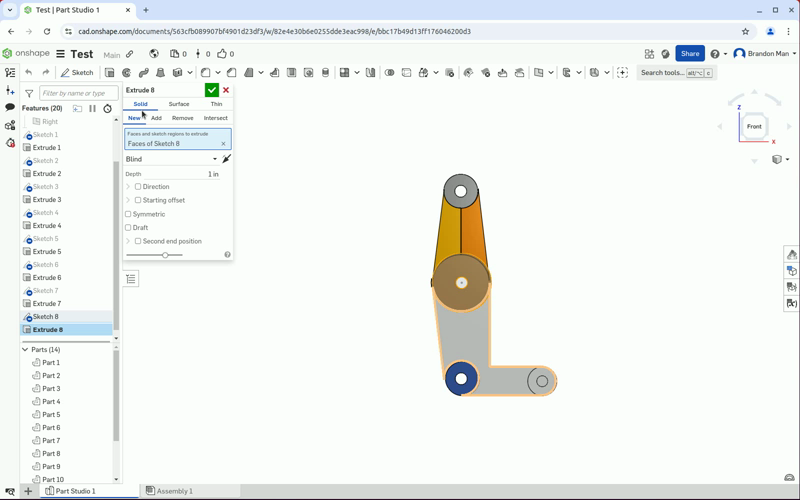
mouse_move(137, 120)
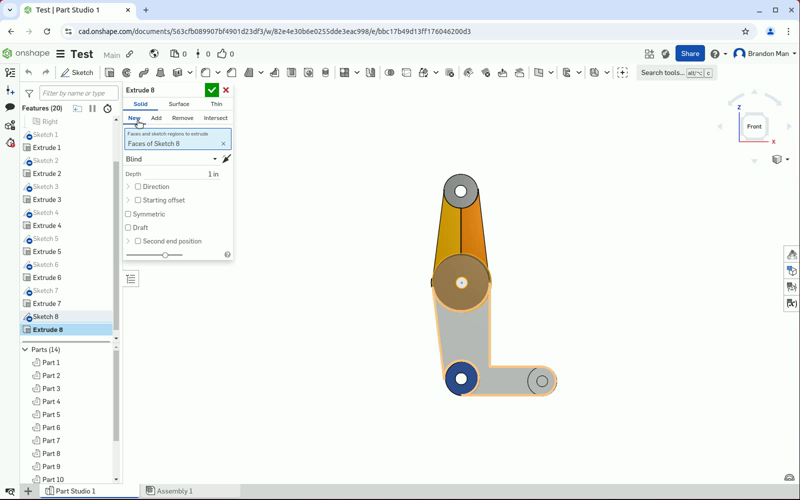
click(137, 120)
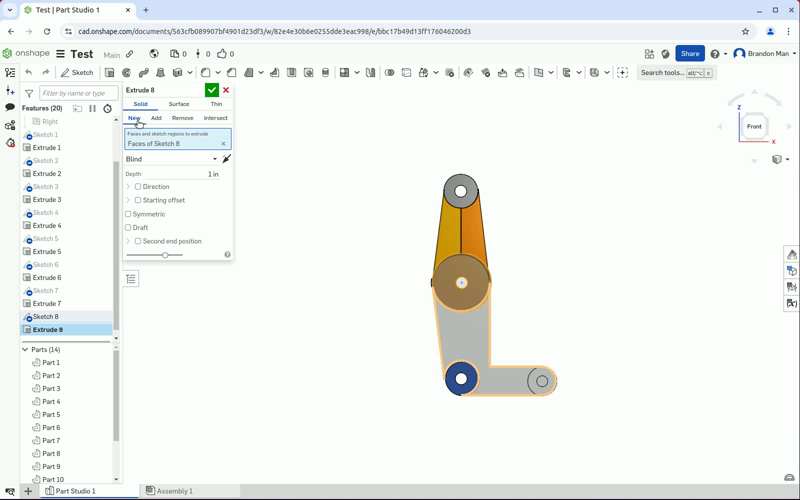
key(tab, 4)
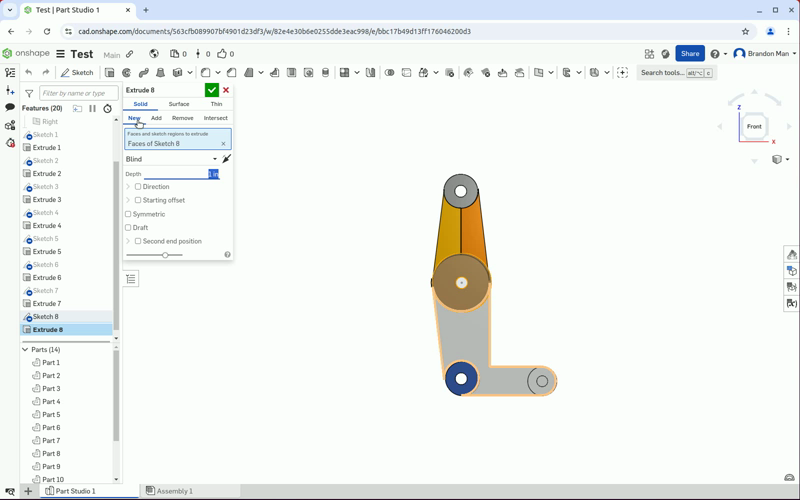
text(2.407)
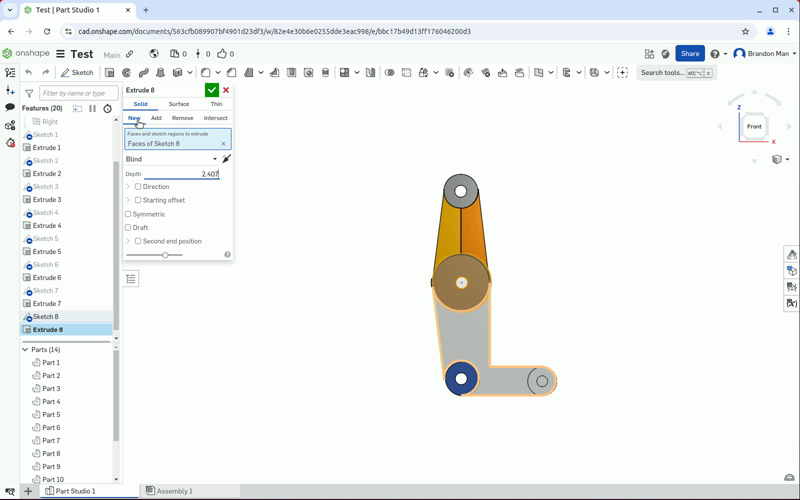
key(enter)
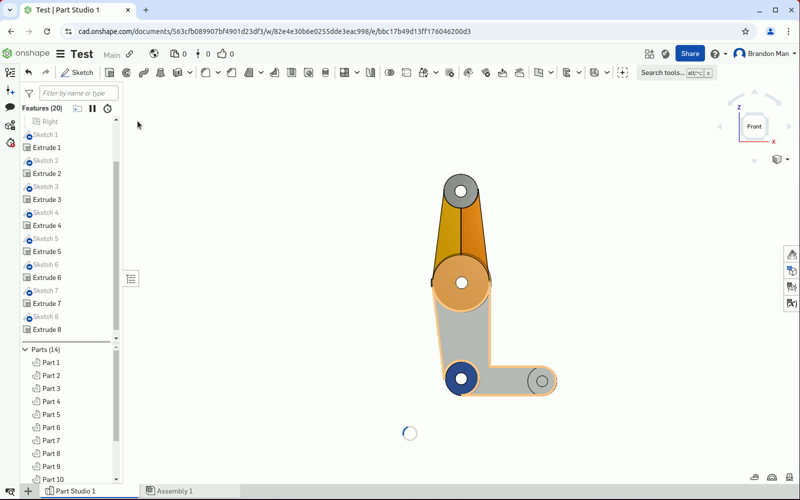
key(shift+h)
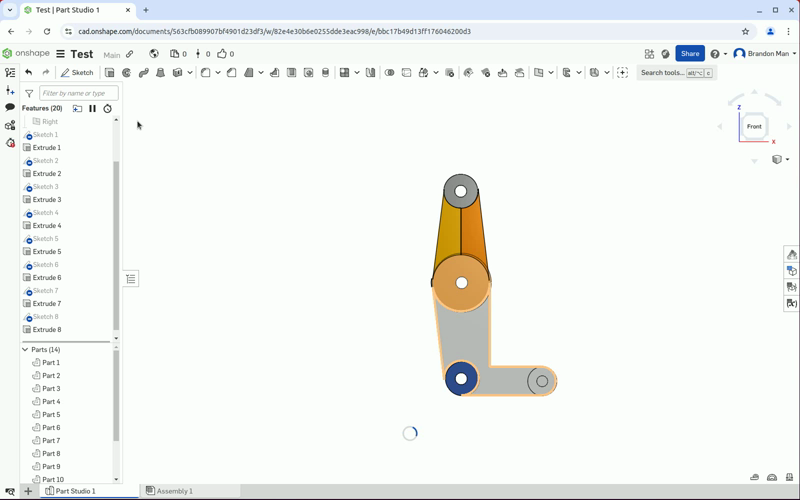
key(shift+h)
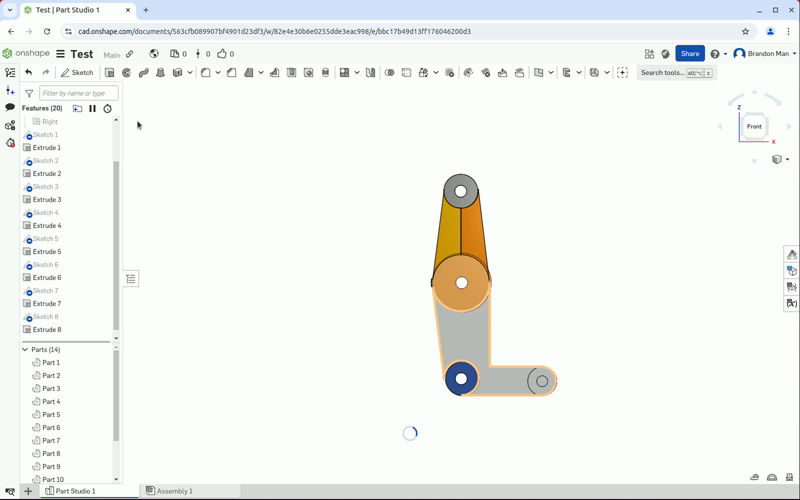
key(shift+7)
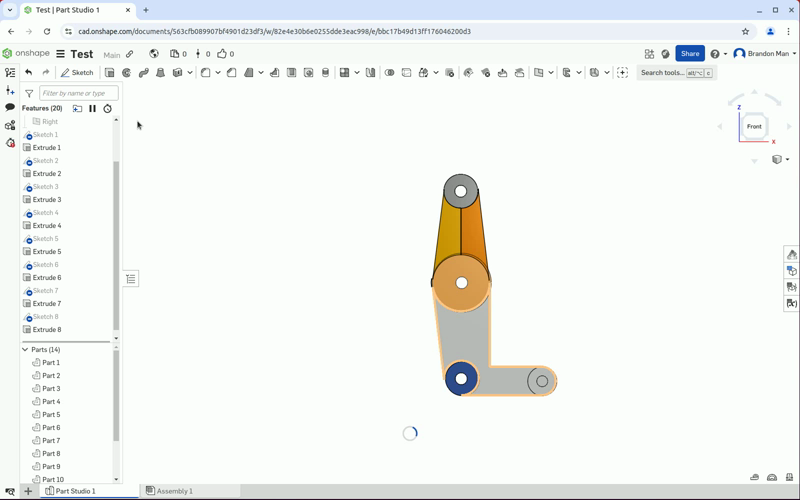
key(left, 2)
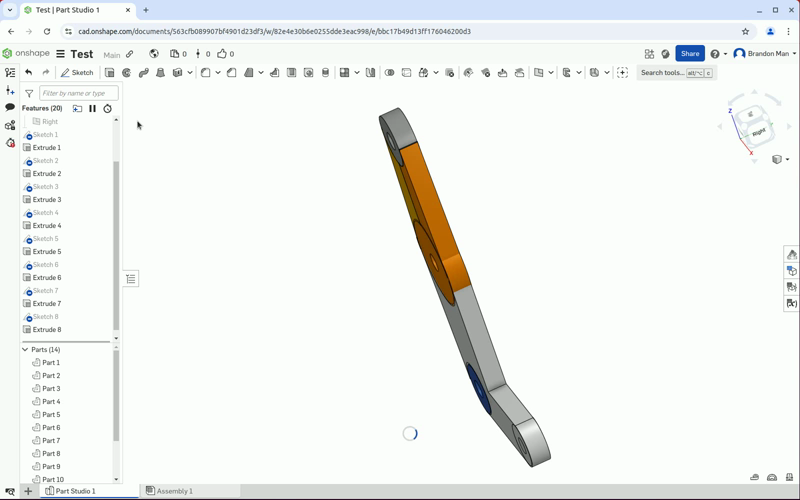
key(down, 2)
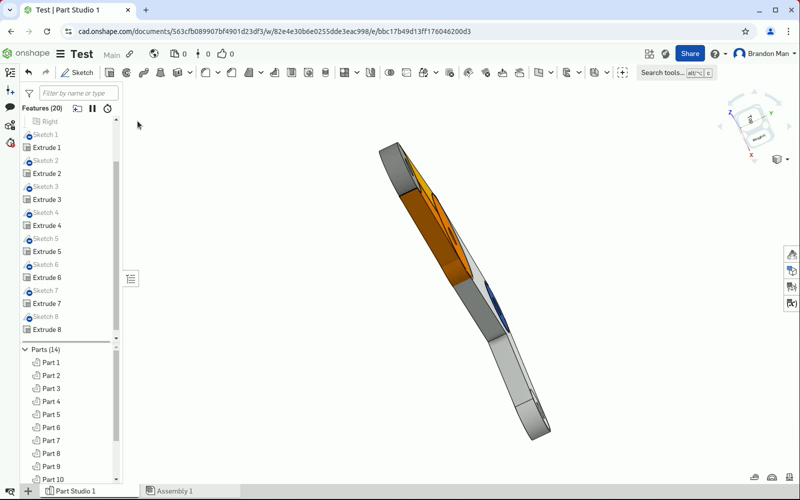
key(up, 2)
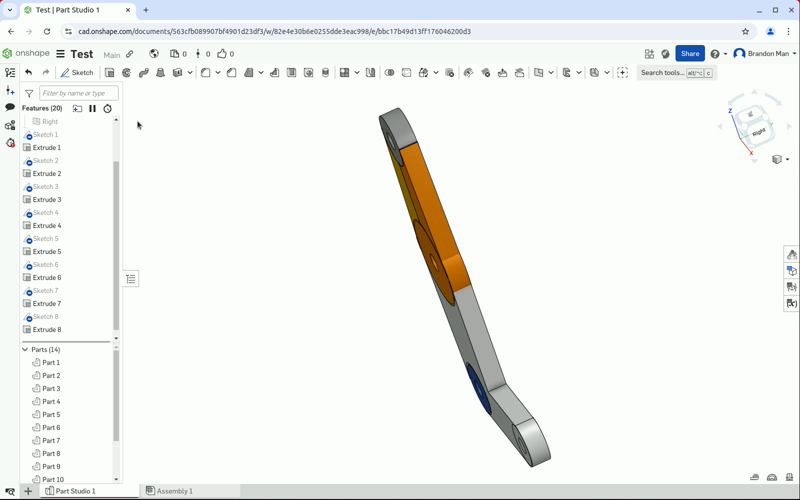
key(right, 2)
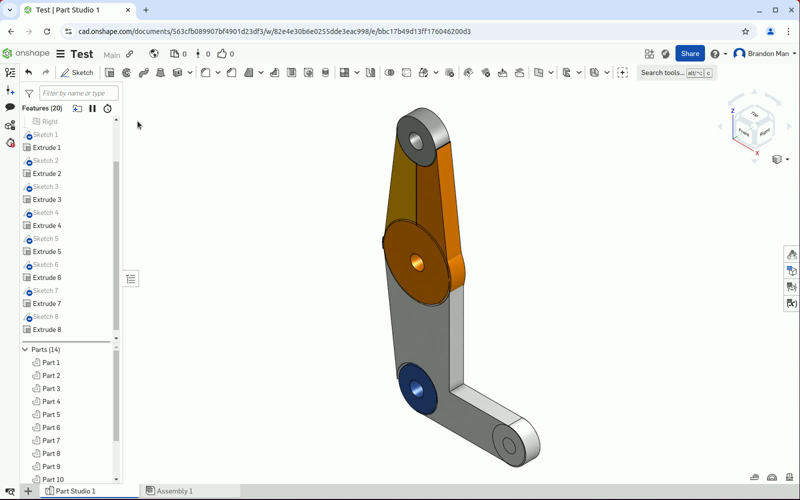
mouse_move(69, 137)
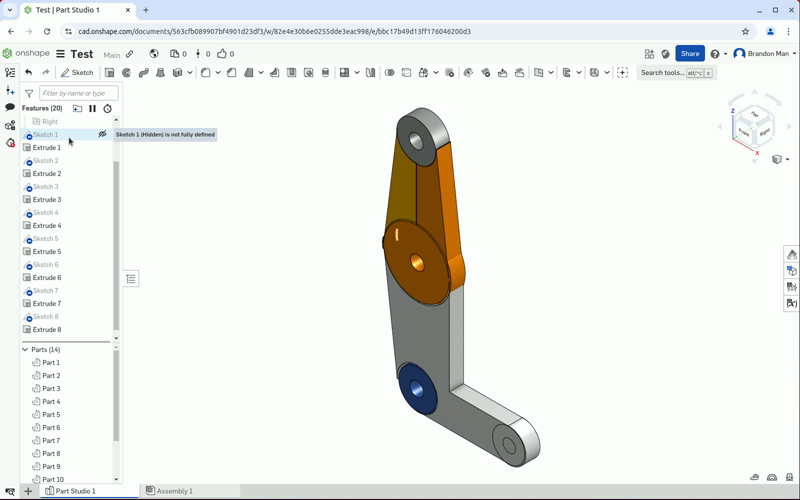
click(69, 137)